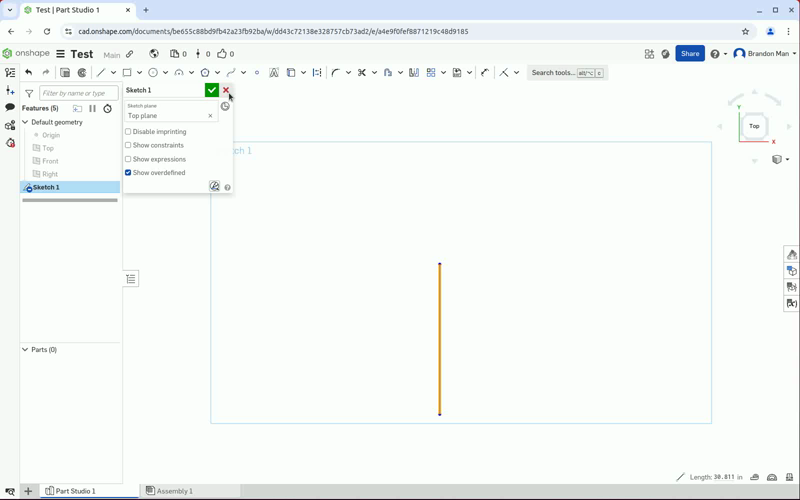
key(shift+h)
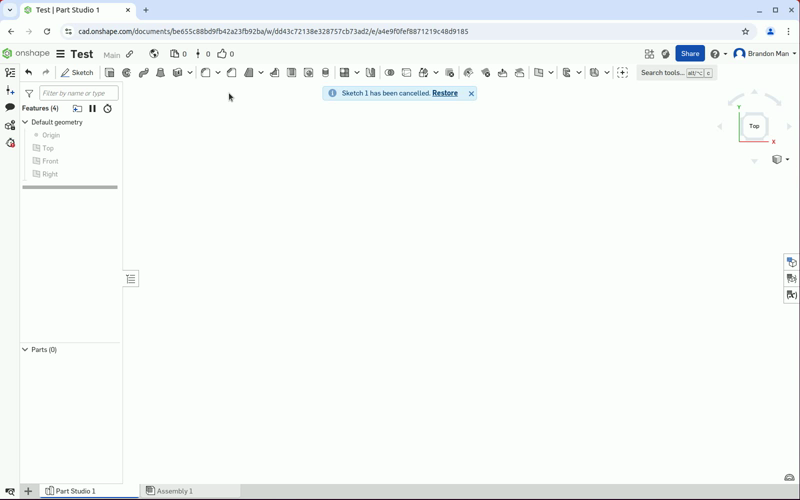
mouse_move(73, 352)
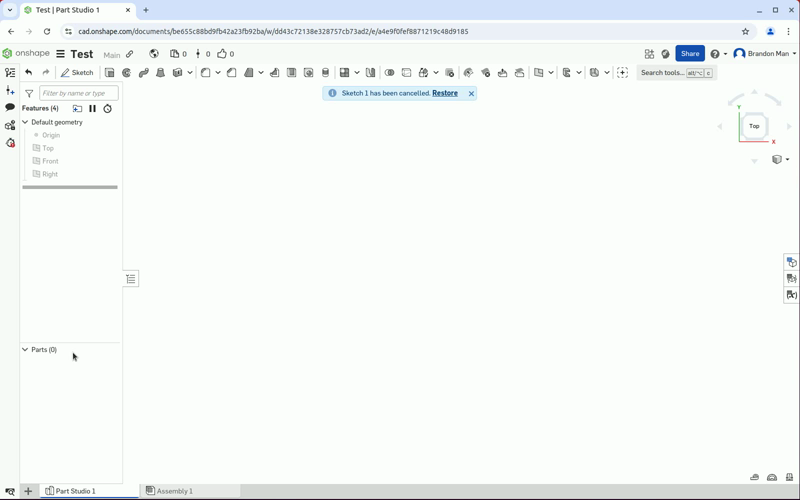
key(y)
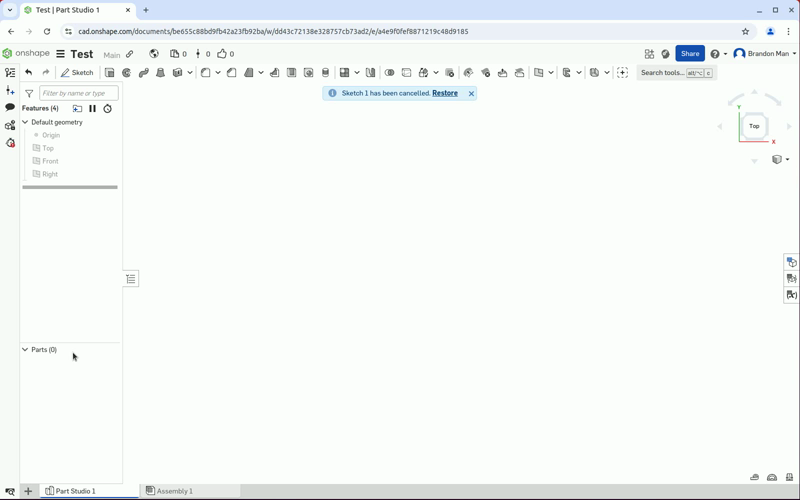
key(shift+p)
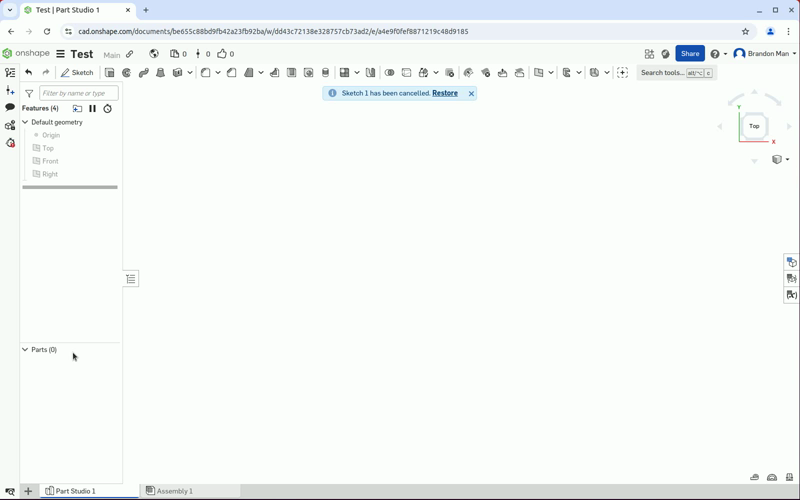
key(space)
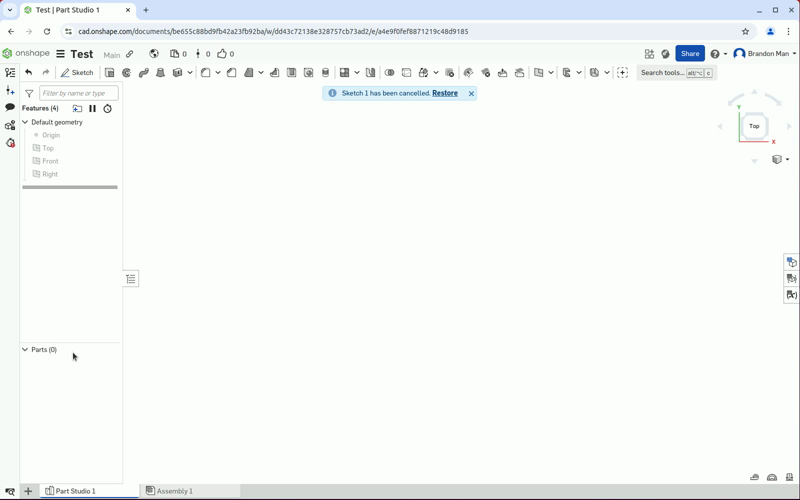
key_down(shift)
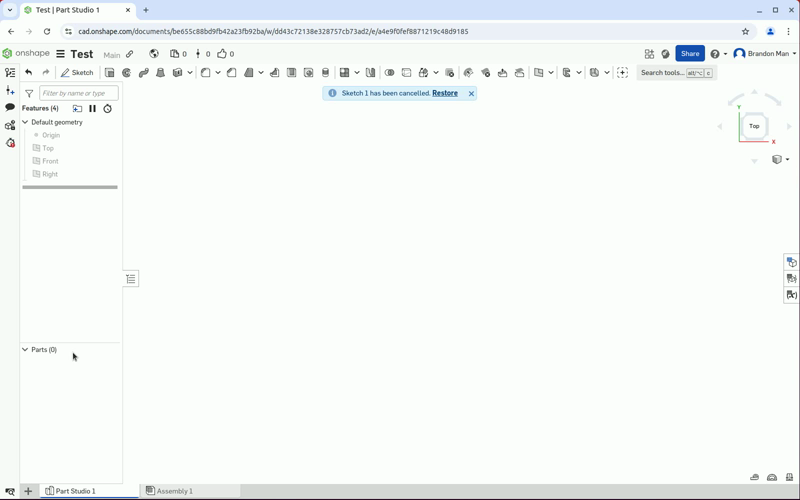
key(up)
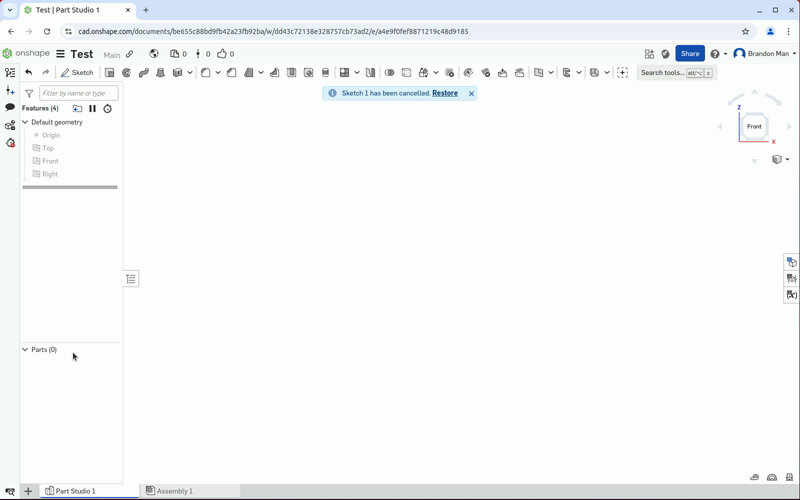
key_up(shift)
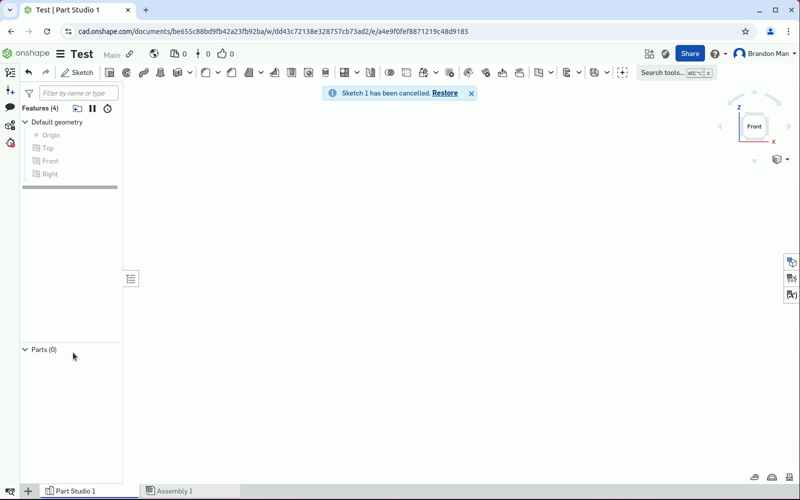
mouse_move(73, 352)
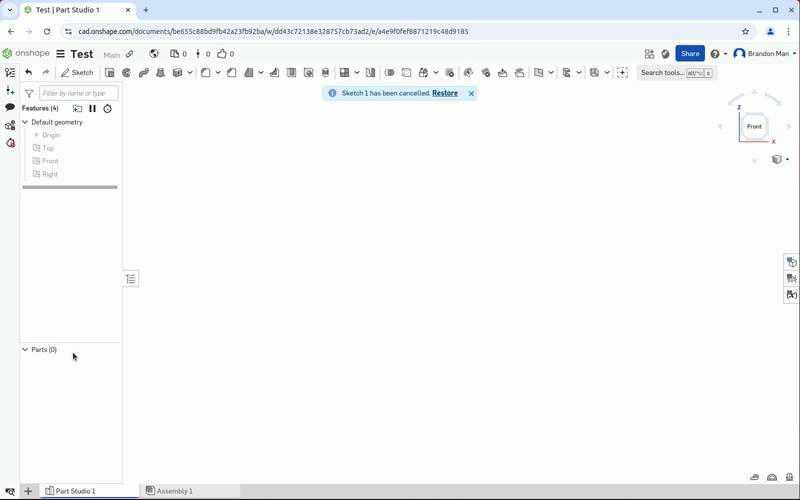
key(shift+y)
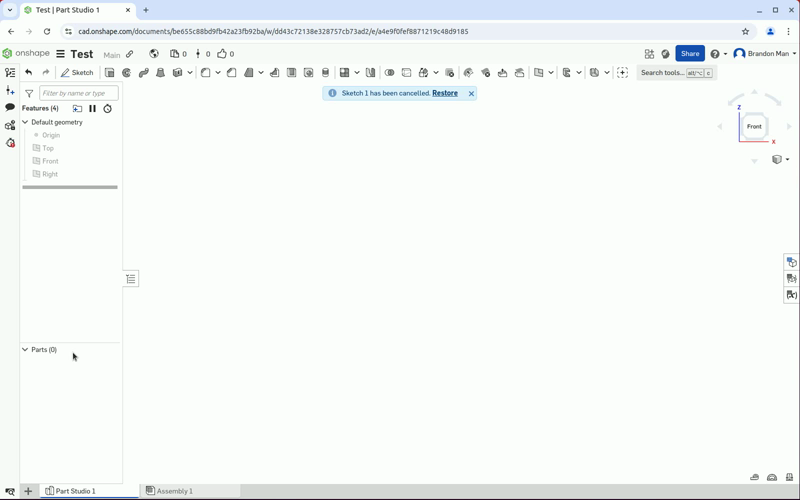
key(shift+s)
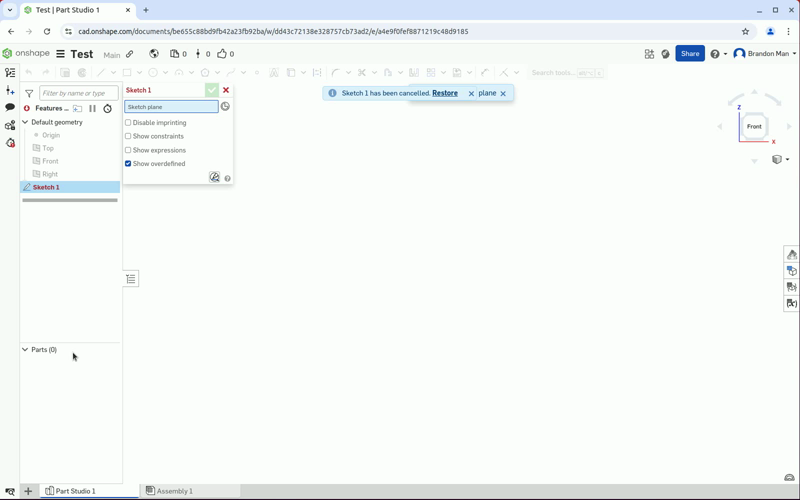
mouse_move(73, 163)
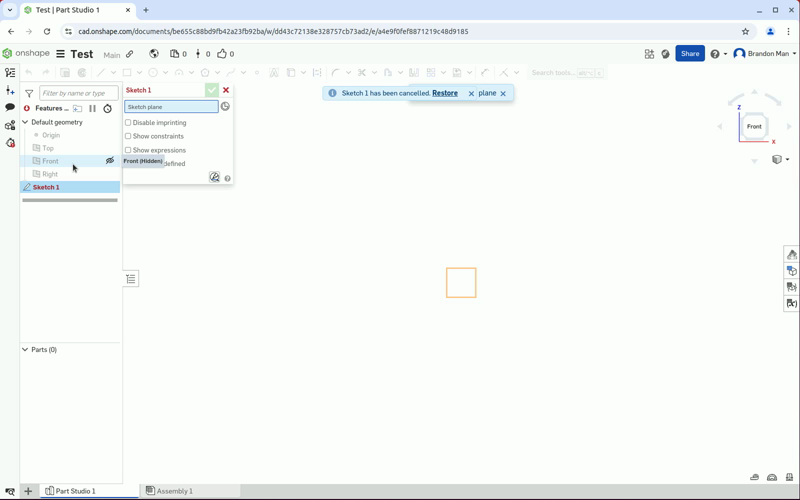
click(73, 163)
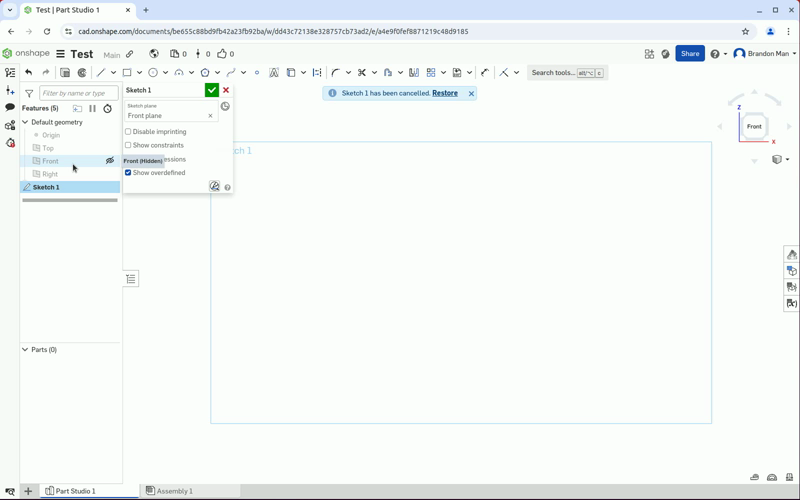
mouse_move(73, 352)
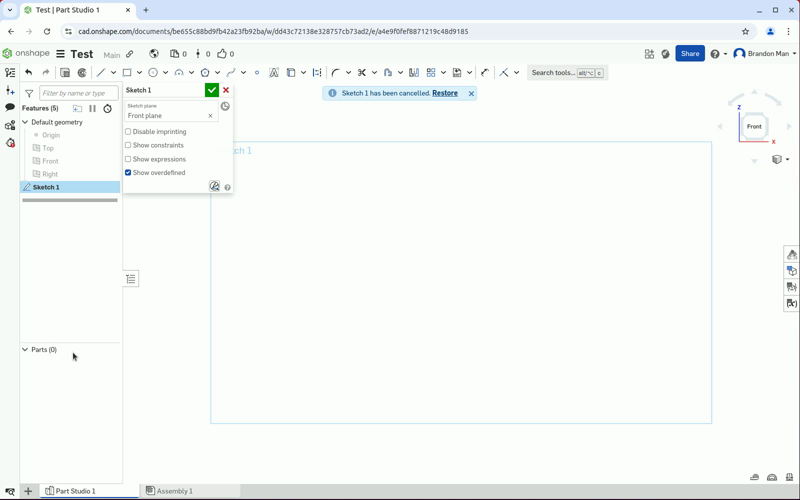
key(y)
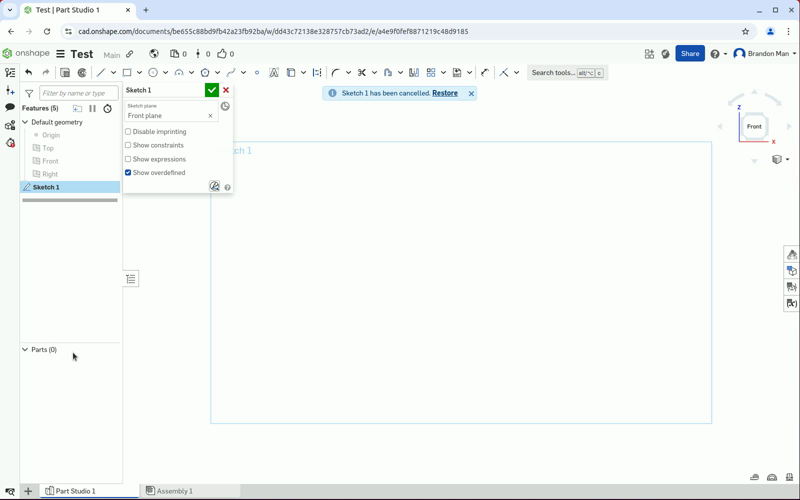
key(l)
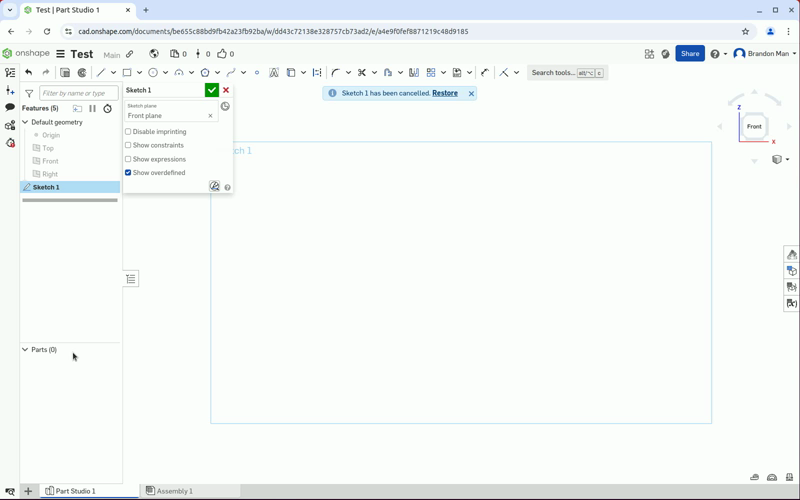
key_down(shift)
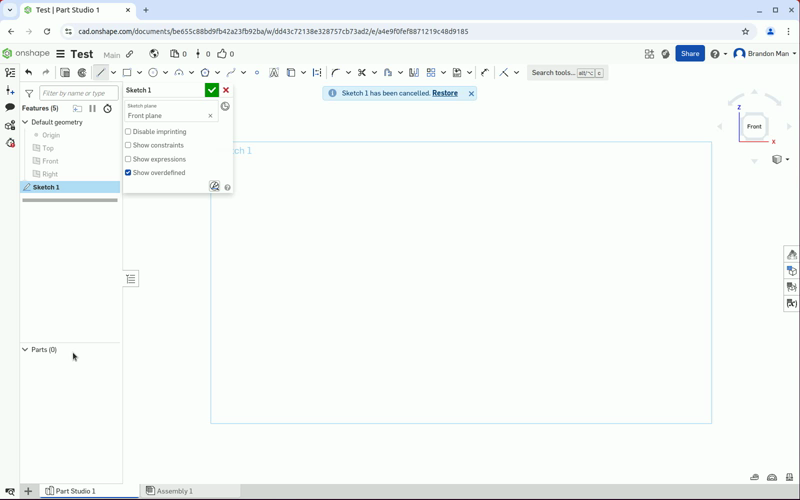
mouse_move(359, 282)
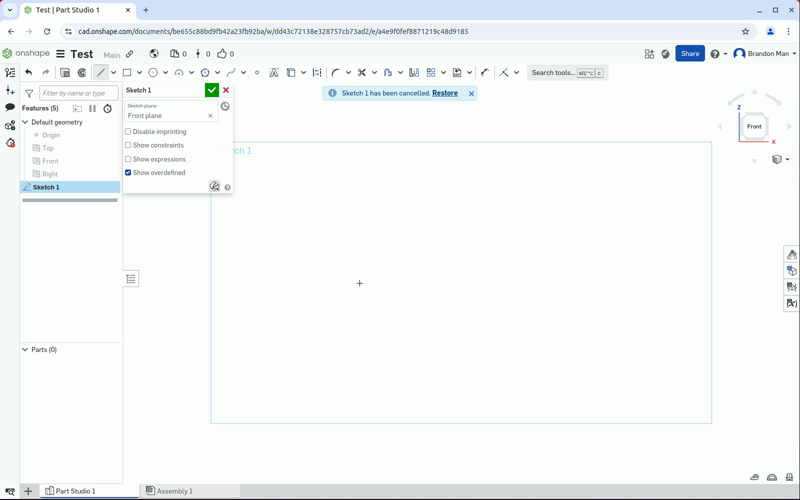
click(359, 282)
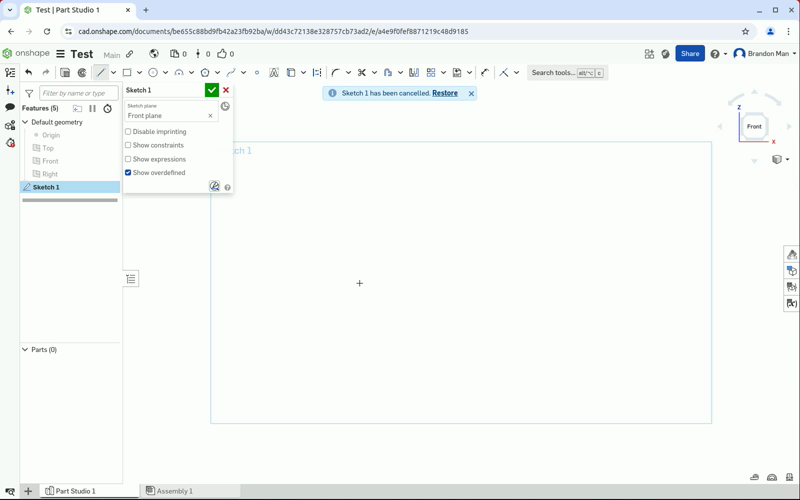
key_up(shift)
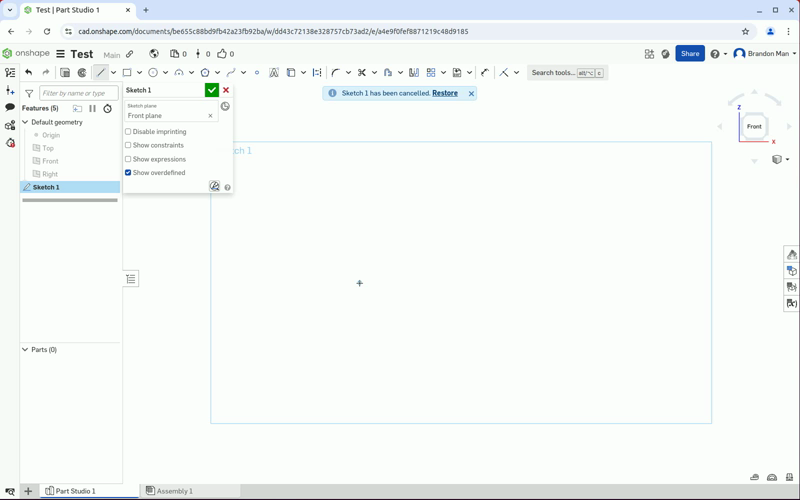
key_down(shift)
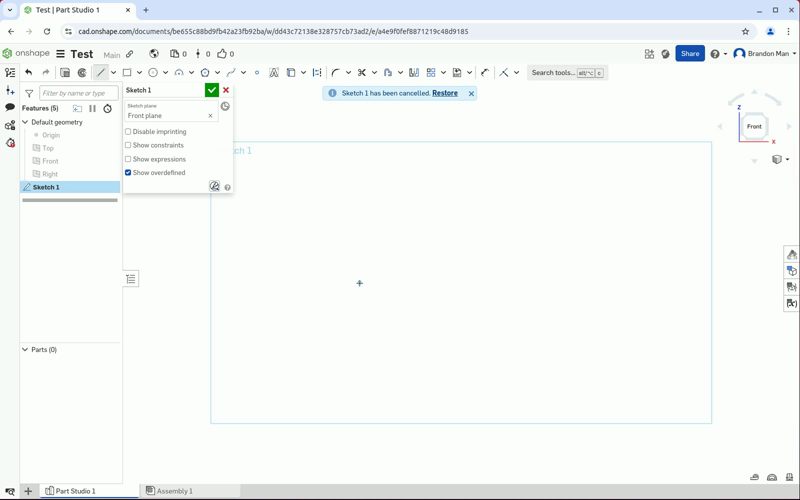
mouse_move(443, 282)
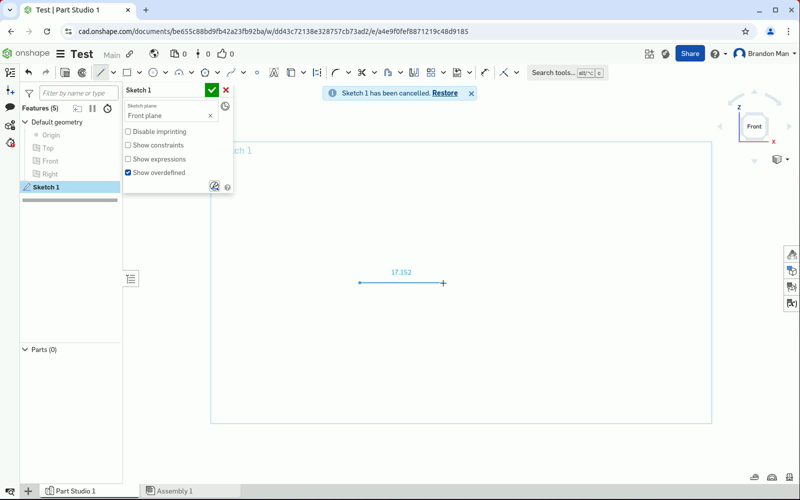
click(443, 282)
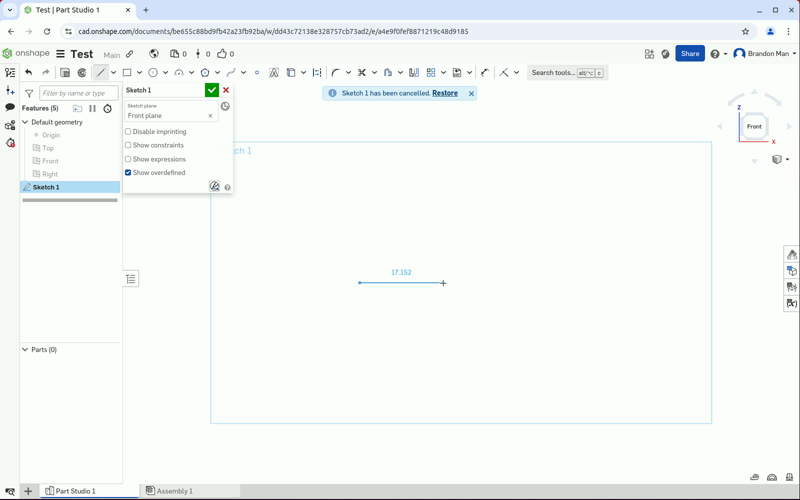
key_up(shift)
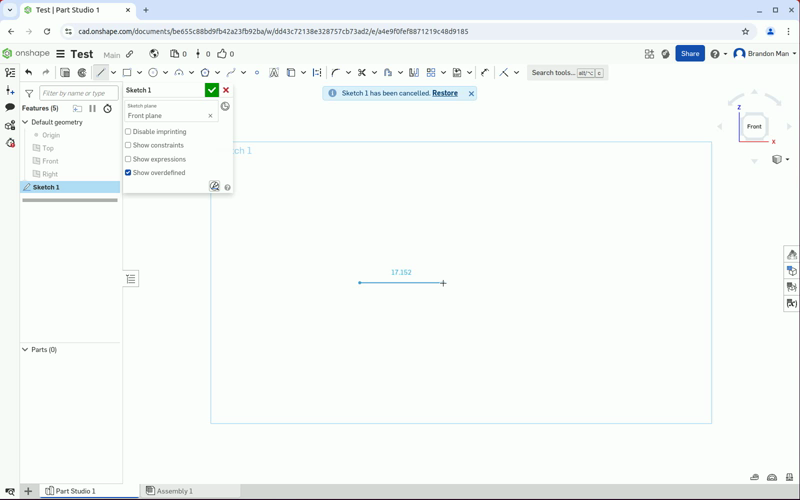
key_down(shift)
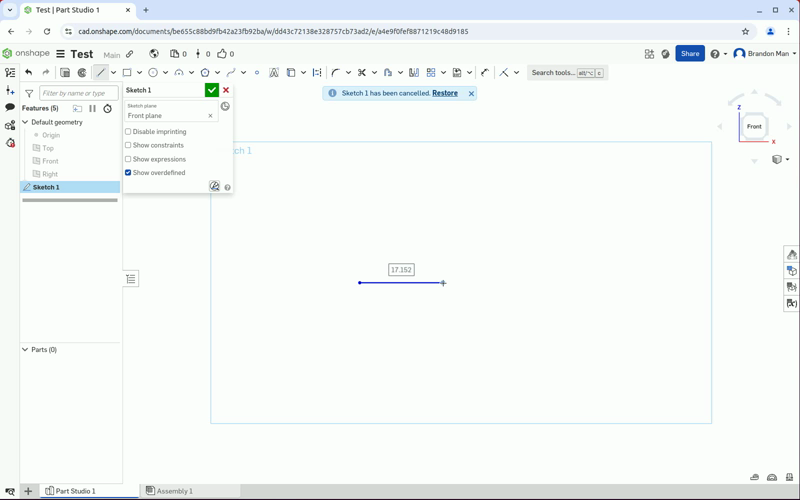
mouse_move(473, 282)
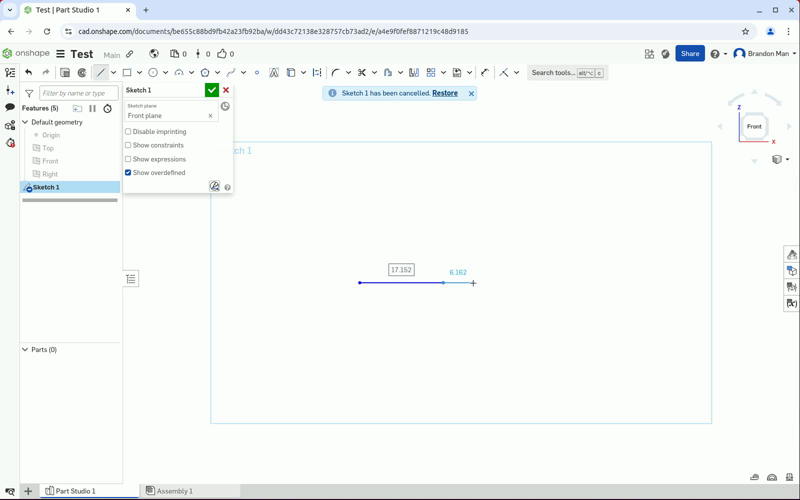
mouse_move(443, 253)
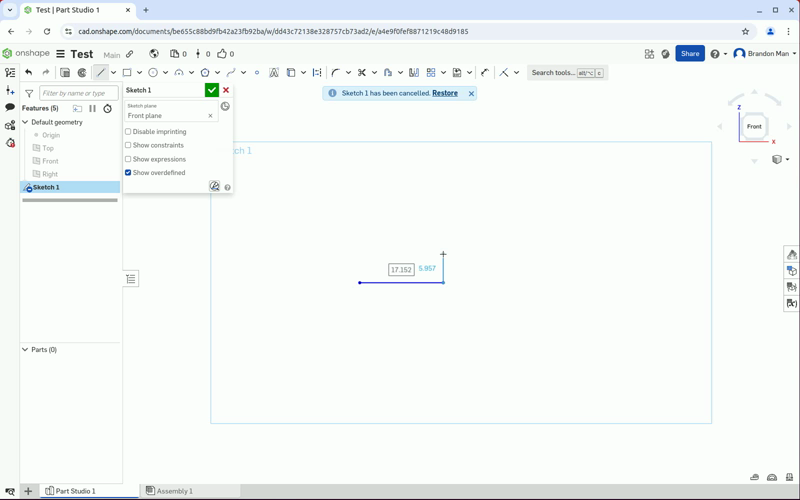
click(443, 253)
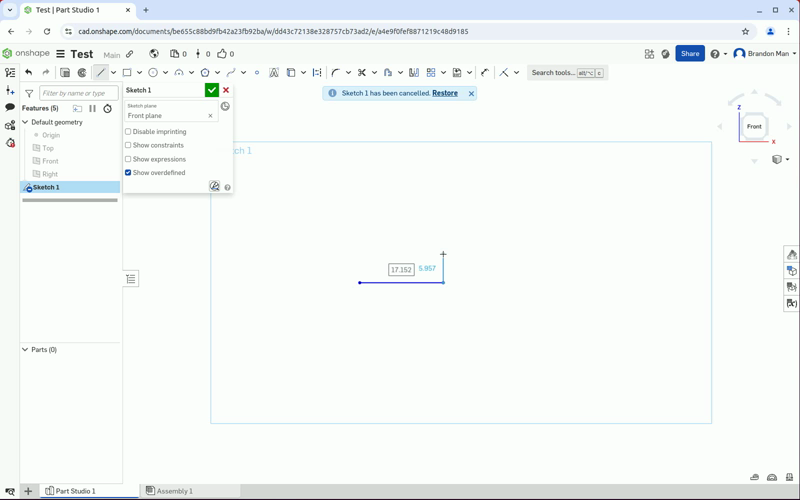
key_up(shift)
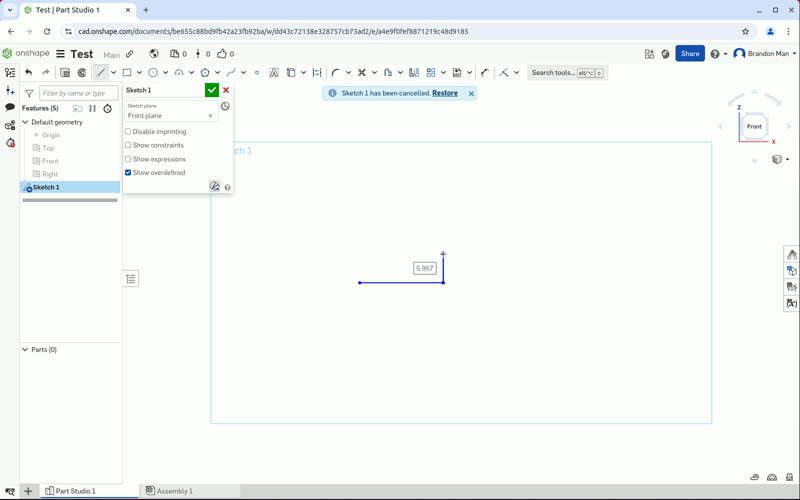
key_down(shift)
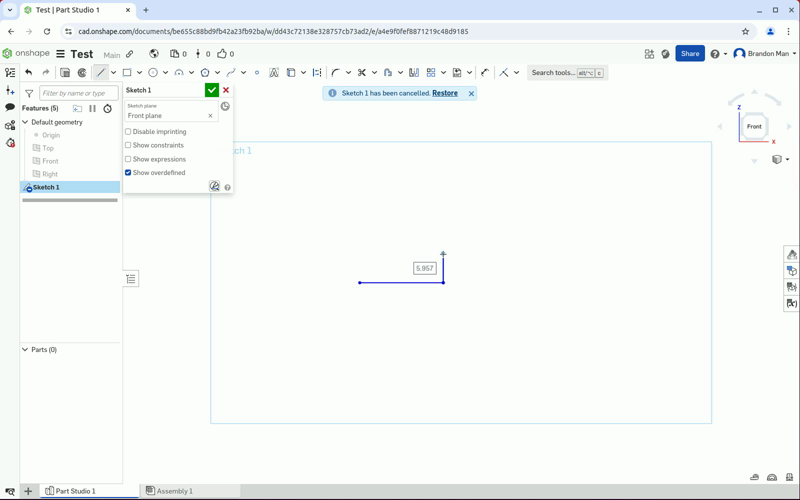
mouse_move(473, 253)
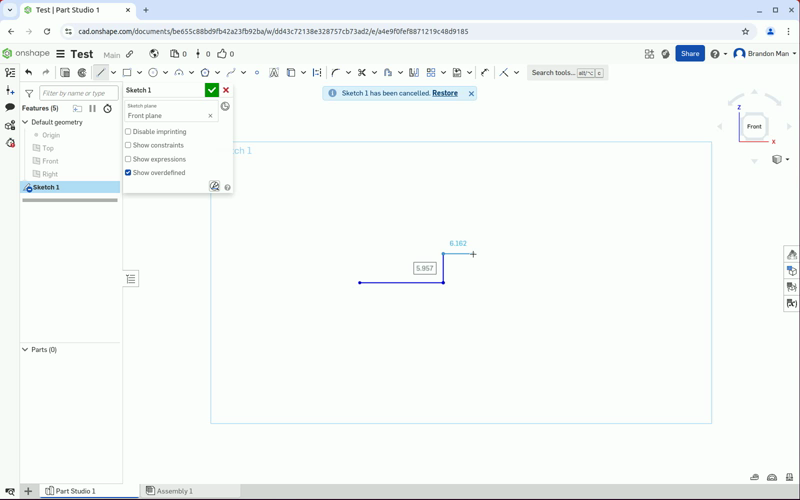
mouse_move(477, 253)
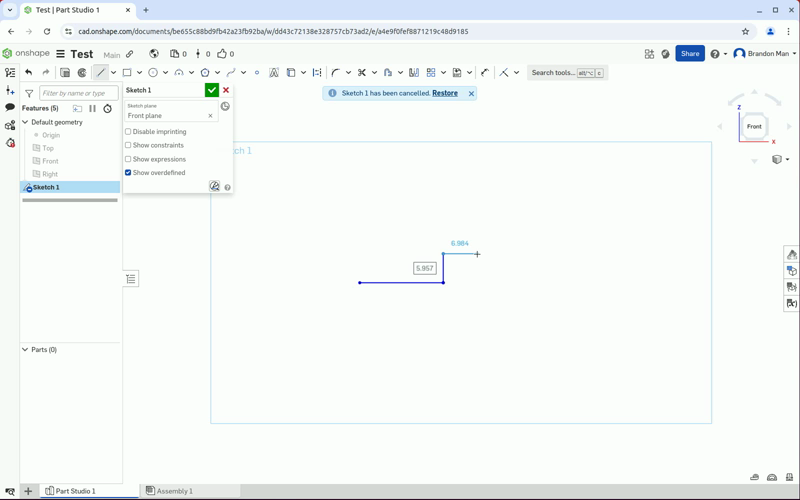
click(477, 253)
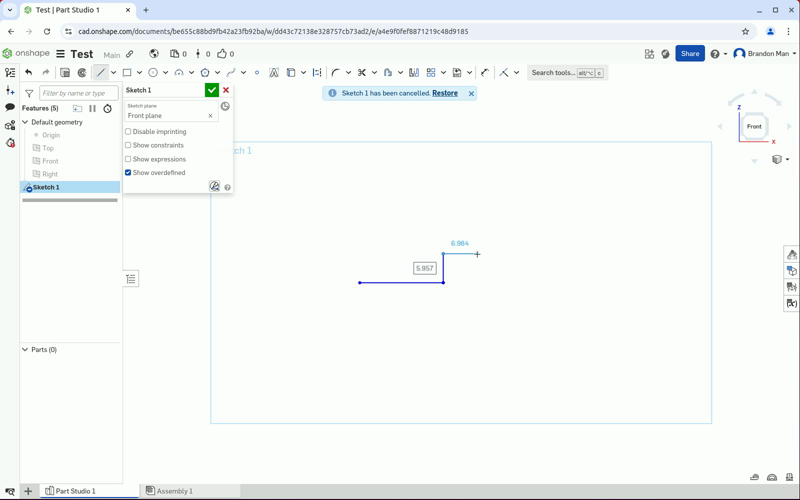
key_up(shift)
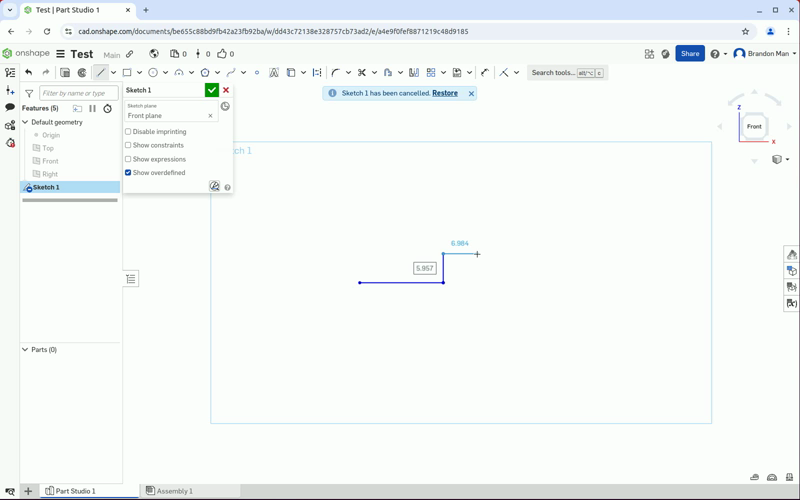
key_down(shift)
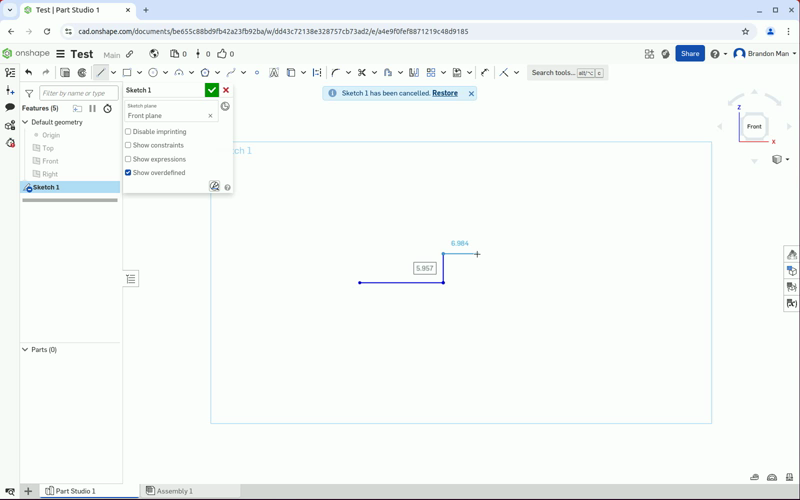
mouse_move(507, 253)
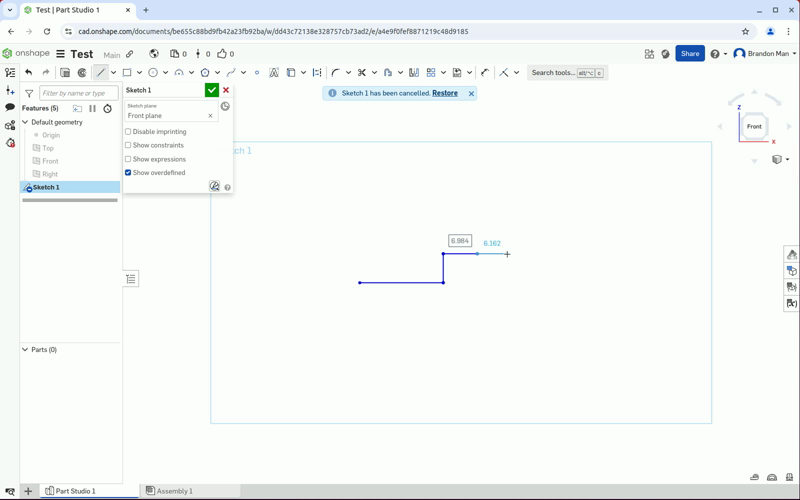
mouse_move(477, 282)
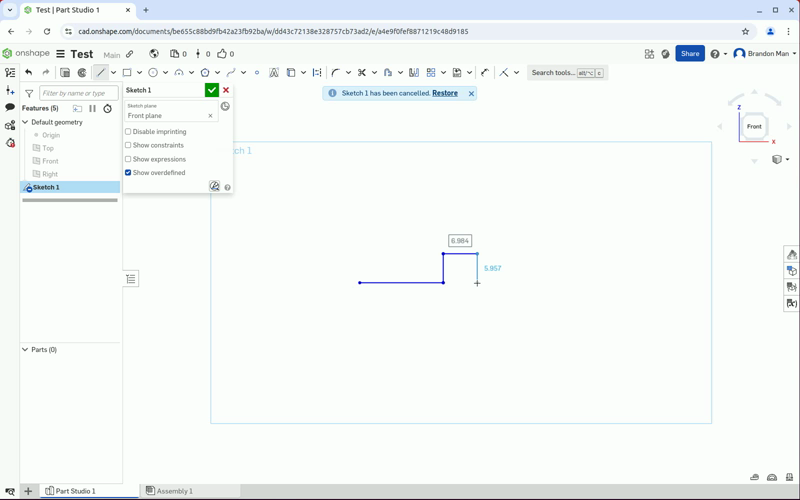
click(477, 282)
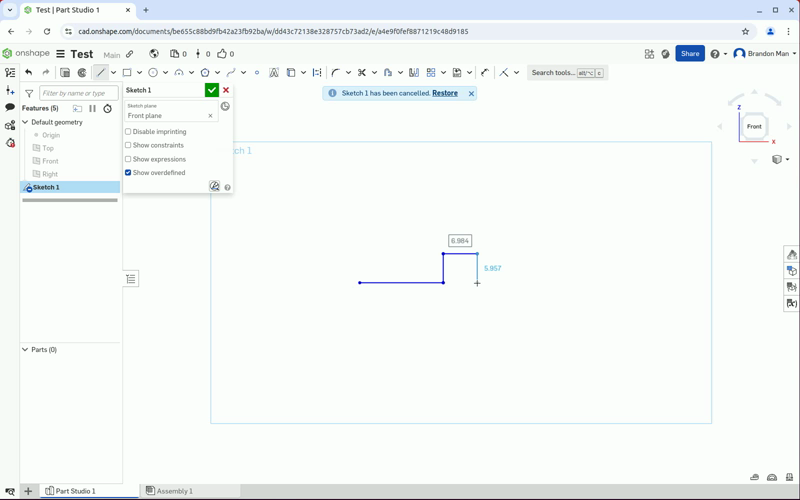
key_up(shift)
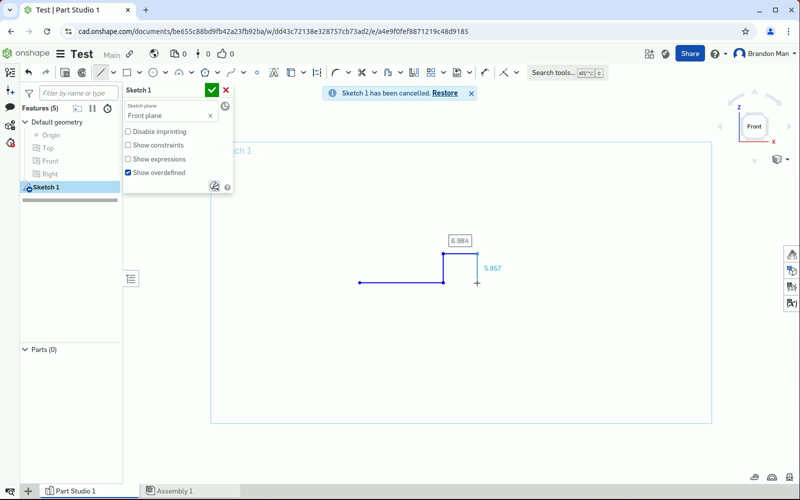
key_down(shift)
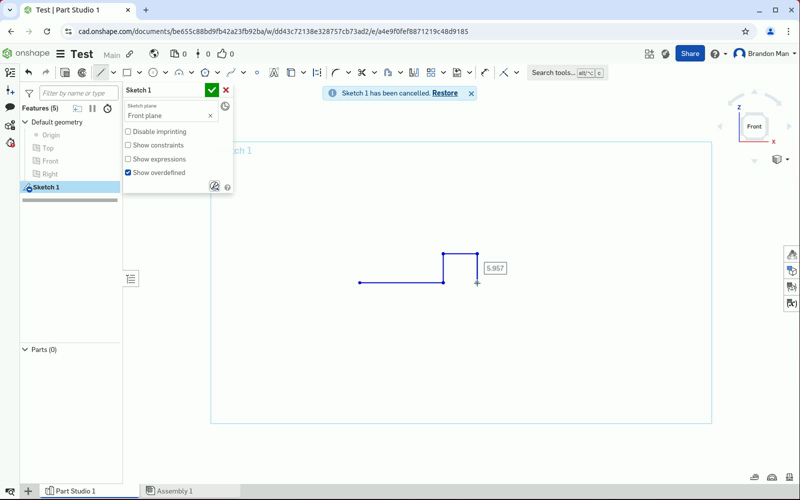
mouse_move(558, 282)
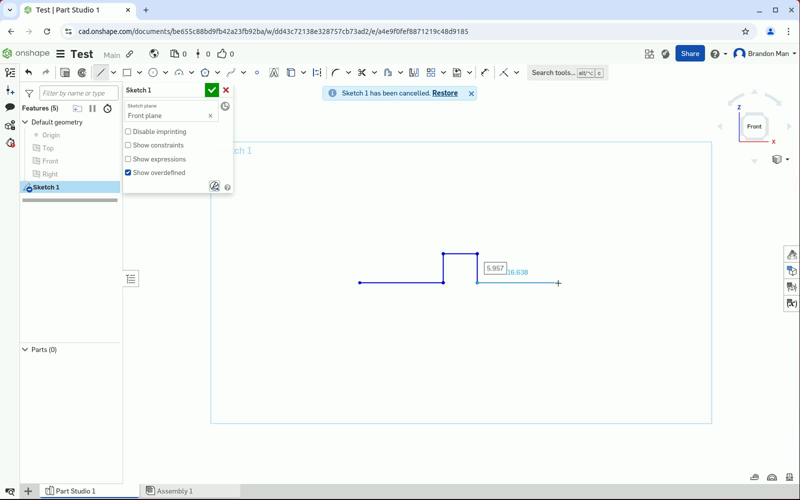
click(558, 282)
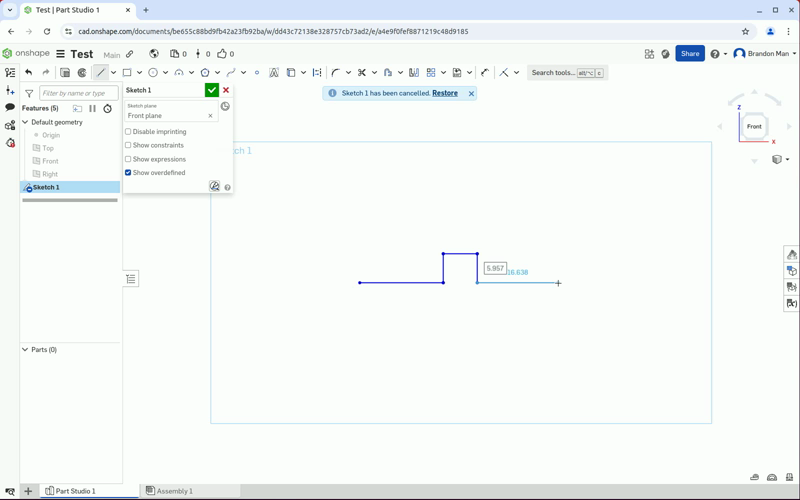
key_up(shift)
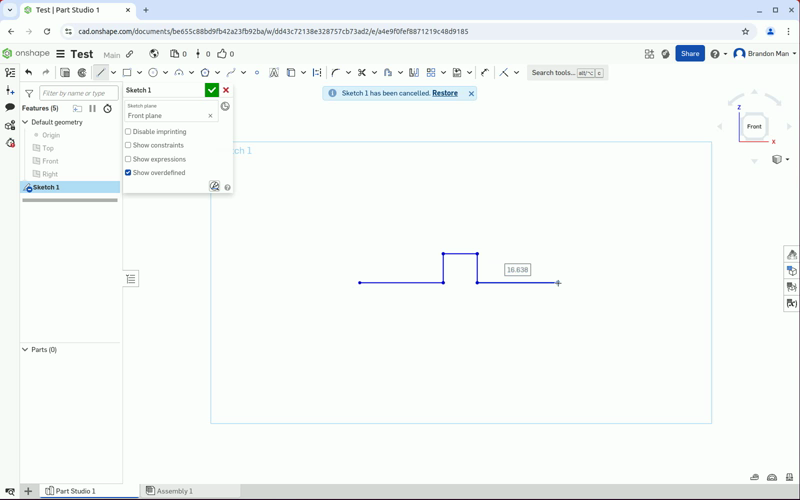
key_down(shift)
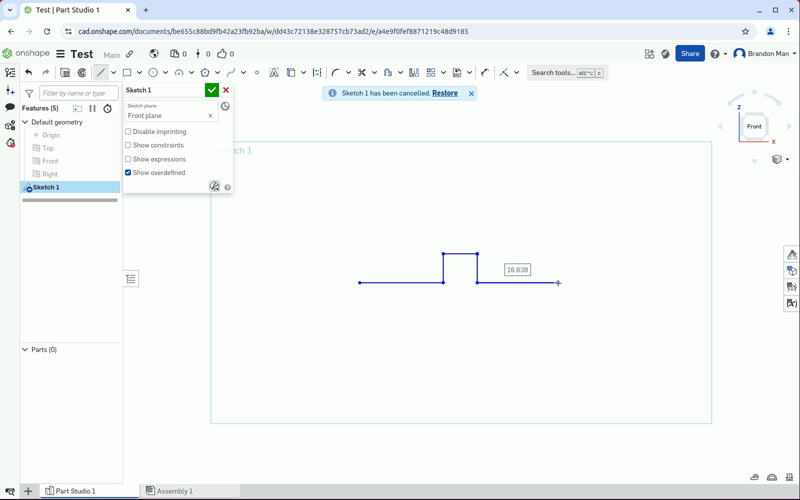
mouse_move(493, 191)
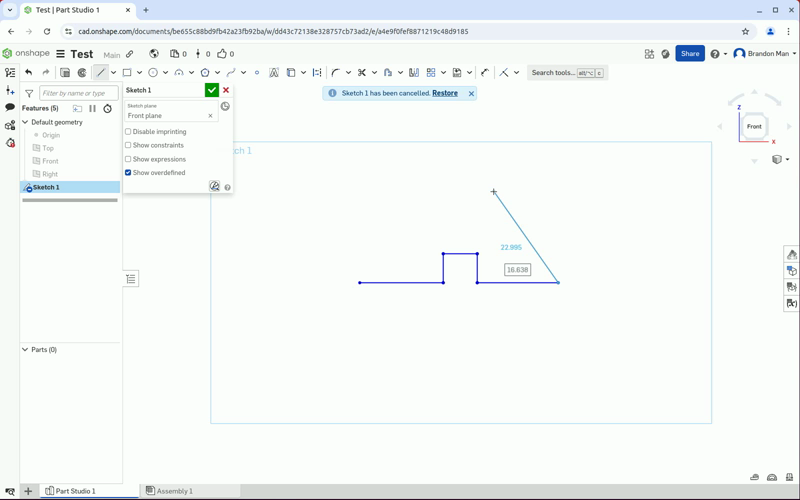
click(493, 191)
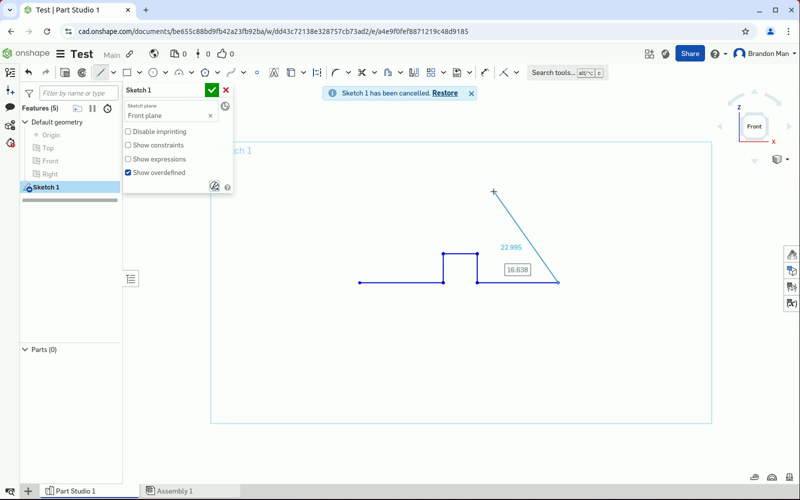
key_up(shift)
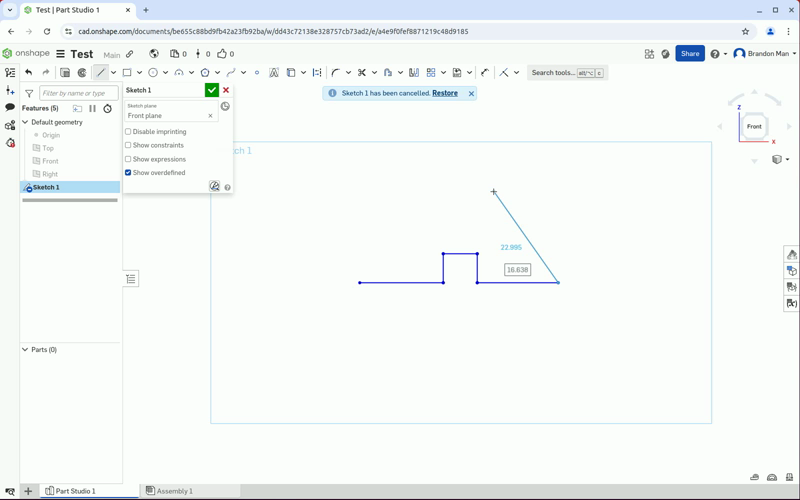
key_down(shift)
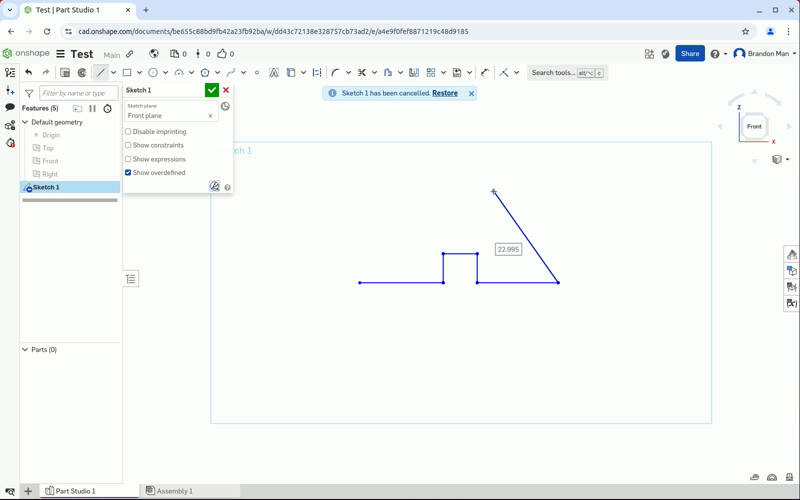
mouse_move(424, 191)
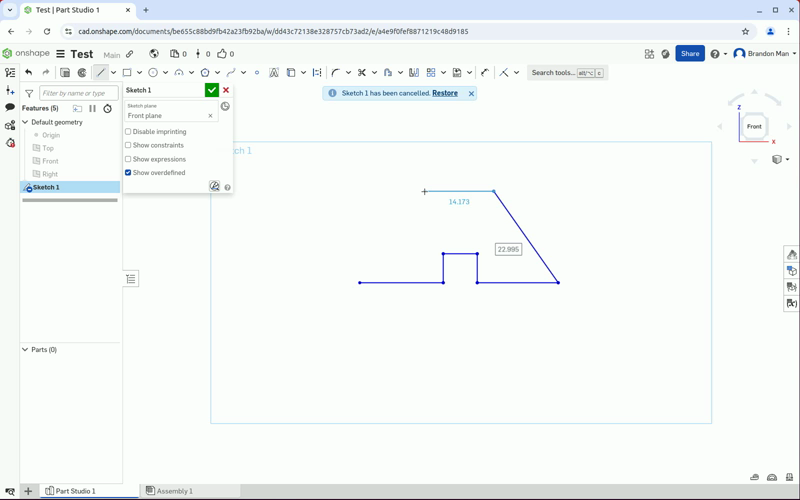
click(424, 191)
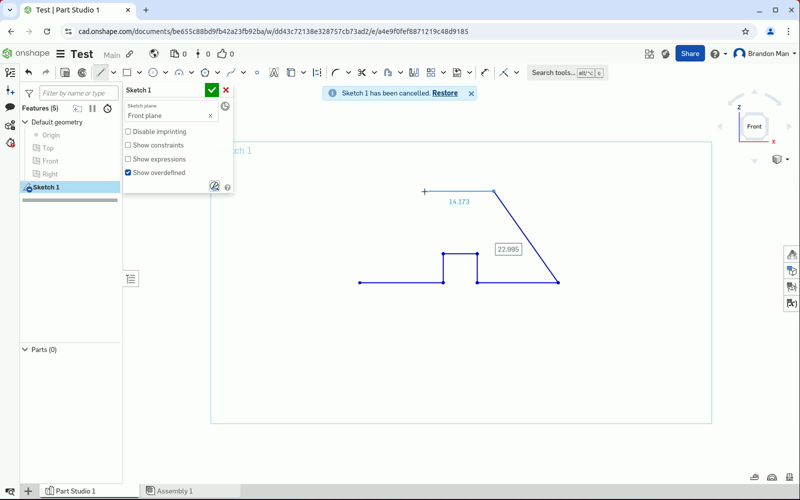
key_up(shift)
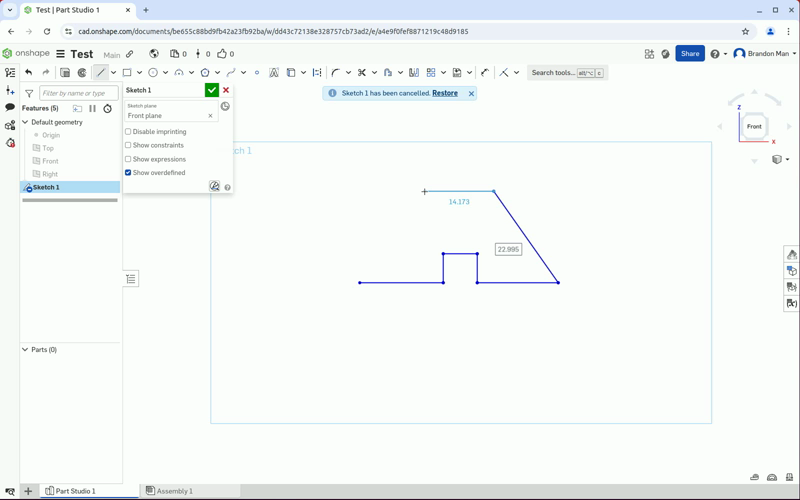
key_down(shift)
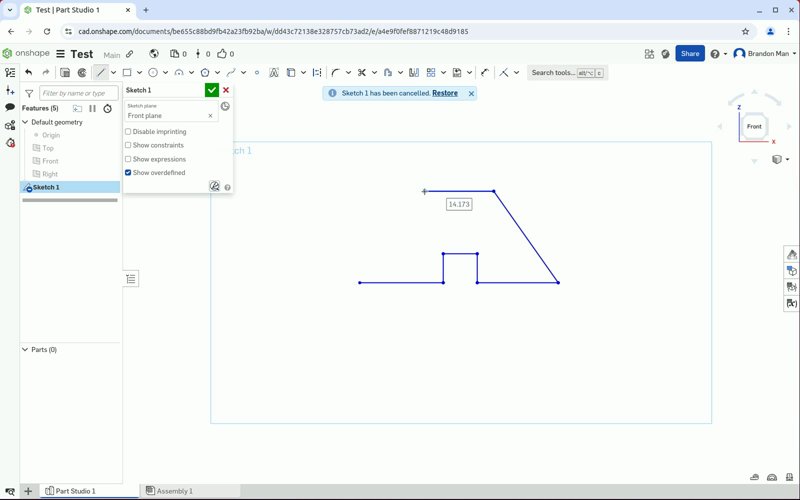
mouse_move(359, 282)
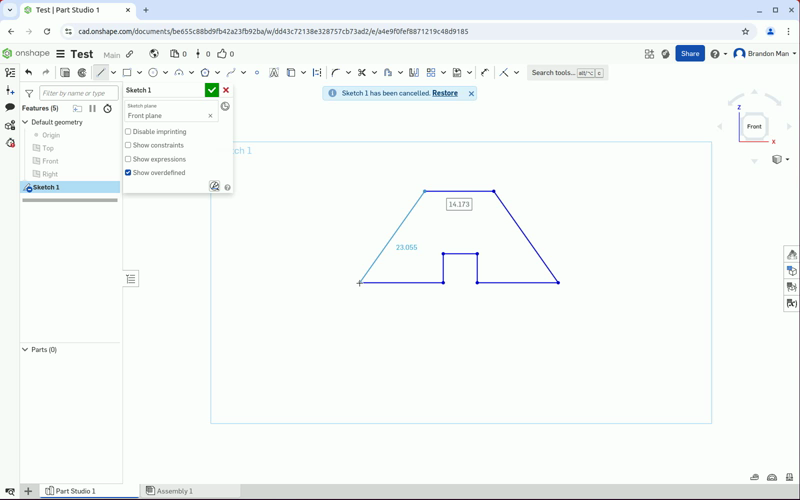
key_up(shift)
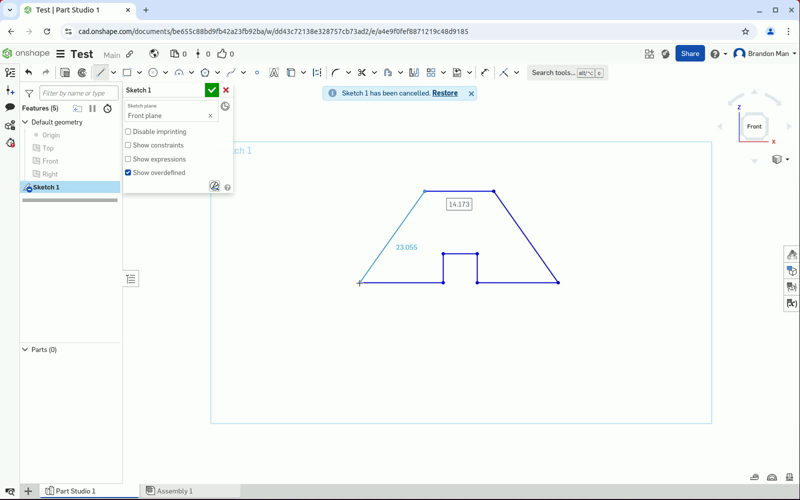
click(359, 282)
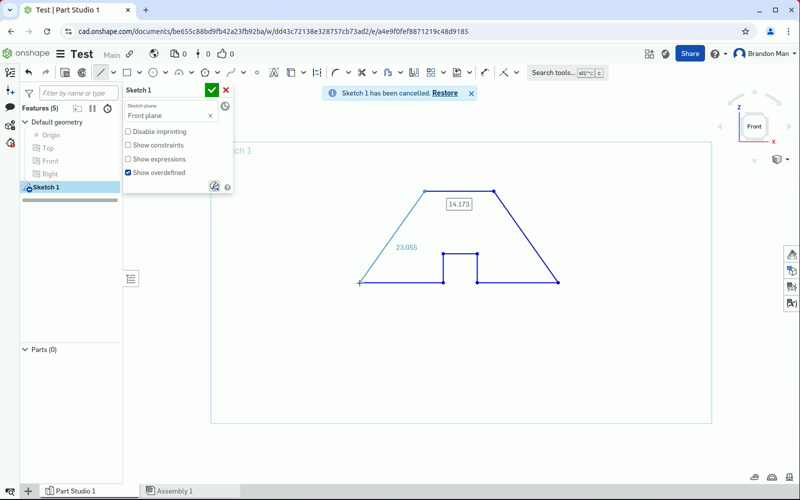
key(esc)
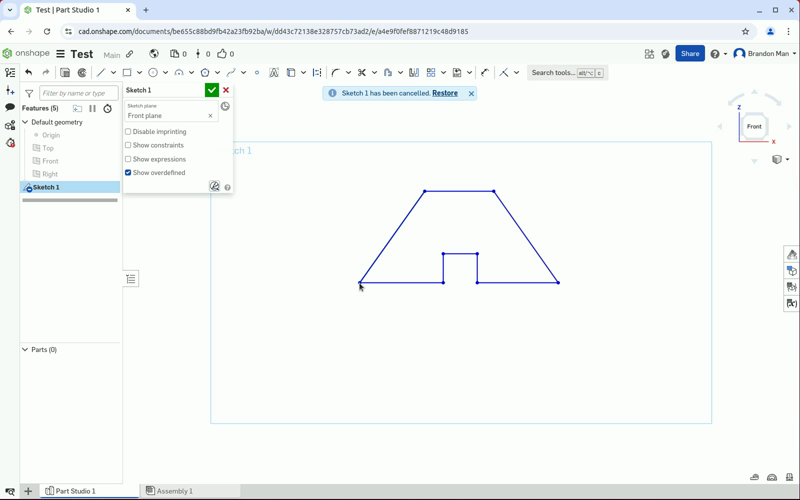
mouse_move(496, 223)
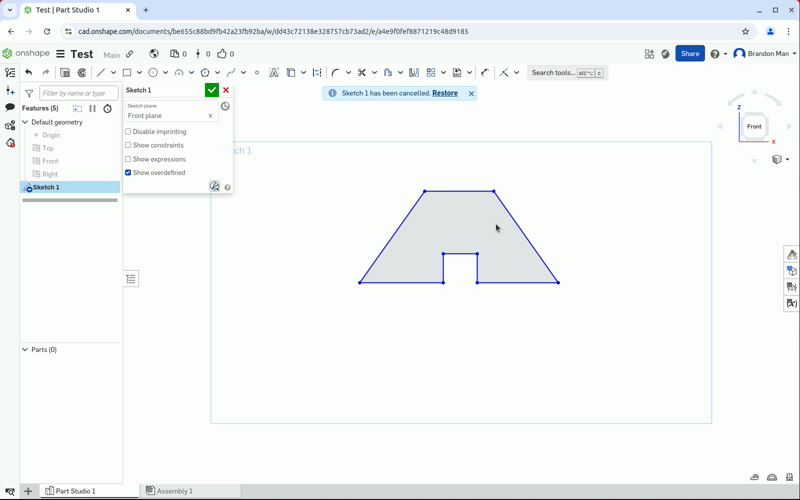
click(496, 223)
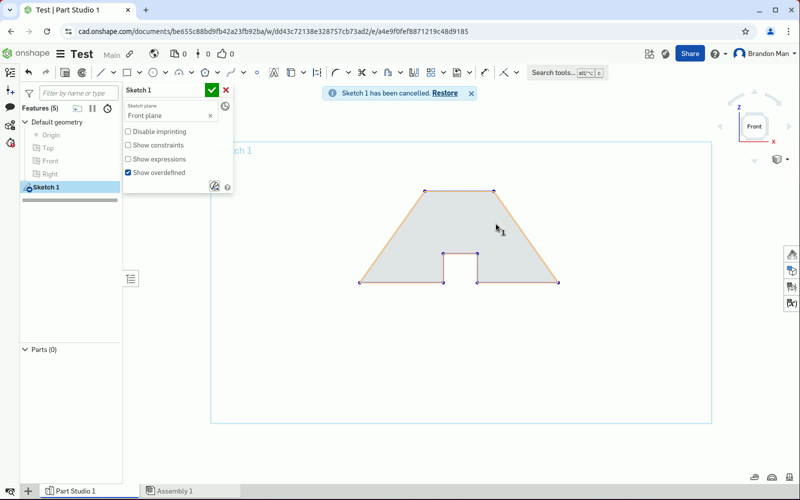
mouse_move(73, 352)
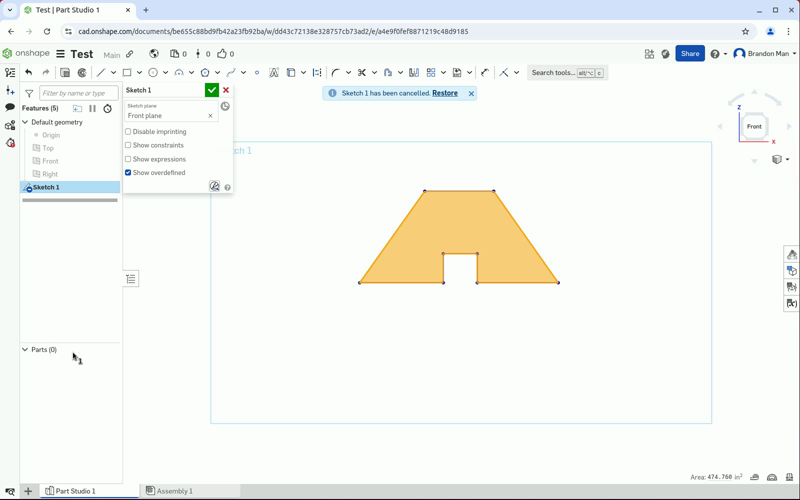
key(shift+y)
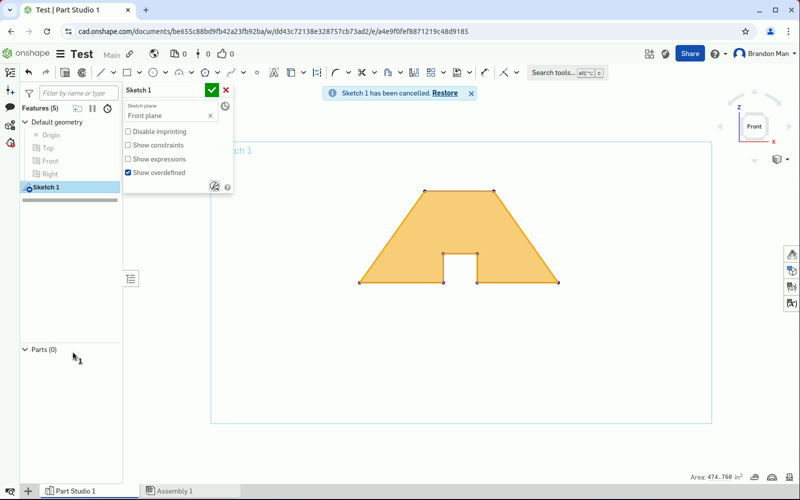
key(shift+e)
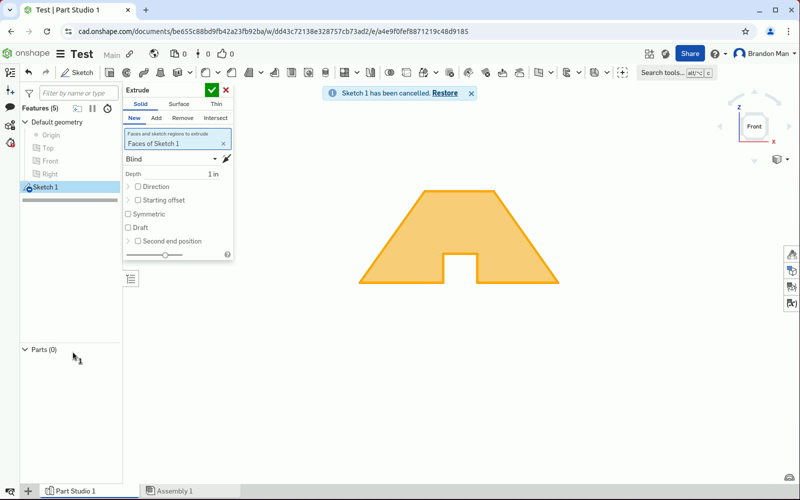
mouse_move(143, 106)
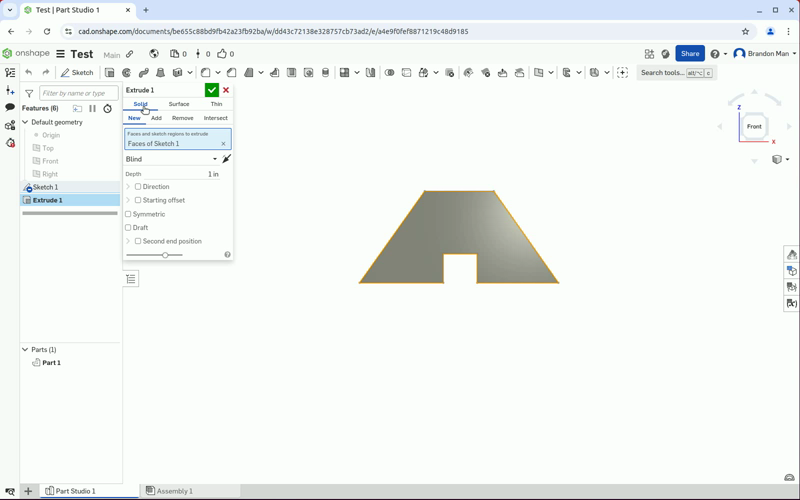
click(143, 106)
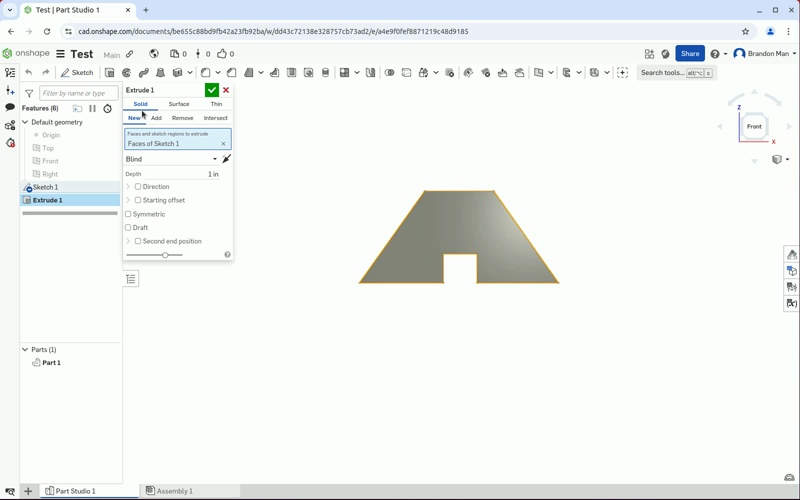
mouse_move(137, 120)
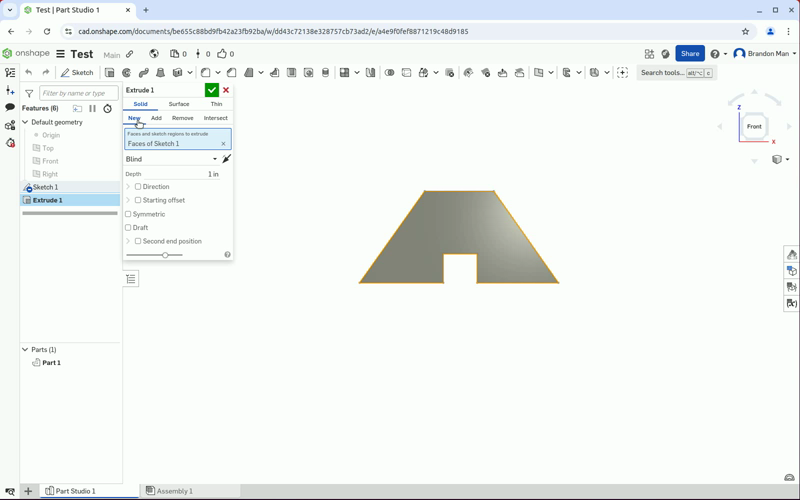
click(137, 120)
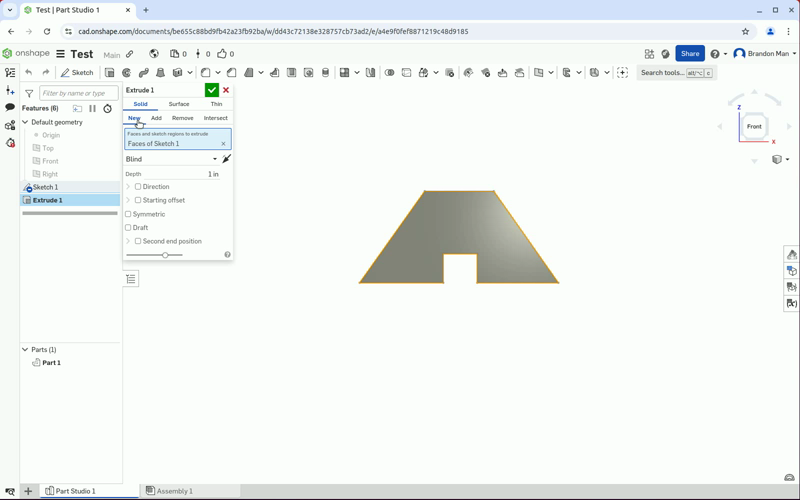
key(tab, 4)
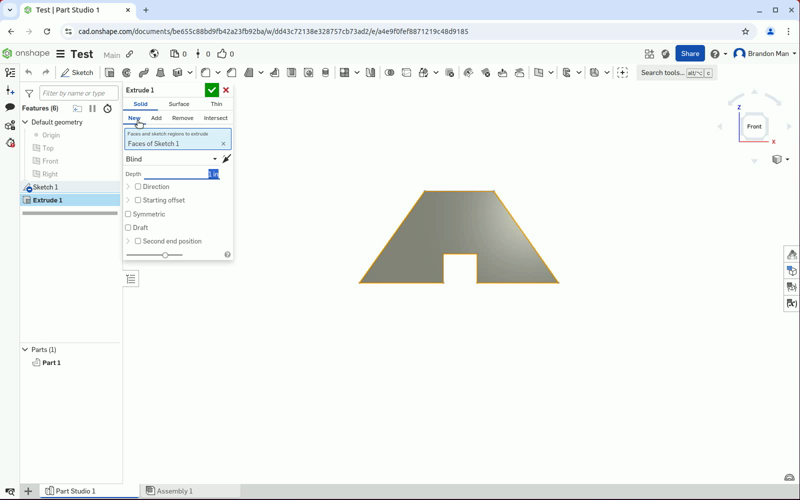
text(23.108)
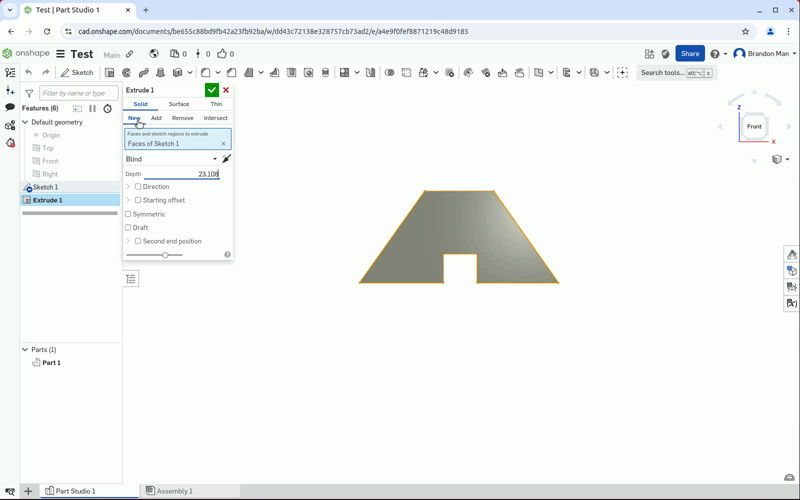
key(enter)
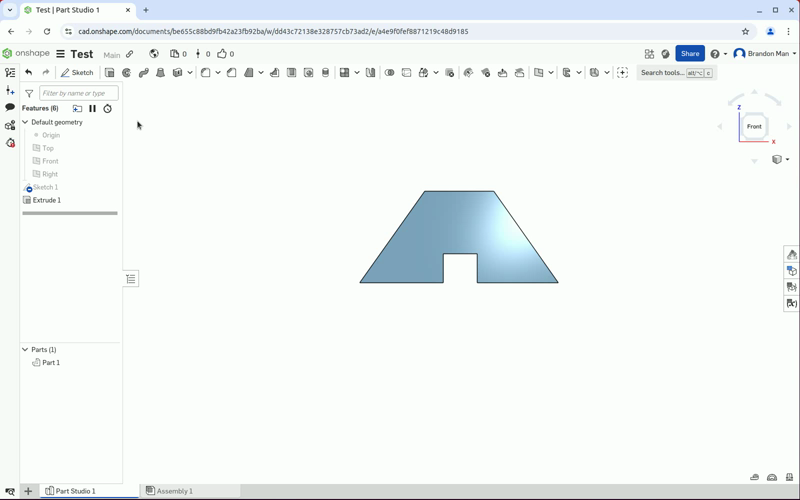
key(shift+h)
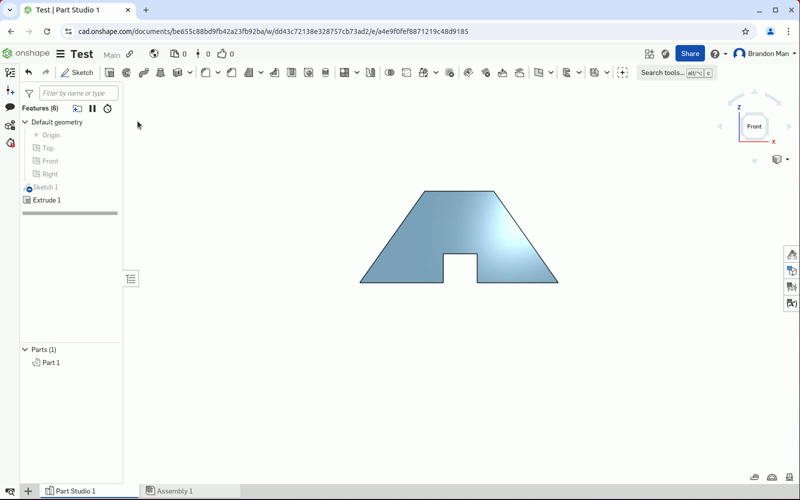
key(shift+h)
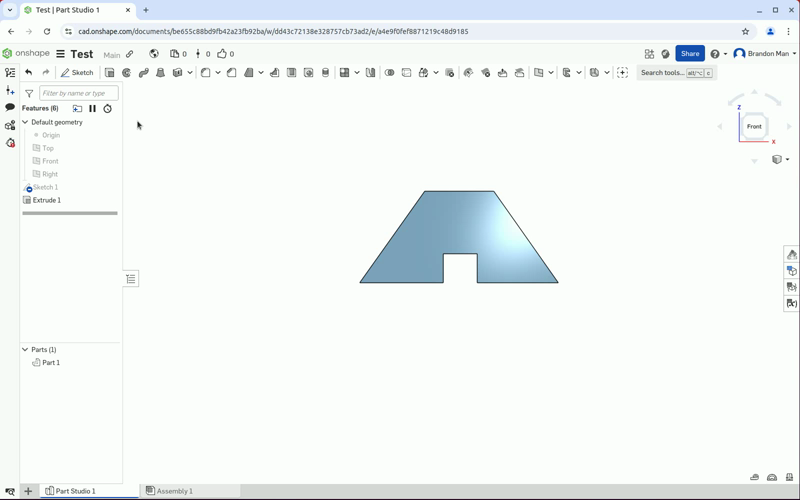
mouse_move(73, 189)
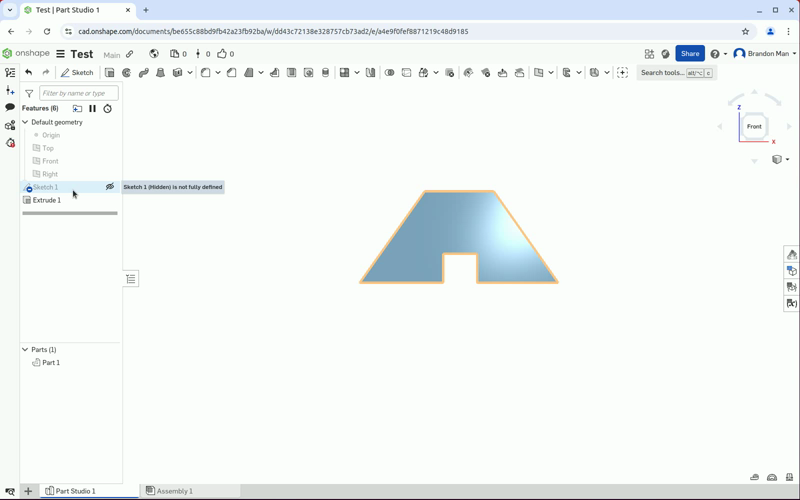
click(73, 189)
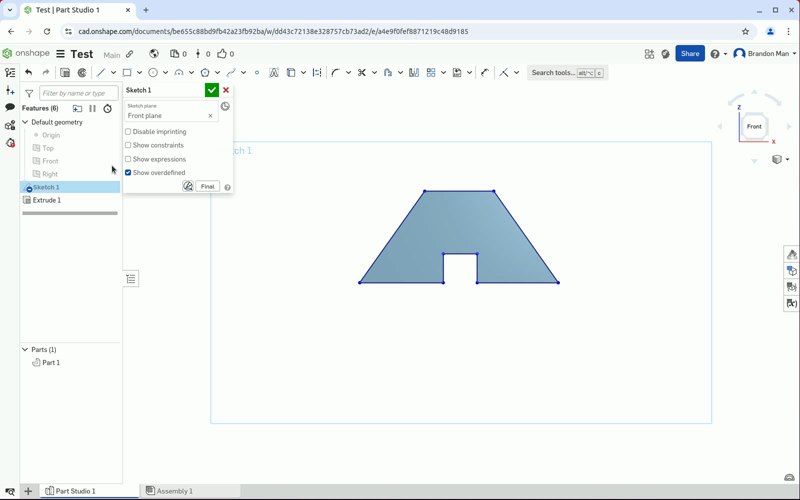
mouse_move(229, 92)
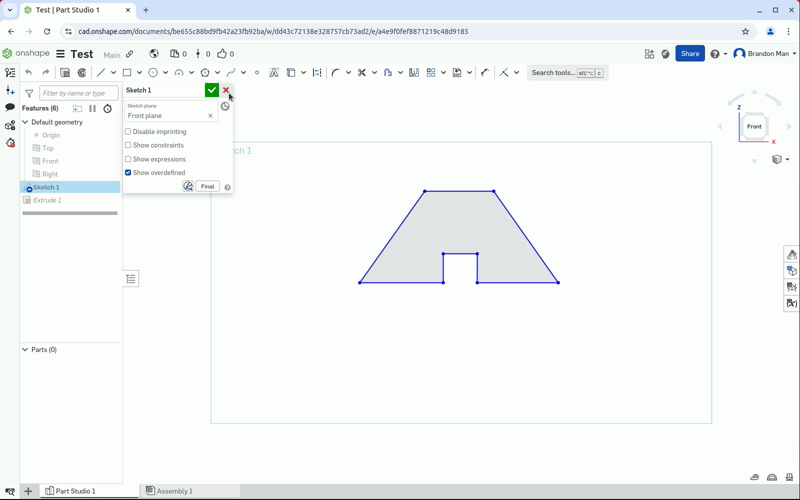
click(229, 92)
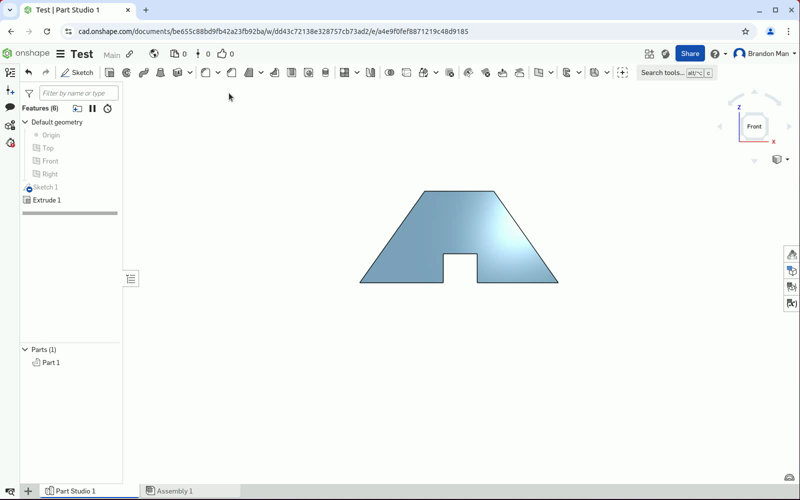
mouse_move(541, 75)
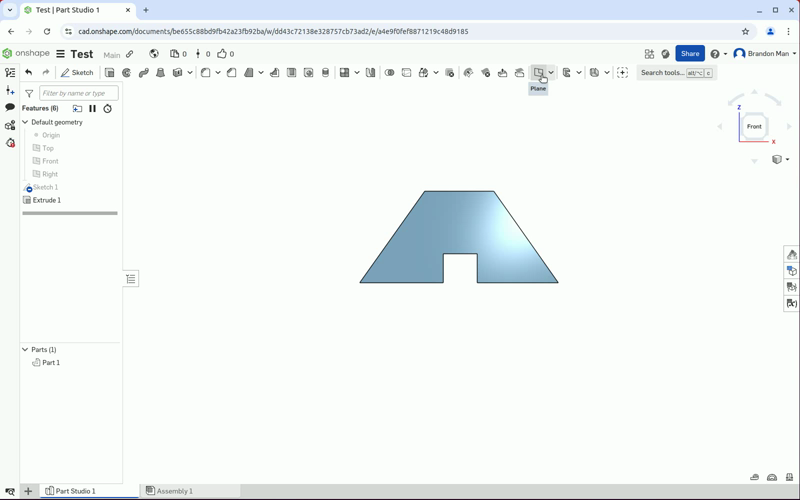
click(541, 75)
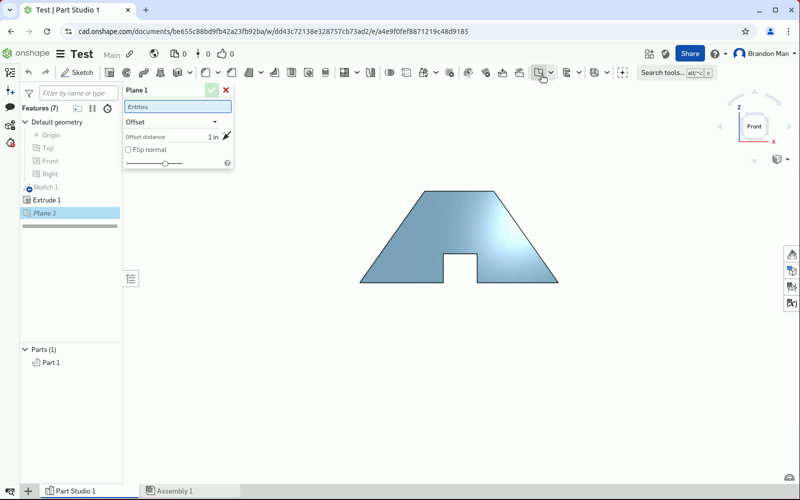
mouse_move(73, 163)
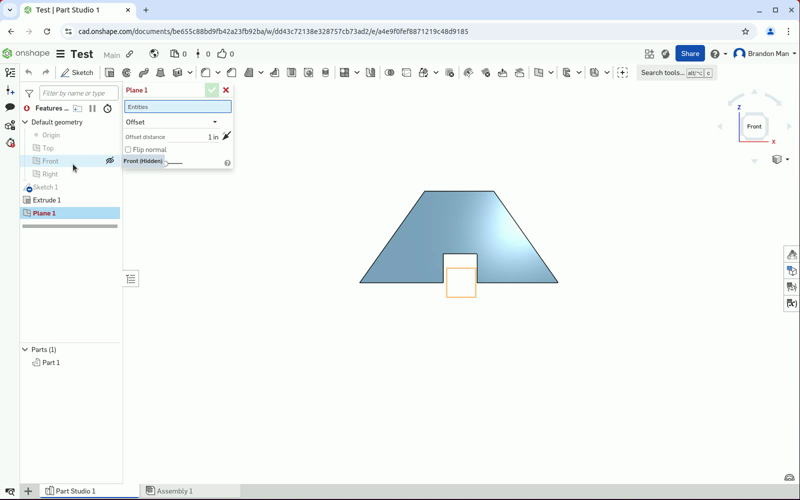
click(73, 163)
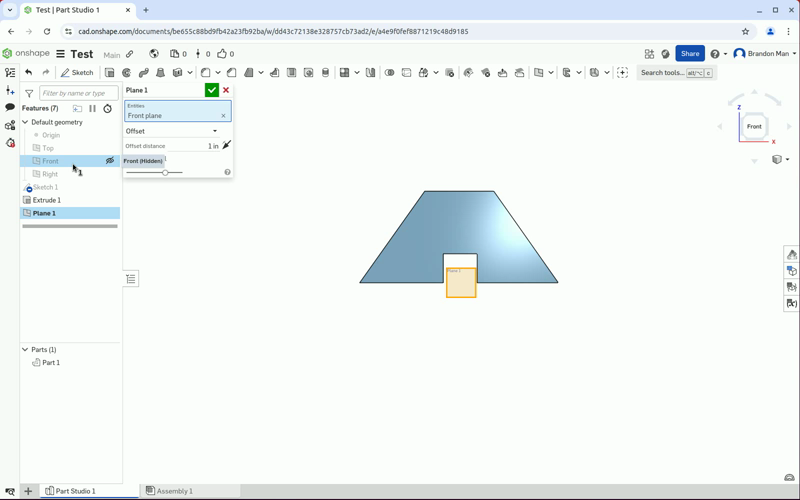
key(tab, 2)
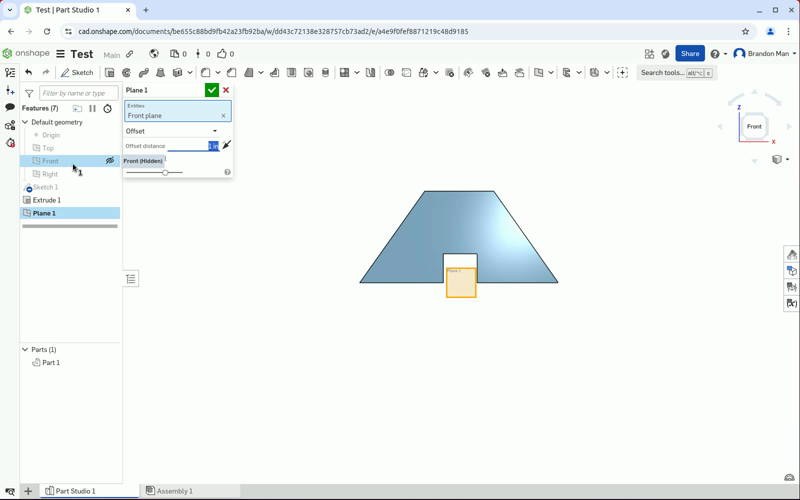
text(23.108)
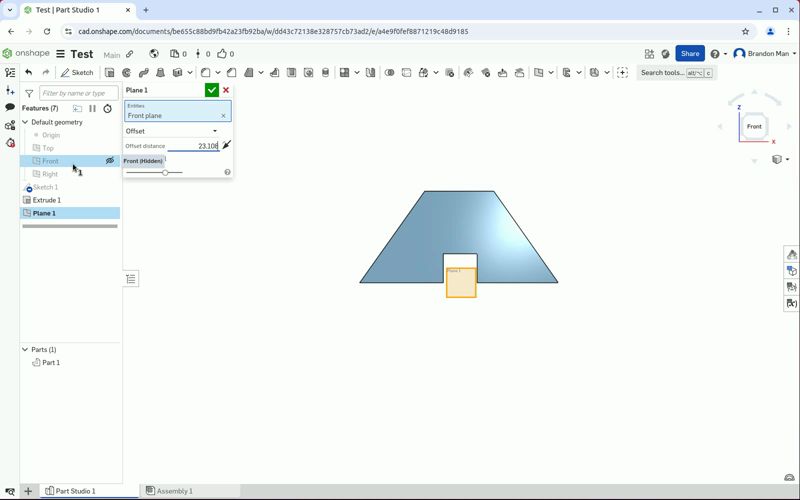
key(enter, 2)
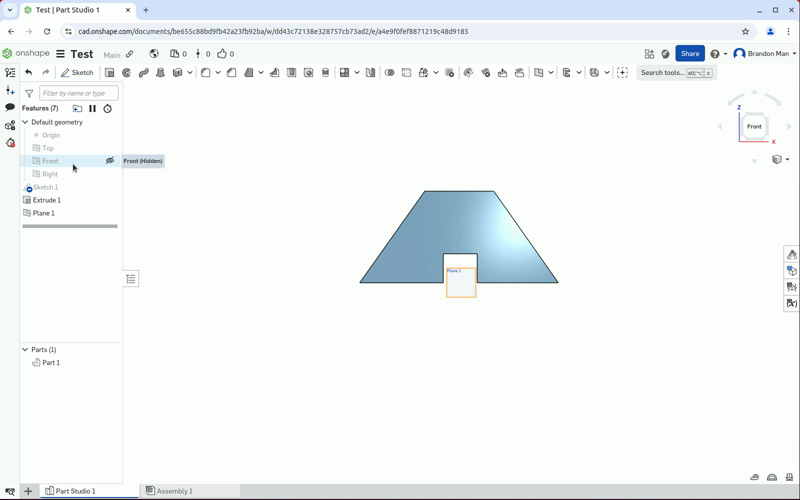
key(shift+s)
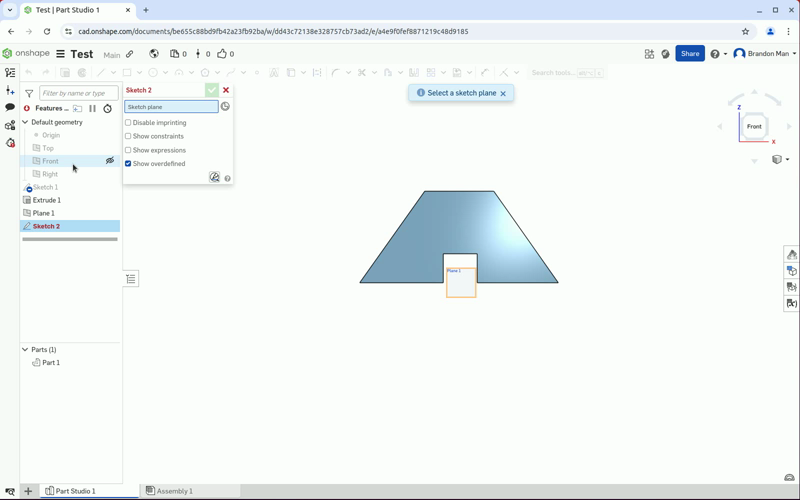
mouse_move(73, 215)
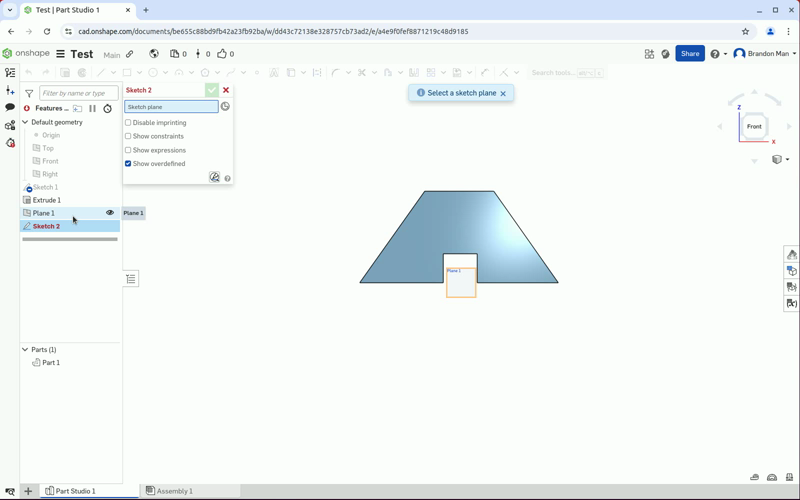
click(73, 215)
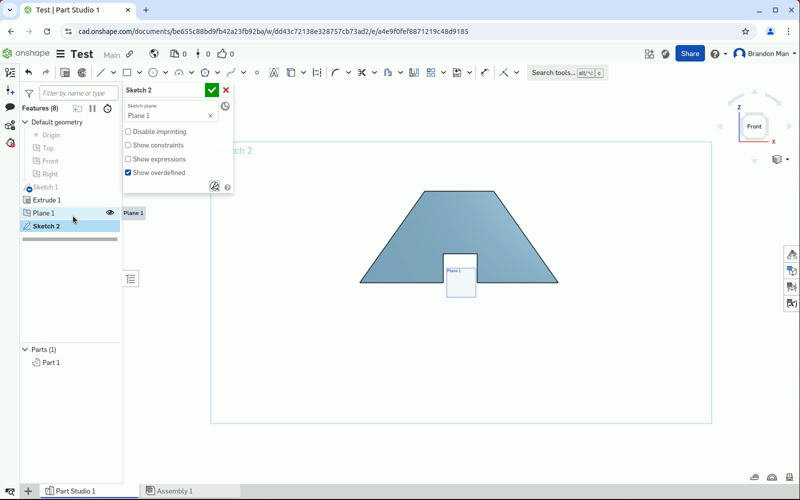
mouse_move(73, 352)
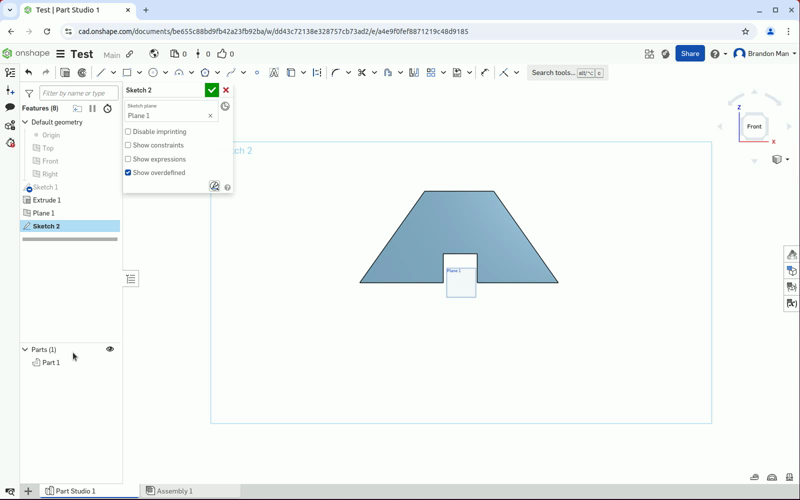
key(y)
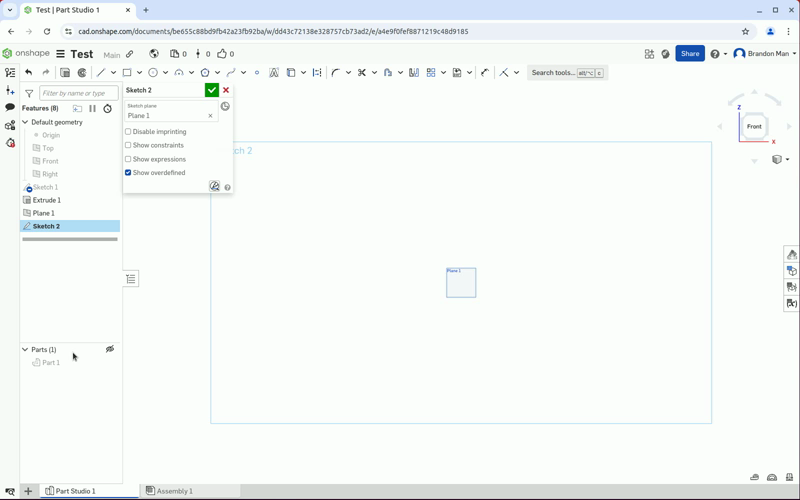
key(l)
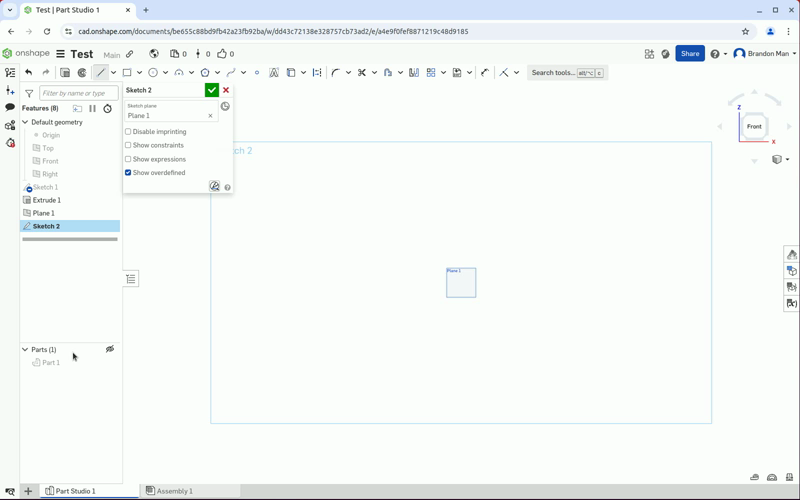
key_down(shift)
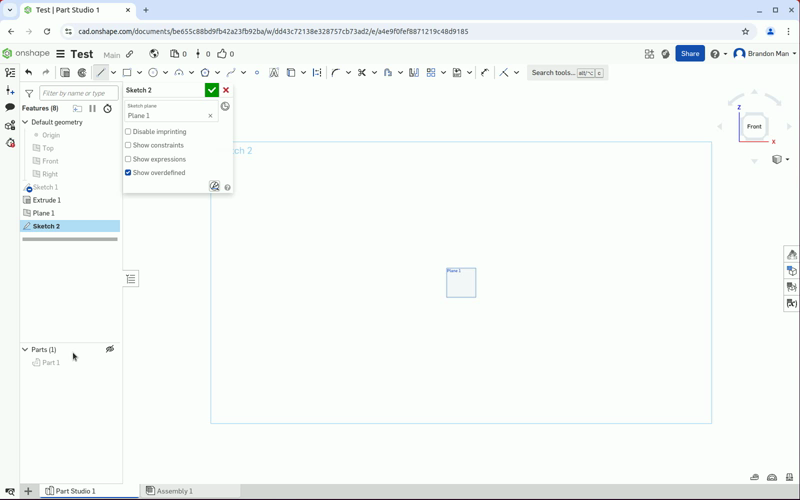
mouse_move(443, 268)
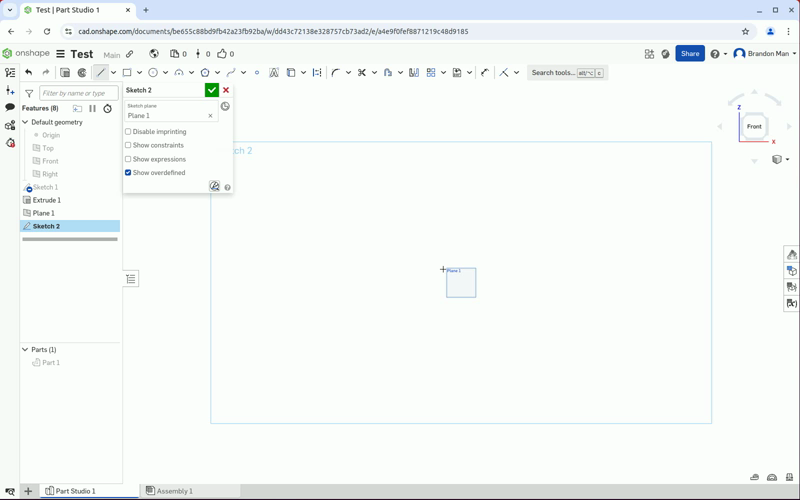
click(443, 268)
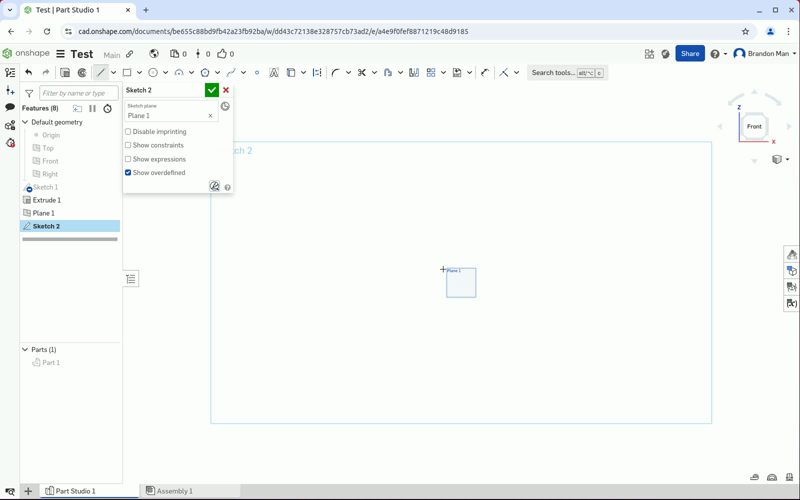
key_up(shift)
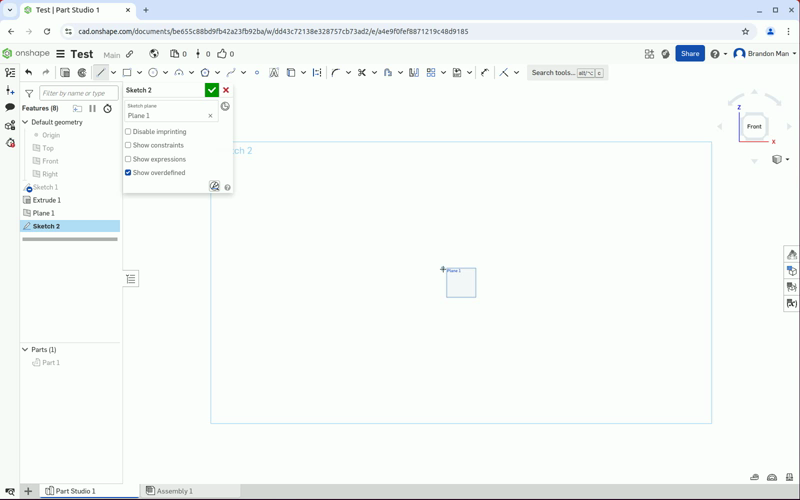
key_down(shift)
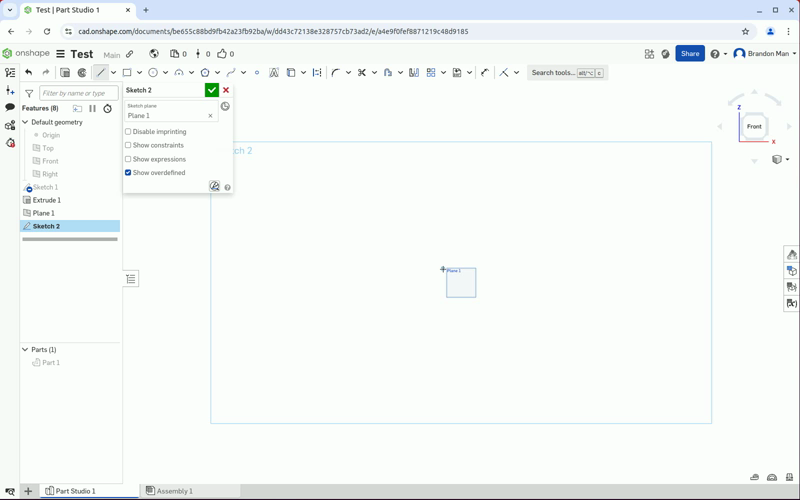
mouse_move(473, 268)
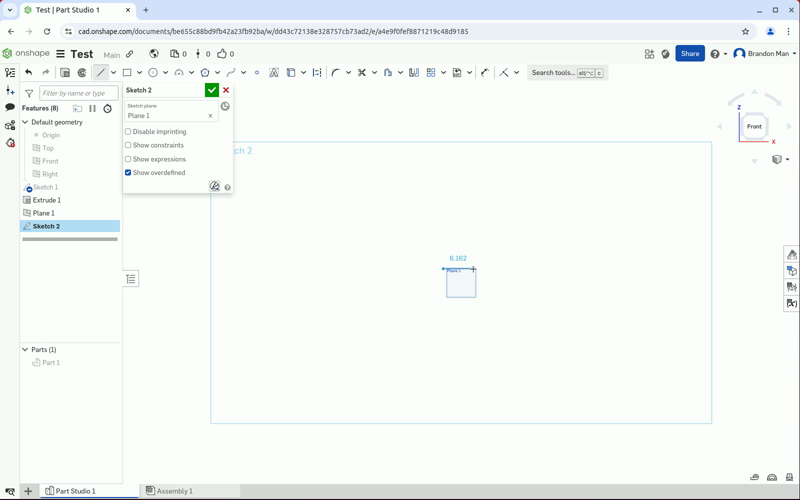
mouse_move(477, 268)
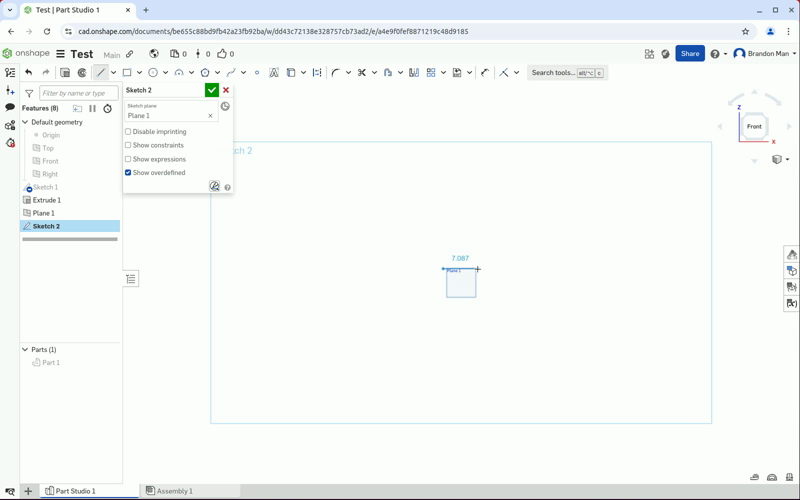
click(477, 268)
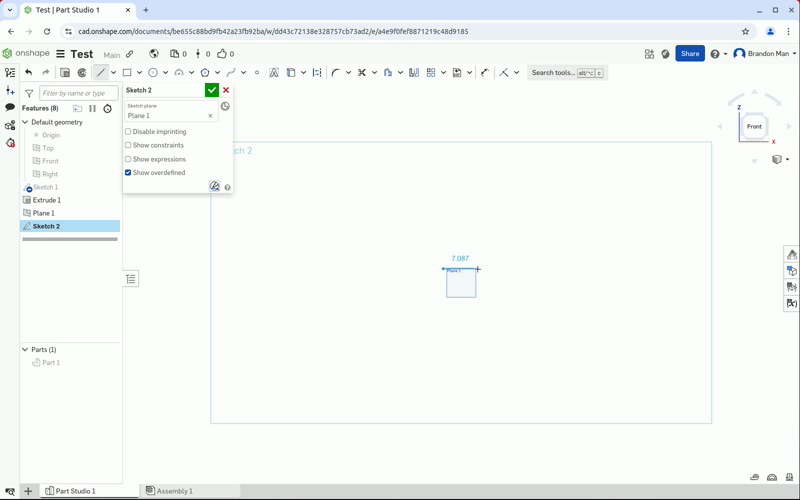
key_up(shift)
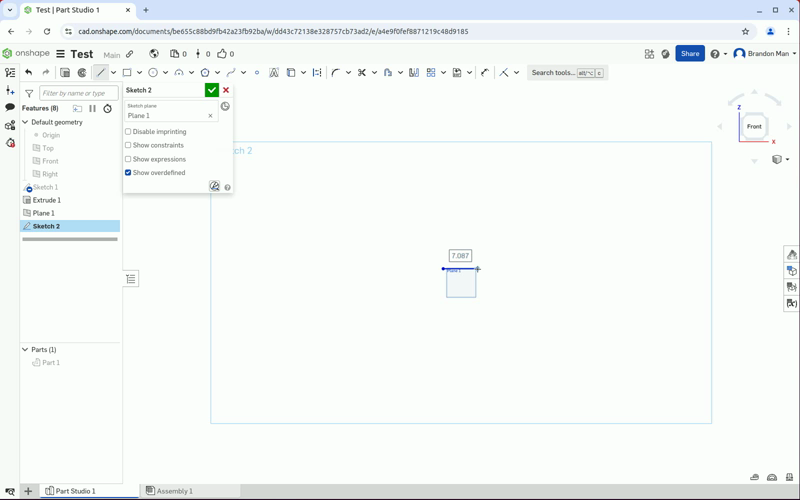
key_down(shift)
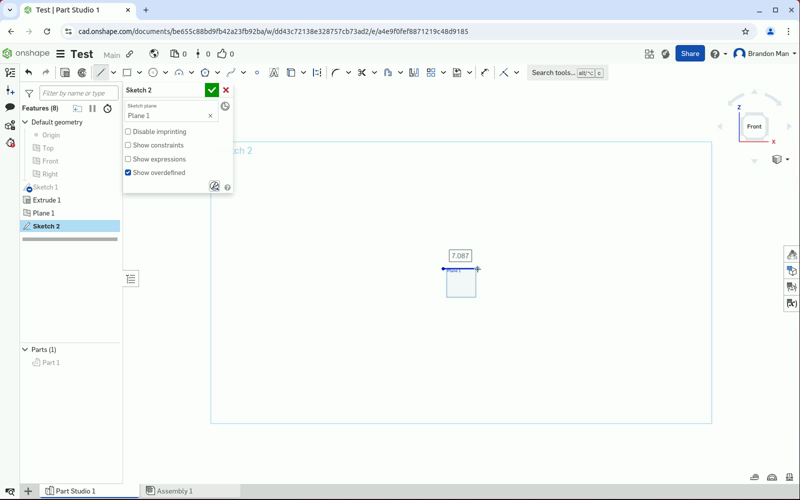
mouse_move(507, 268)
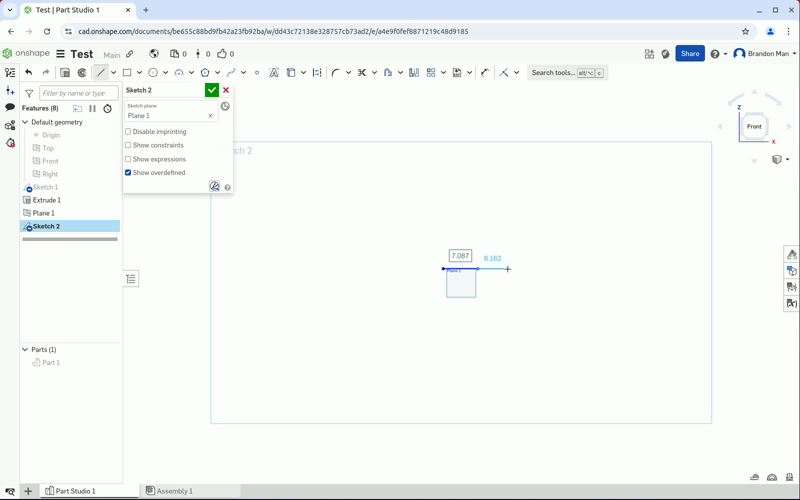
mouse_move(477, 253)
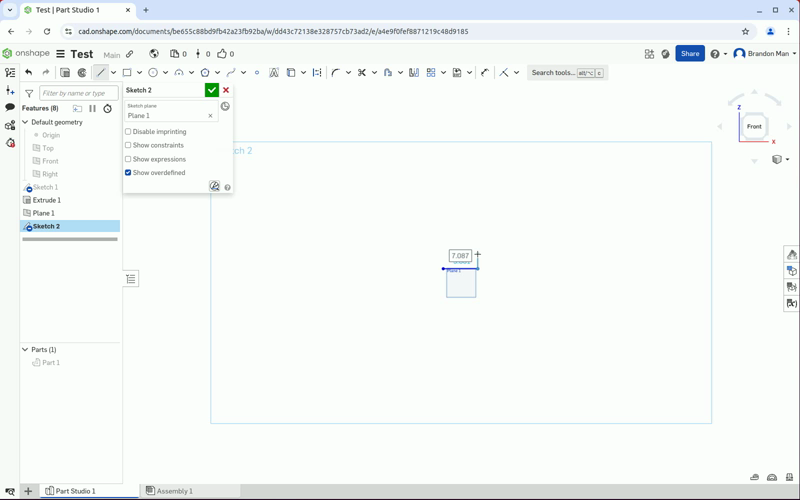
click(477, 253)
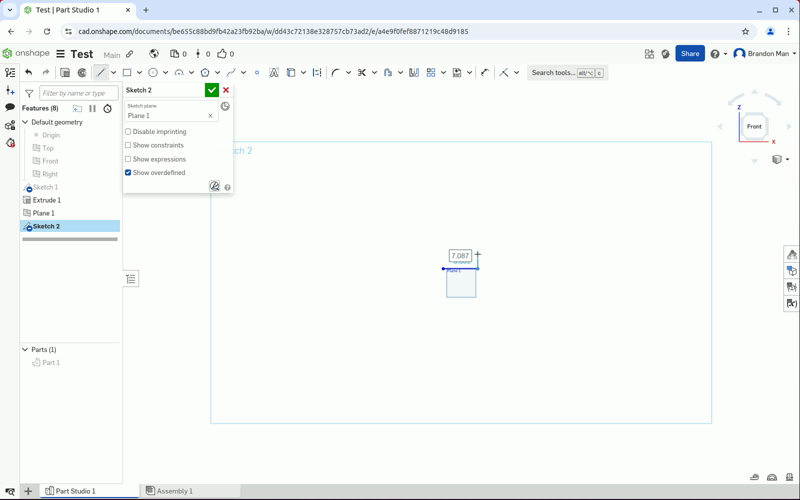
key_up(shift)
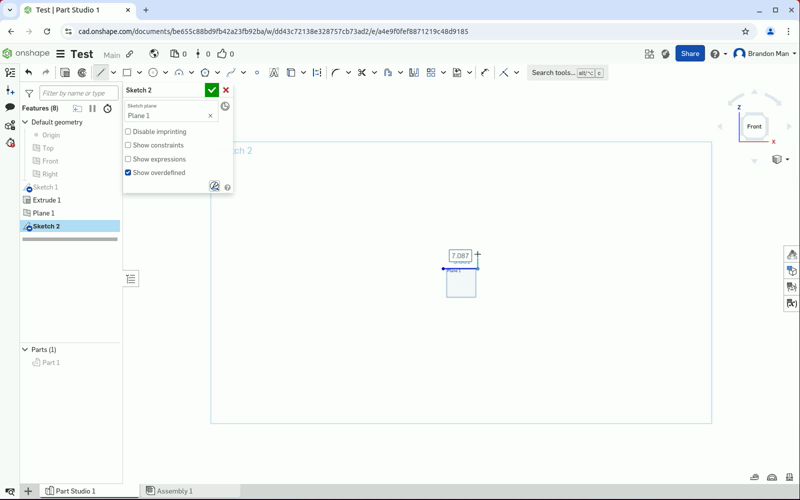
key_down(shift)
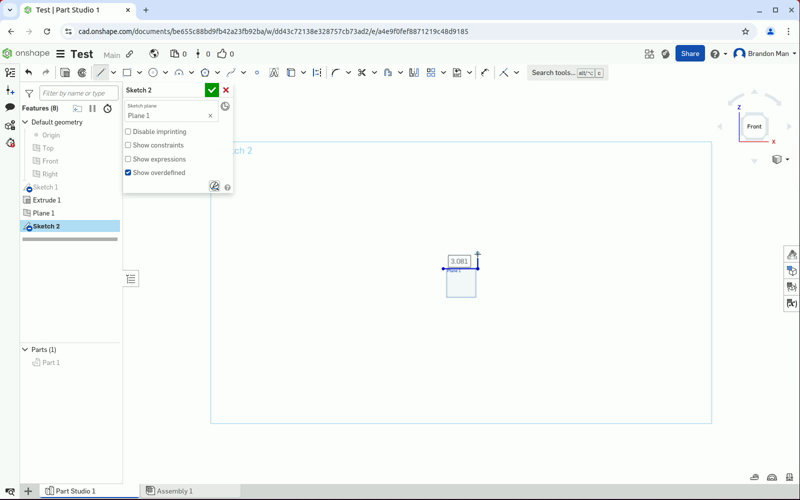
mouse_move(507, 253)
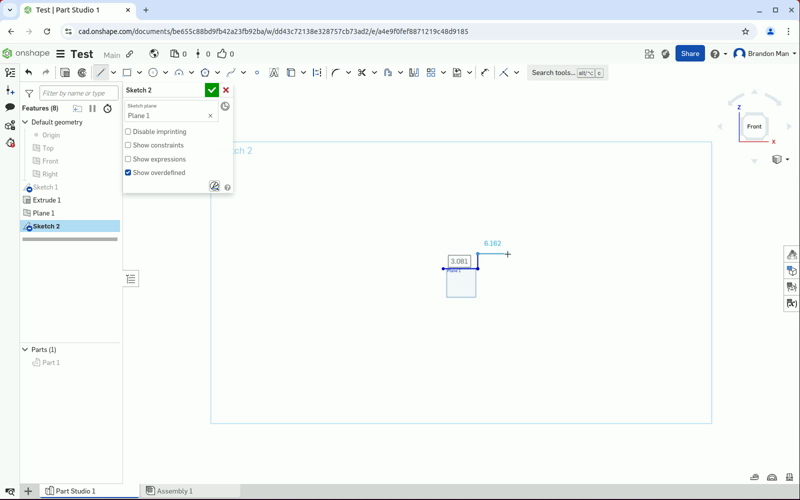
mouse_move(443, 253)
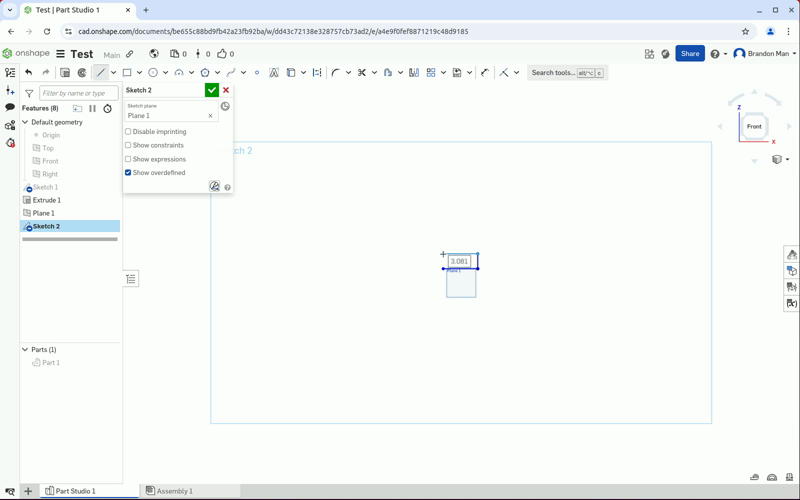
click(443, 253)
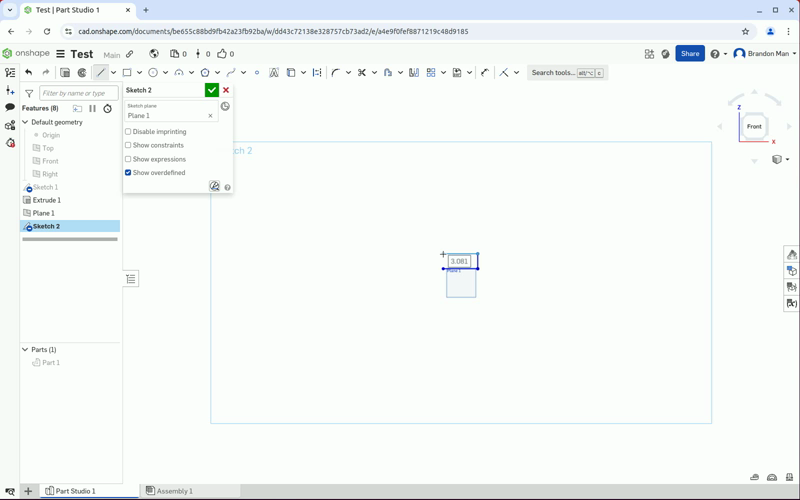
key_up(shift)
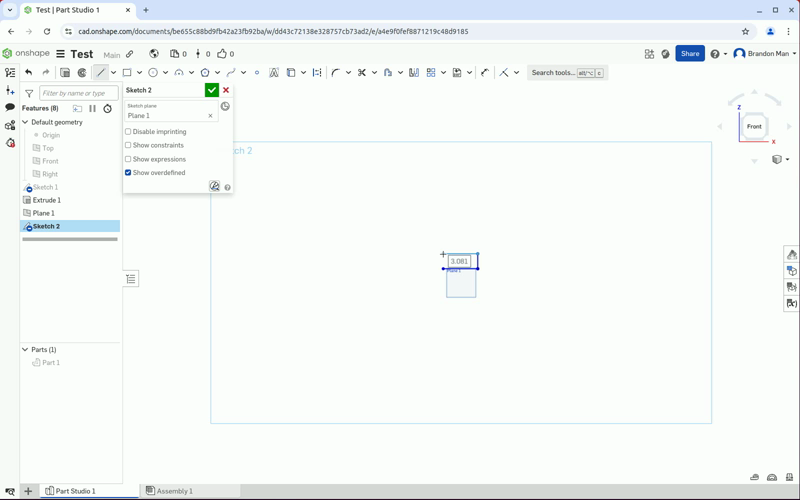
mouse_move(473, 253)
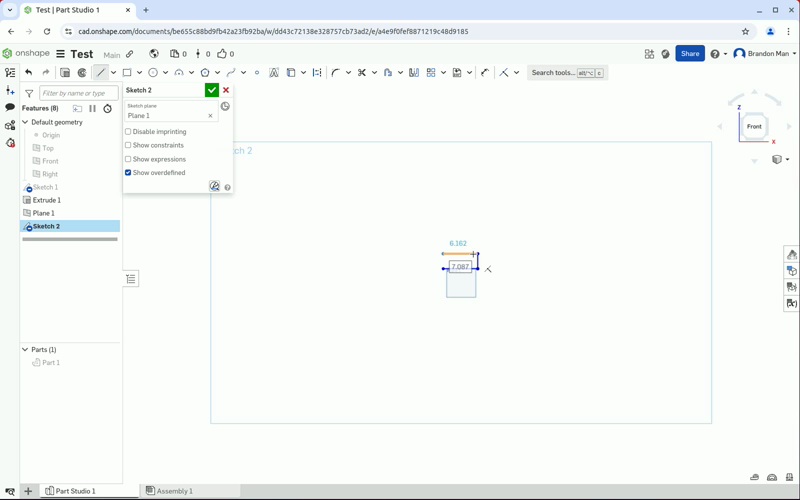
key_down(shift)
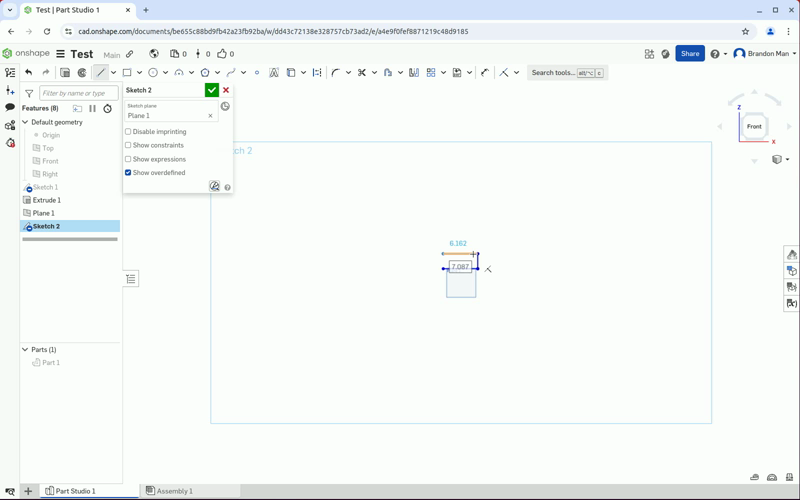
mouse_move(443, 268)
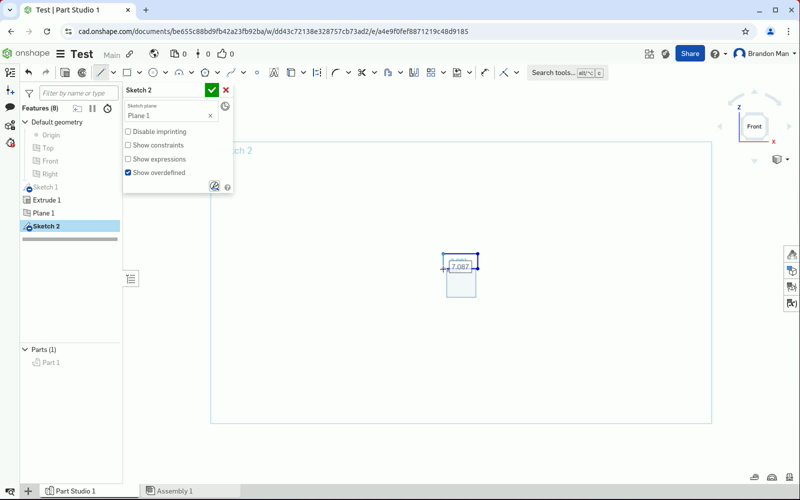
key_up(shift)
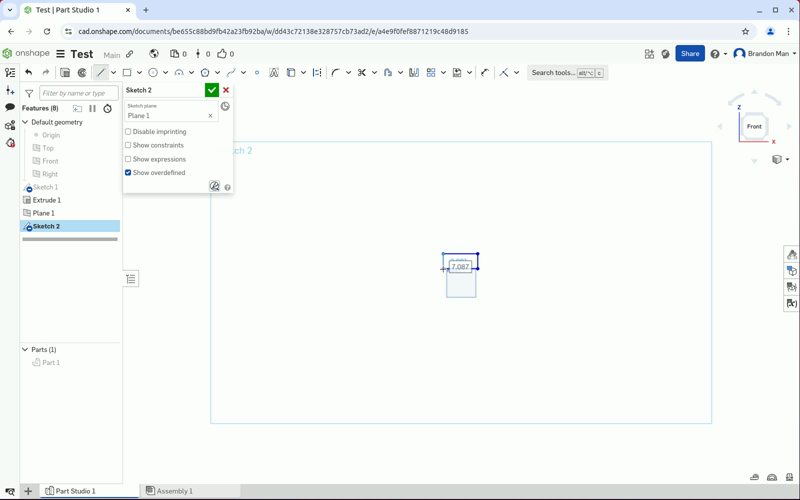
click(443, 268)
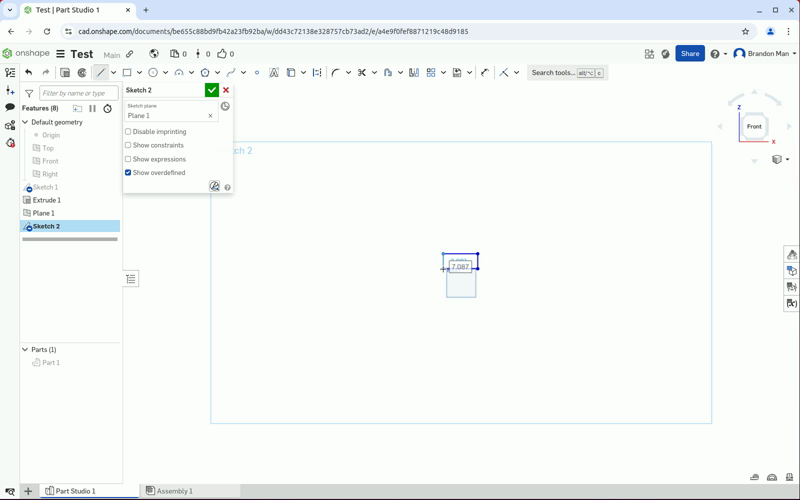
key(esc)
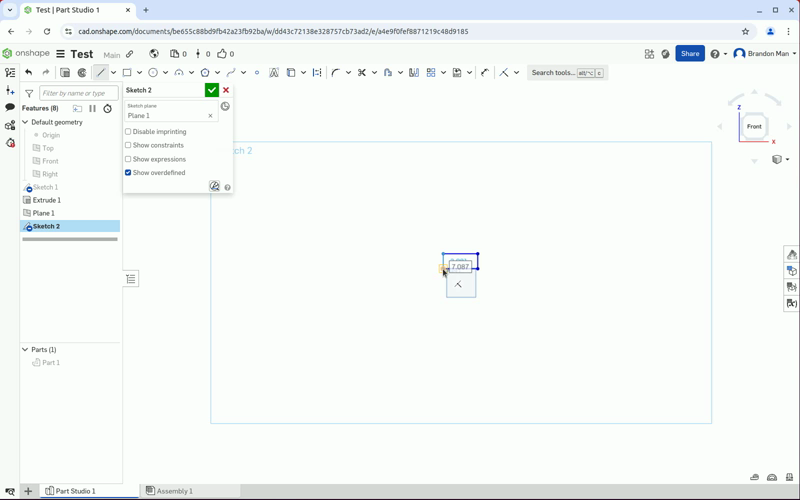
mouse_move(449, 265)
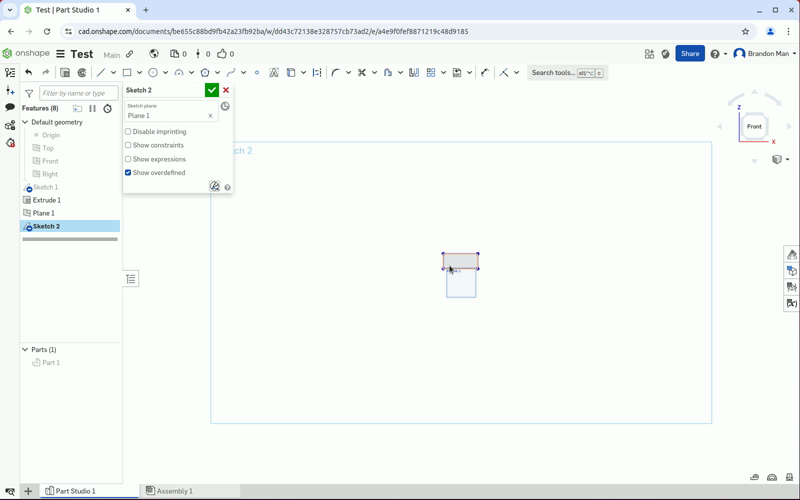
scroll(6)
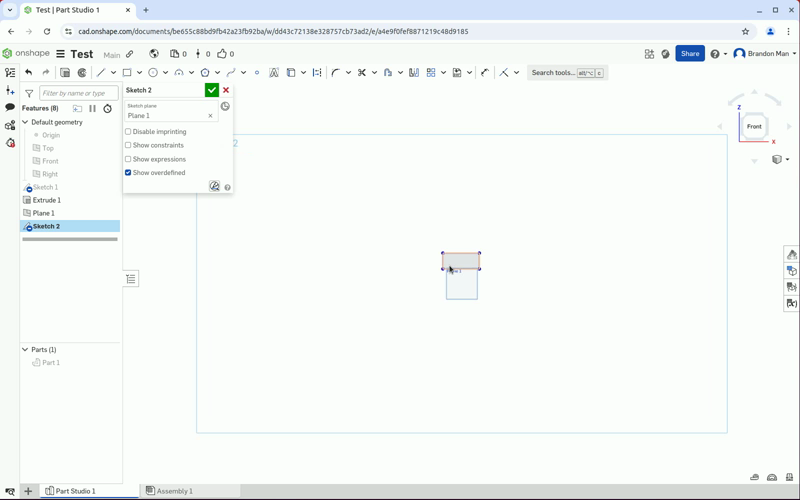
scroll(6)
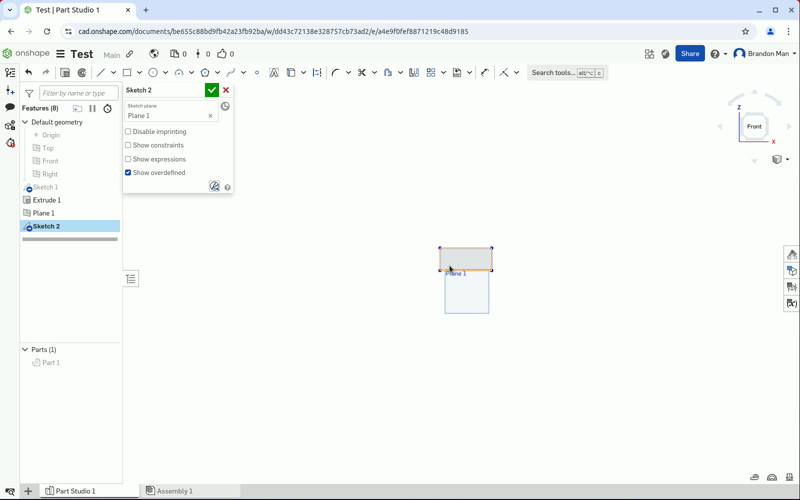
scroll(6)
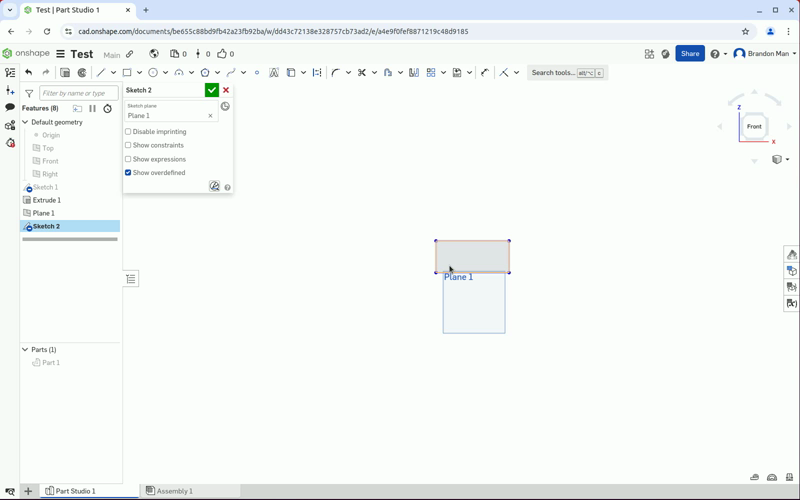
scroll(6)
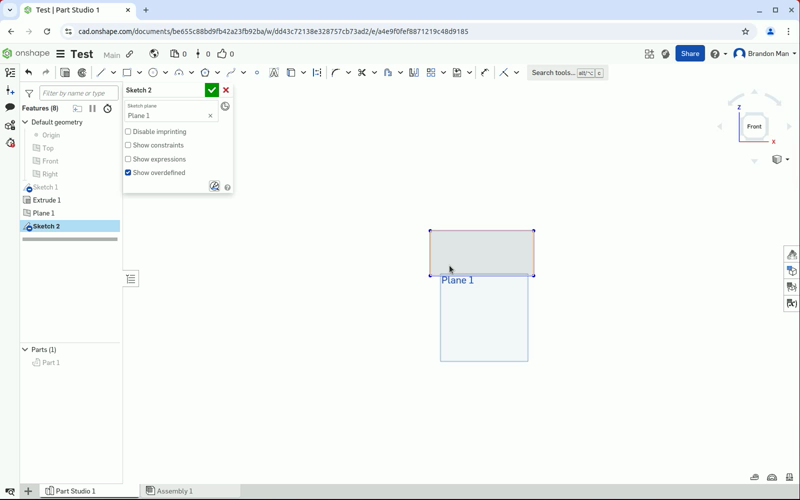
scroll(6)
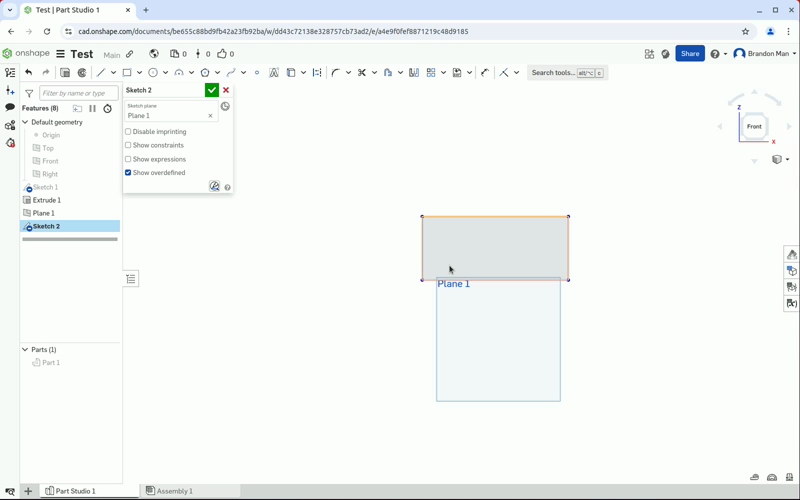
scroll(6)
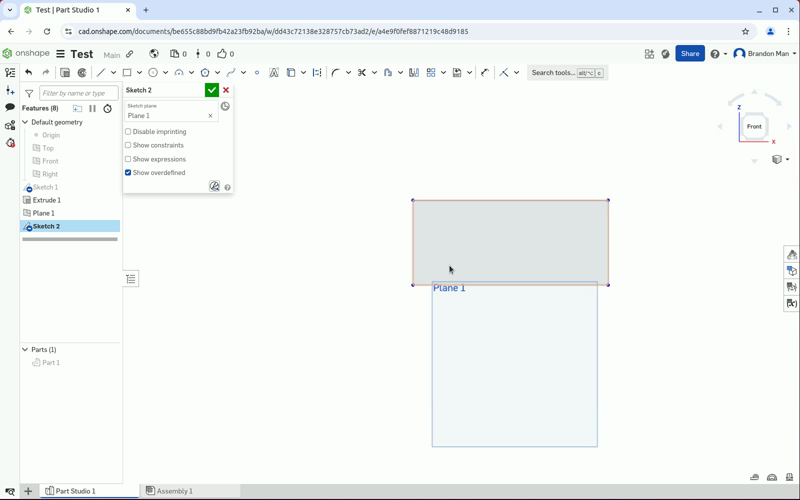
scroll(6)
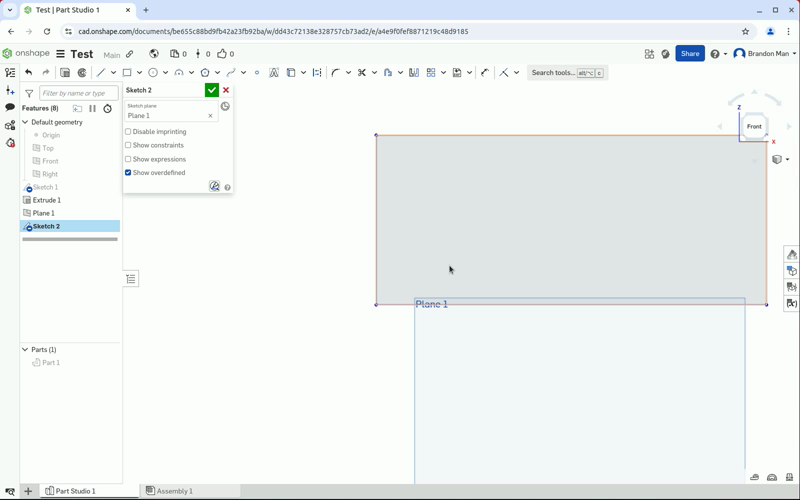
click(449, 265)
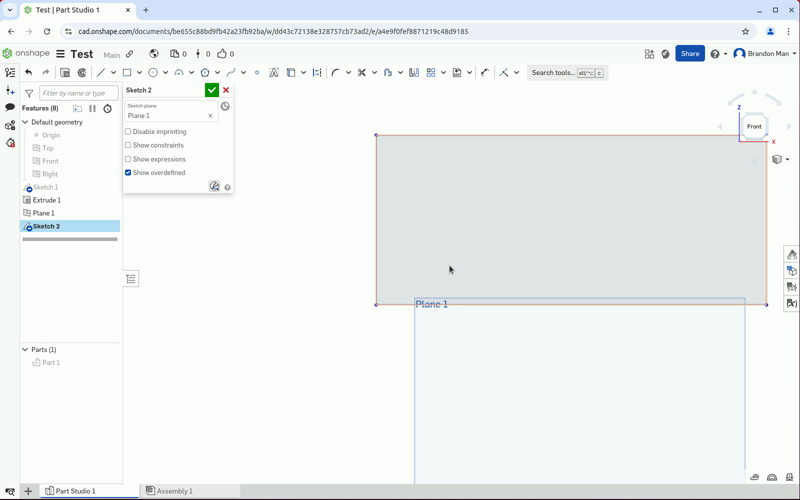
scroll(-6)
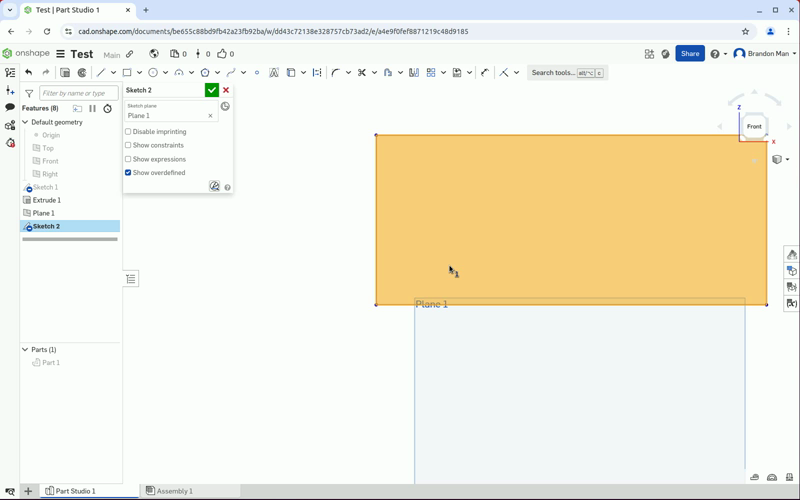
scroll(-6)
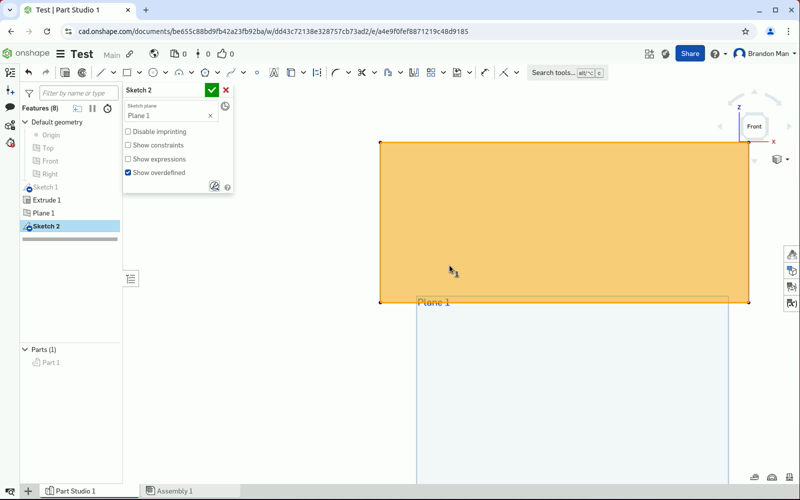
scroll(-6)
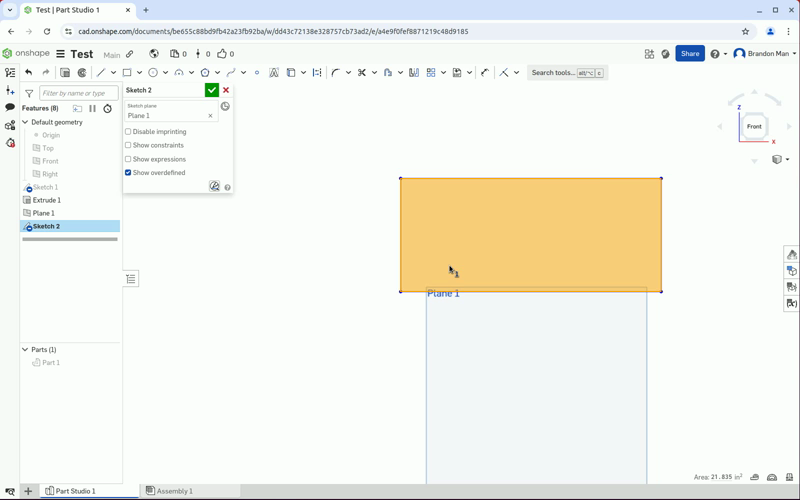
scroll(-6)
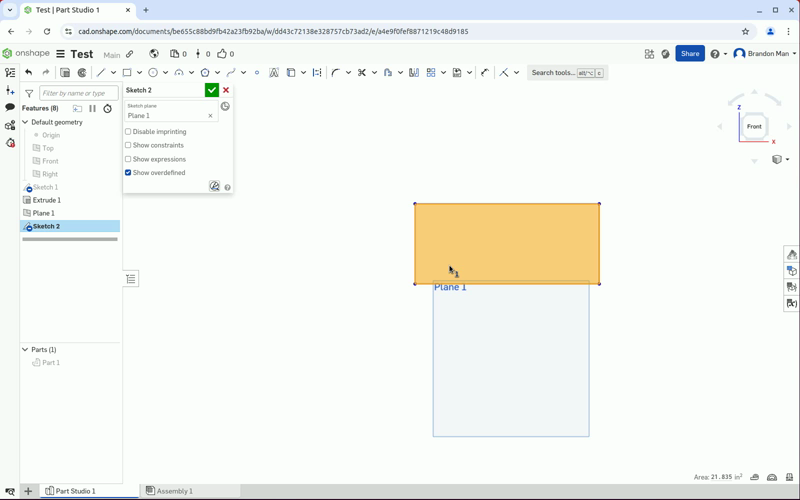
scroll(-6)
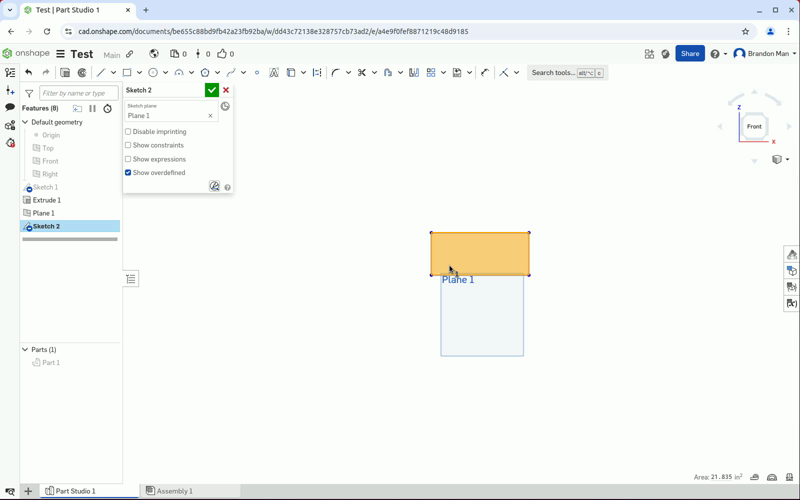
scroll(-6)
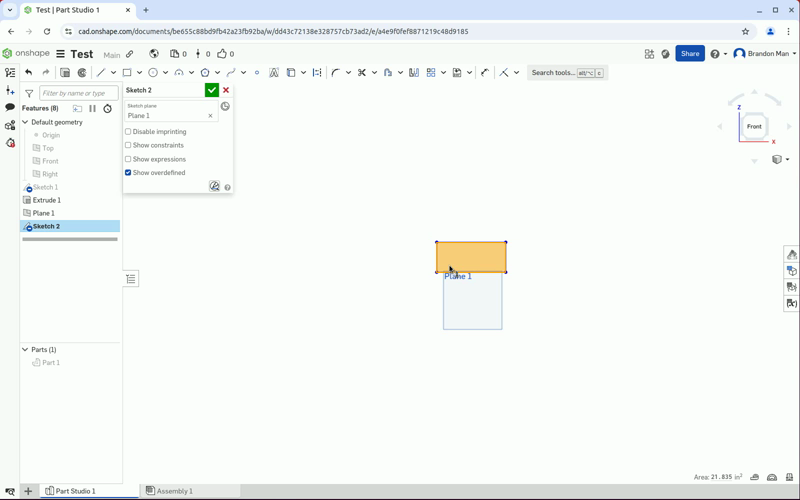
scroll(-6)
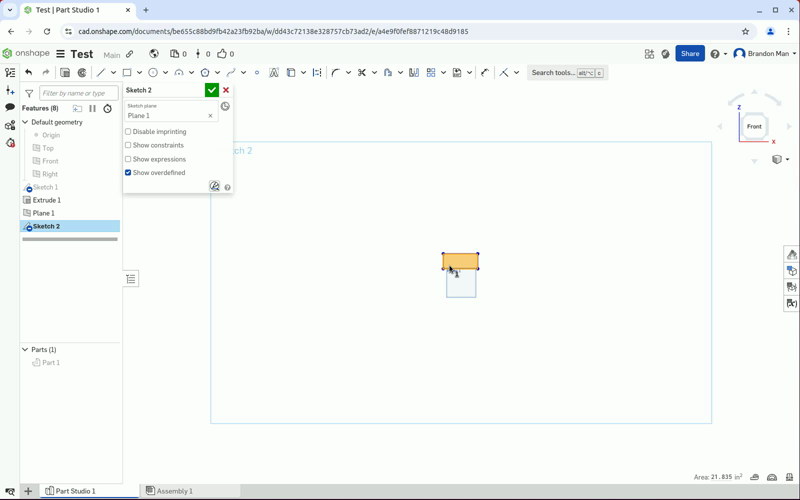
mouse_move(73, 352)
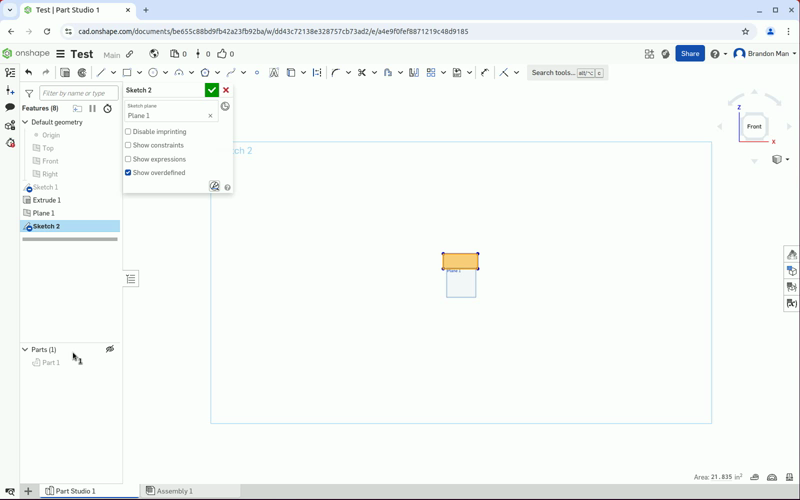
key(shift+y)
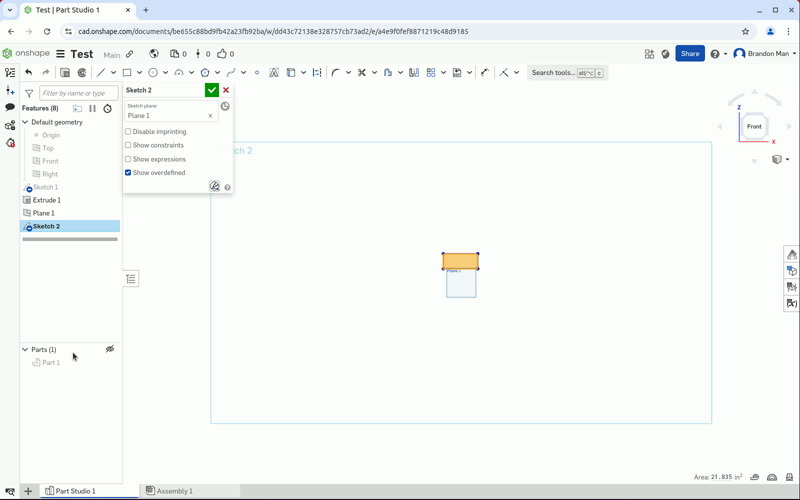
key(shift+e)
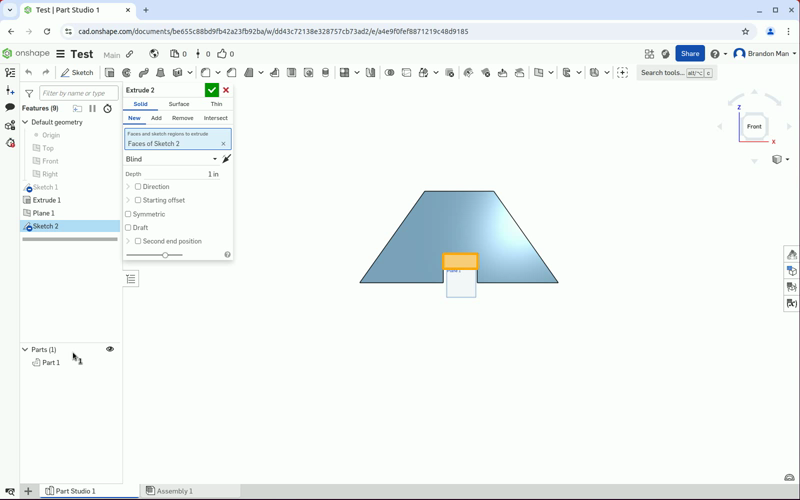
mouse_move(143, 106)
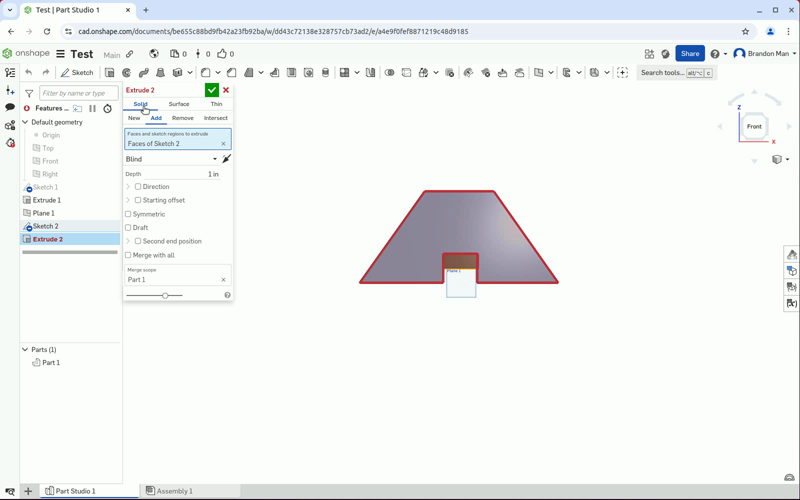
click(143, 106)
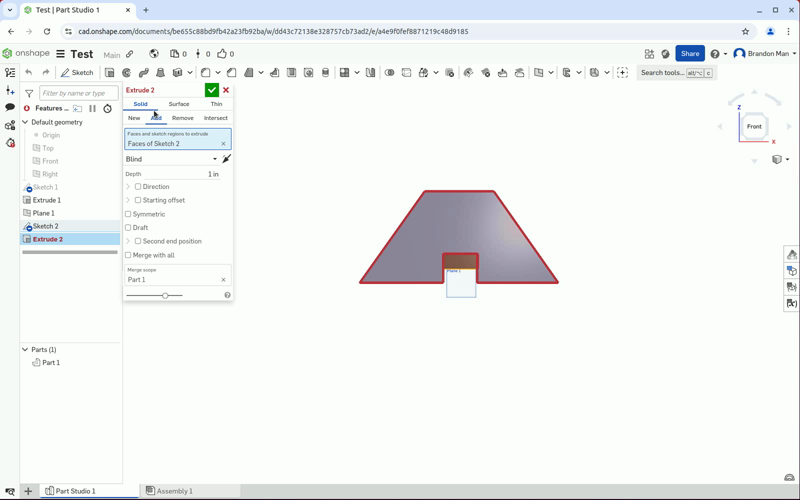
mouse_move(186, 120)
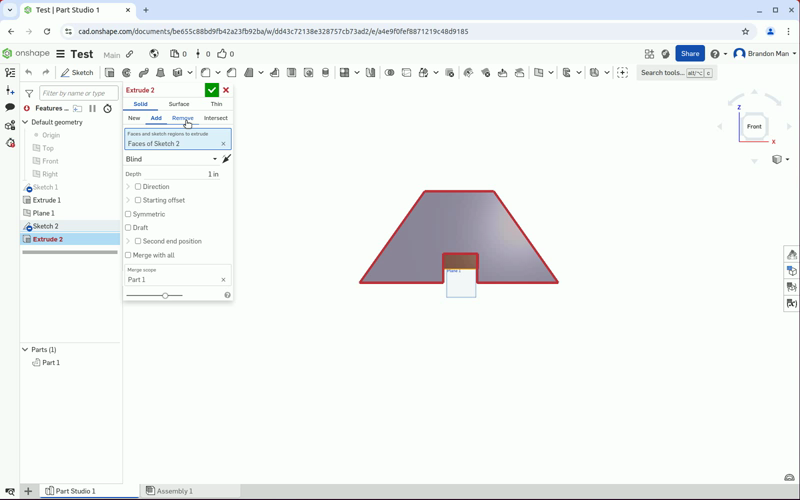
click(186, 120)
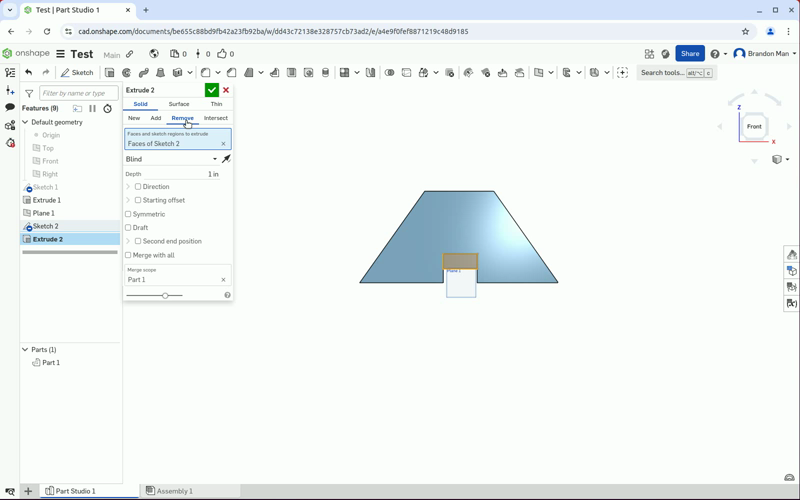
key(tab, 4)
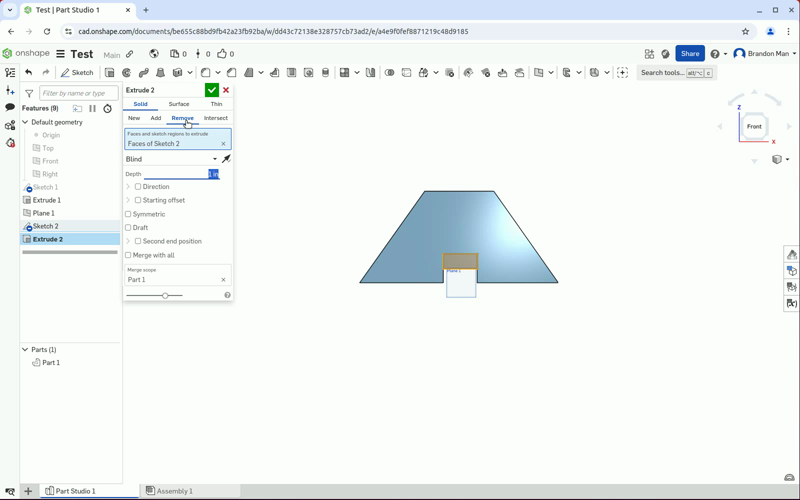
text(9.147)
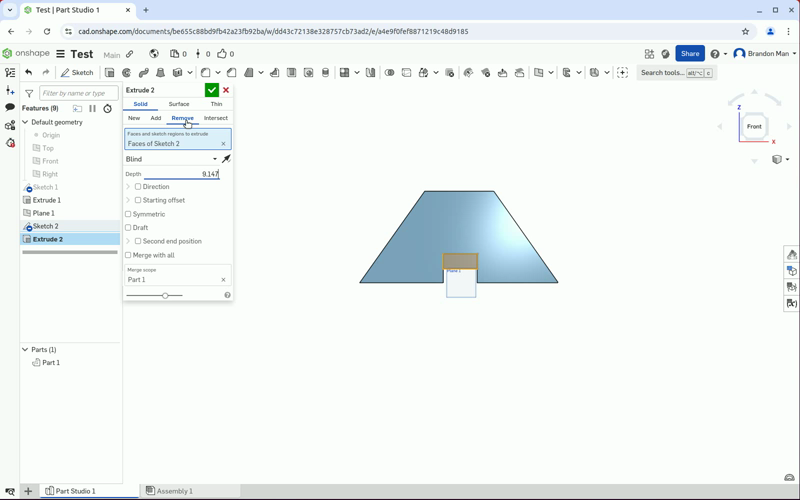
key(tab, 6)
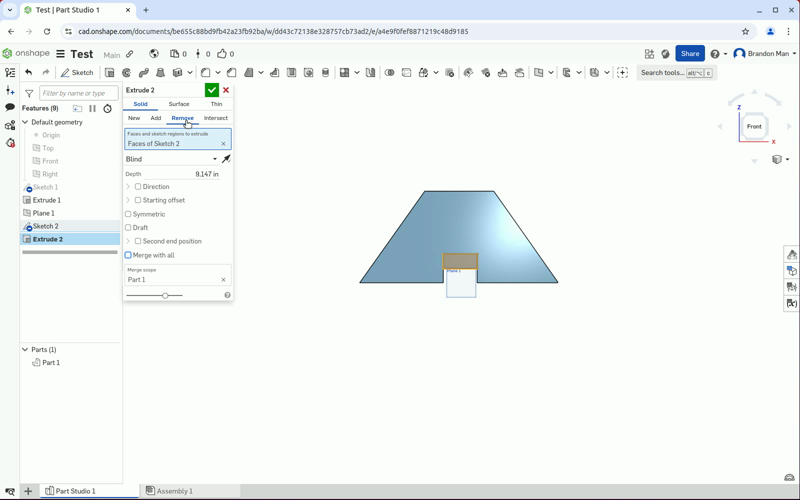
key(space)
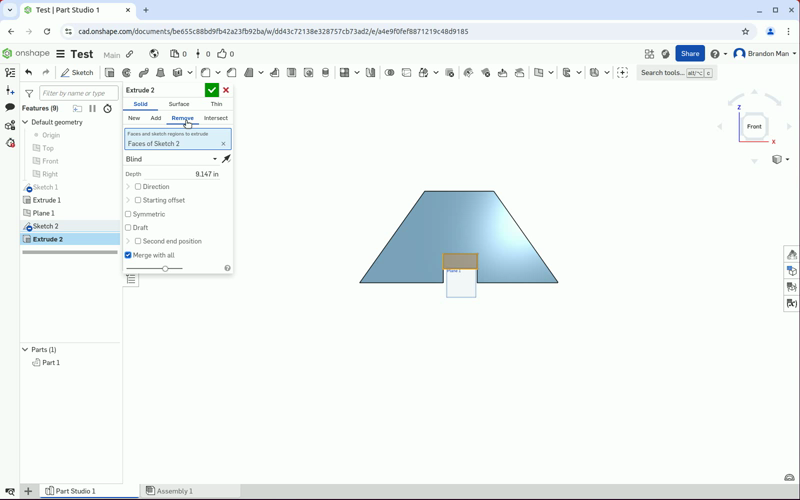
key(enter)
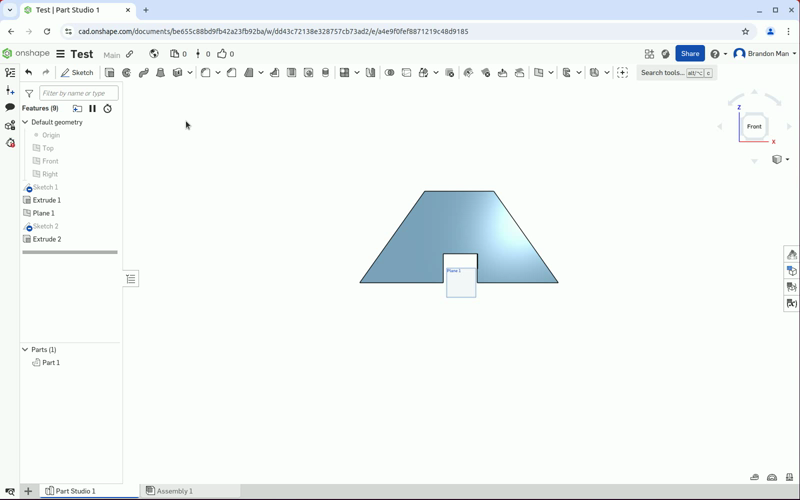
key(shift+h)
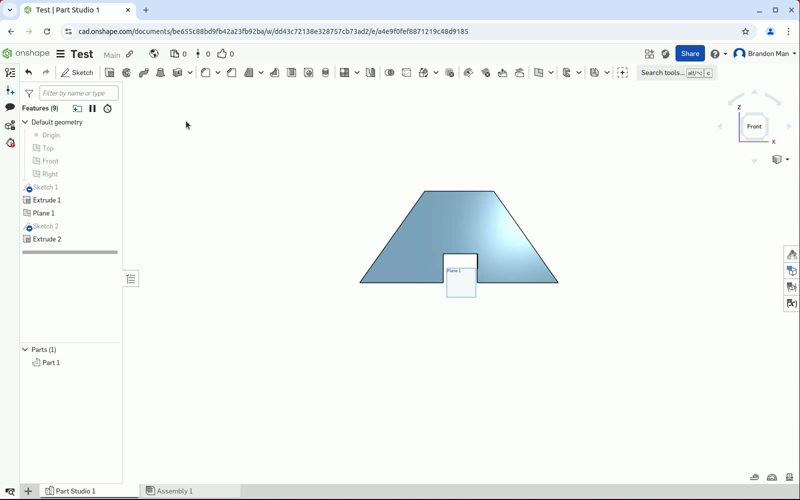
key(shift+h)
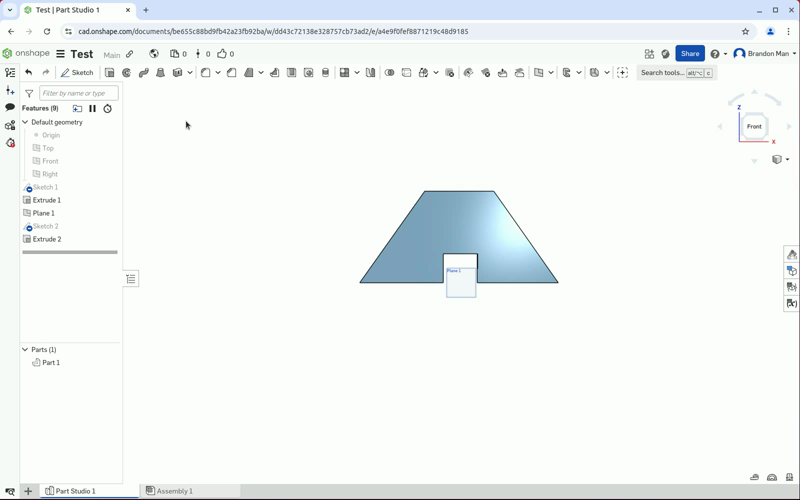
mouse_move(73, 189)
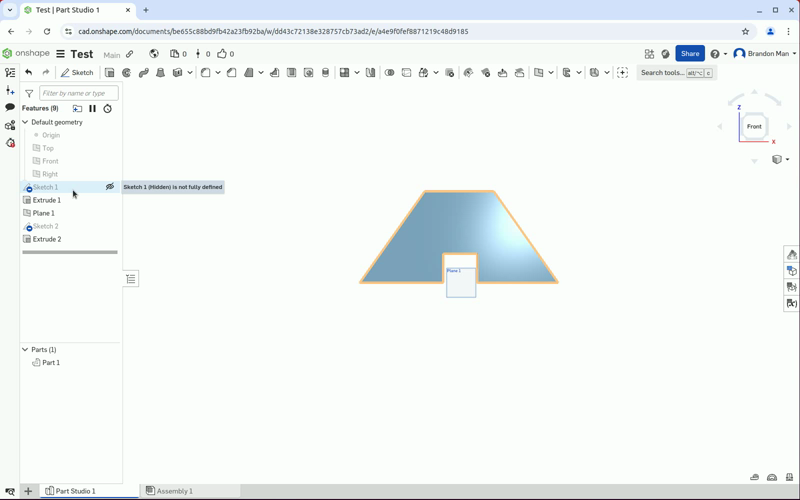
click(73, 189)
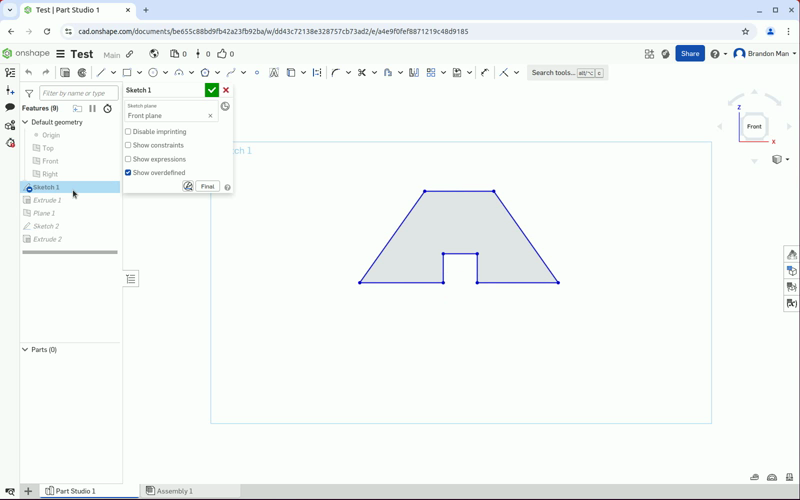
mouse_move(229, 92)
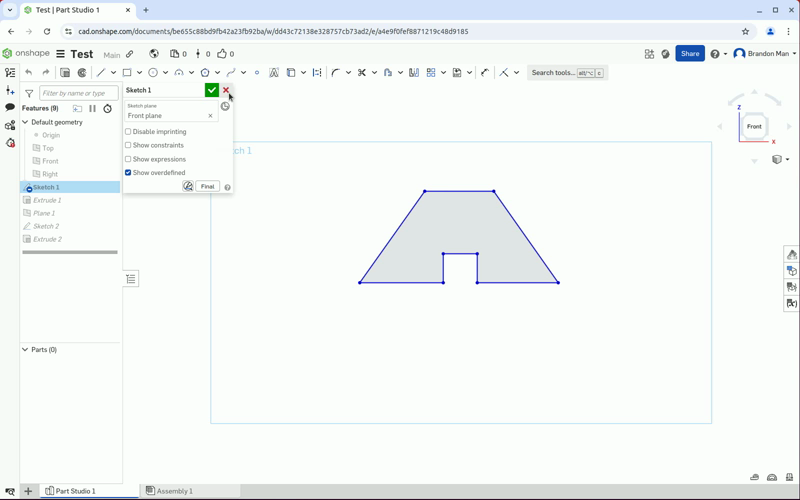
click(229, 92)
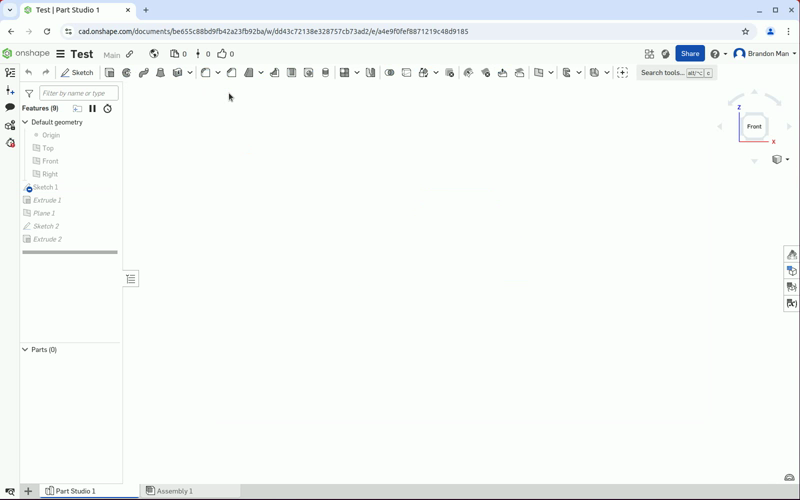
key(shift+s)
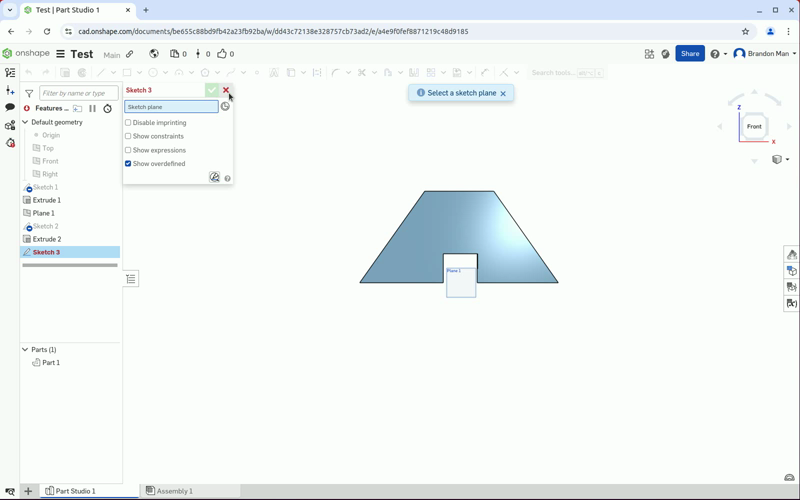
mouse_move(73, 215)
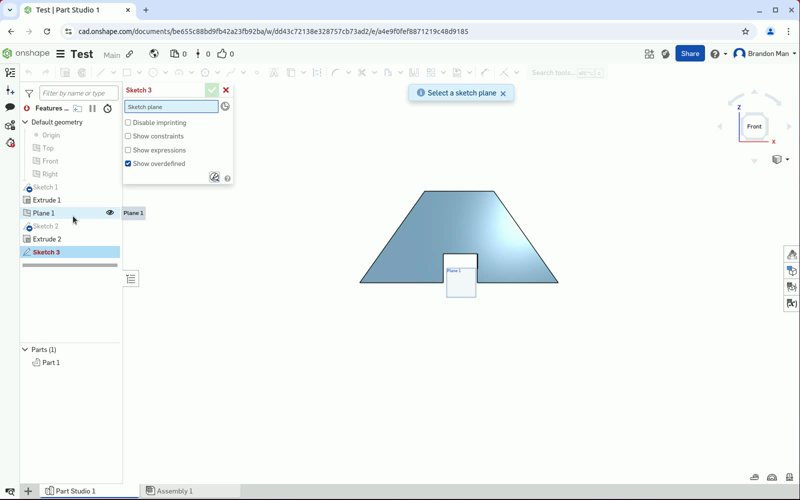
click(73, 215)
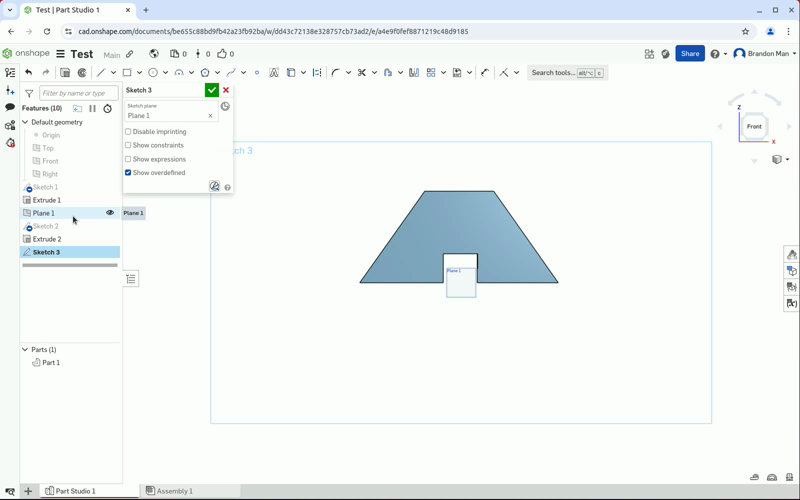
mouse_move(73, 352)
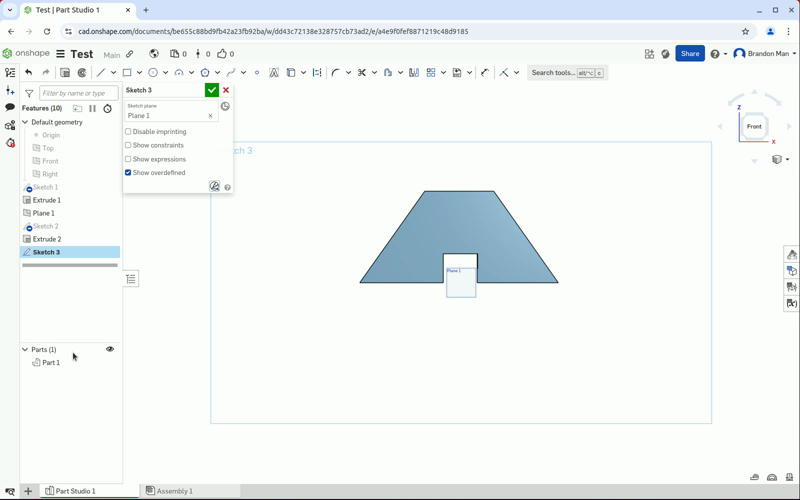
key(y)
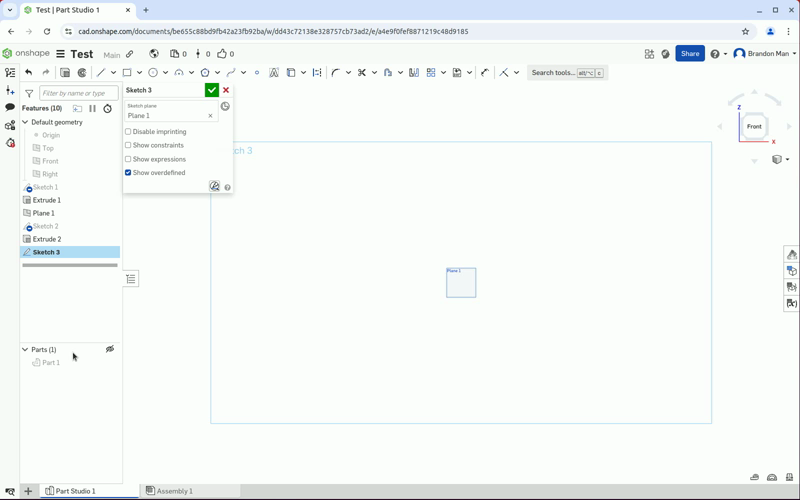
key(l)
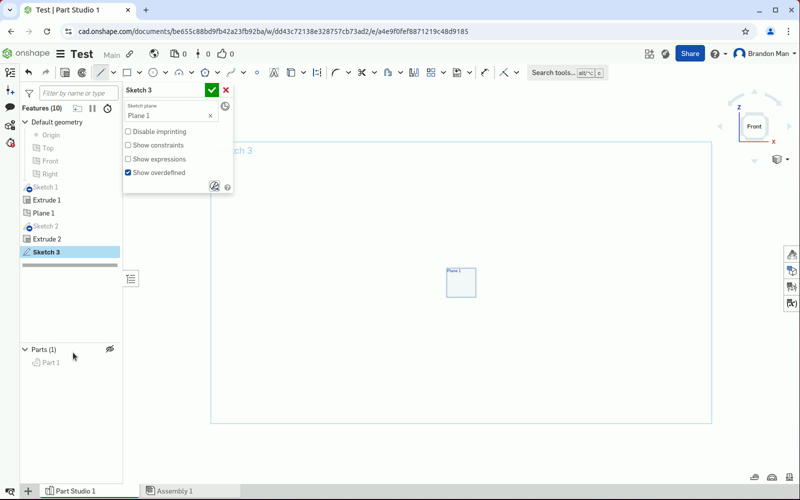
key_down(shift)
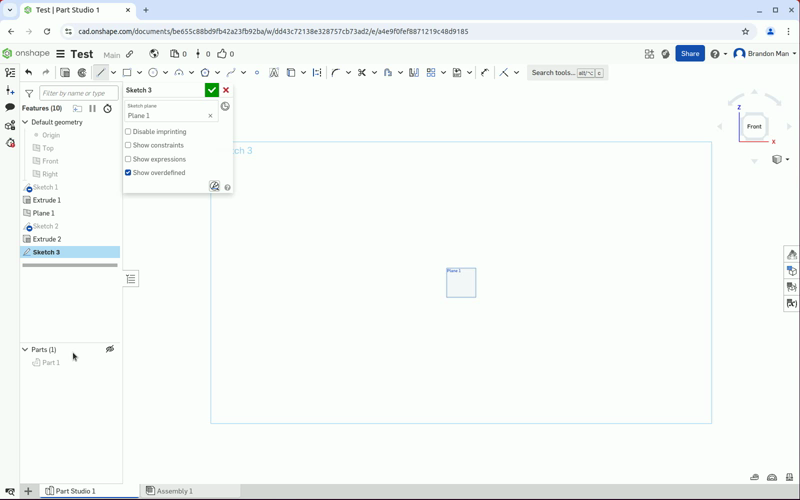
mouse_move(438, 268)
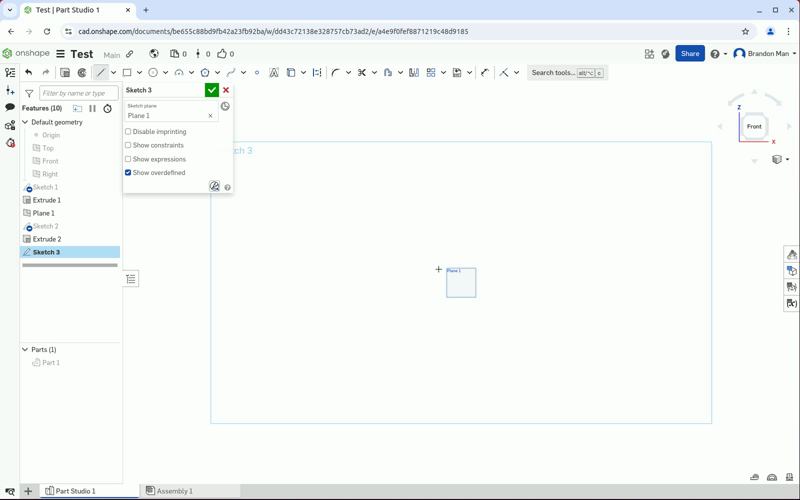
click(438, 268)
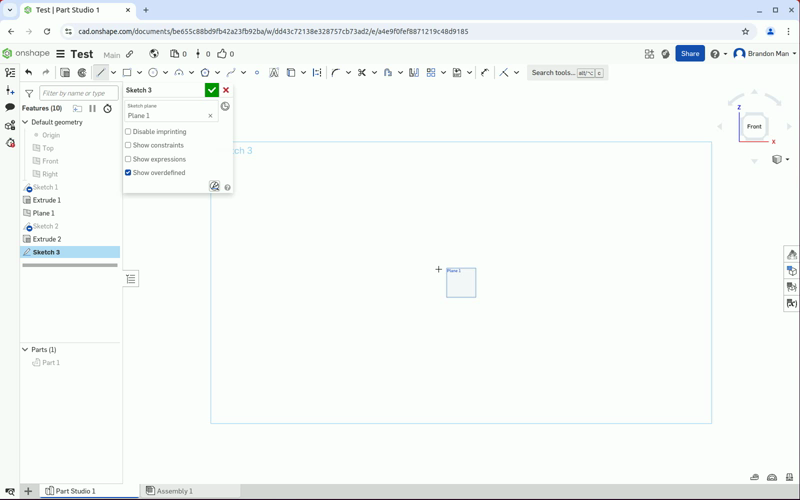
key_up(shift)
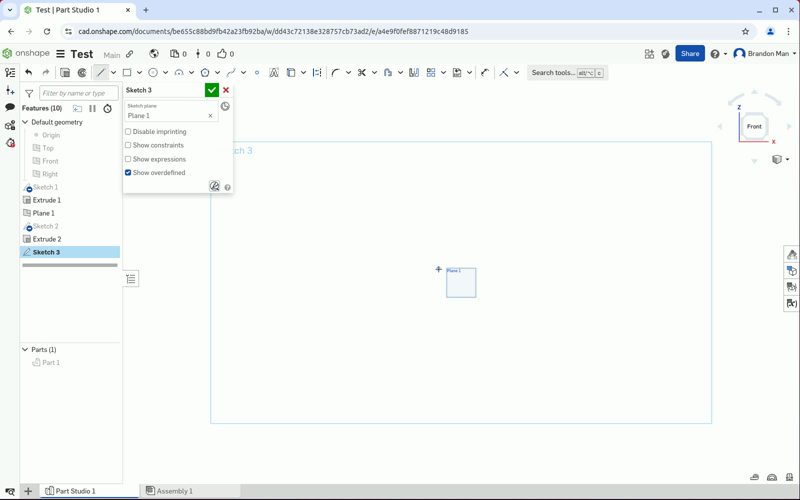
key_down(shift)
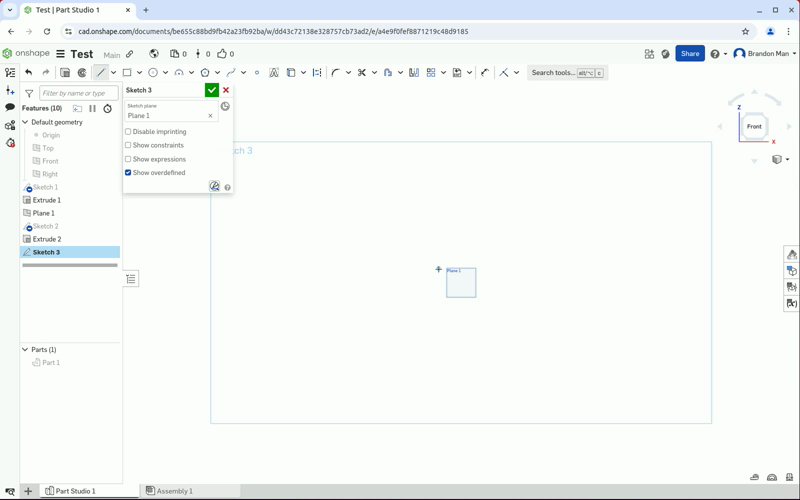
mouse_move(468, 268)
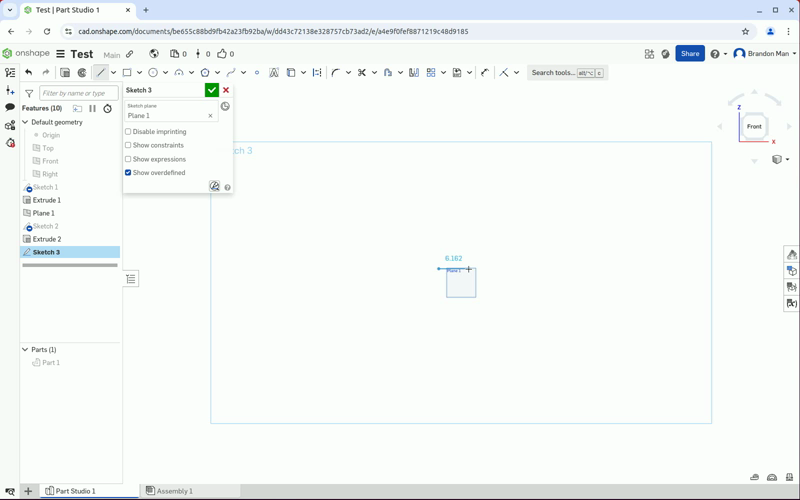
mouse_move(443, 268)
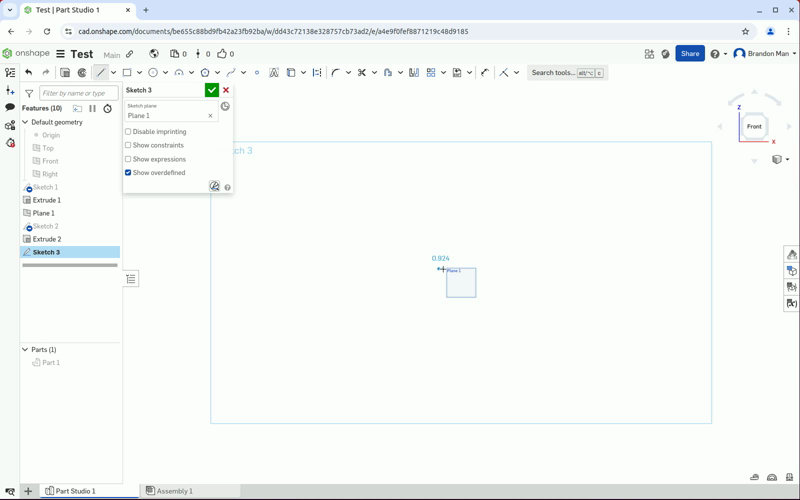
scroll(6)
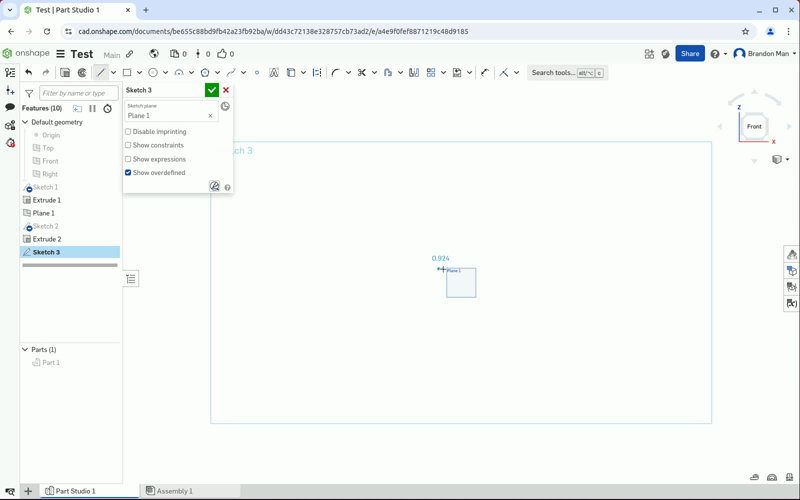
scroll(6)
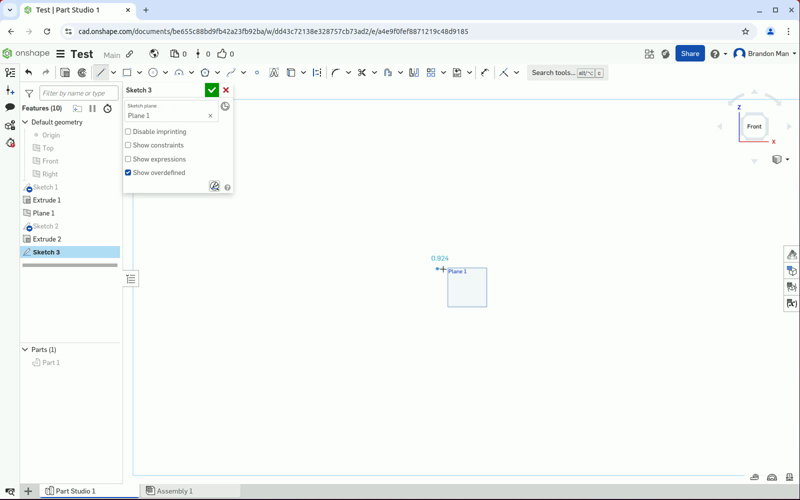
scroll(6)
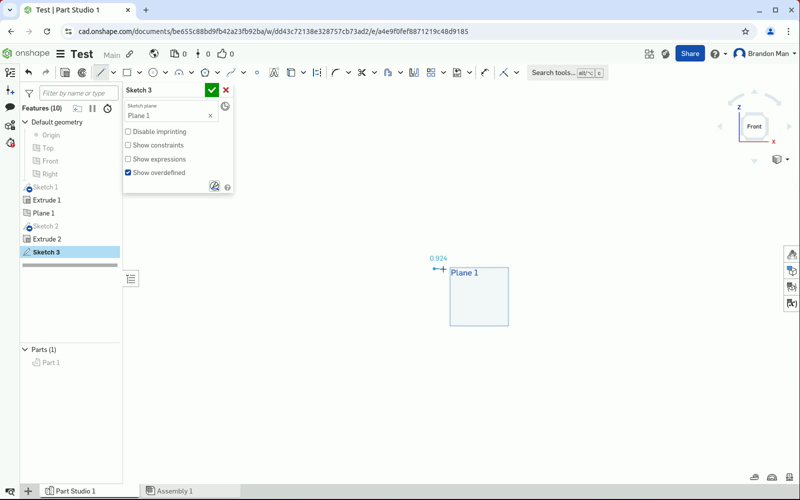
scroll(6)
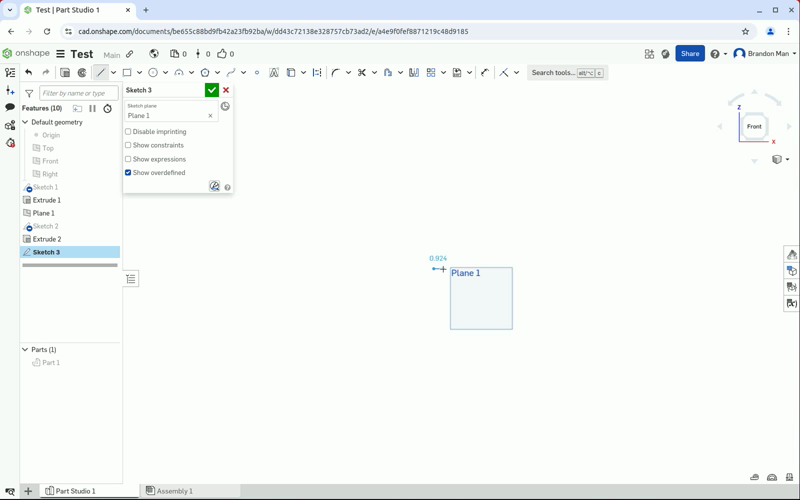
scroll(6)
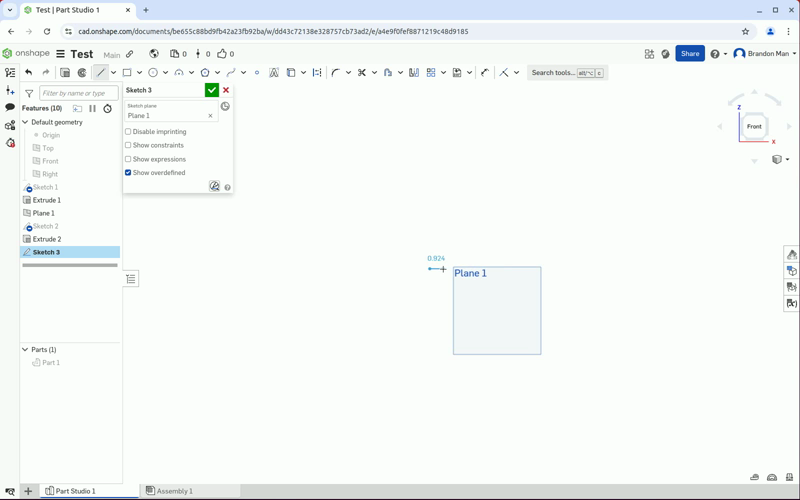
scroll(6)
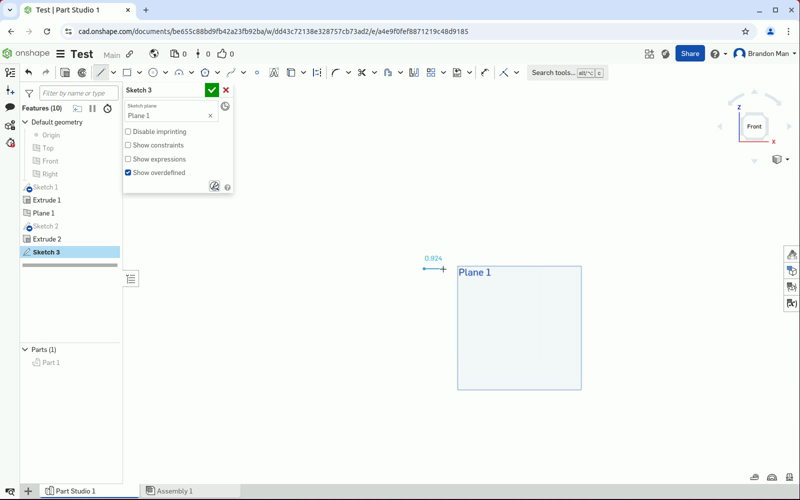
scroll(6)
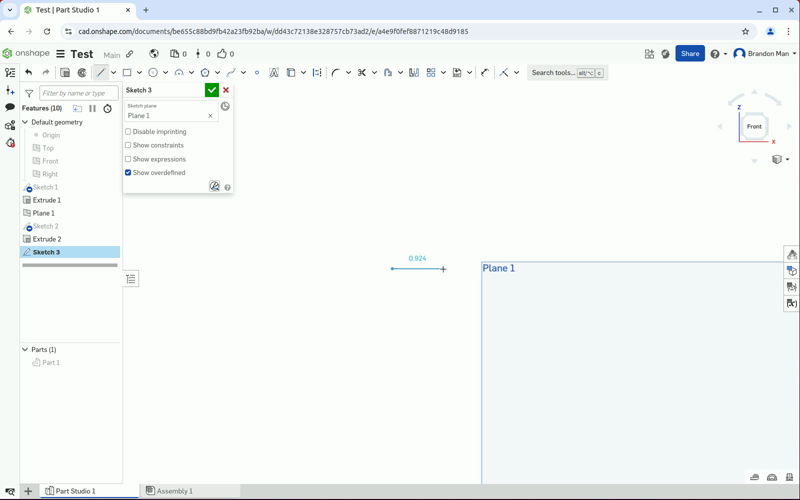
click(443, 268)
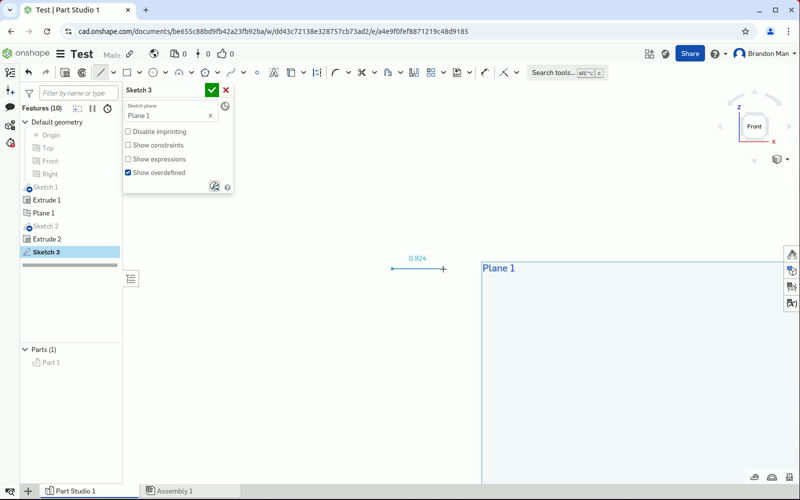
scroll(-6)
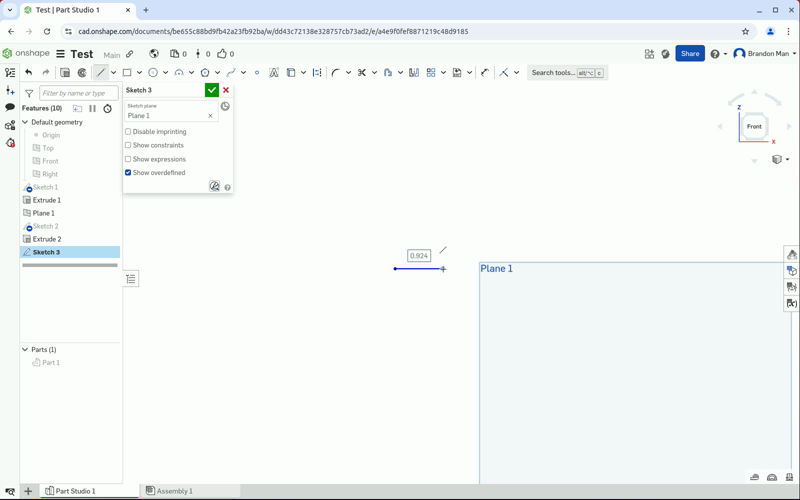
scroll(-6)
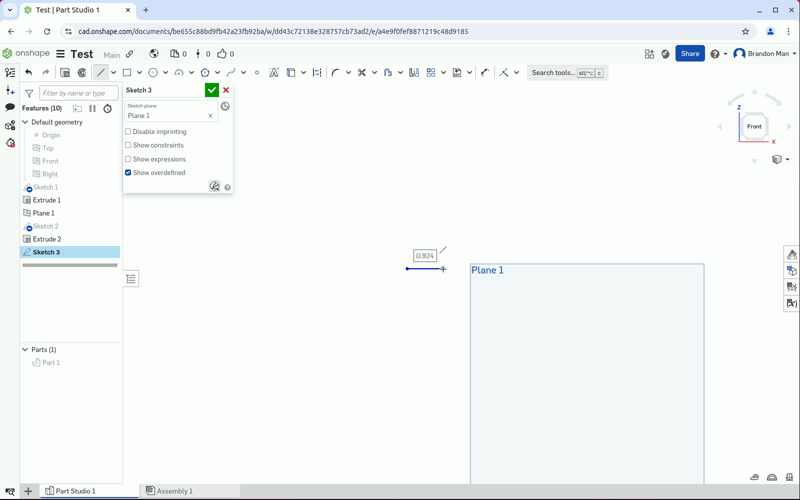
scroll(-6)
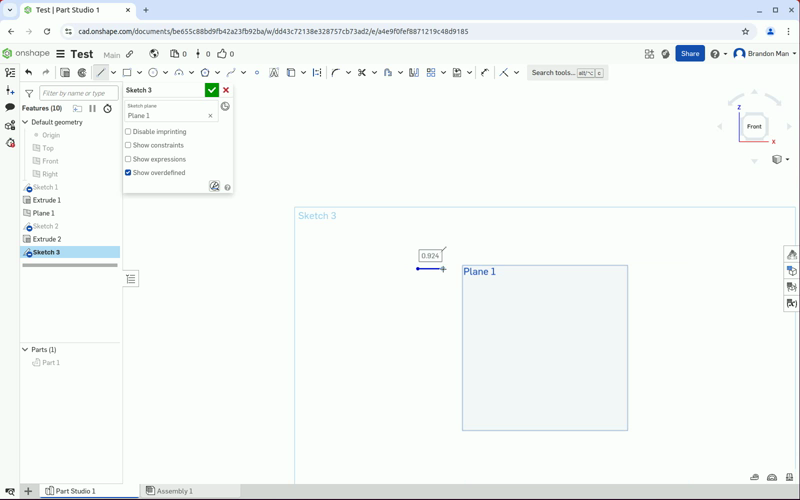
scroll(-6)
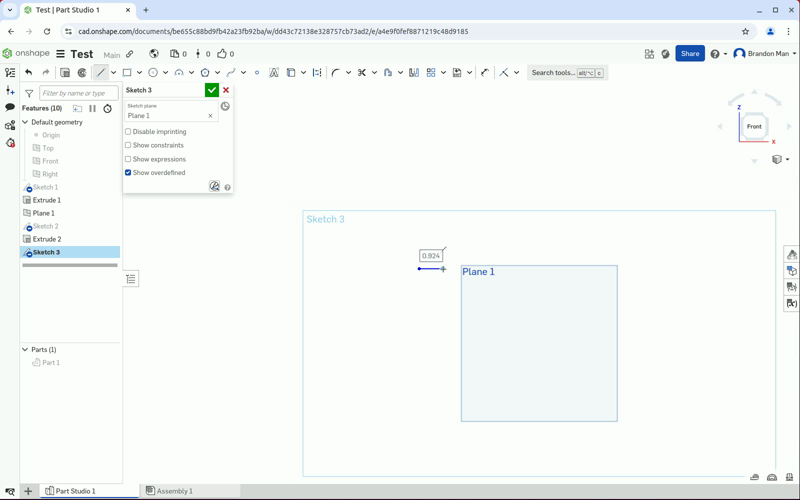
scroll(-6)
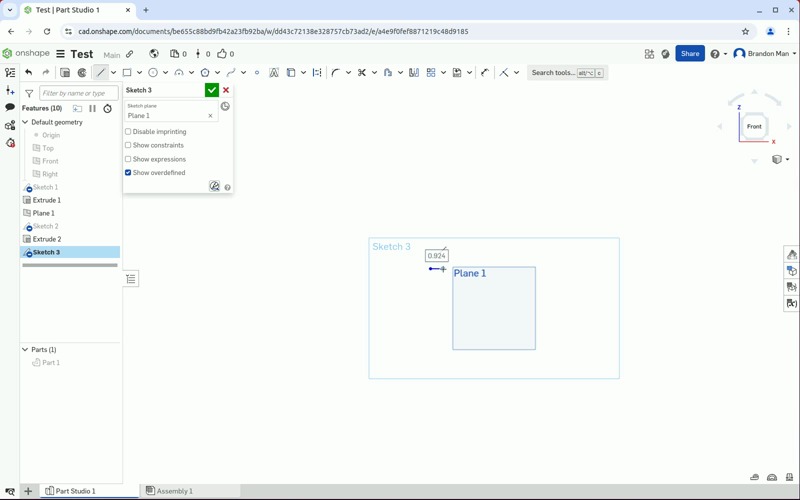
scroll(-6)
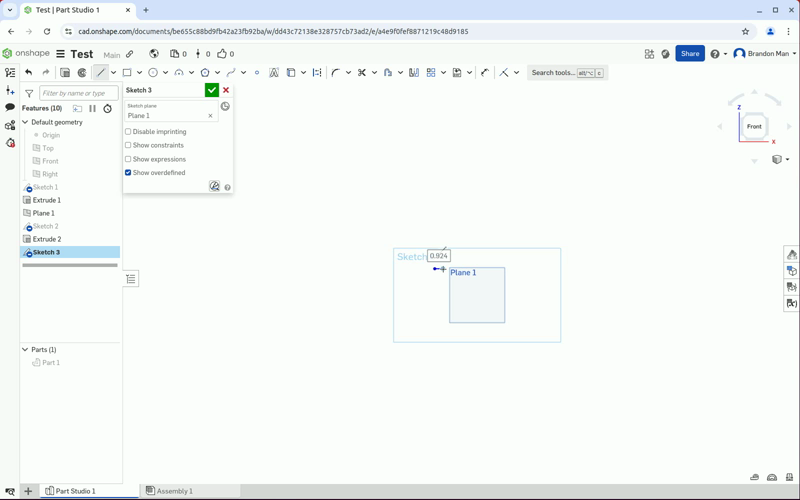
scroll(-6)
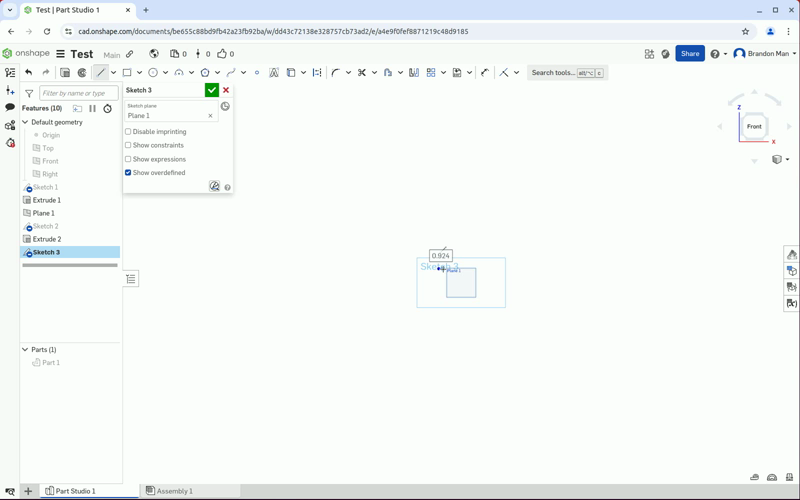
key_up(shift)
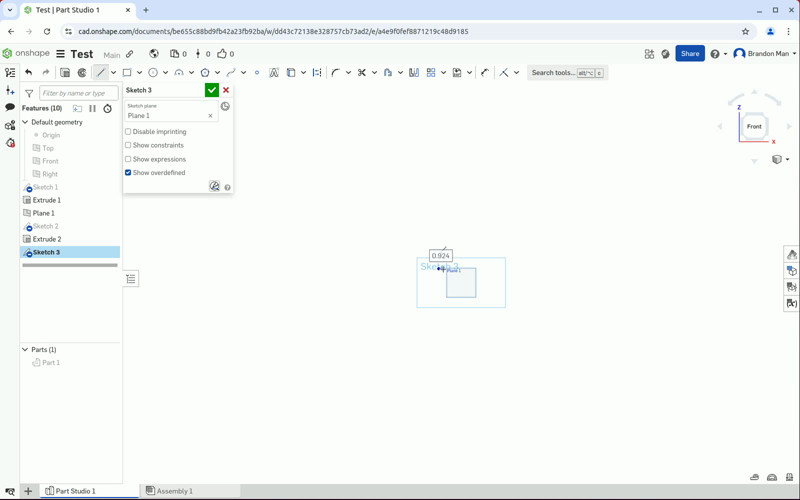
key_down(shift)
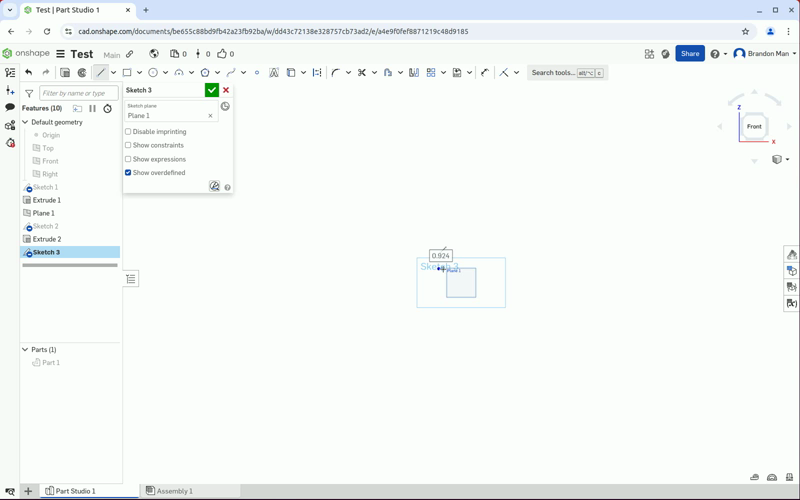
mouse_move(473, 268)
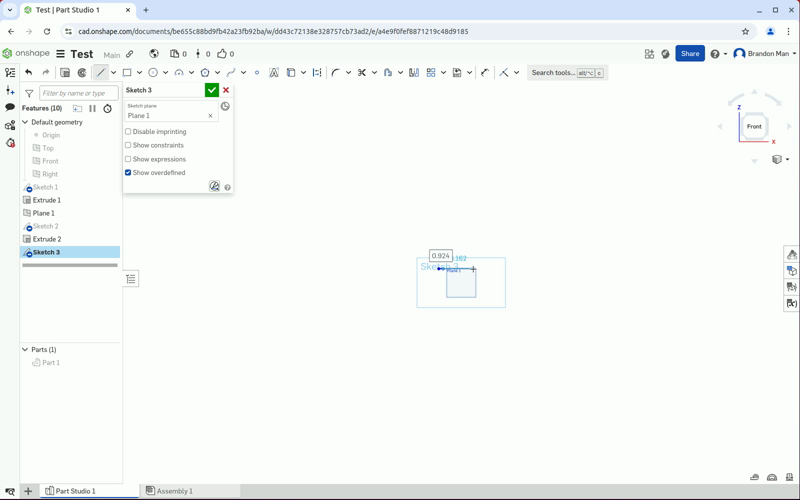
mouse_move(443, 254)
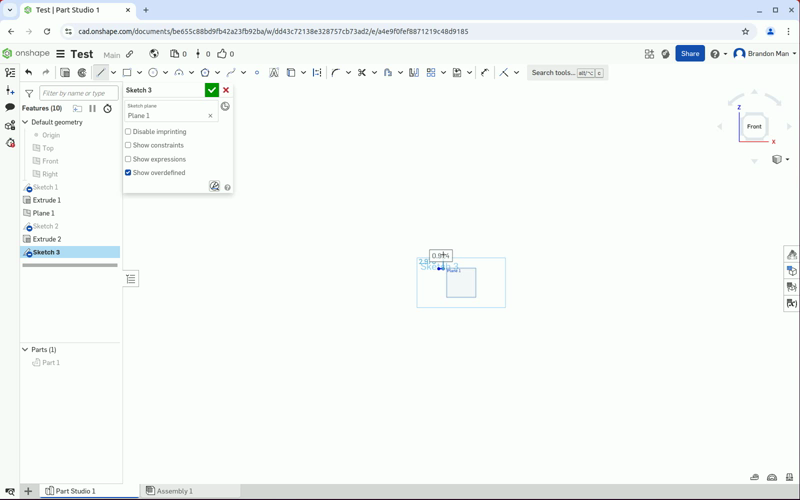
click(443, 254)
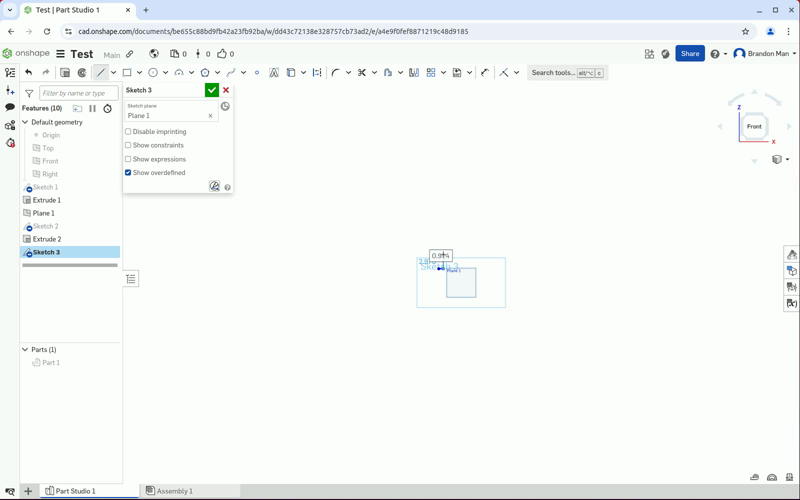
key_up(shift)
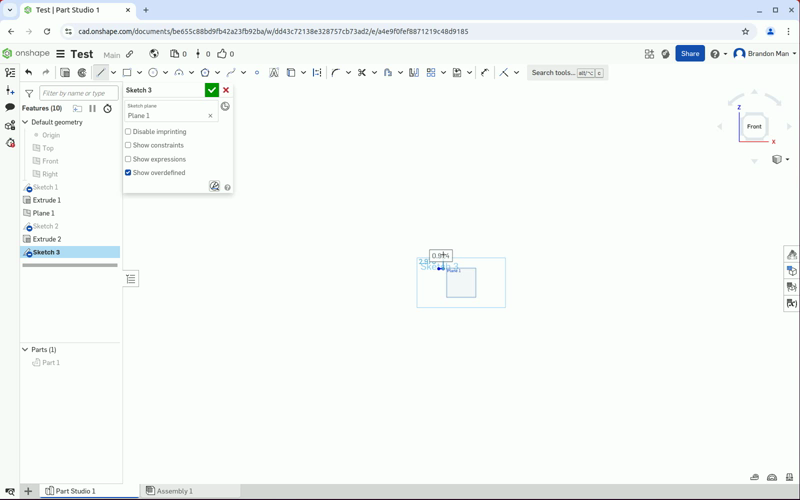
key_down(shift)
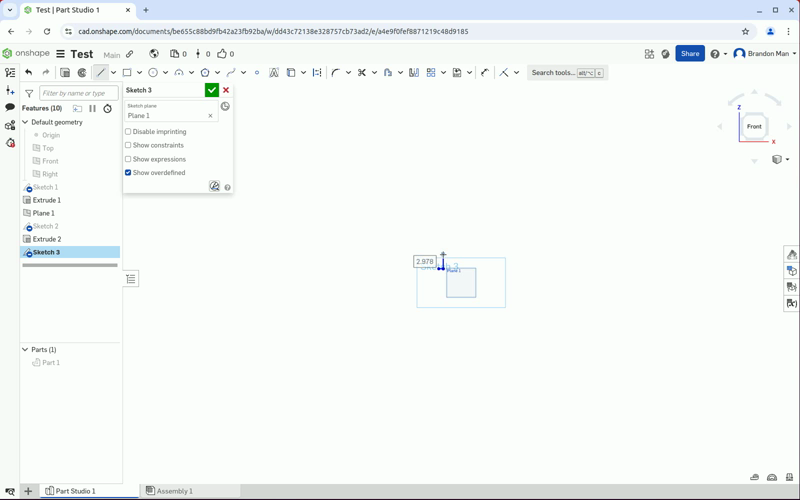
mouse_move(473, 254)
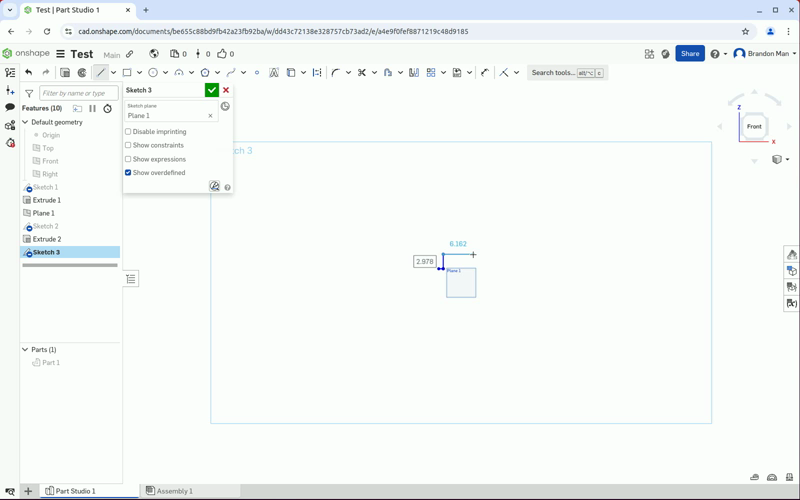
mouse_move(477, 254)
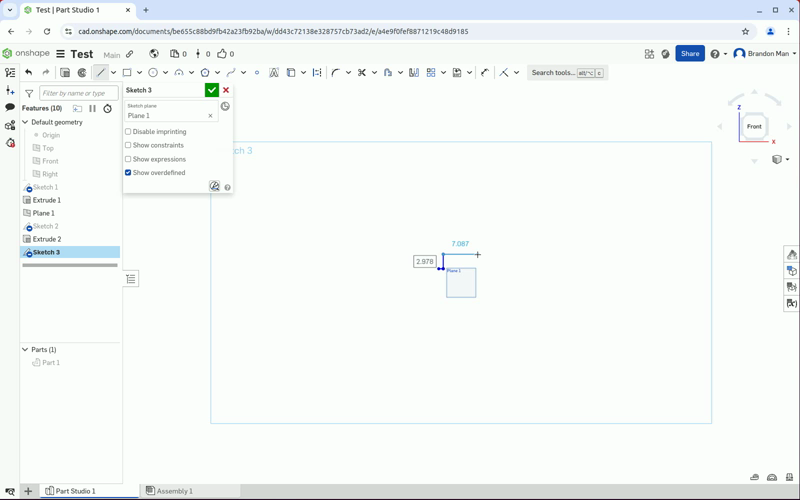
click(477, 254)
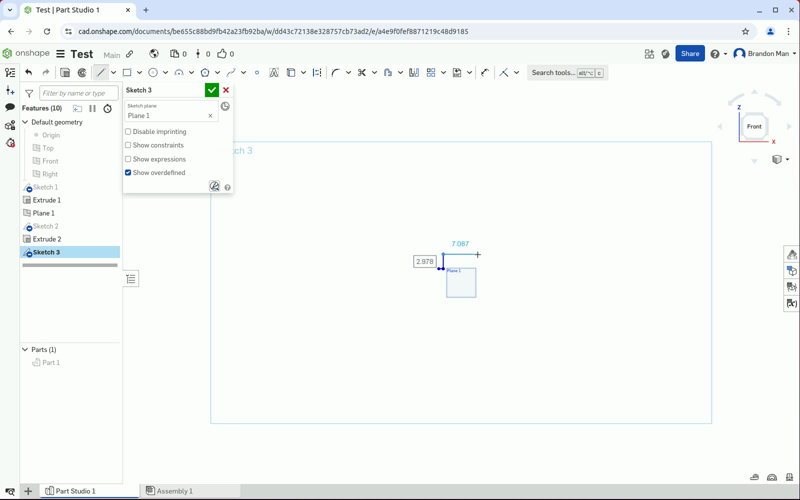
key_up(shift)
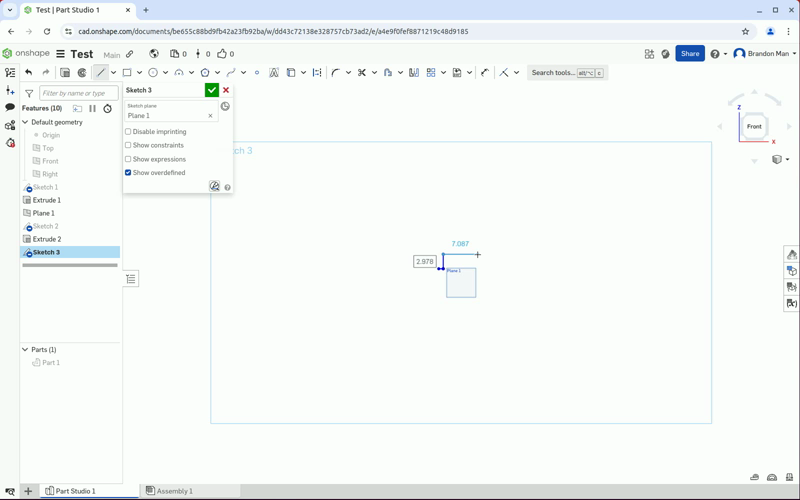
key_down(shift)
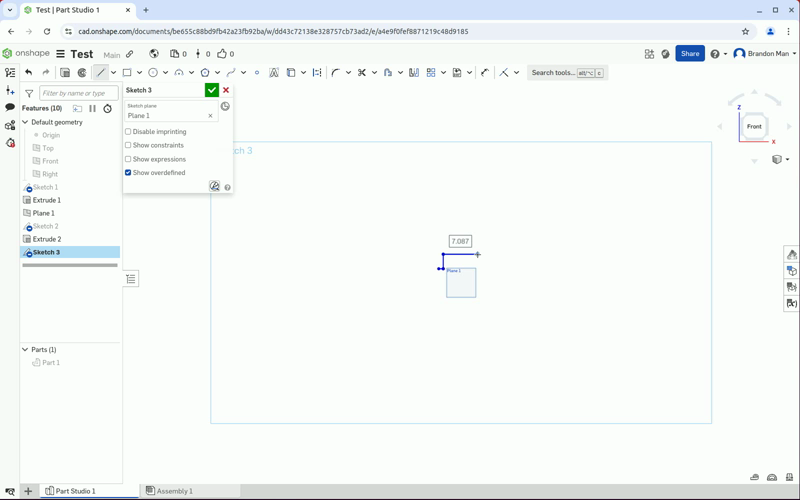
mouse_move(507, 254)
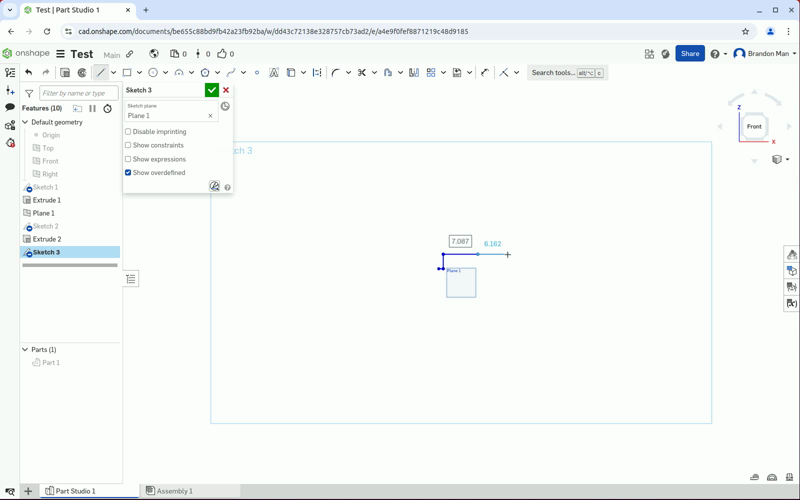
mouse_move(477, 268)
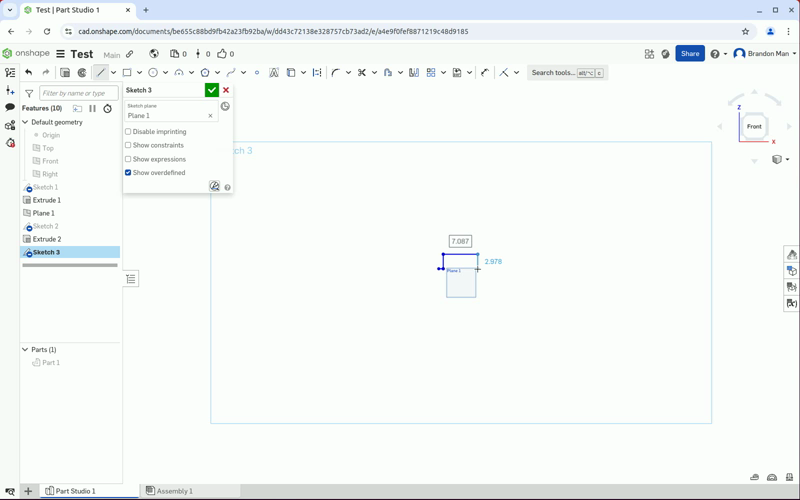
click(477, 268)
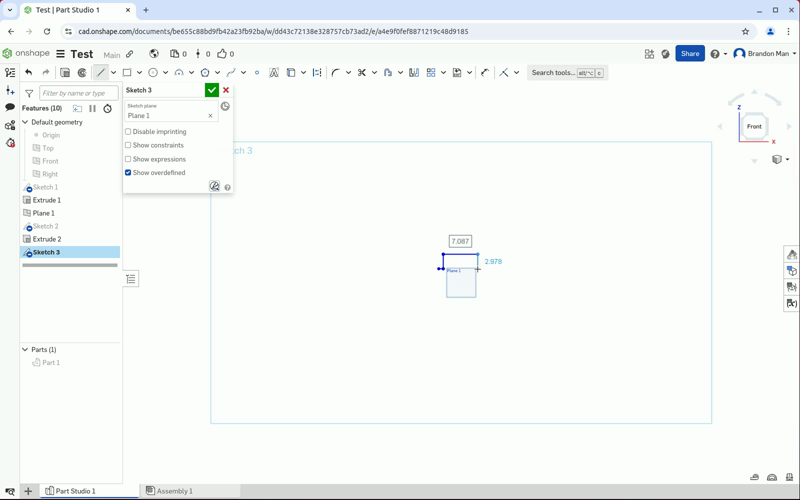
key_up(shift)
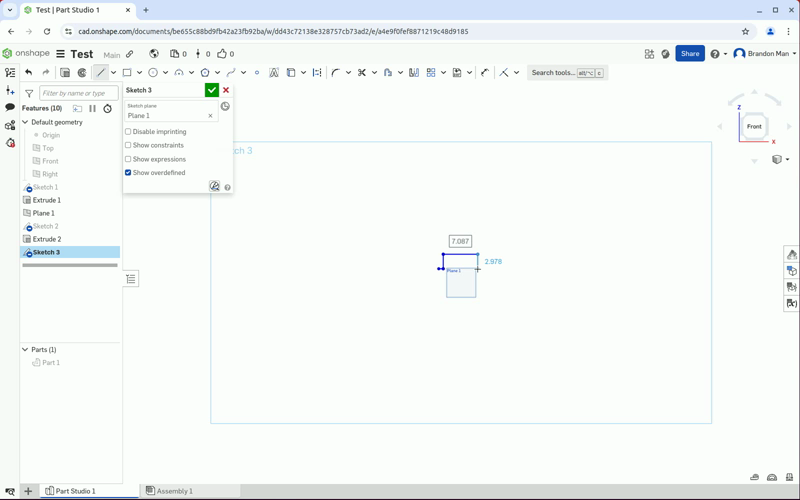
key_down(shift)
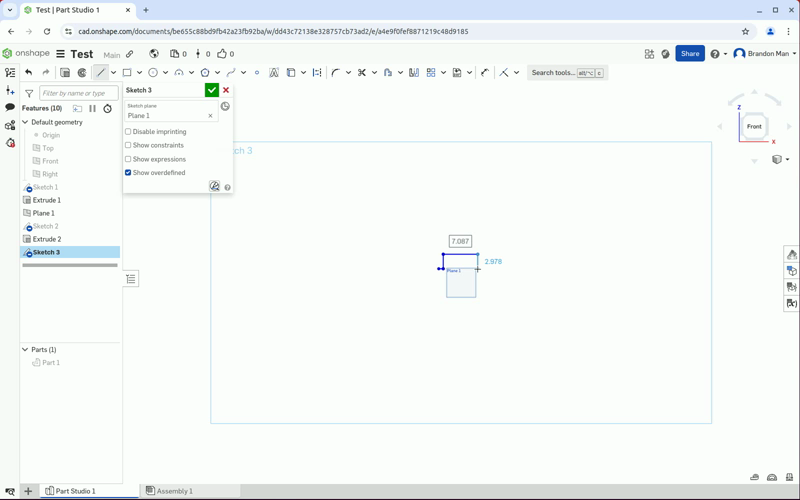
mouse_move(507, 268)
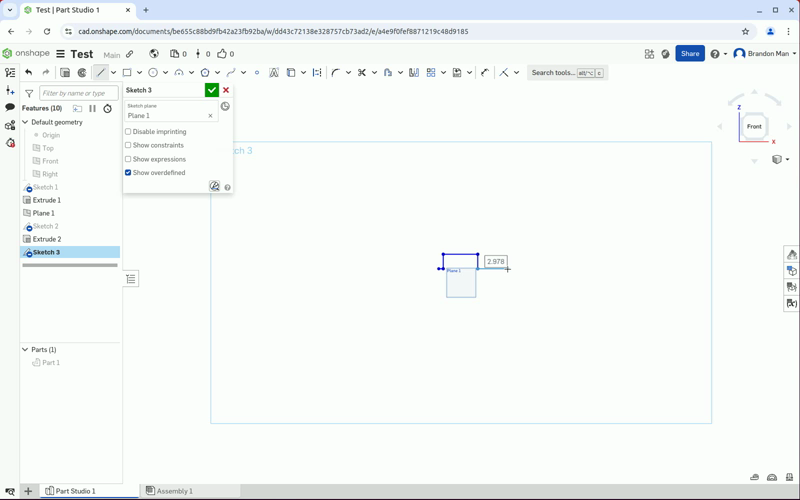
mouse_move(482, 268)
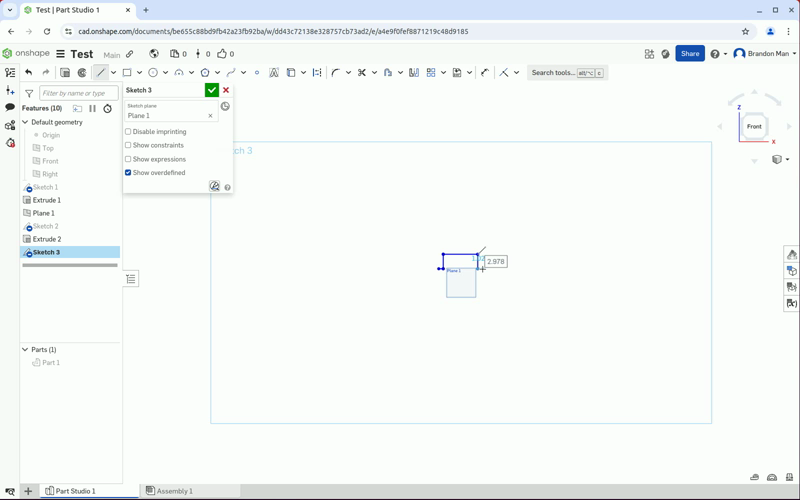
scroll(6)
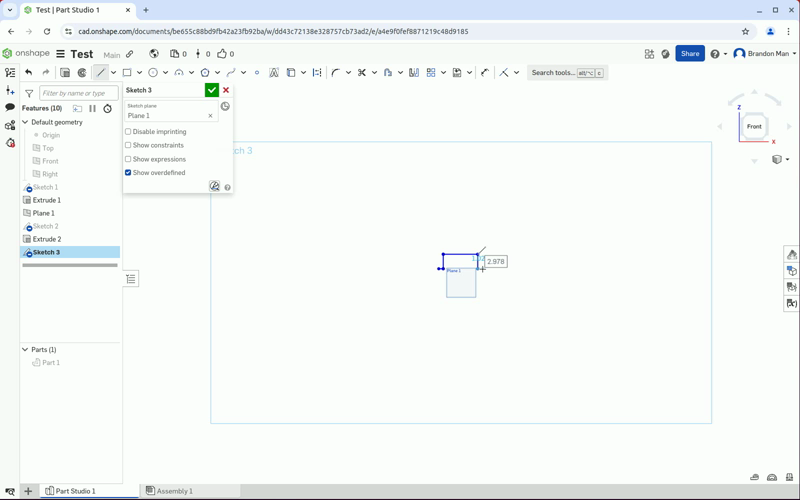
scroll(6)
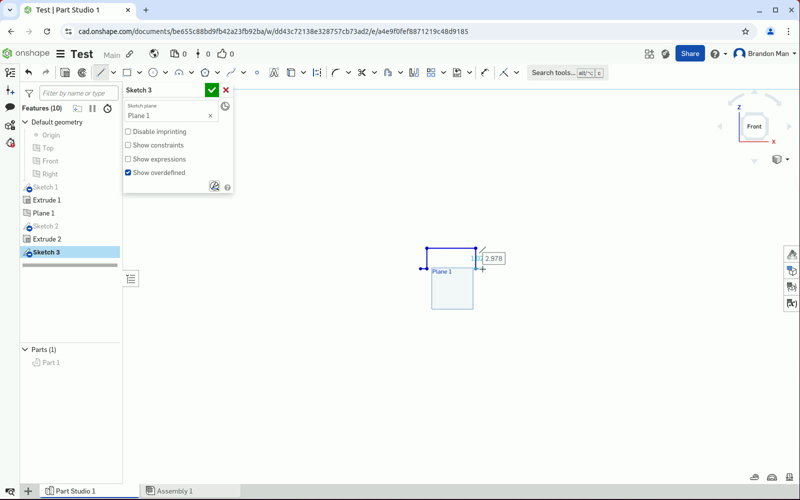
scroll(6)
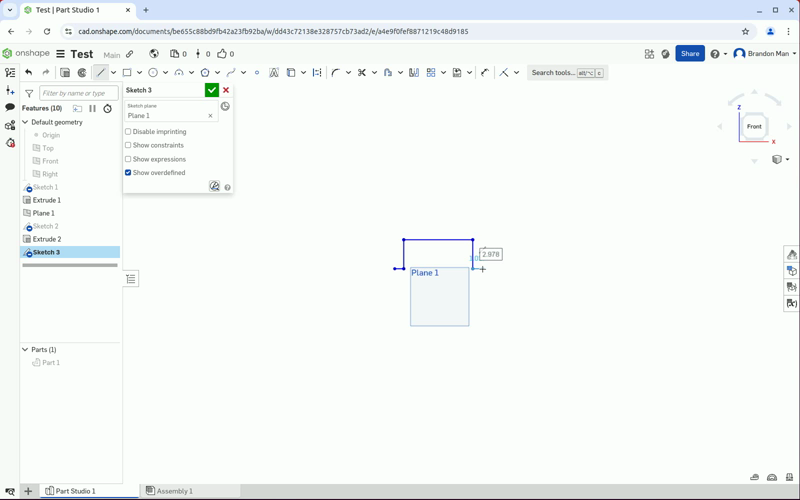
scroll(6)
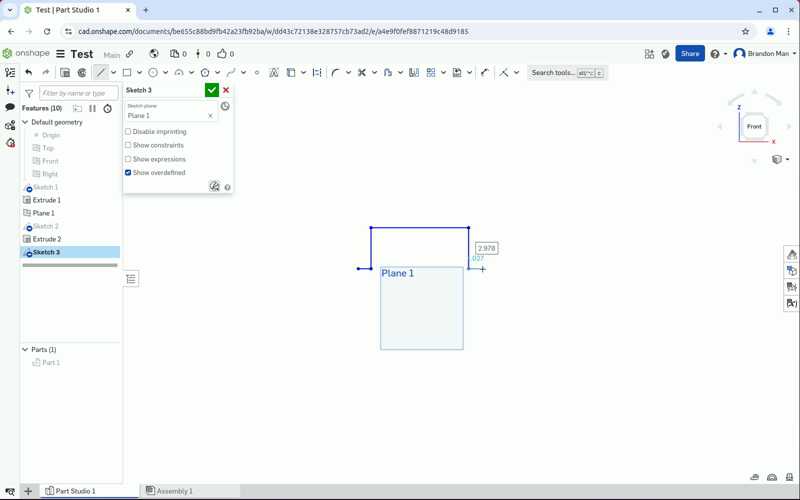
scroll(6)
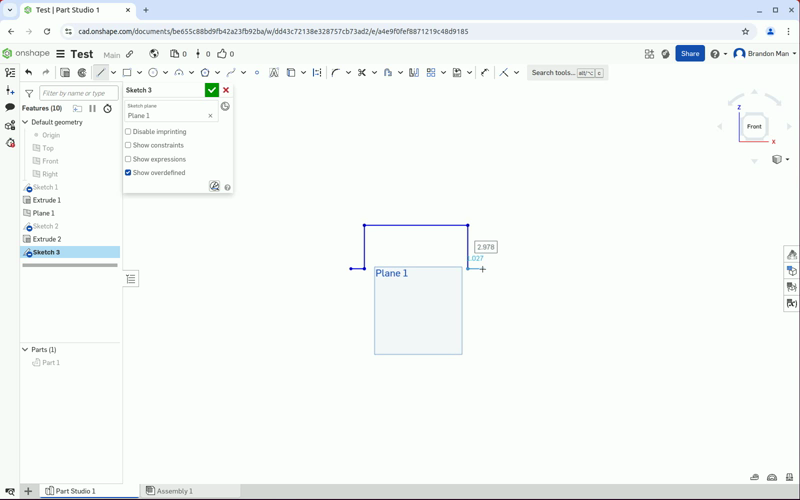
scroll(6)
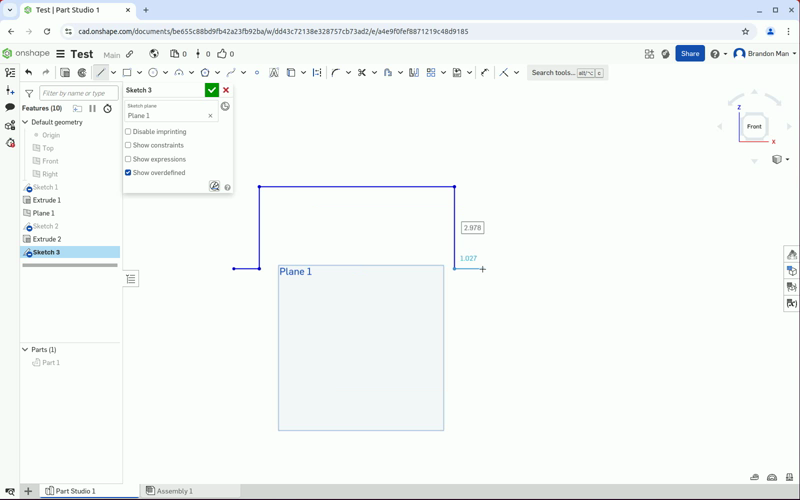
scroll(6)
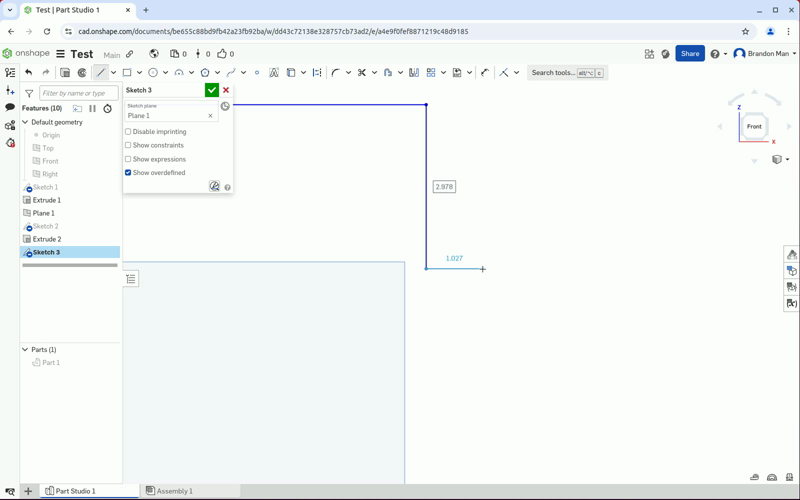
click(482, 268)
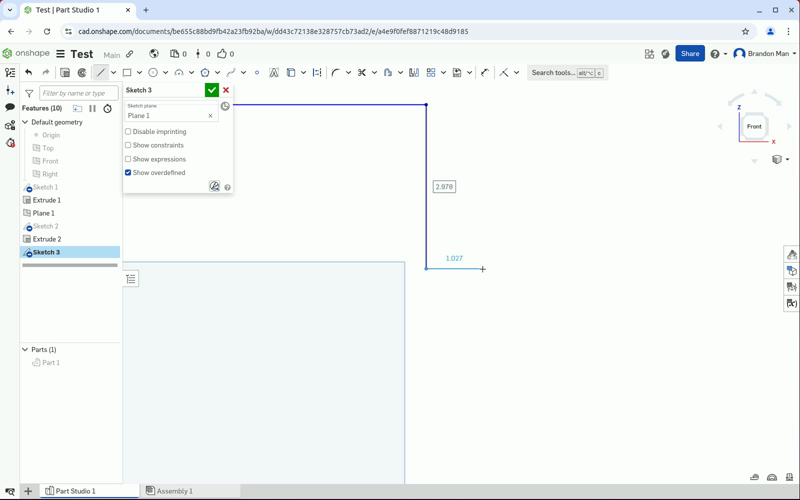
scroll(-6)
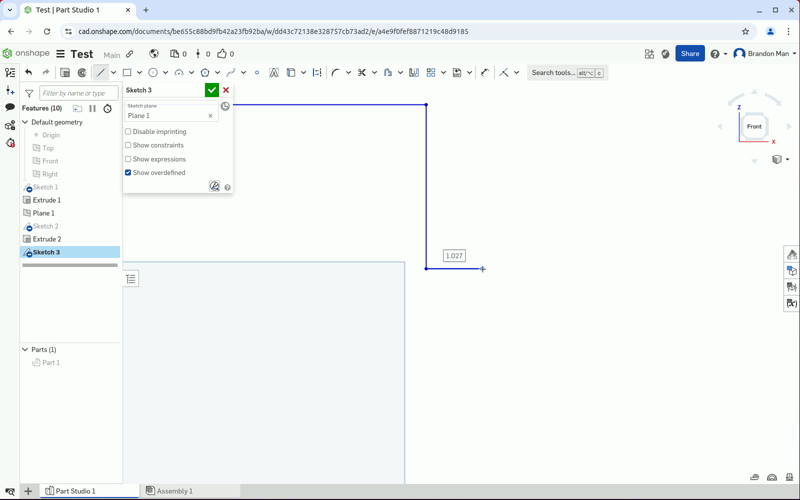
scroll(-6)
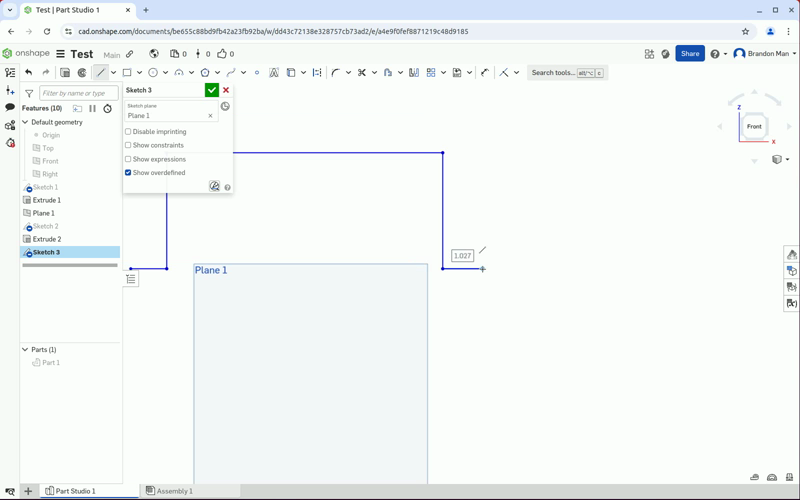
scroll(-6)
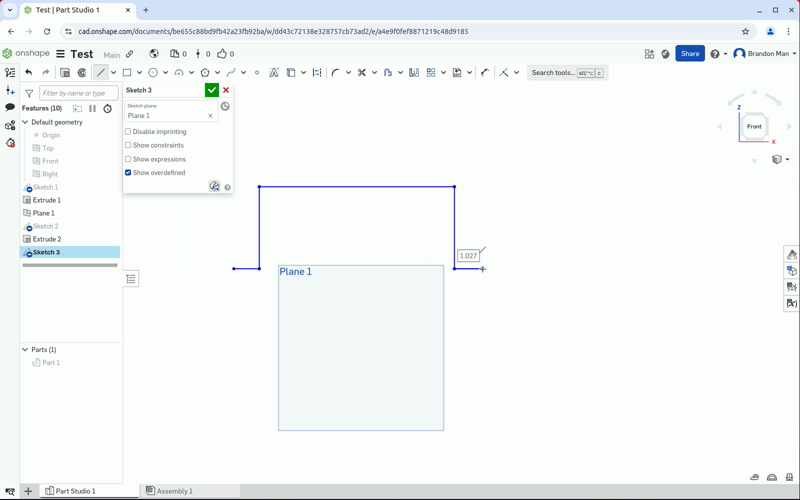
scroll(-6)
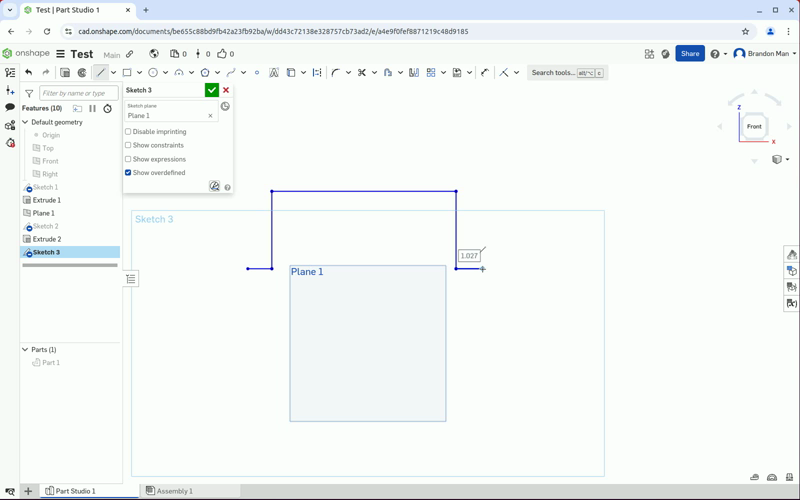
scroll(-6)
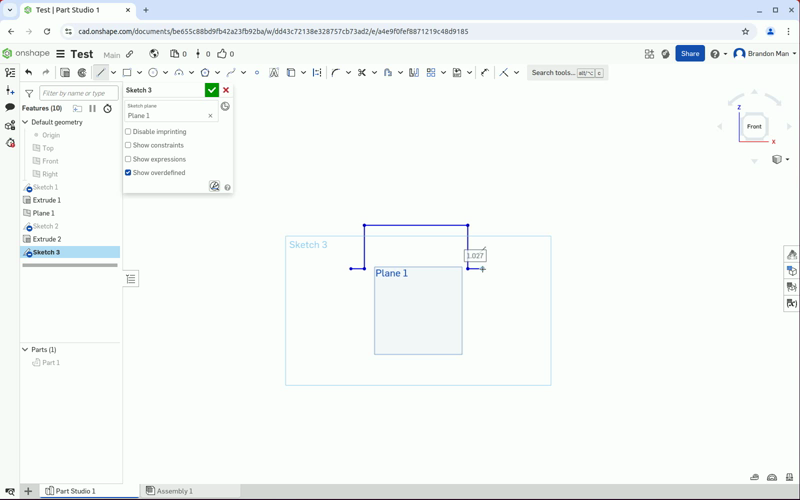
scroll(-6)
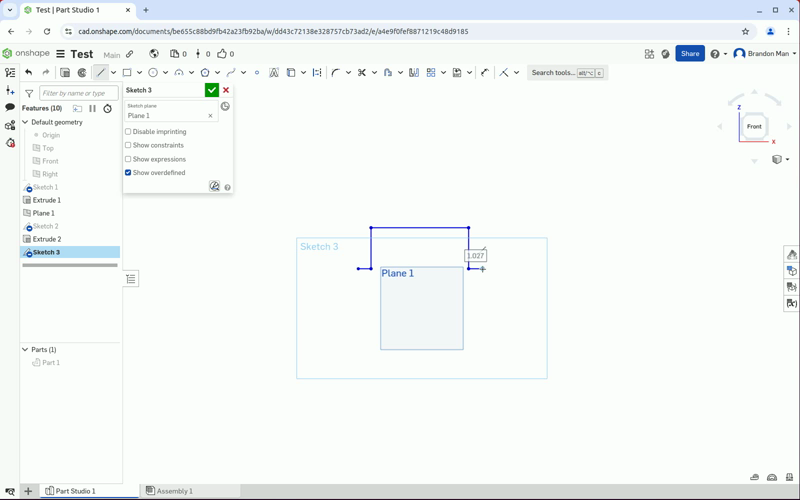
scroll(-6)
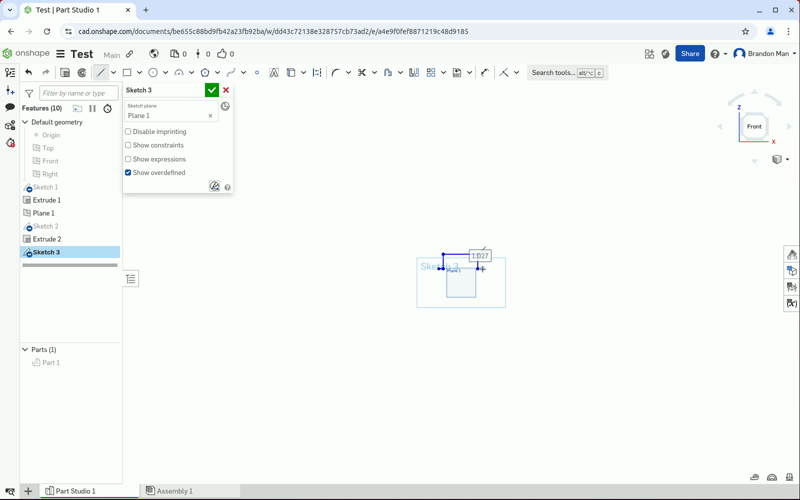
key_up(shift)
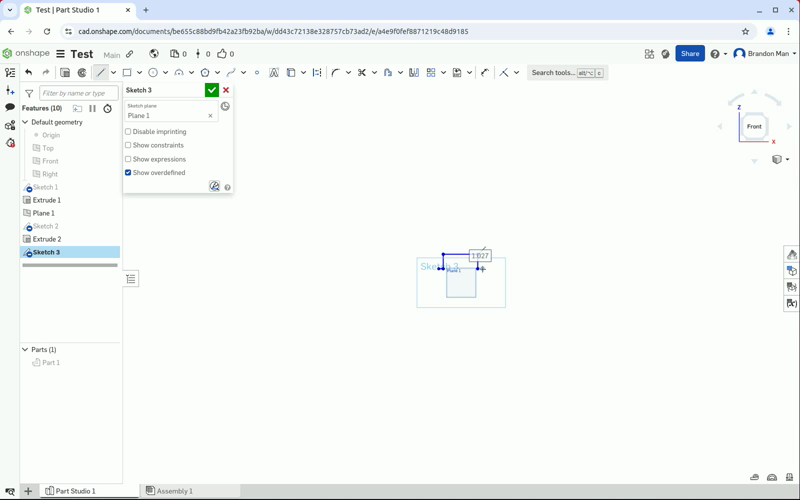
key_down(shift)
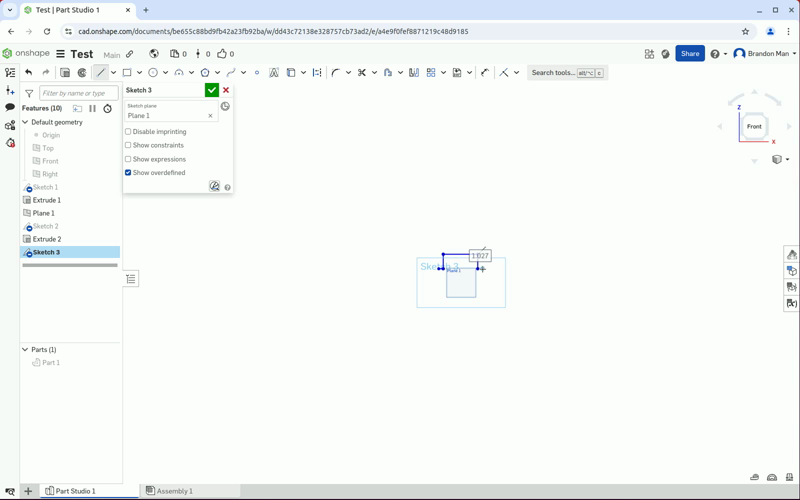
mouse_move(482, 191)
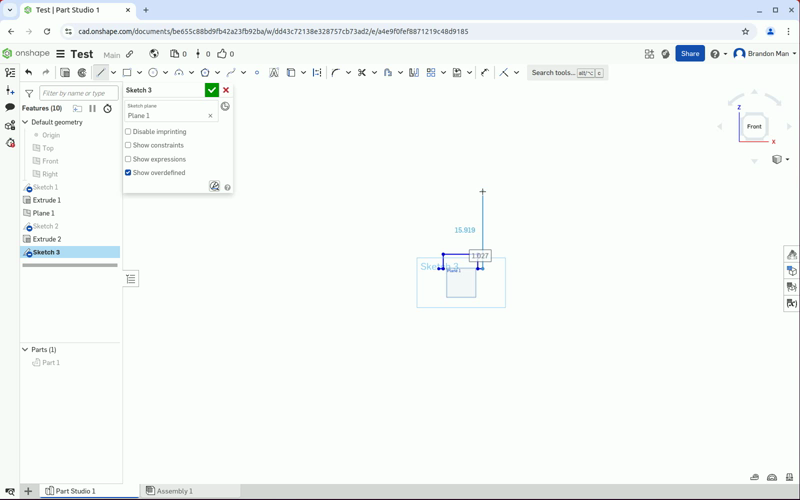
click(482, 191)
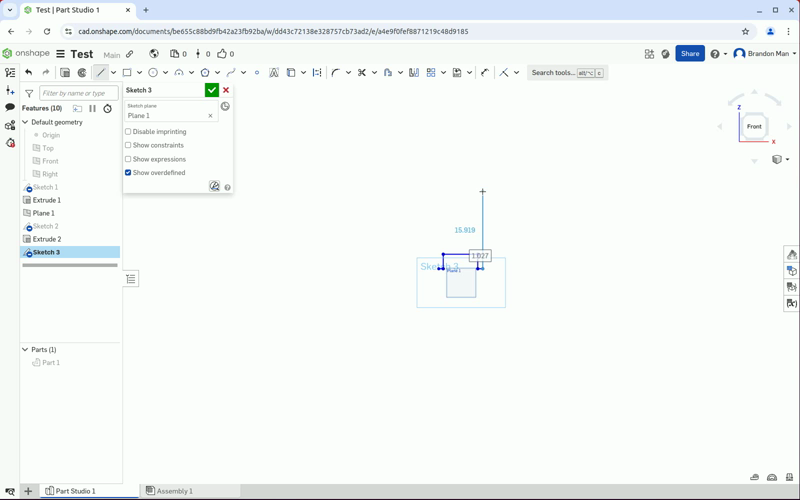
key_up(shift)
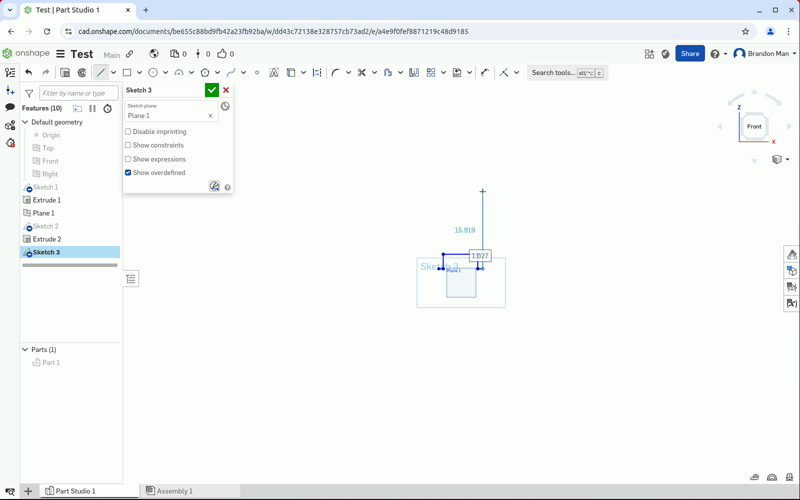
key_down(shift)
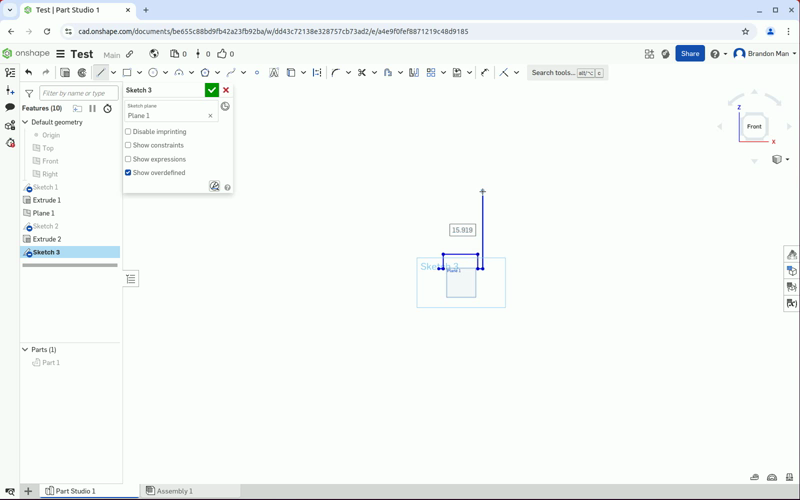
mouse_move(512, 191)
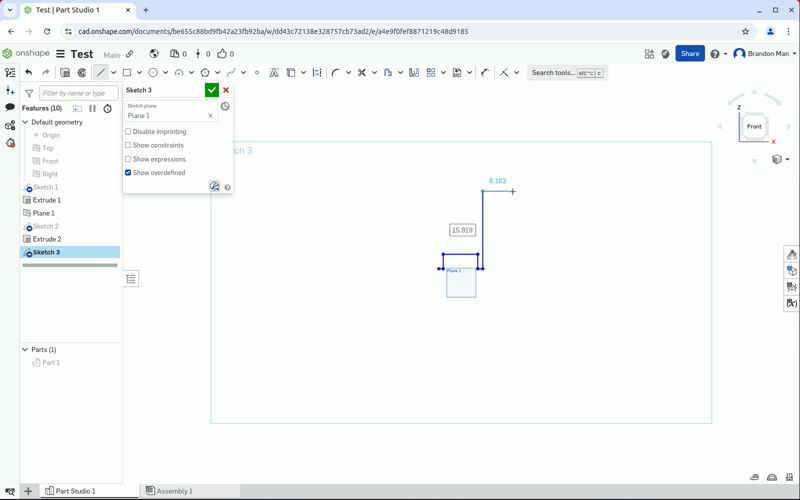
mouse_move(438, 191)
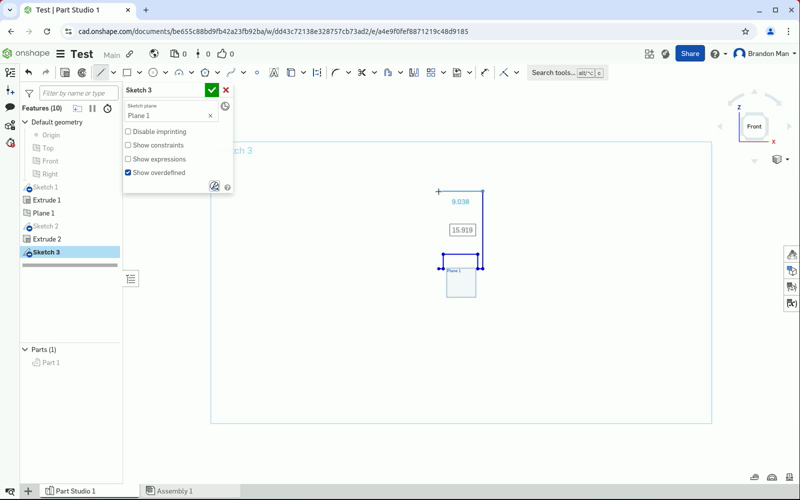
click(438, 191)
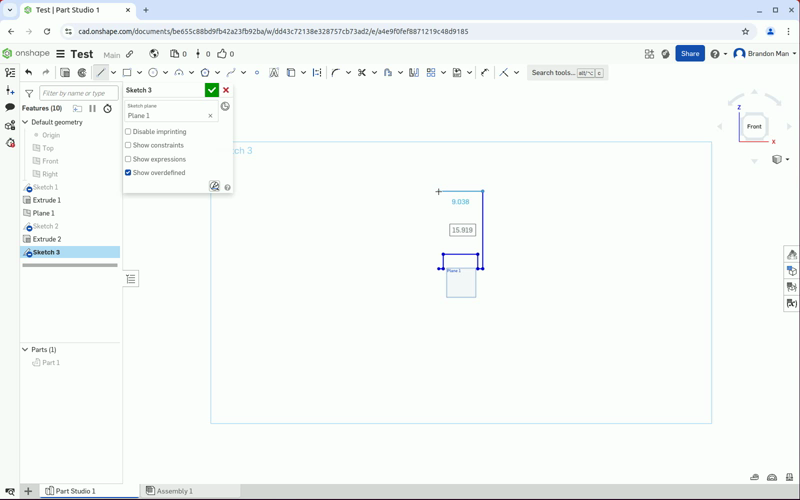
key_up(shift)
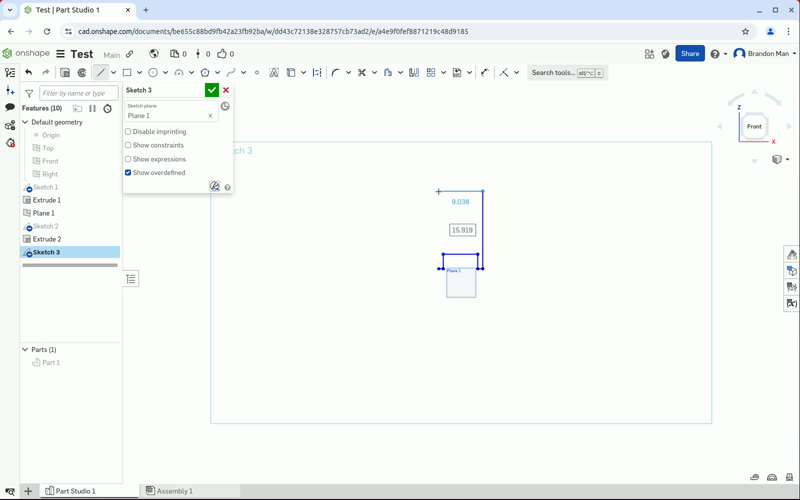
key_down(shift)
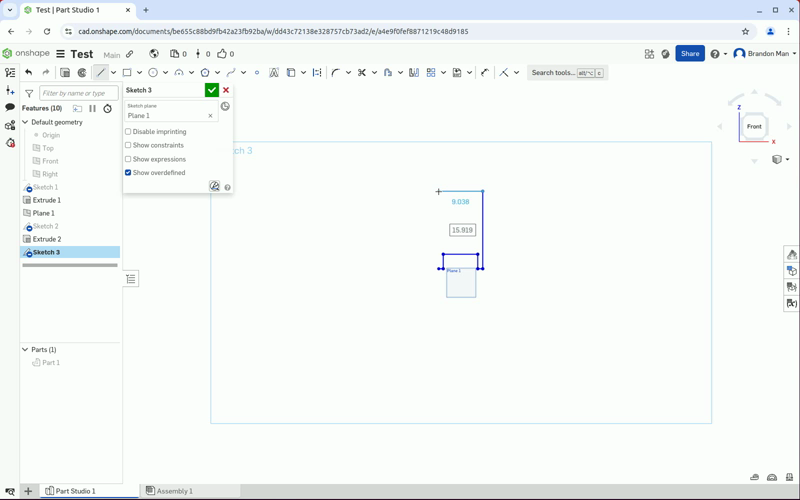
mouse_move(438, 268)
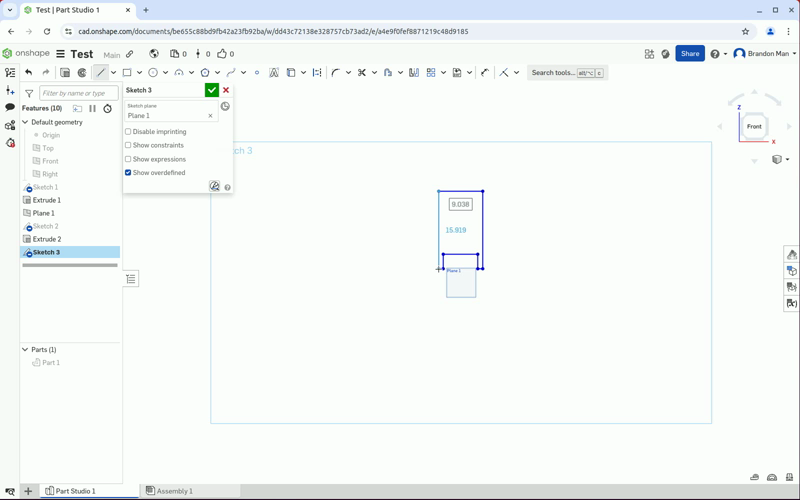
key_up(shift)
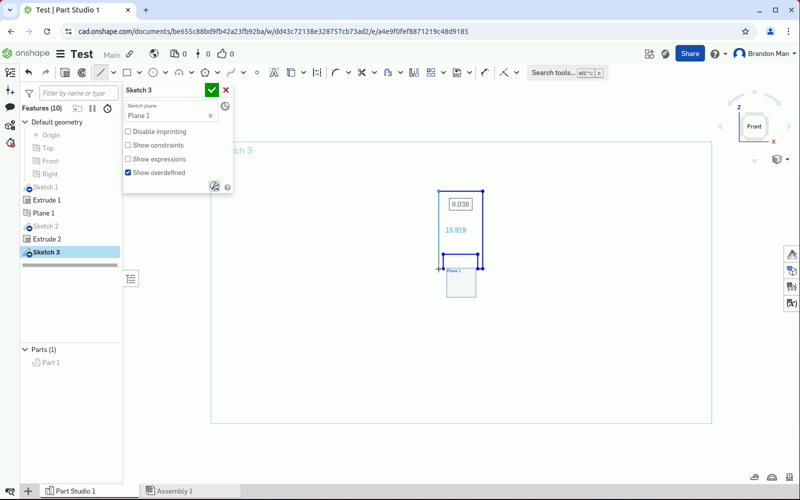
click(438, 268)
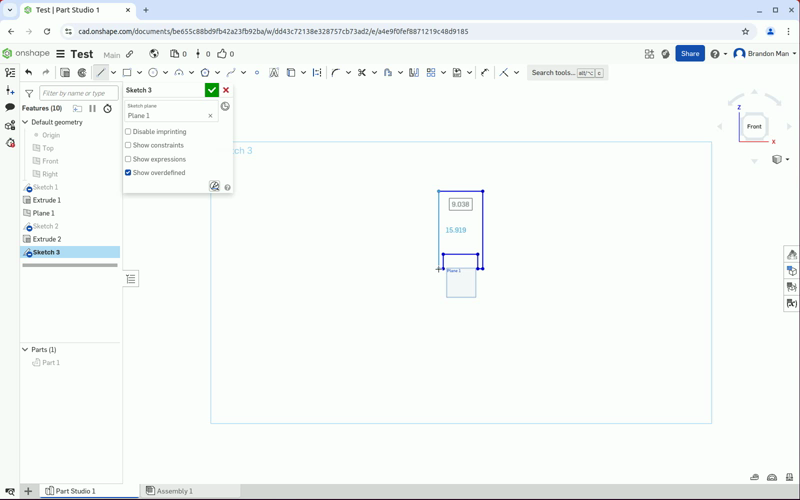
key(esc)
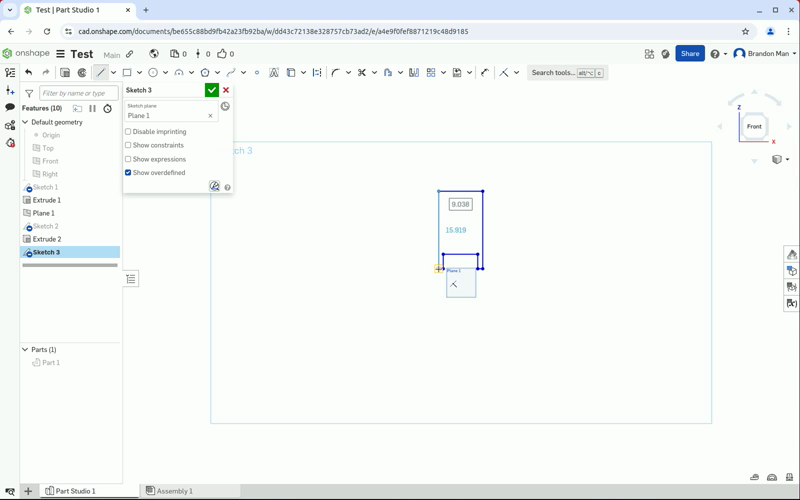
mouse_move(456, 194)
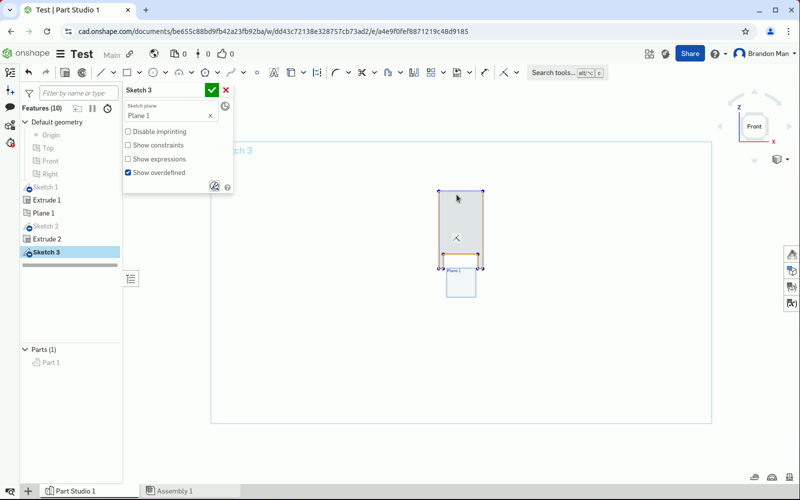
click(456, 194)
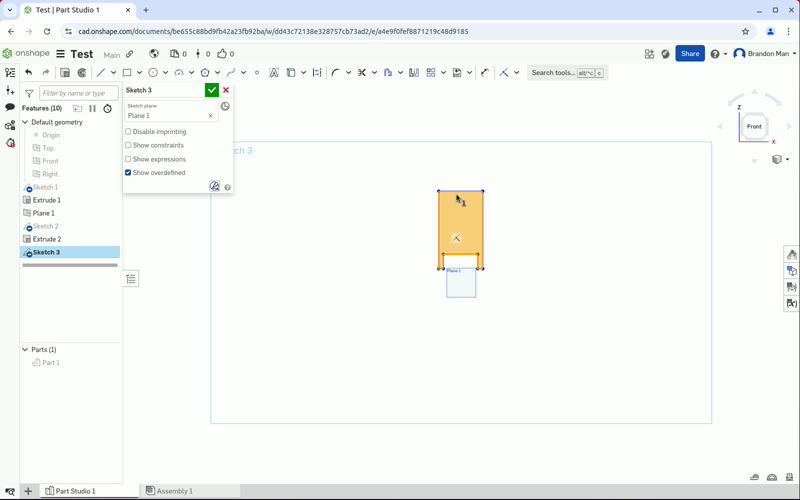
mouse_move(73, 352)
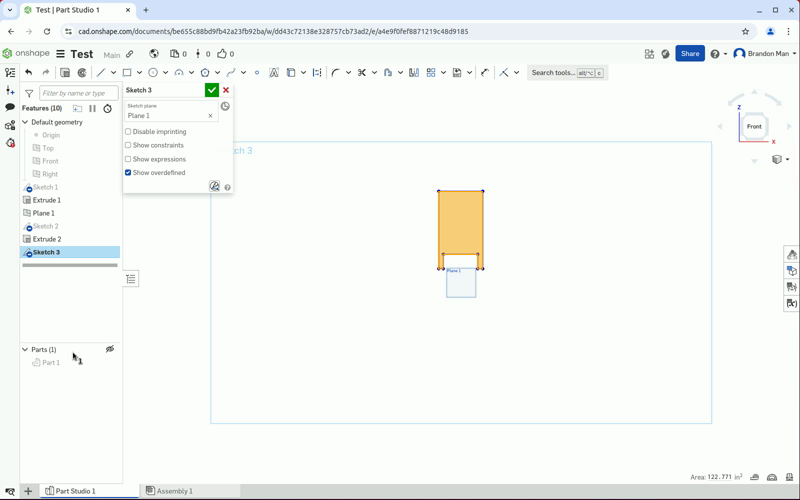
key(shift+y)
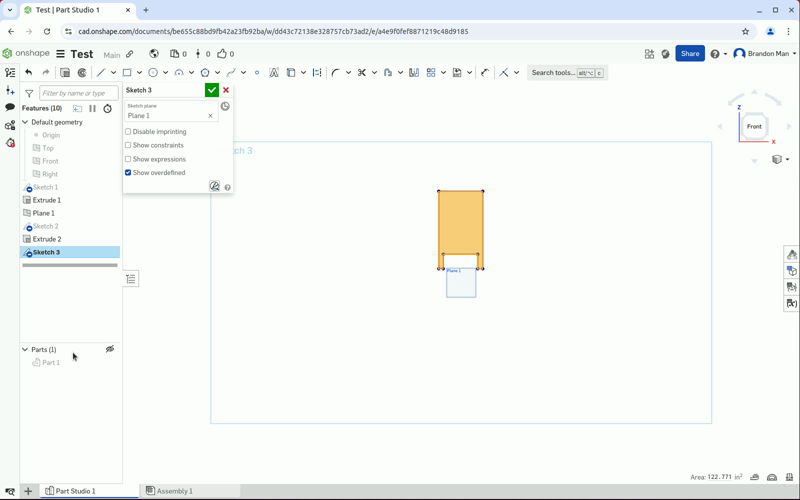
key(shift+e)
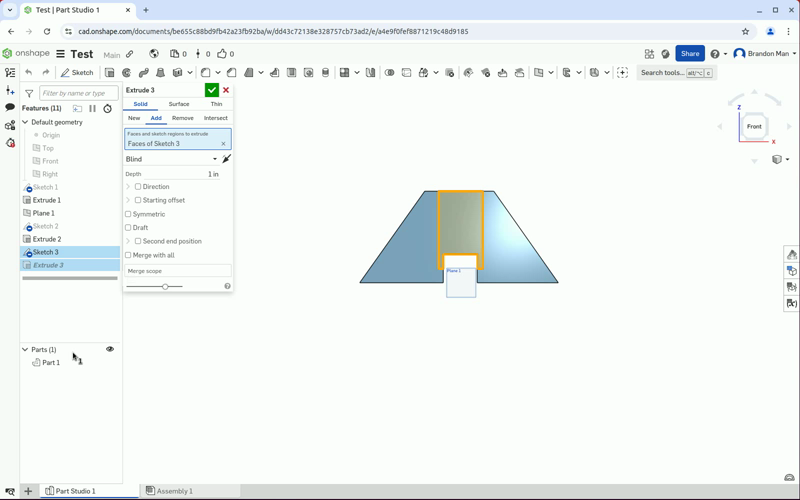
mouse_move(143, 106)
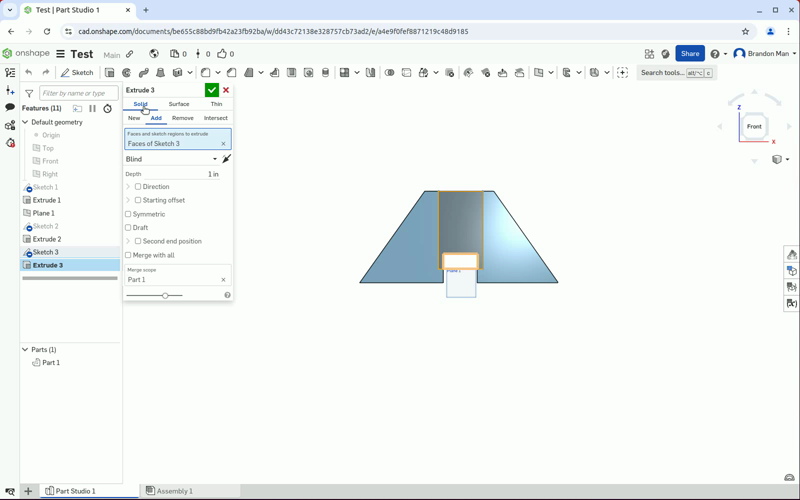
click(143, 106)
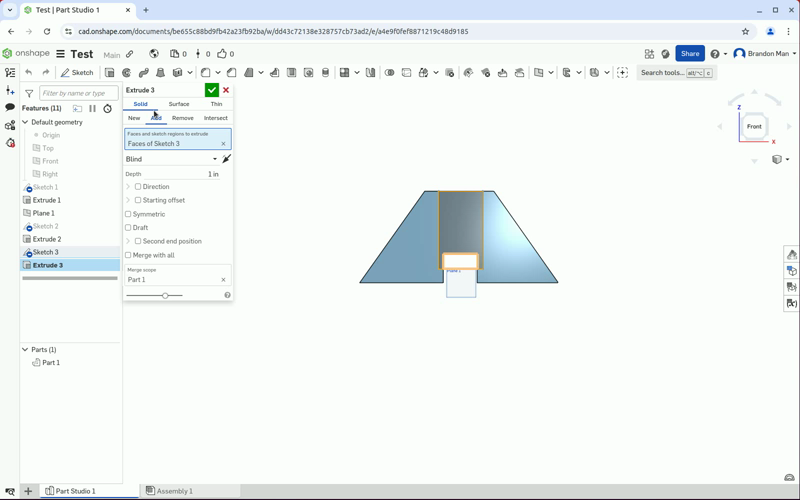
mouse_move(186, 120)
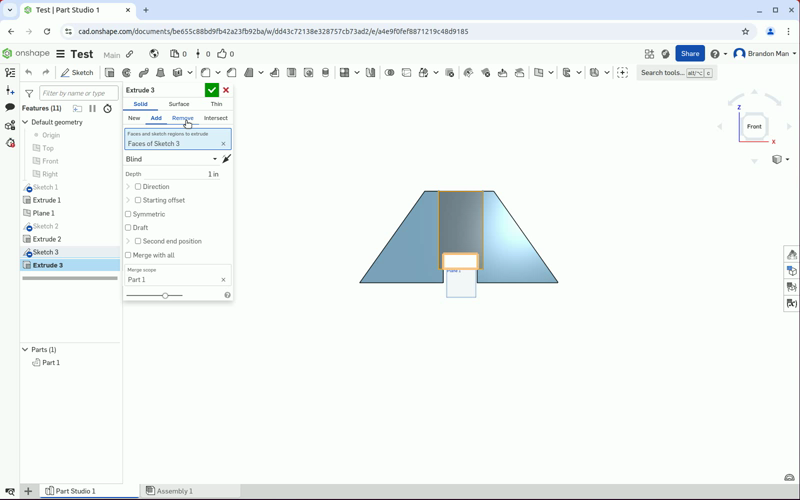
click(186, 120)
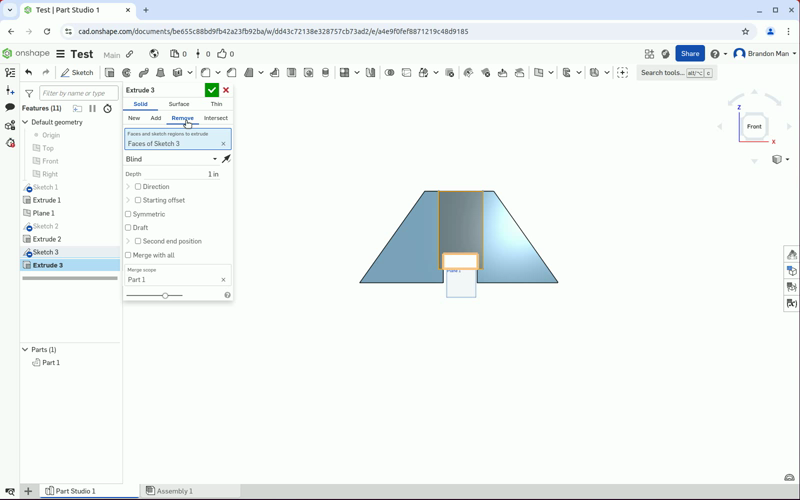
key(tab, 4)
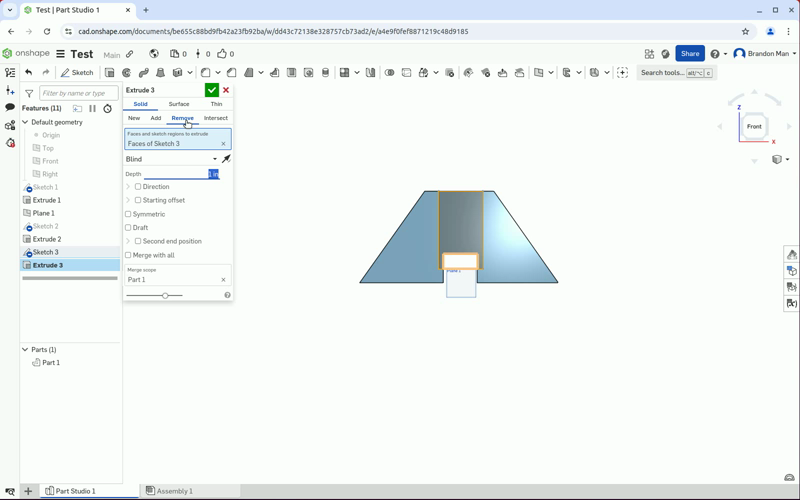
text(9.147)
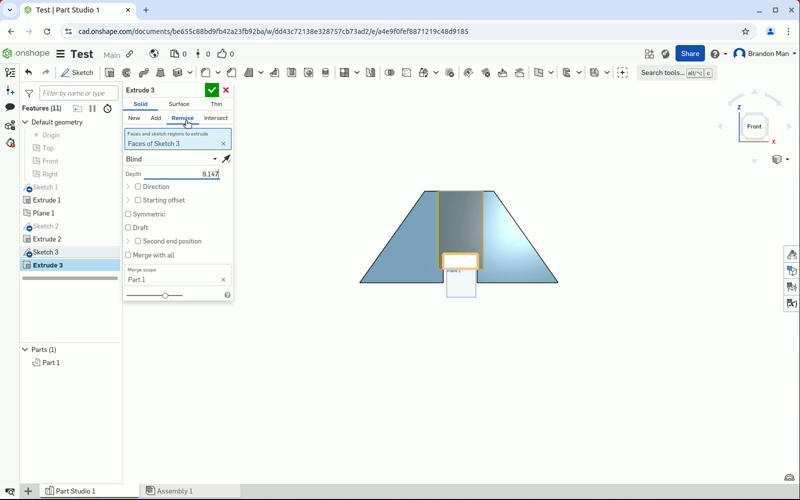
key(tab, 6)
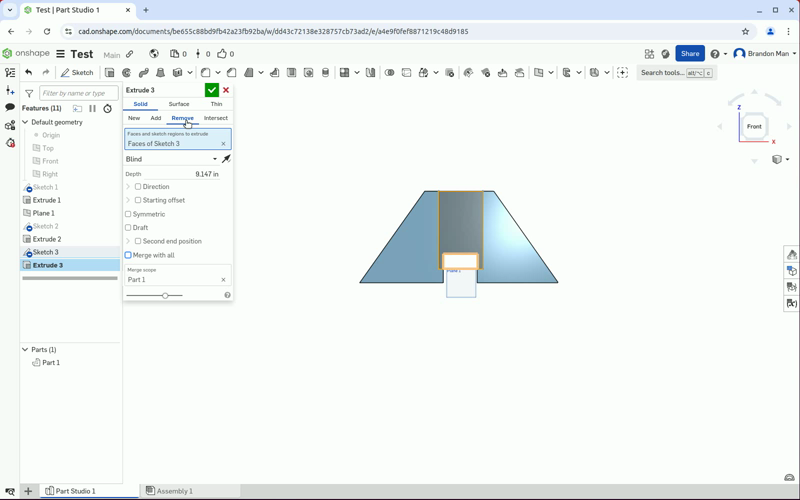
key(space)
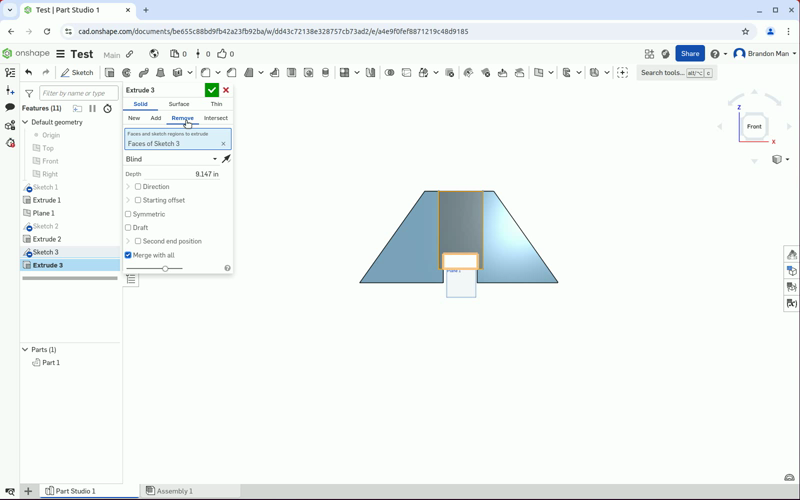
key(enter)
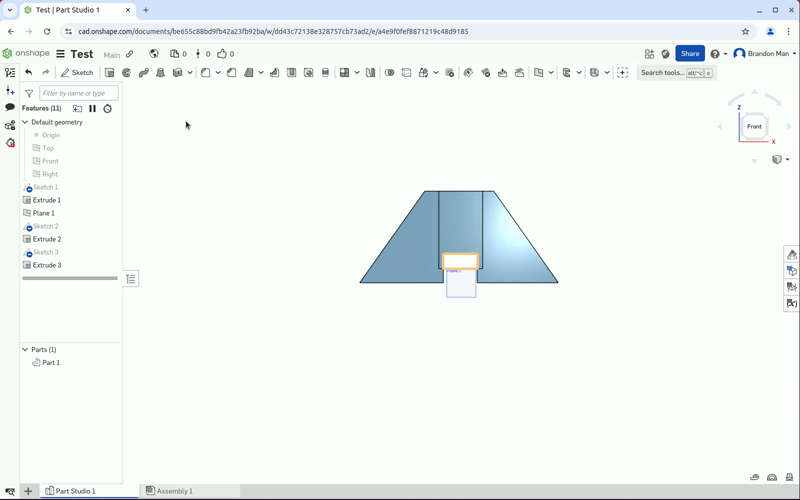
key(shift+h)
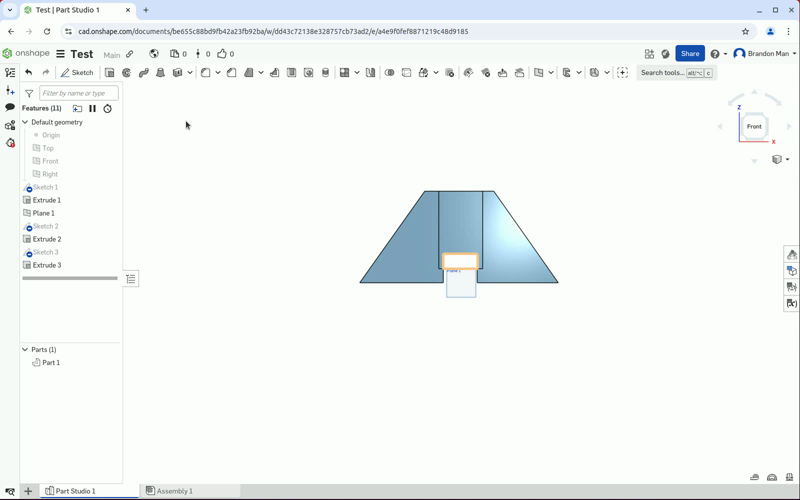
key(shift+h)
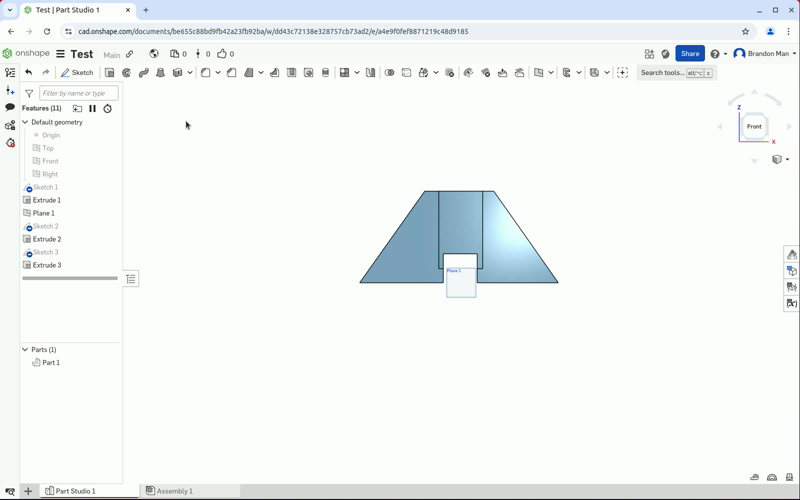
mouse_move(73, 189)
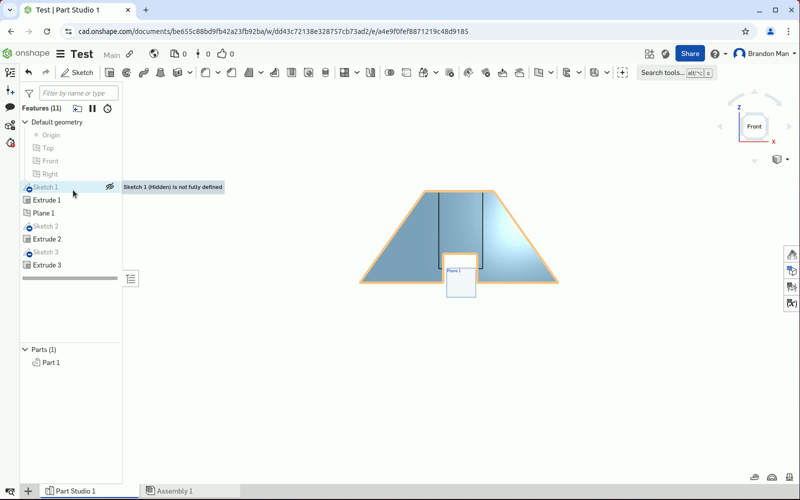
click(73, 189)
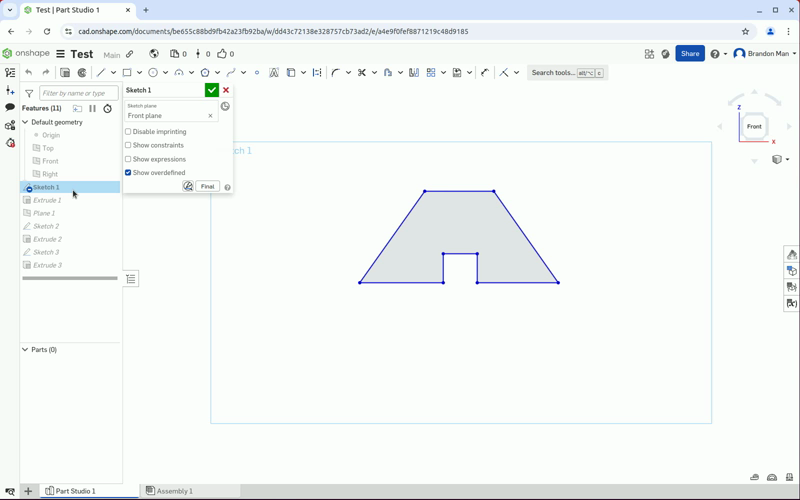
mouse_move(229, 92)
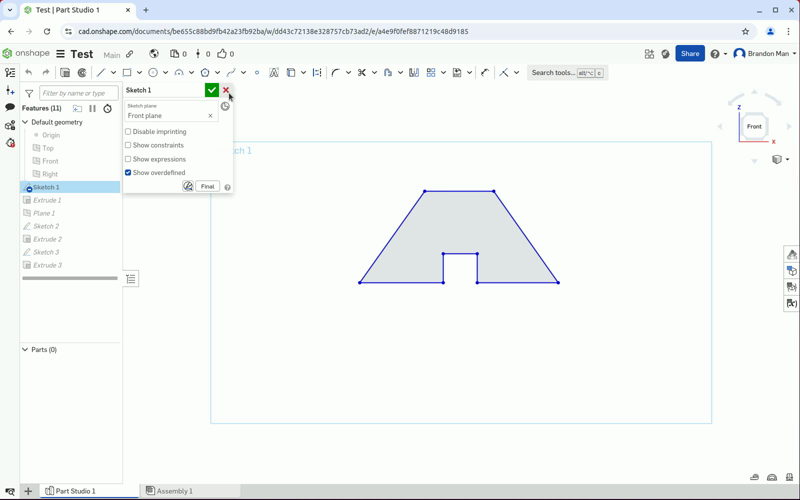
click(229, 92)
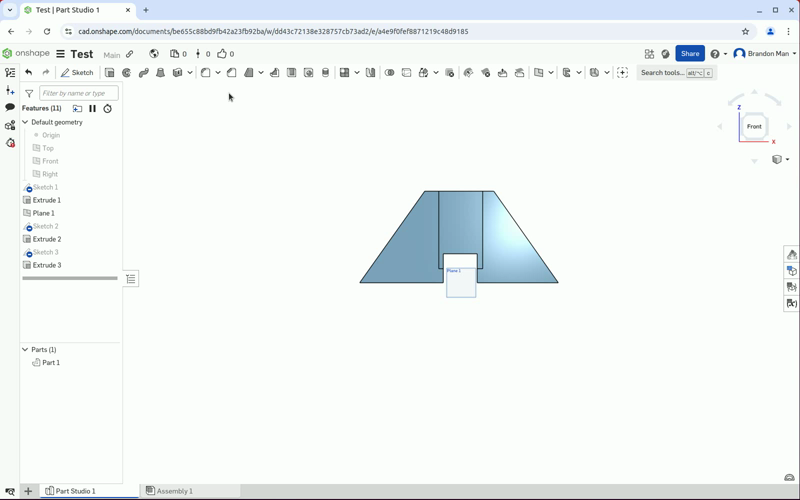
mouse_move(541, 75)
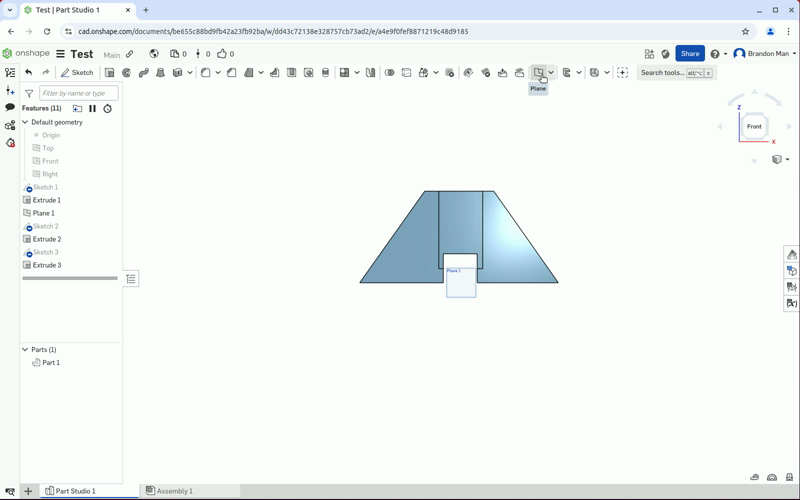
click(541, 75)
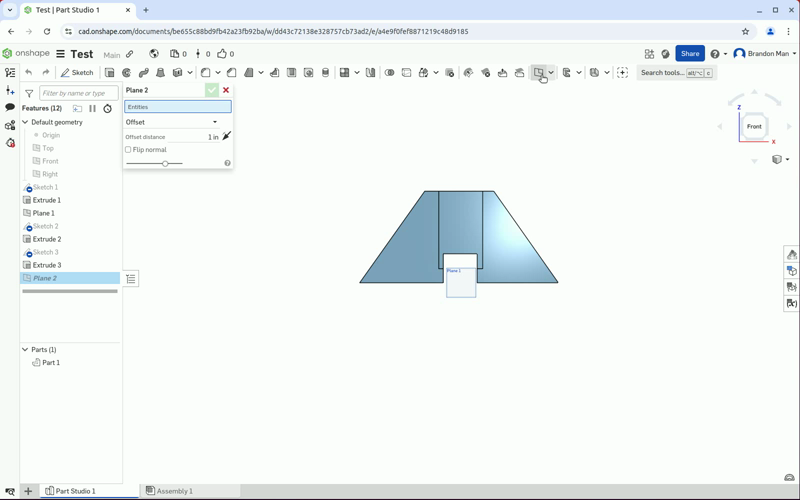
mouse_move(73, 163)
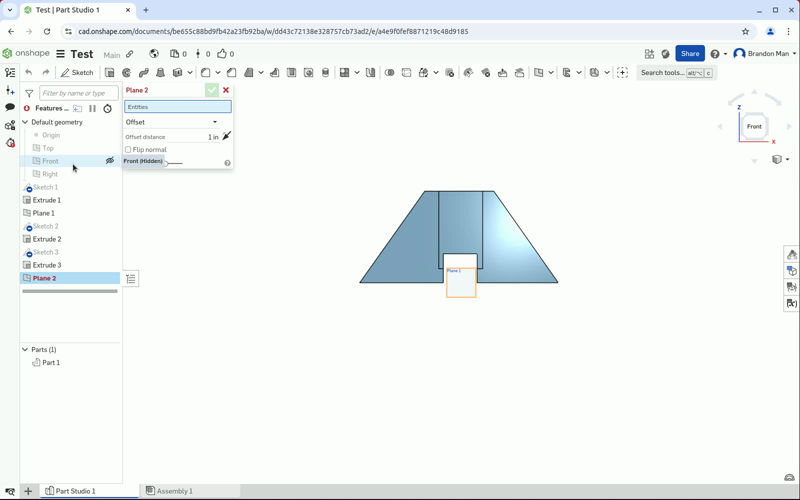
click(73, 163)
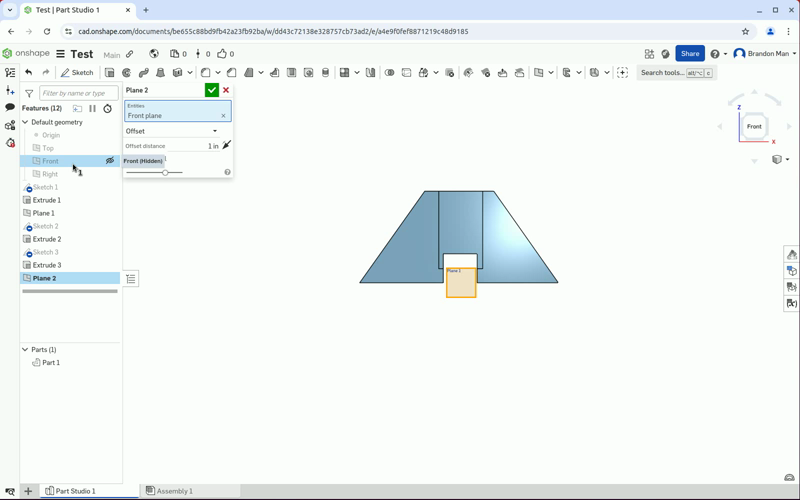
key(tab, 2)
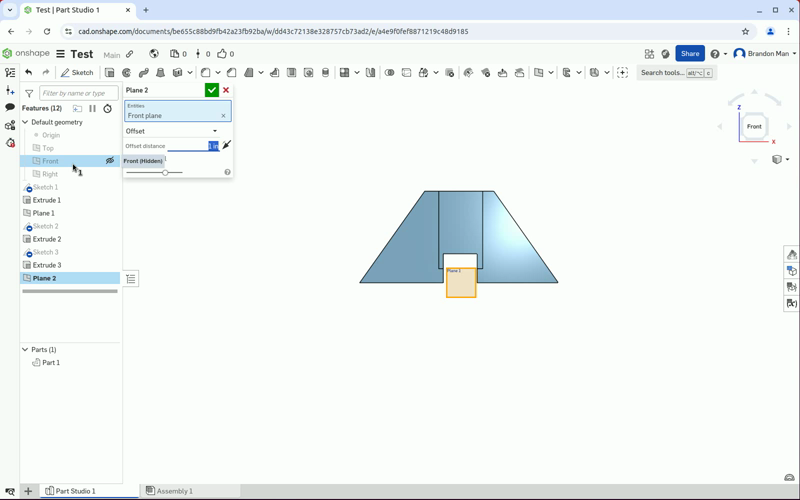
text(13.957)
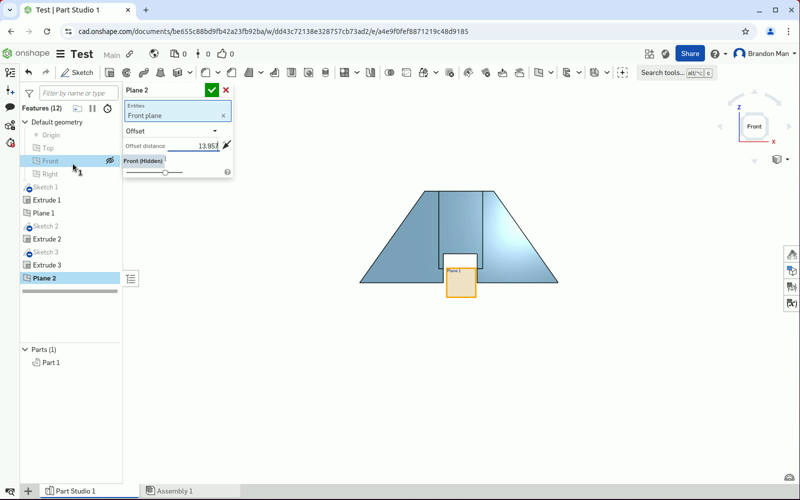
key(enter, 2)
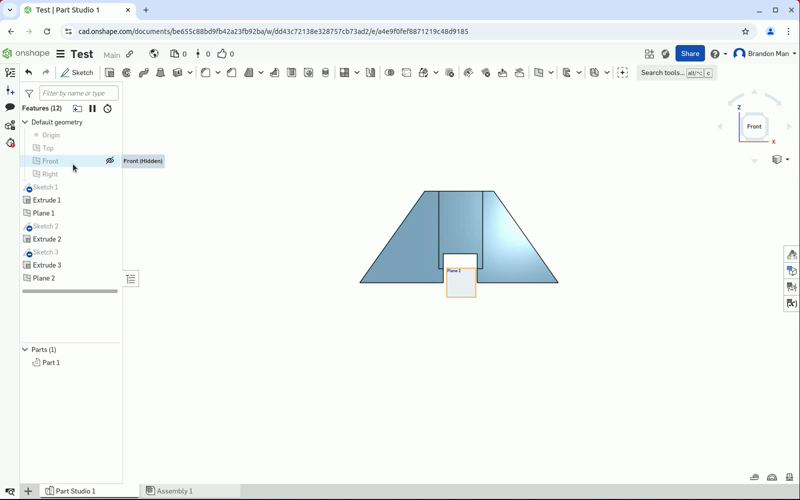
key(shift+s)
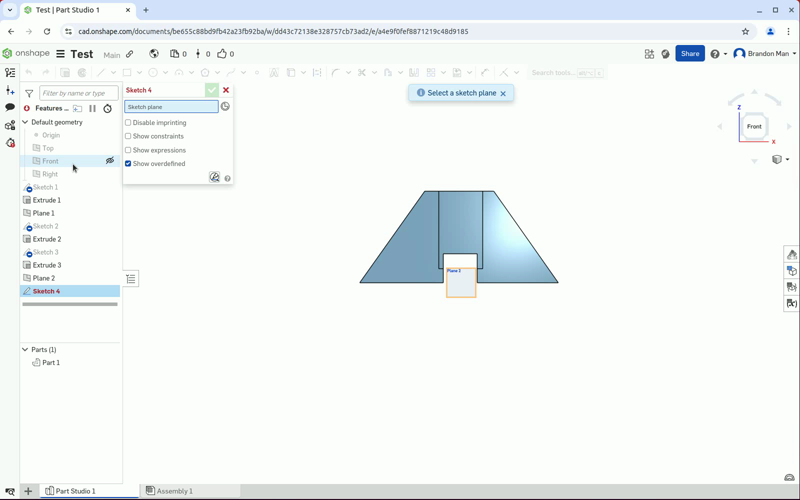
mouse_move(73, 280)
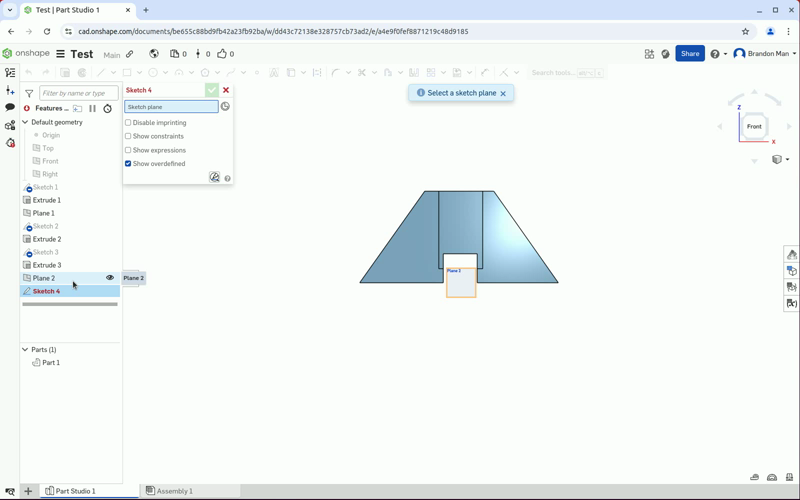
click(73, 280)
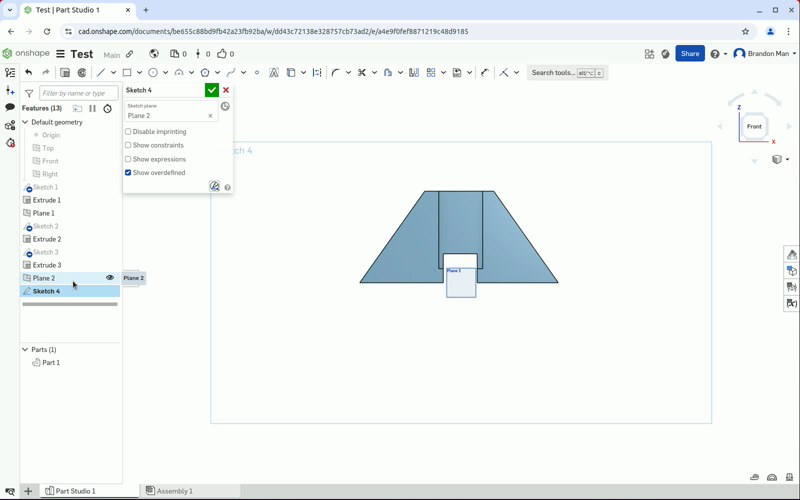
mouse_move(73, 352)
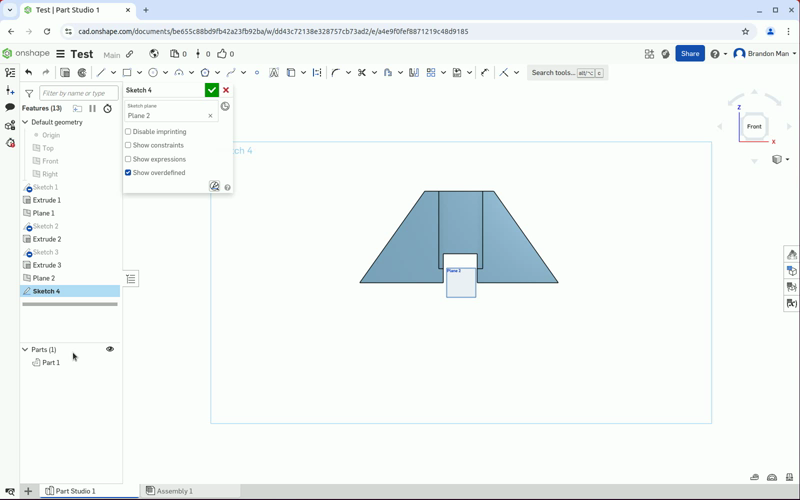
key(y)
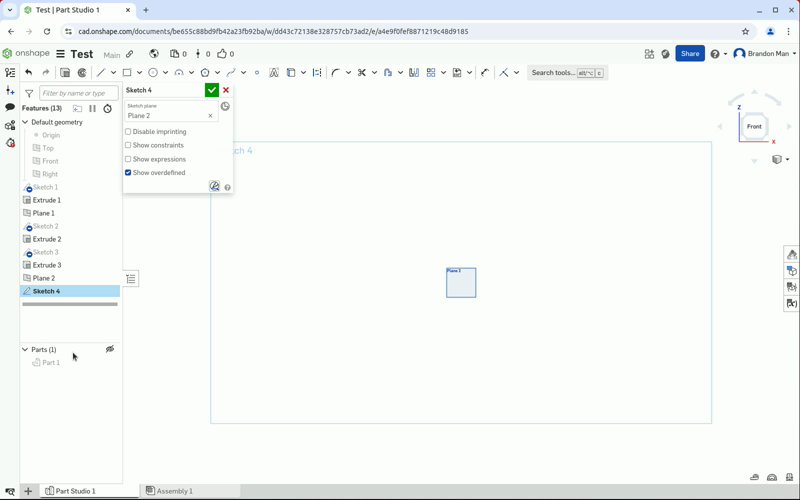
key(l)
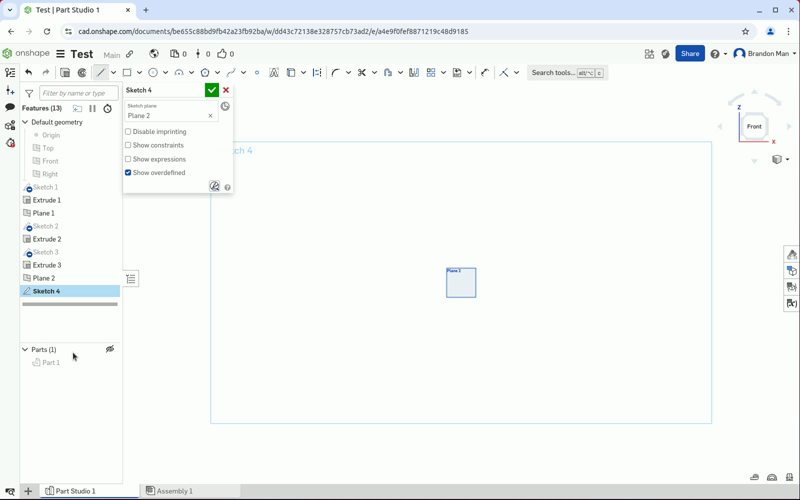
key_down(shift)
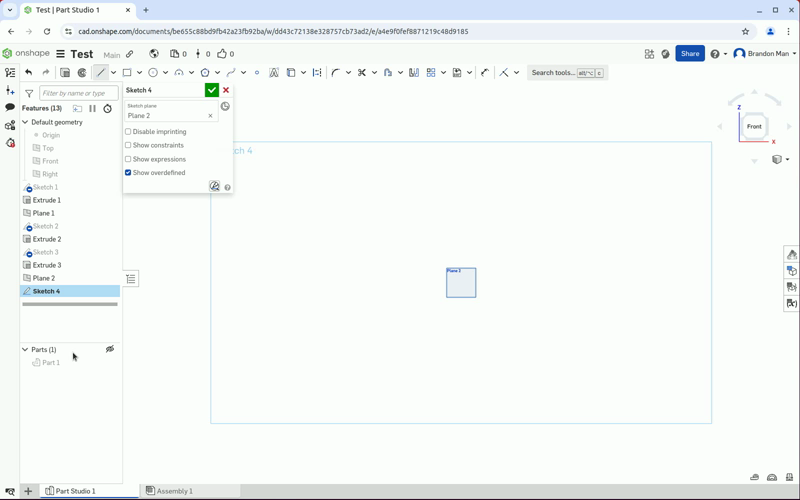
mouse_move(438, 207)
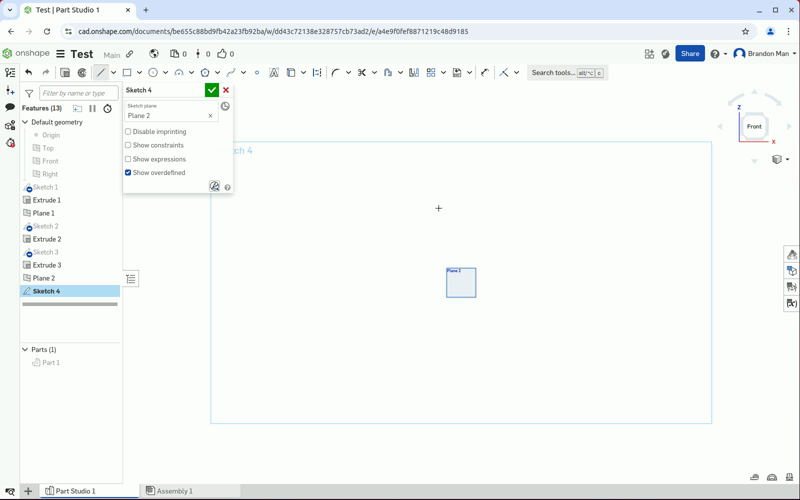
click(438, 207)
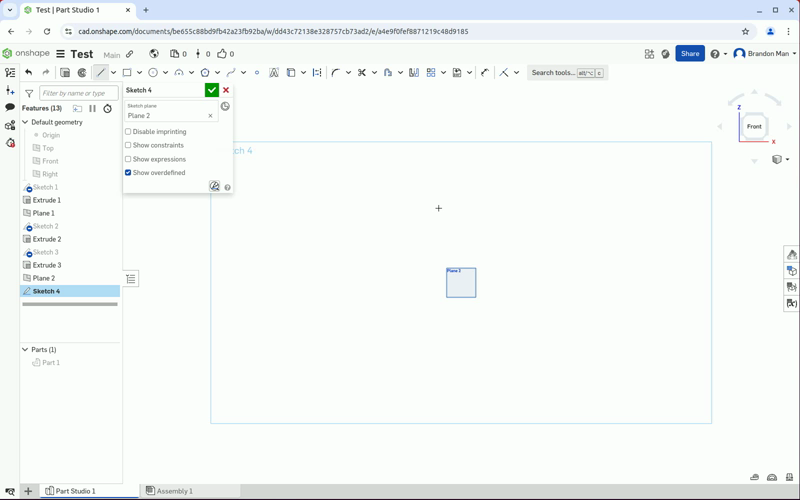
key_up(shift)
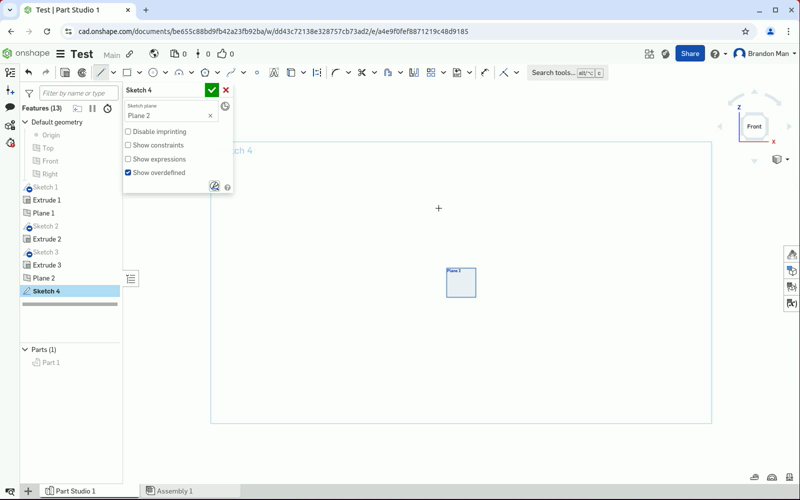
key_down(shift)
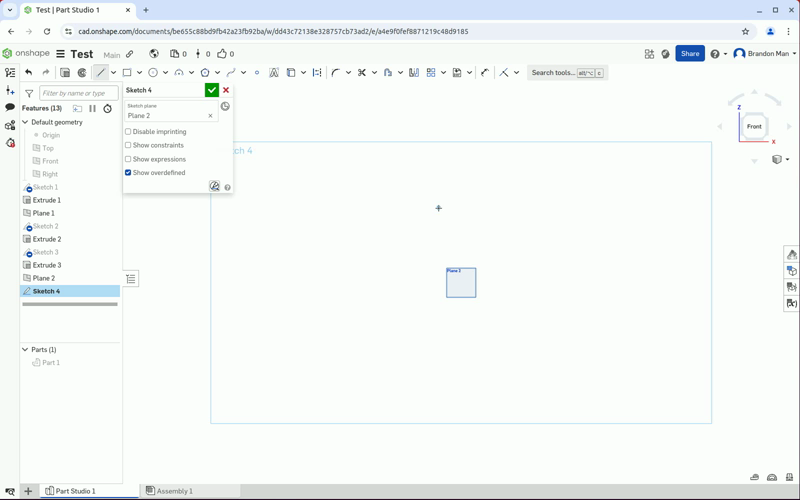
mouse_move(468, 207)
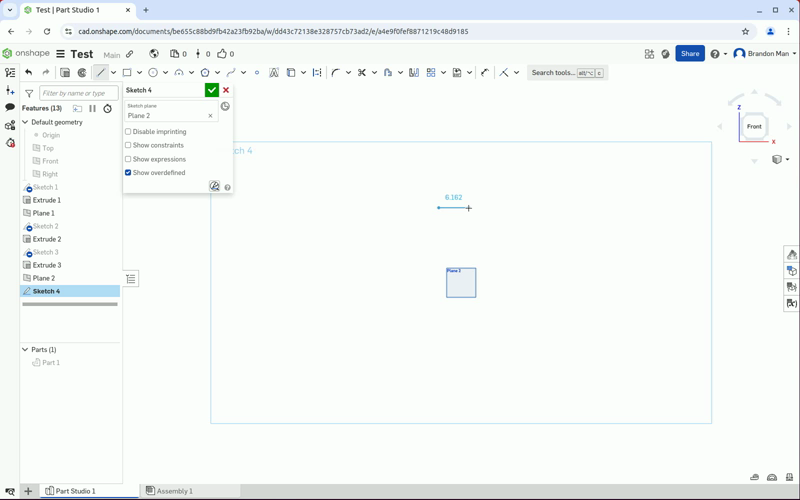
mouse_move(483, 207)
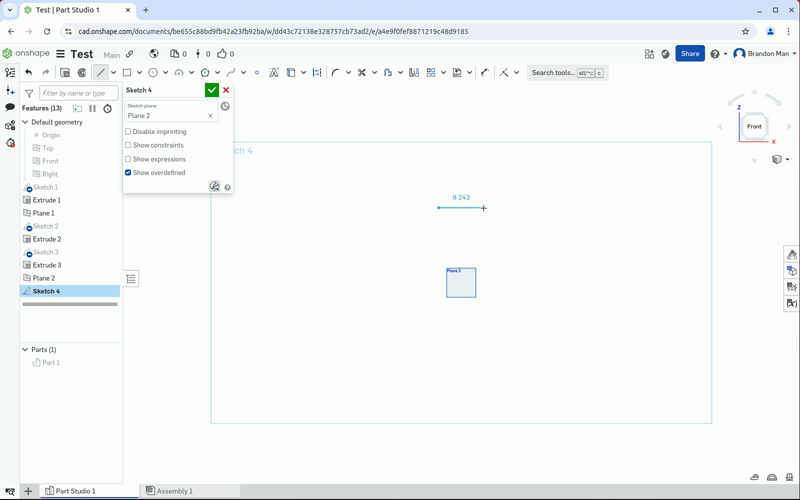
click(483, 207)
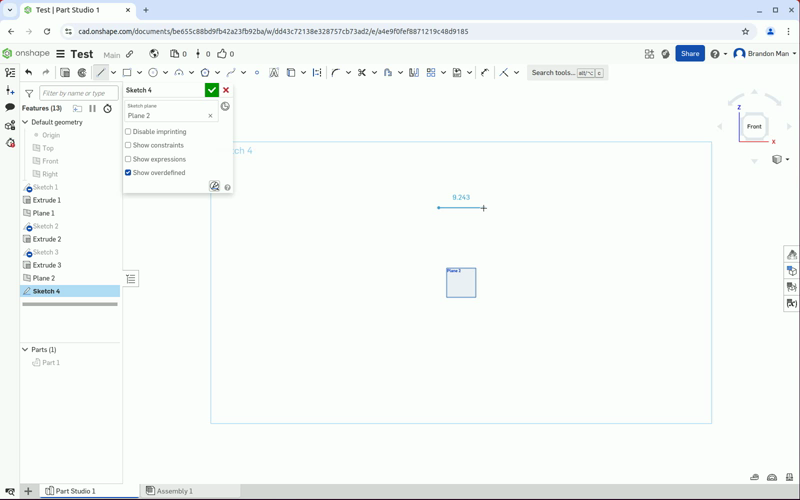
key_up(shift)
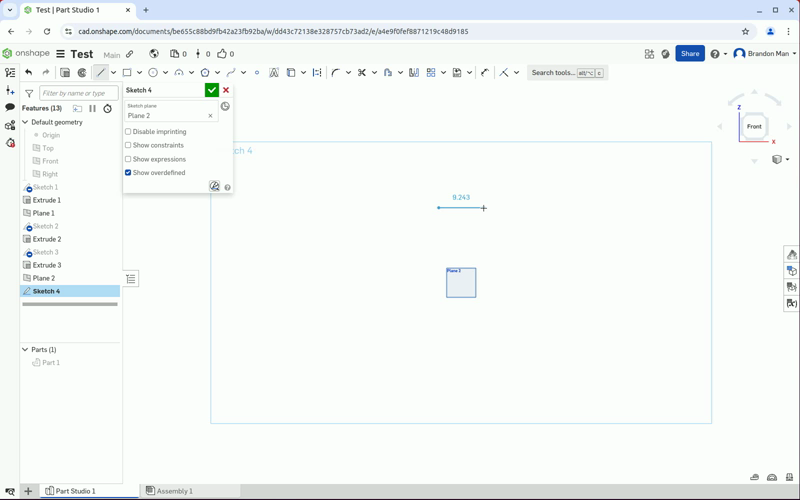
key_down(shift)
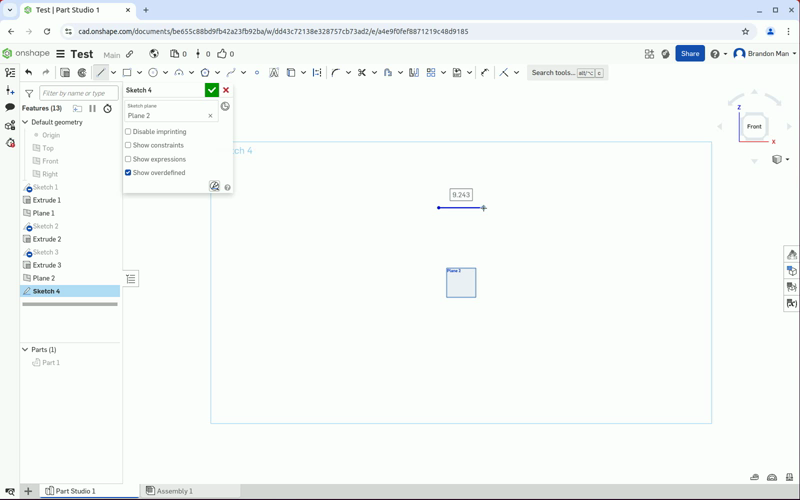
mouse_move(513, 207)
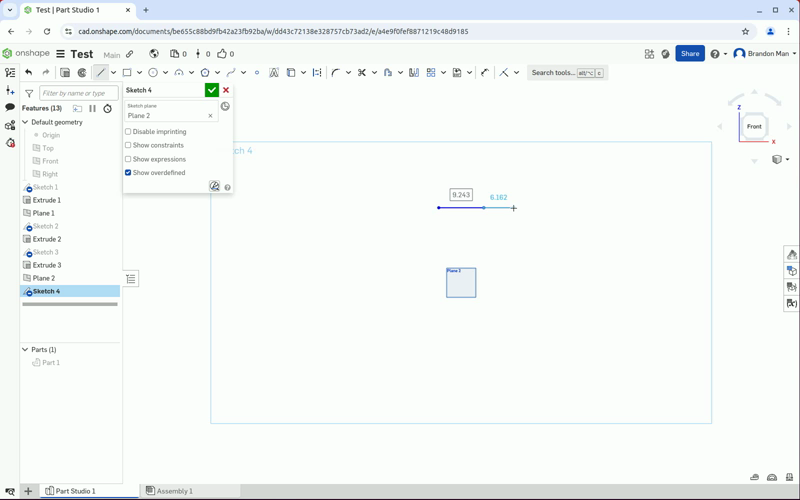
mouse_move(483, 197)
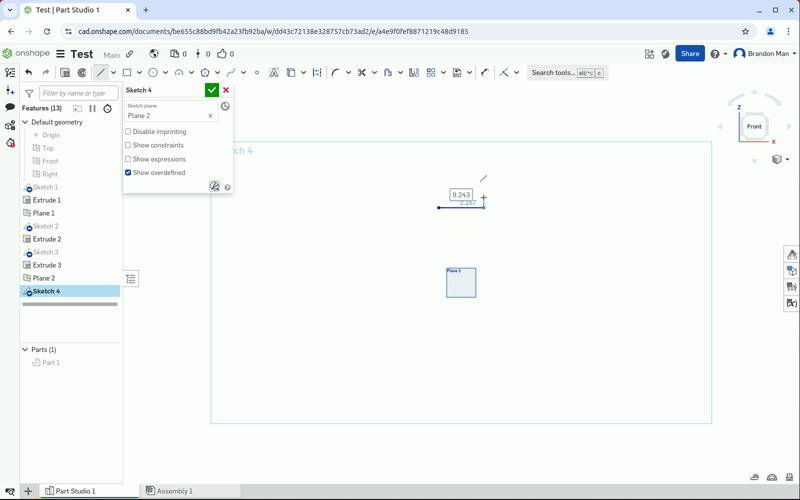
click(483, 197)
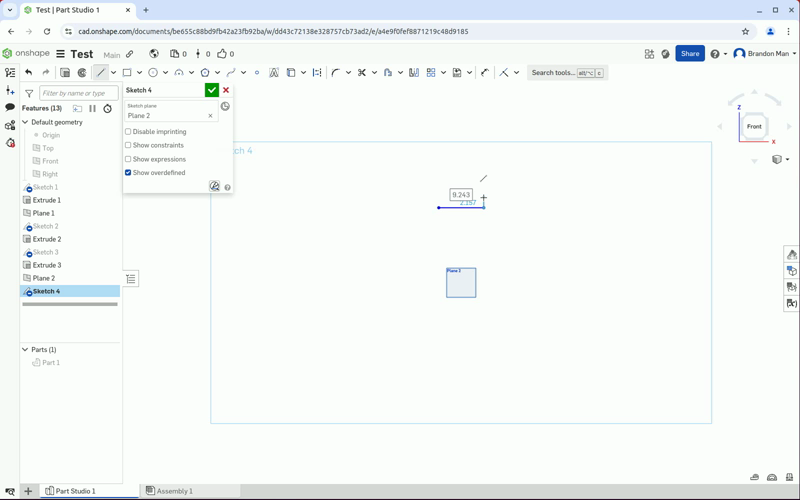
key_up(shift)
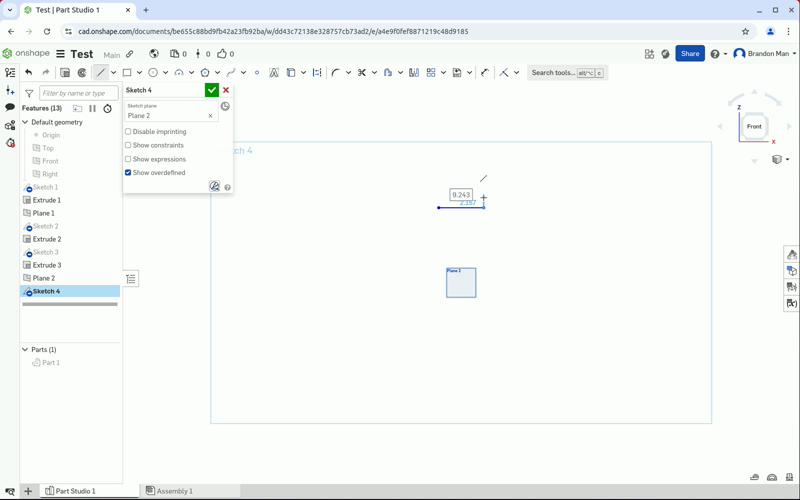
key_down(shift)
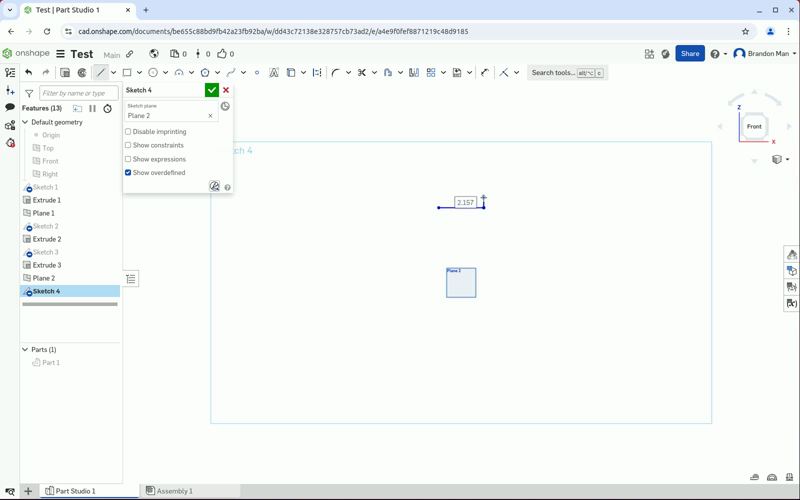
mouse_move(513, 197)
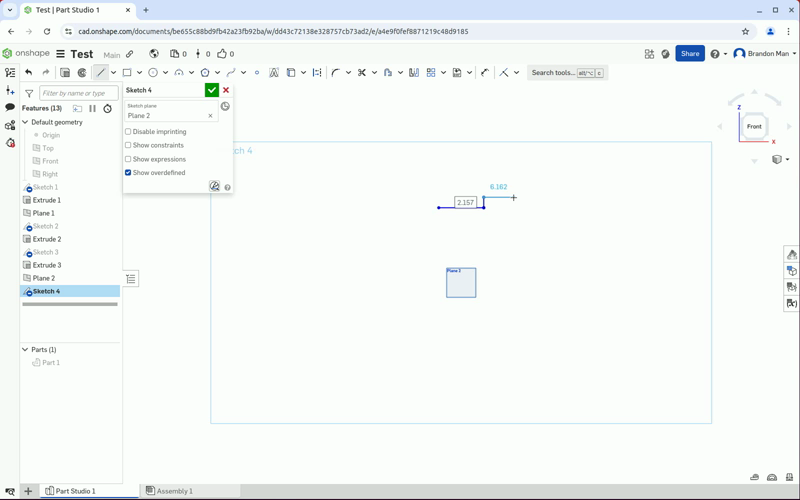
mouse_move(438, 197)
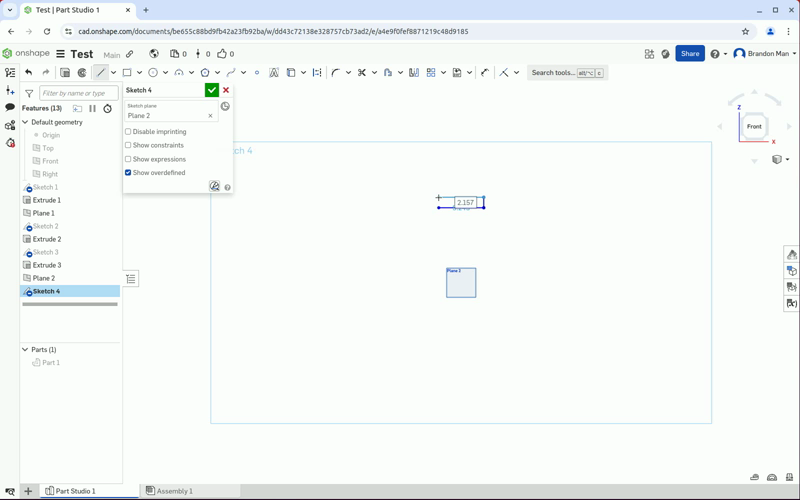
click(438, 197)
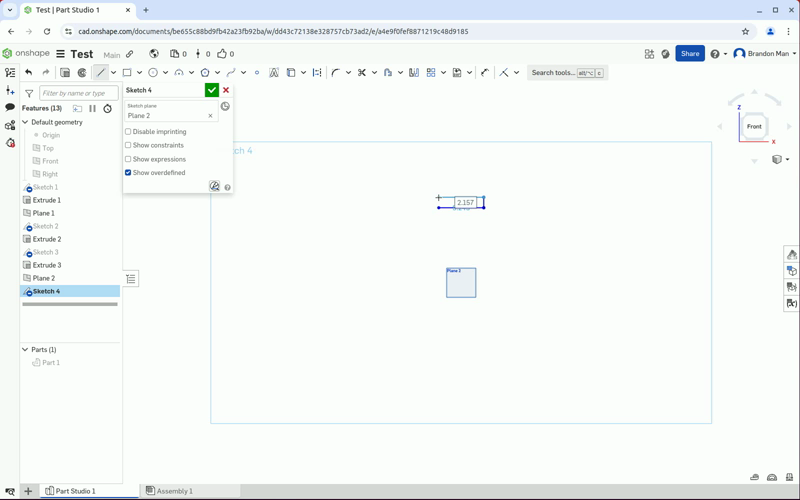
key_up(shift)
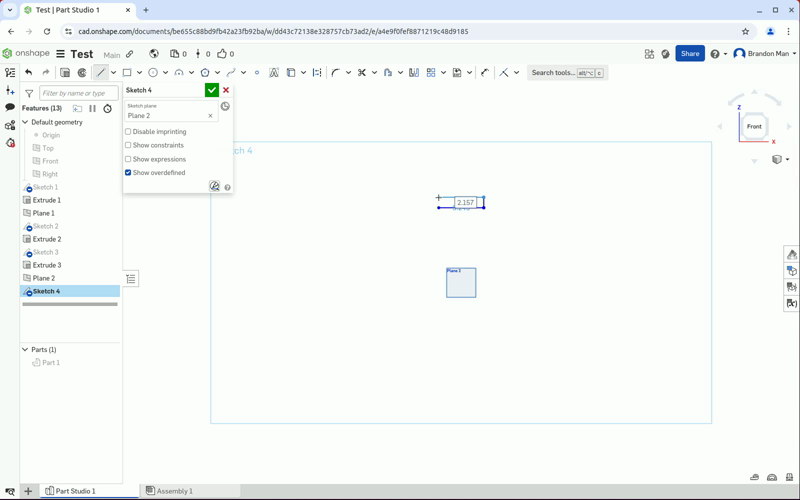
mouse_move(468, 197)
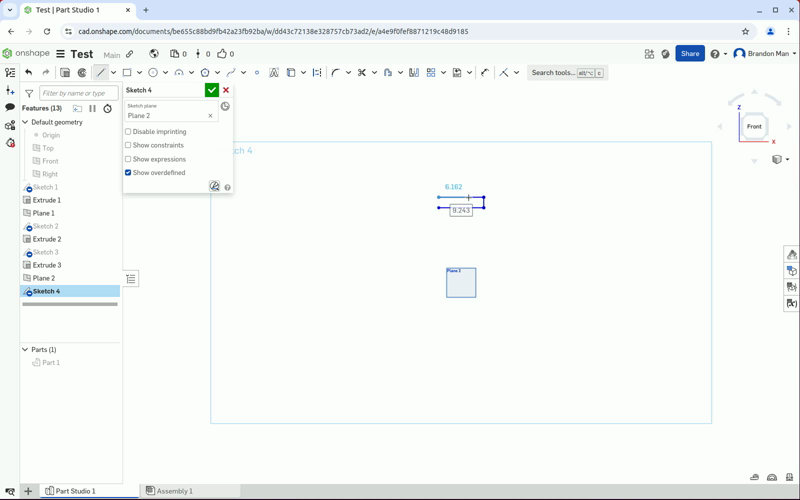
key_down(shift)
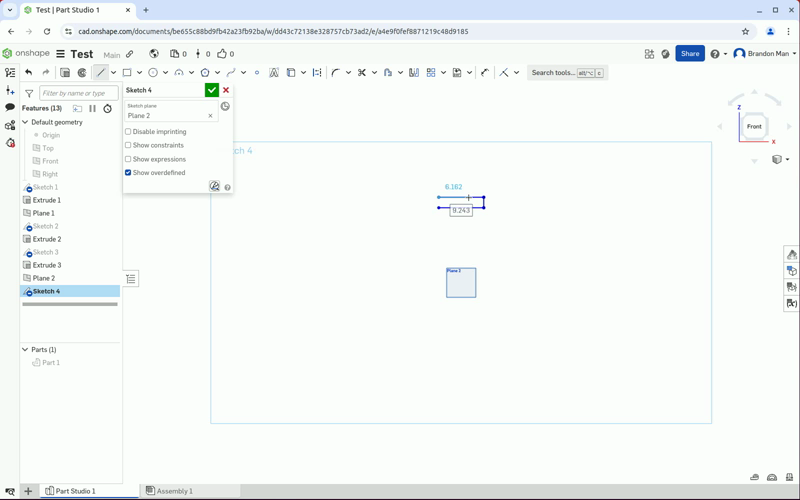
mouse_move(438, 207)
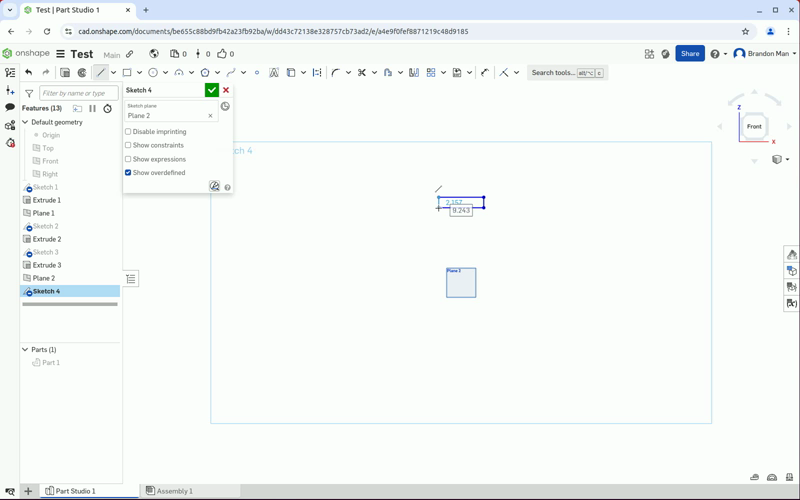
key_up(shift)
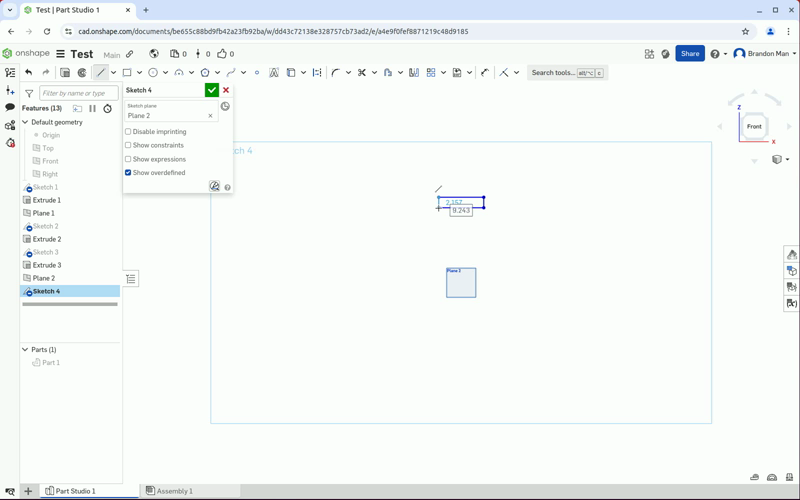
click(438, 207)
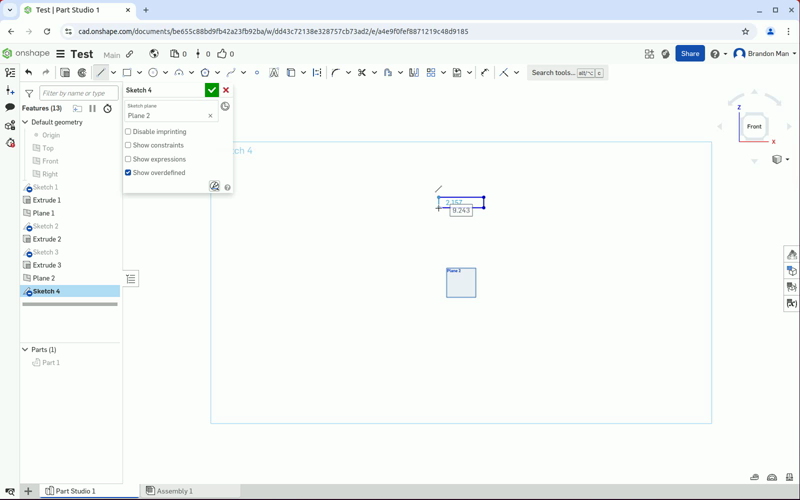
key(esc)
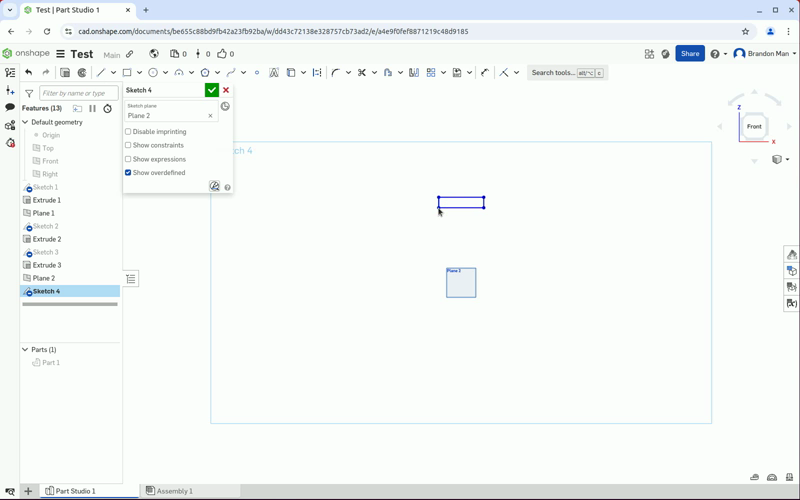
mouse_move(462, 198)
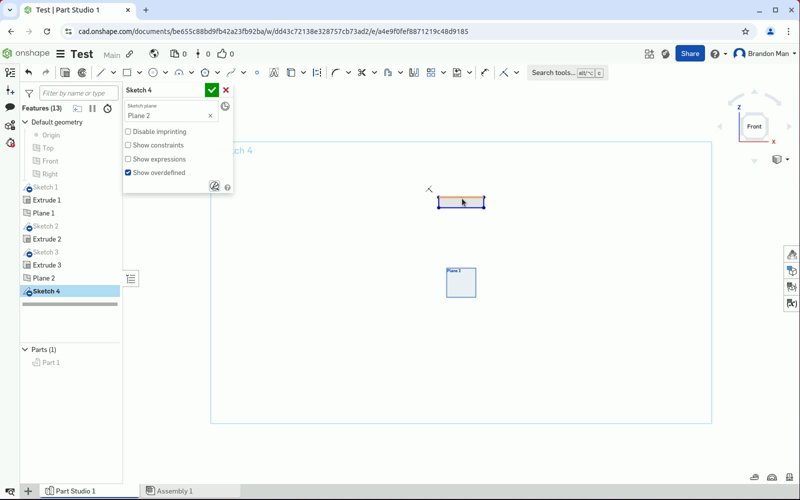
scroll(6)
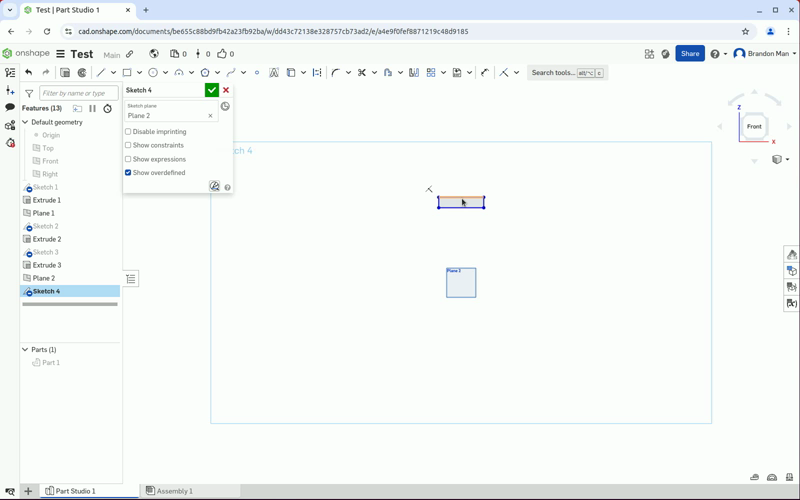
scroll(6)
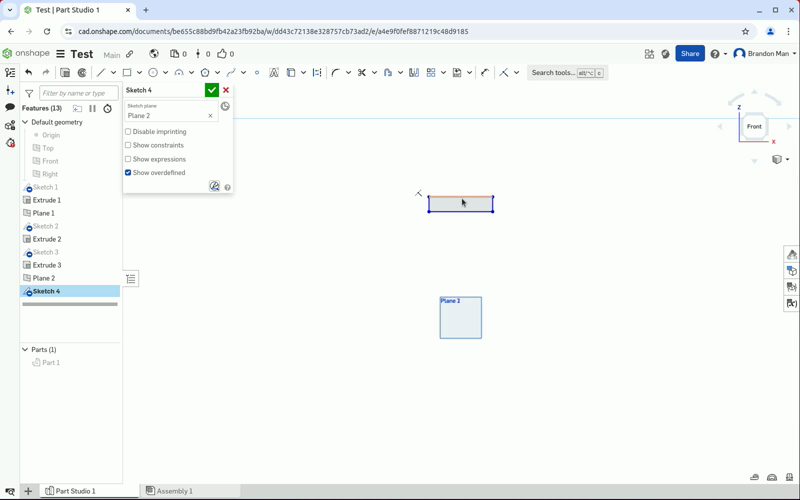
scroll(6)
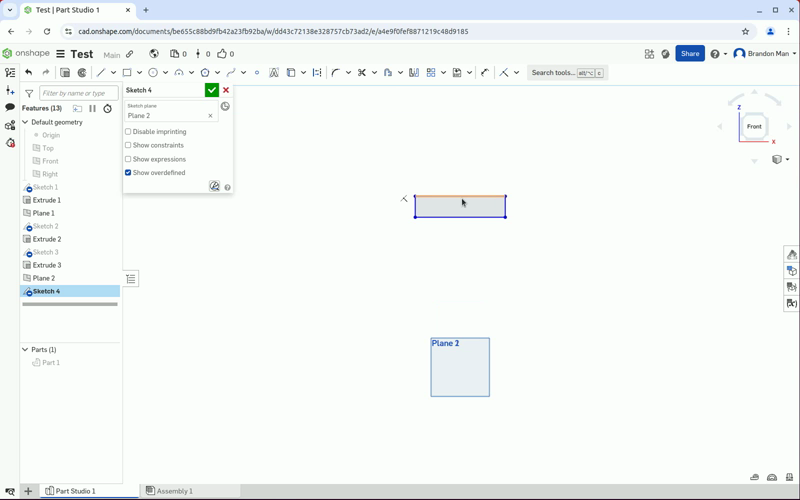
scroll(6)
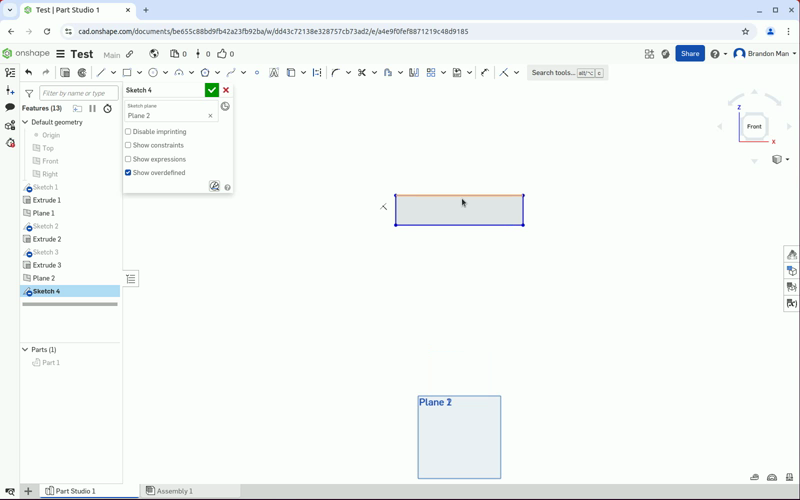
scroll(6)
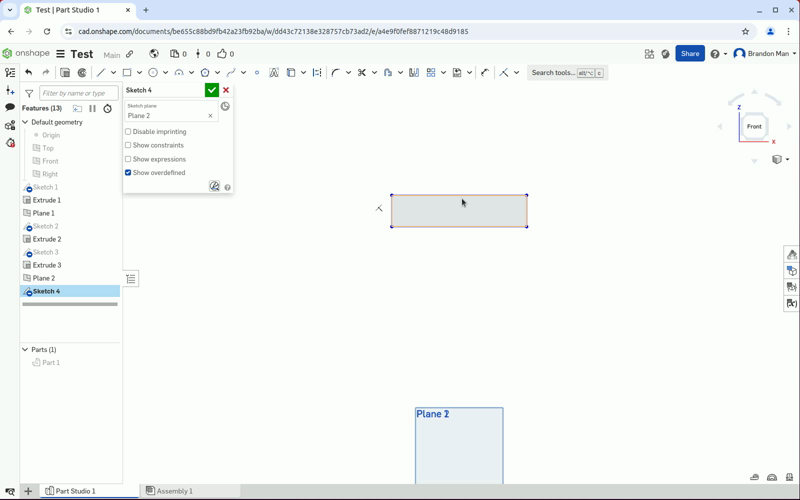
scroll(6)
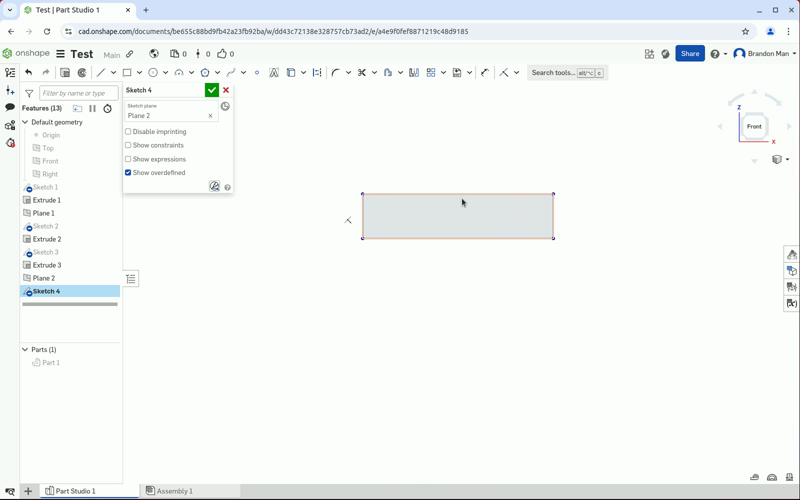
scroll(6)
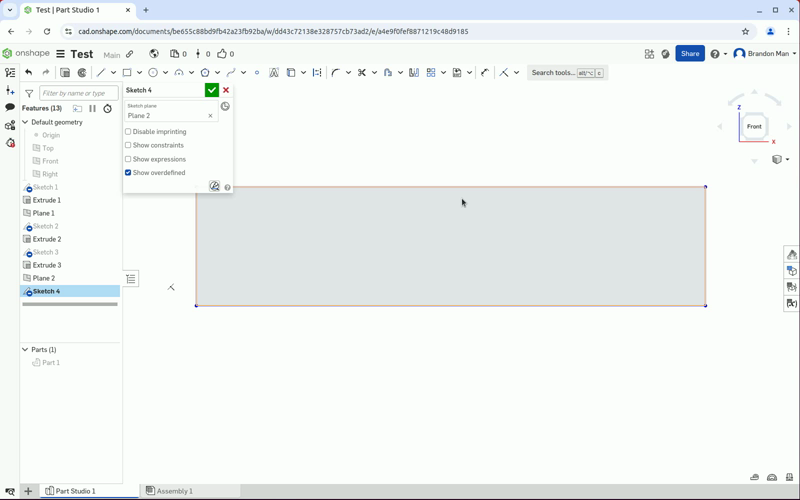
click(462, 198)
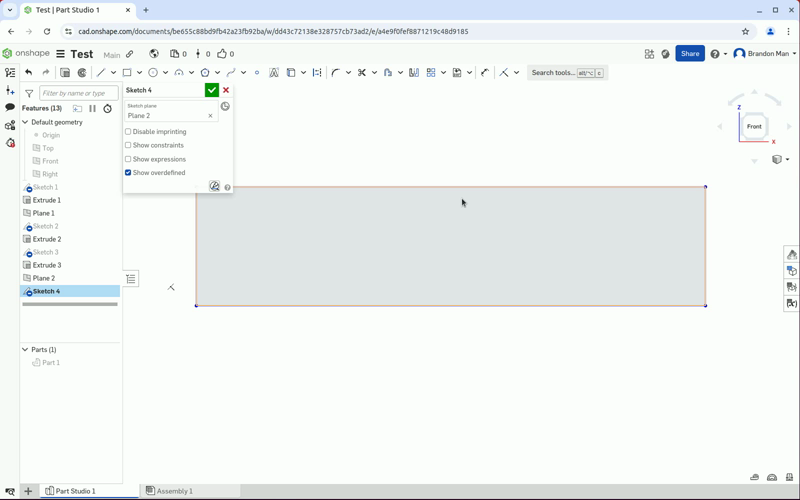
scroll(-6)
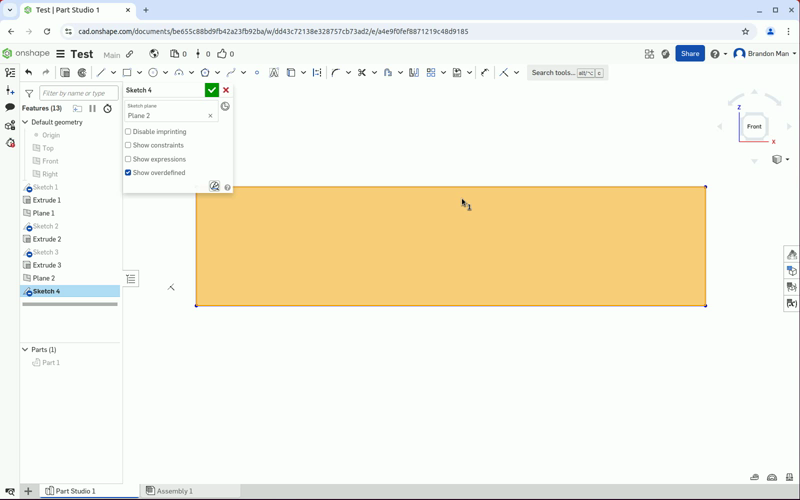
scroll(-6)
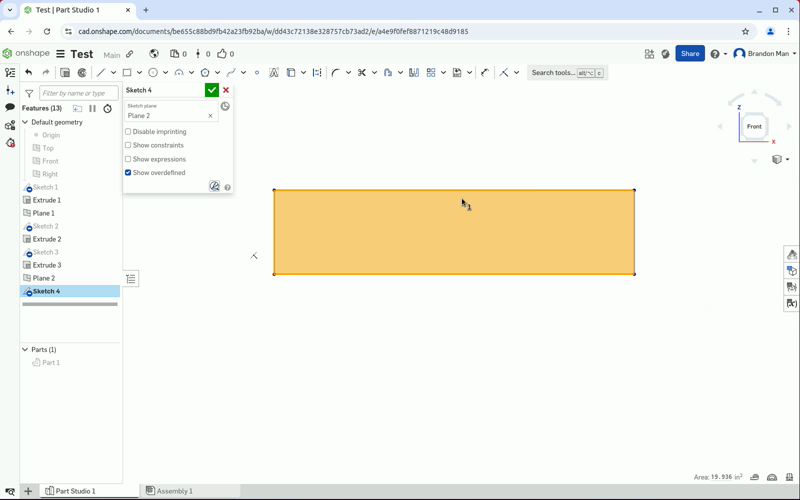
scroll(-6)
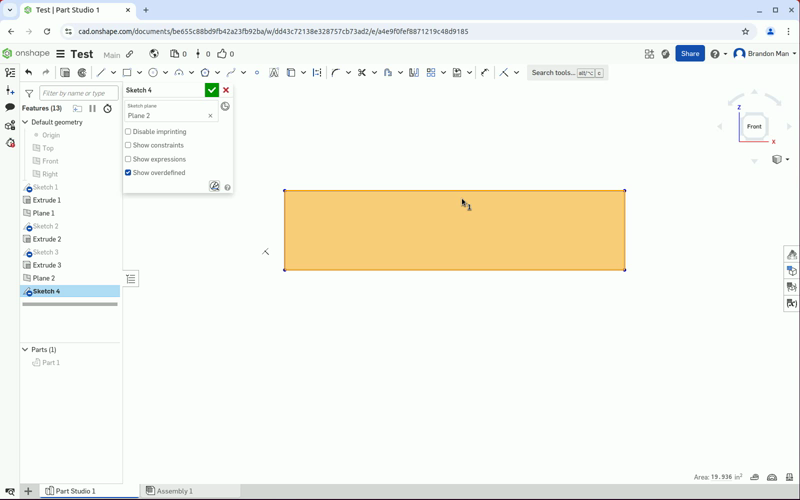
scroll(-6)
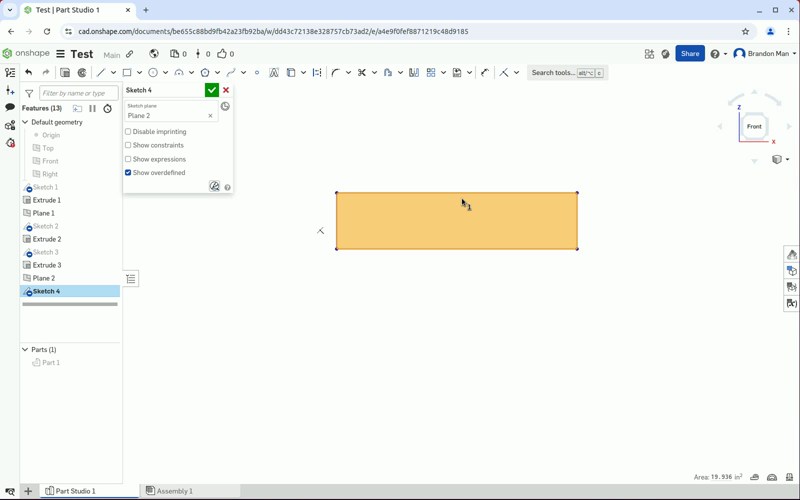
scroll(-6)
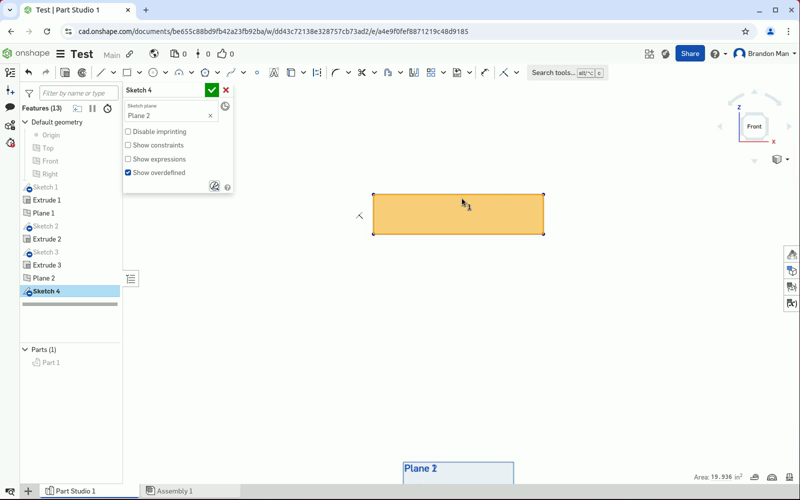
scroll(-6)
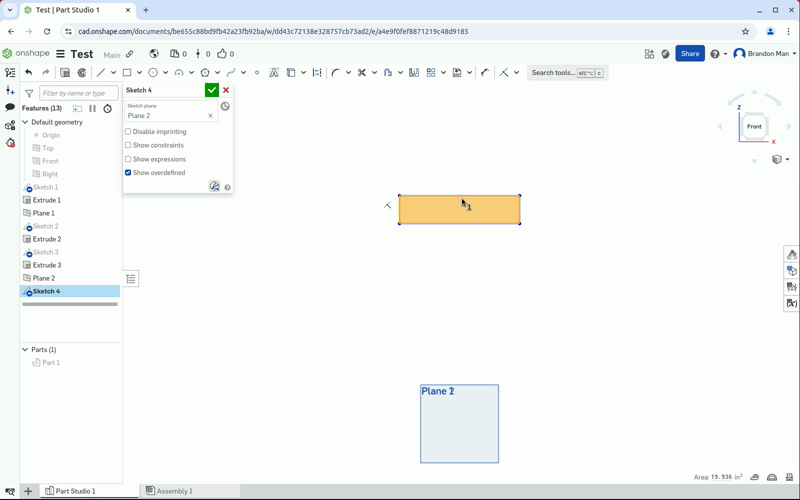
scroll(-6)
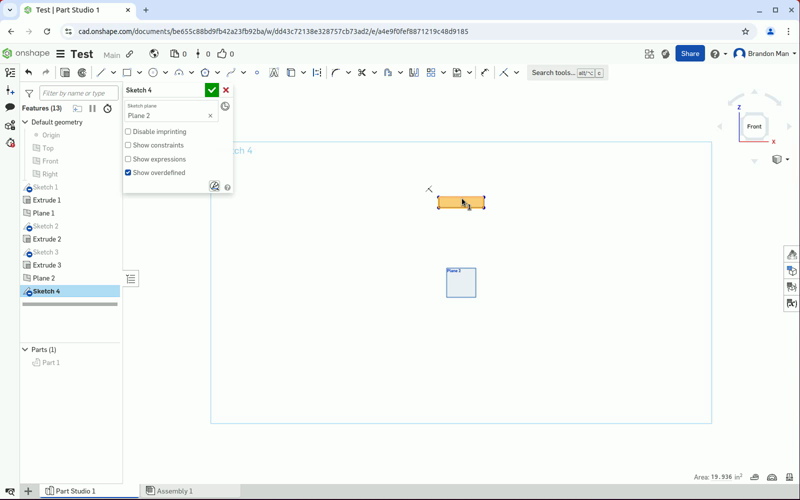
mouse_move(73, 352)
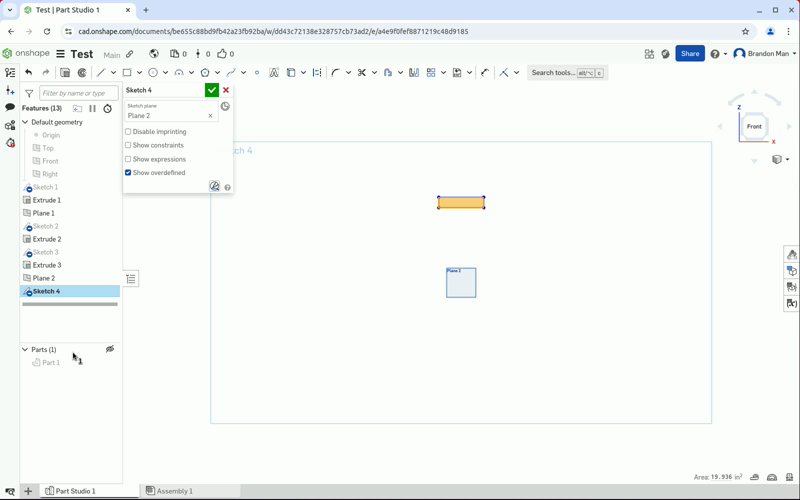
key(shift+y)
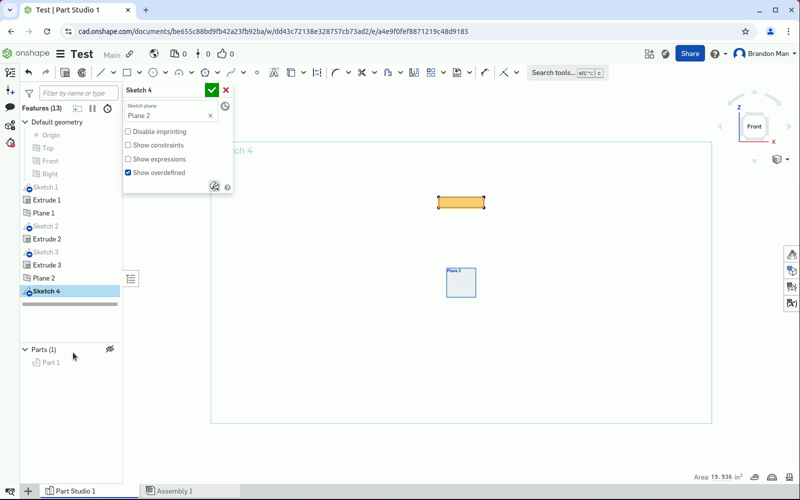
key(shift+e)
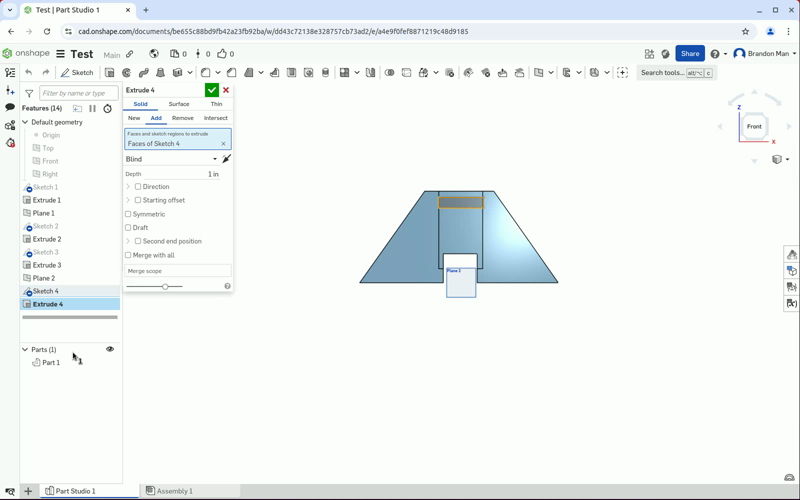
mouse_move(143, 106)
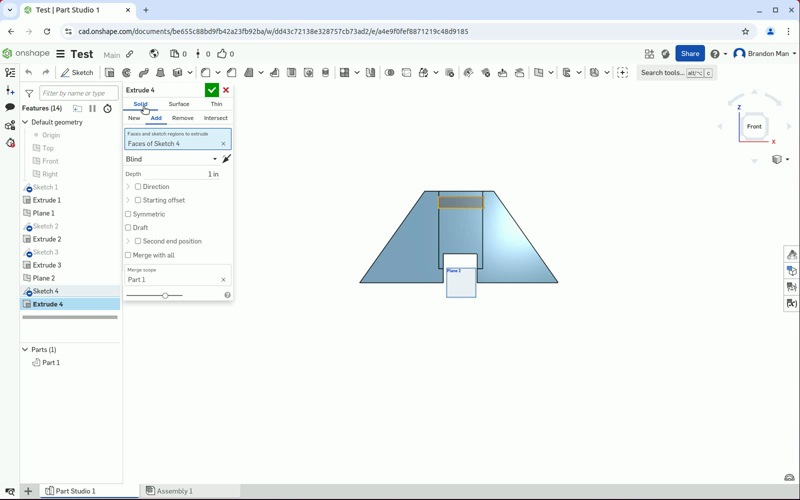
click(143, 106)
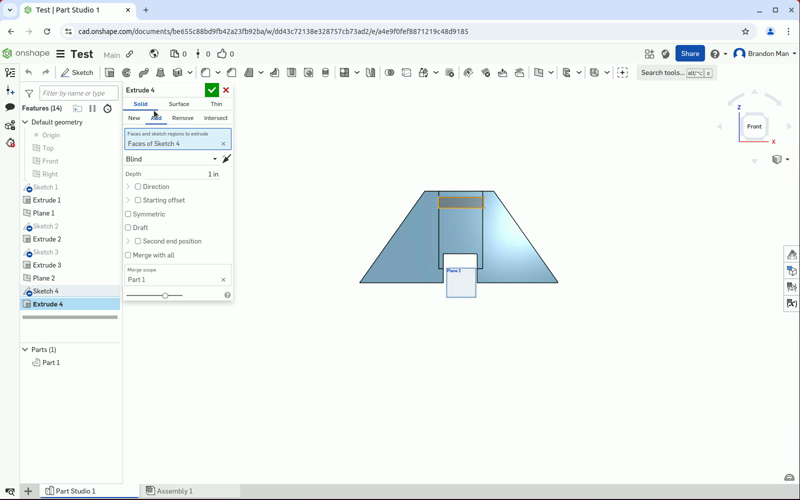
mouse_move(186, 120)
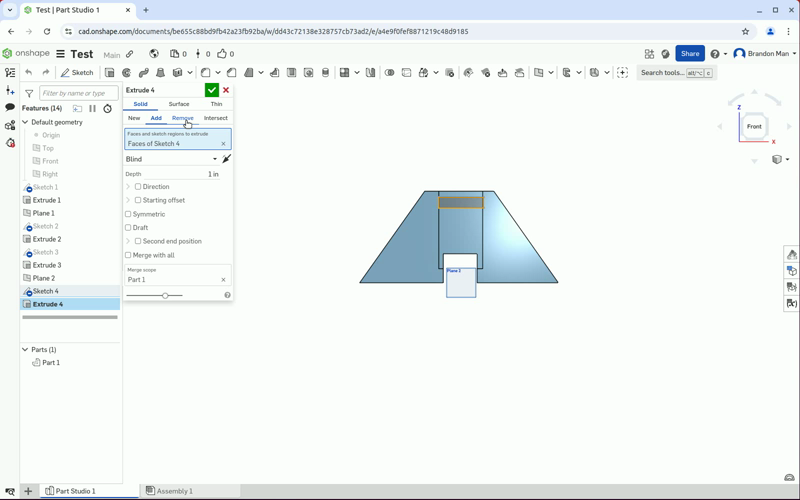
click(186, 120)
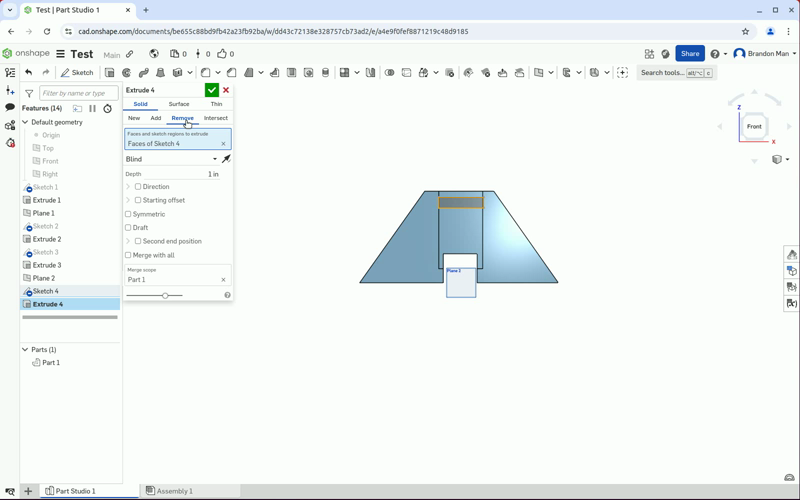
key(tab, 4)
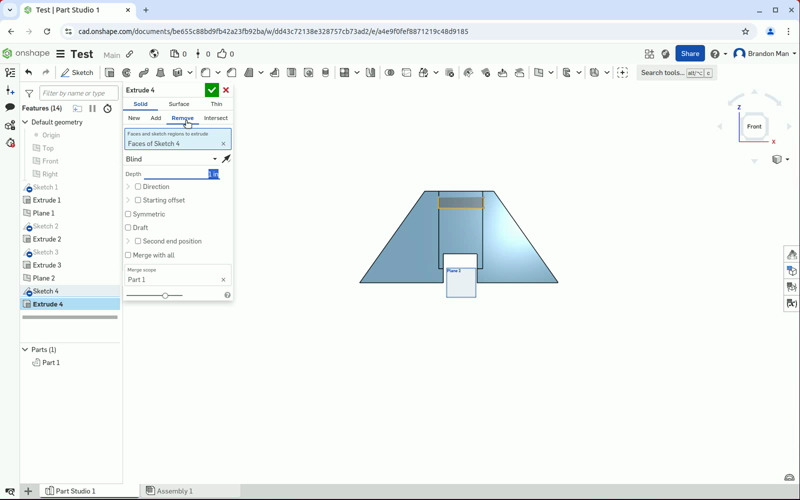
text(3.611)
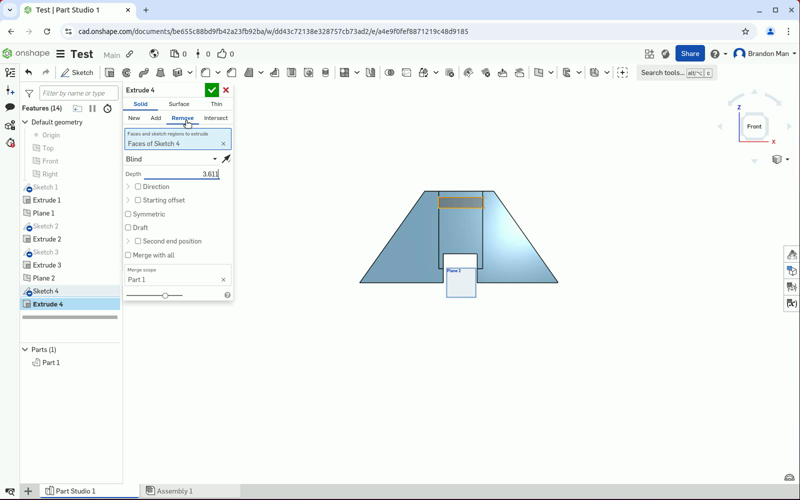
key(tab, 6)
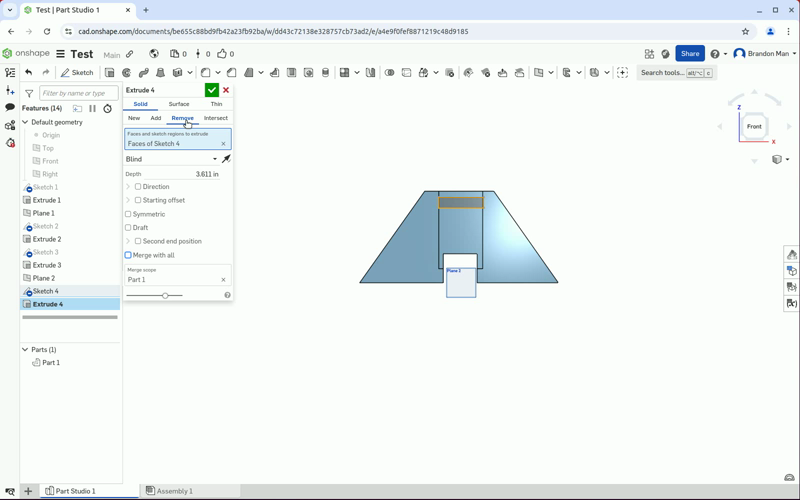
key(space)
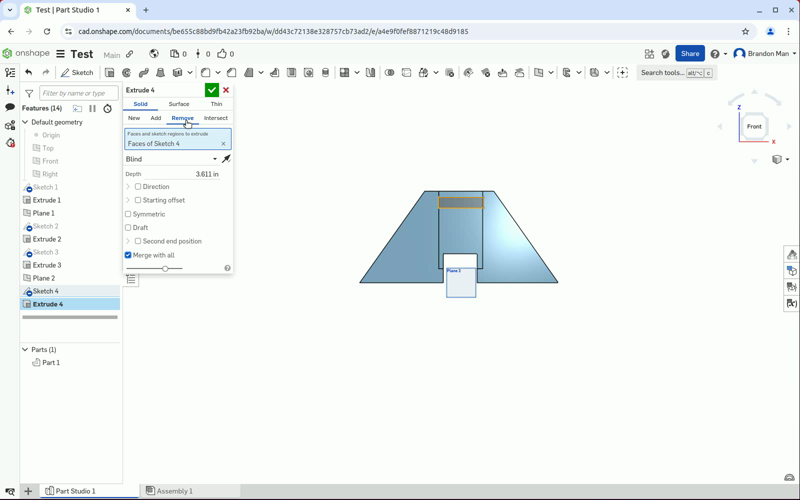
key(enter)
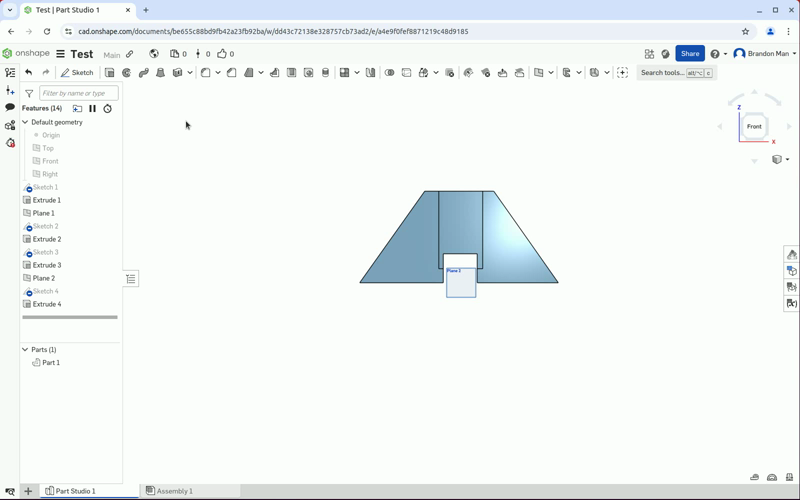
key(shift+h)
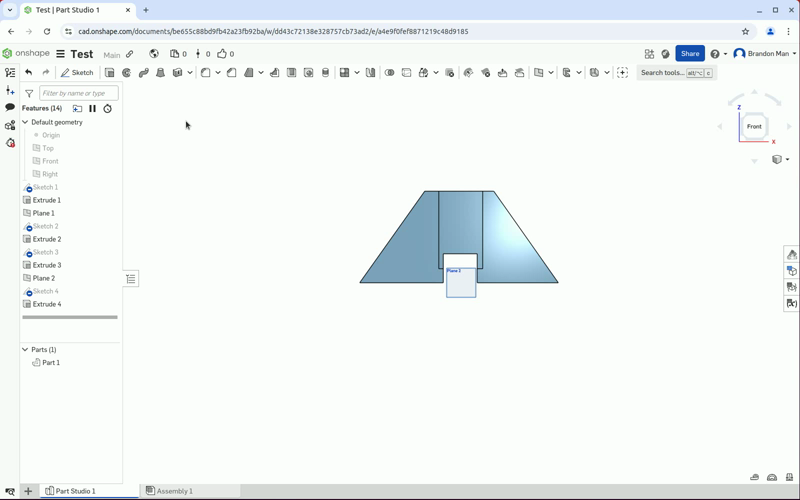
key(shift+h)
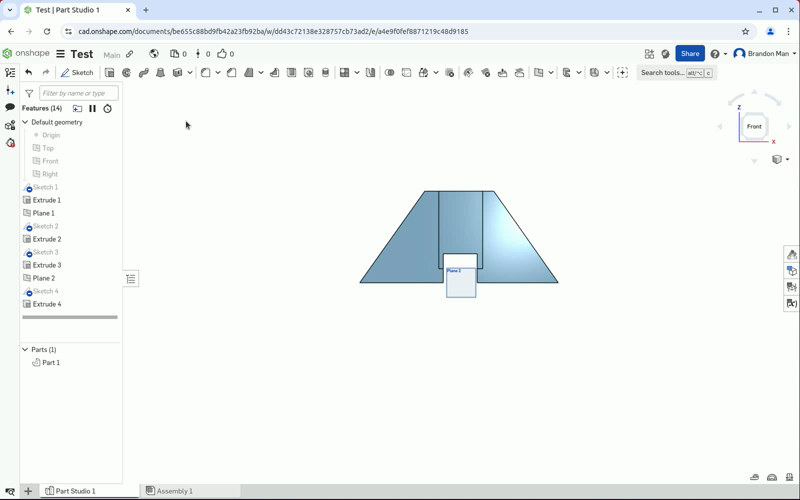
mouse_move(73, 189)
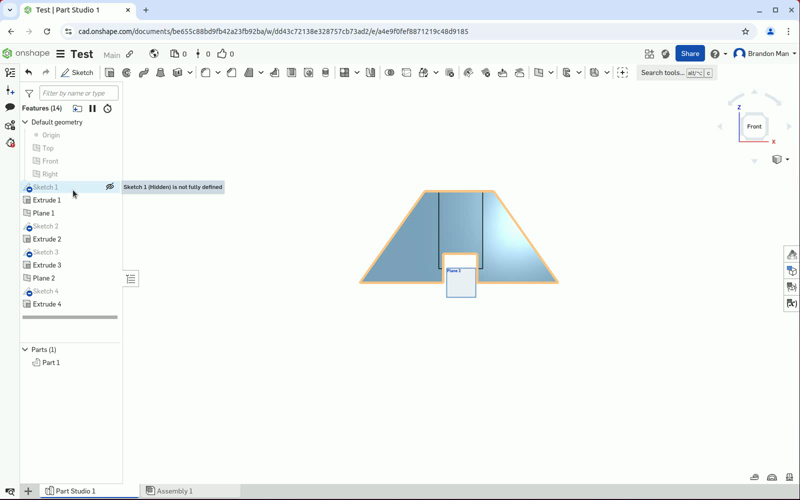
click(73, 189)
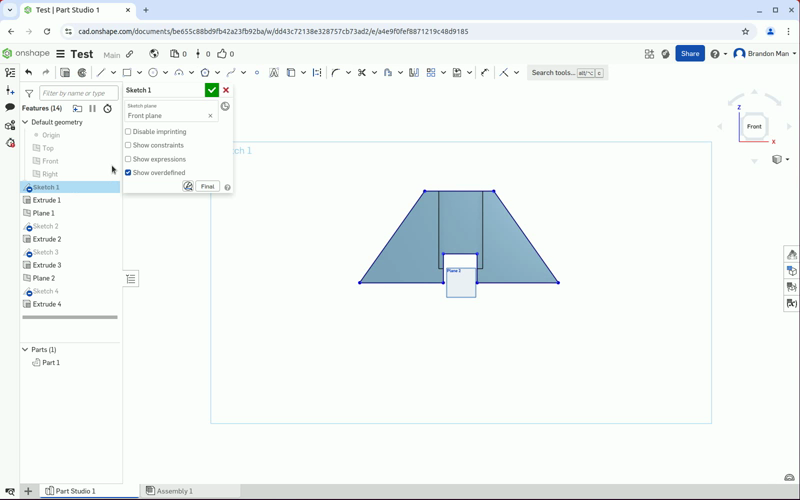
mouse_move(229, 92)
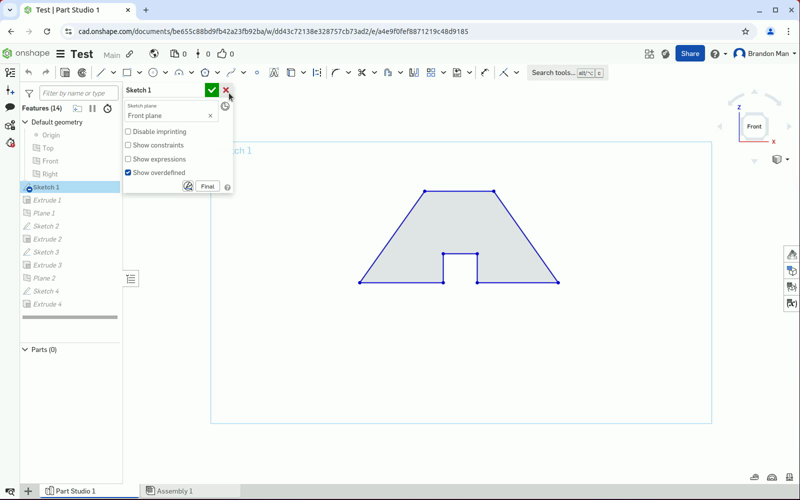
click(229, 92)
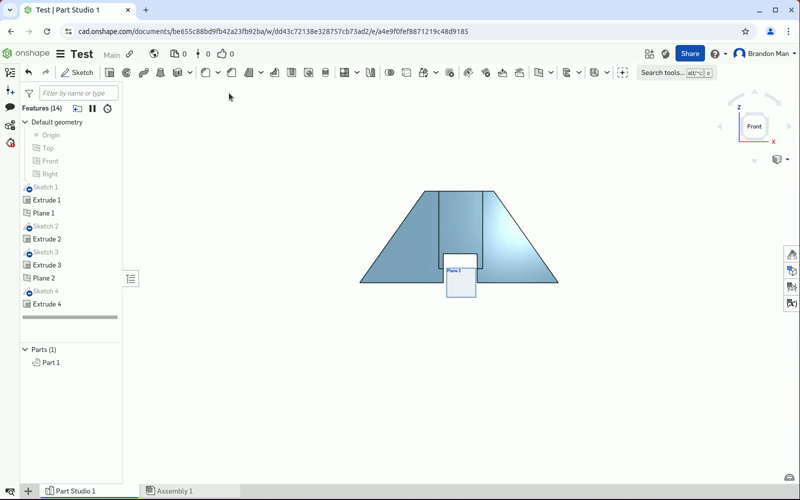
mouse_move(73, 352)
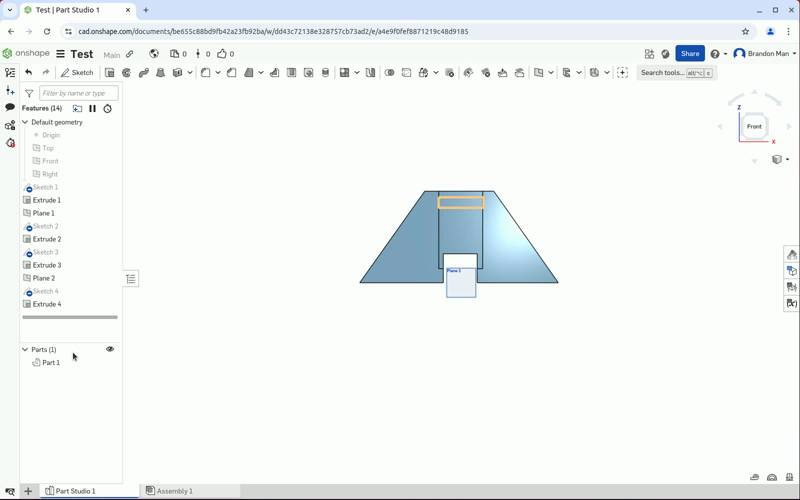
key(y)
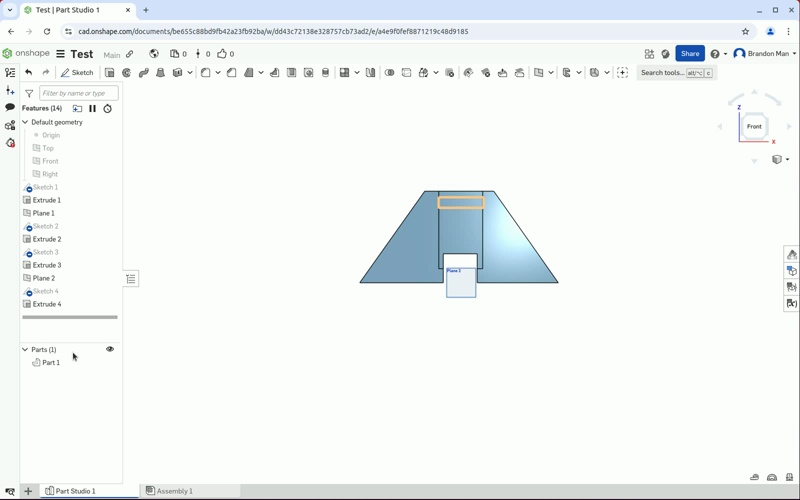
key(shift+p)
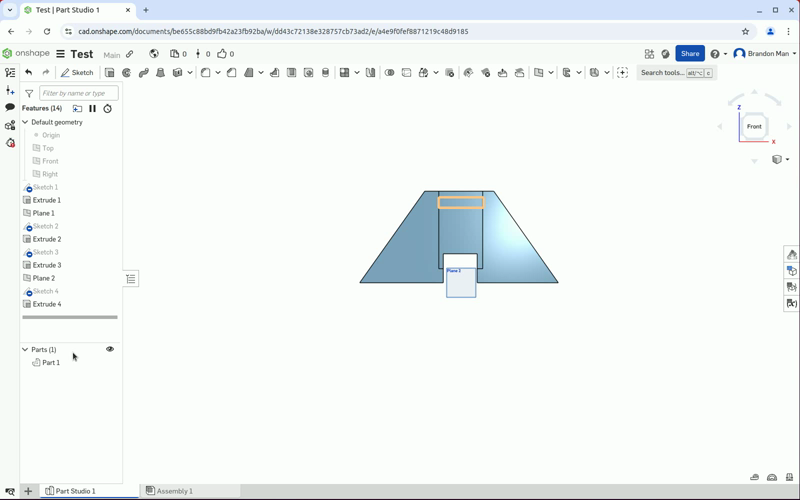
key(space)
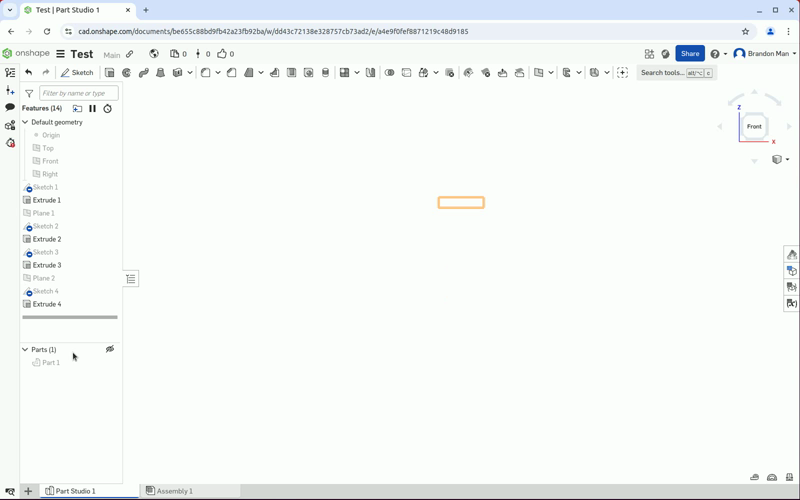
key_down(shift)
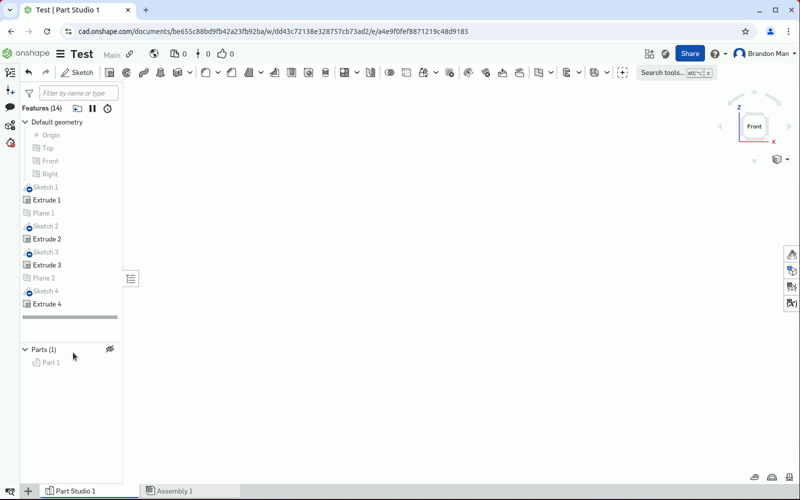
key(left)
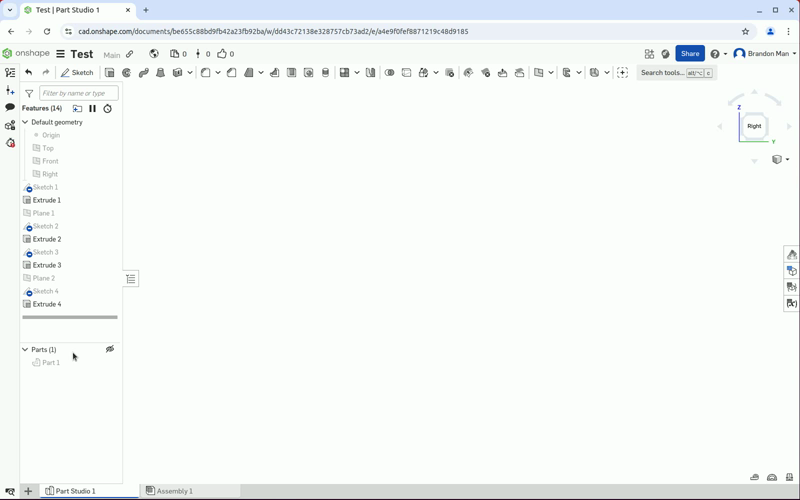
key_up(shift)
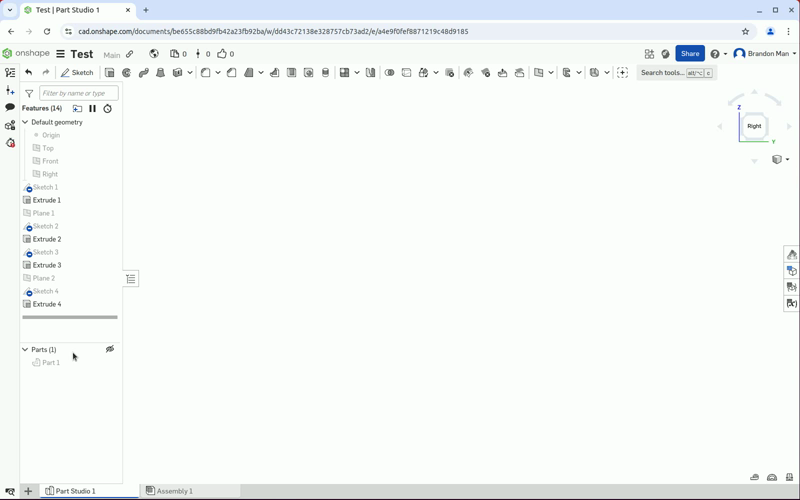
mouse_move(73, 352)
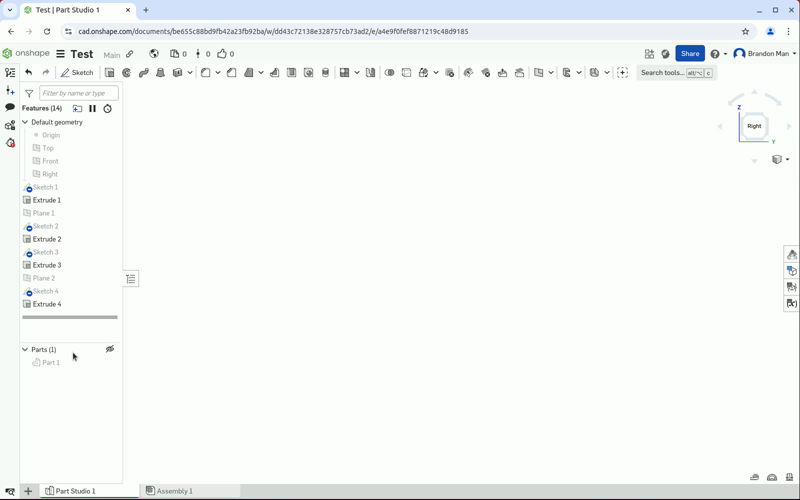
key(shift+y)
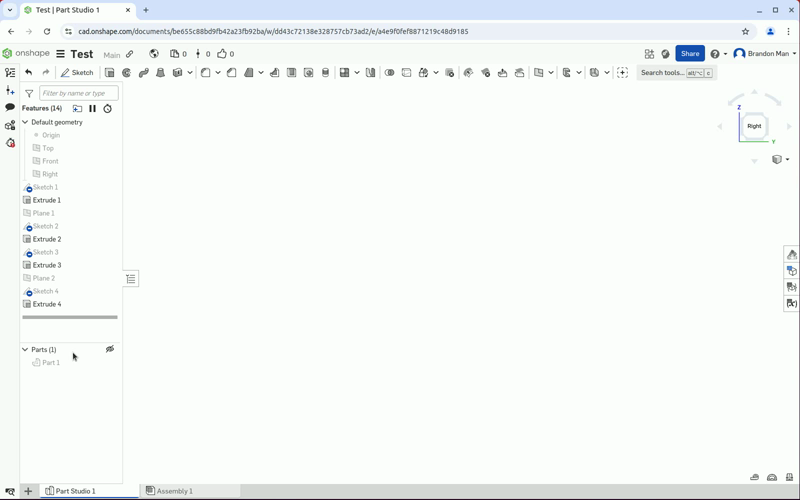
key(shift+s)
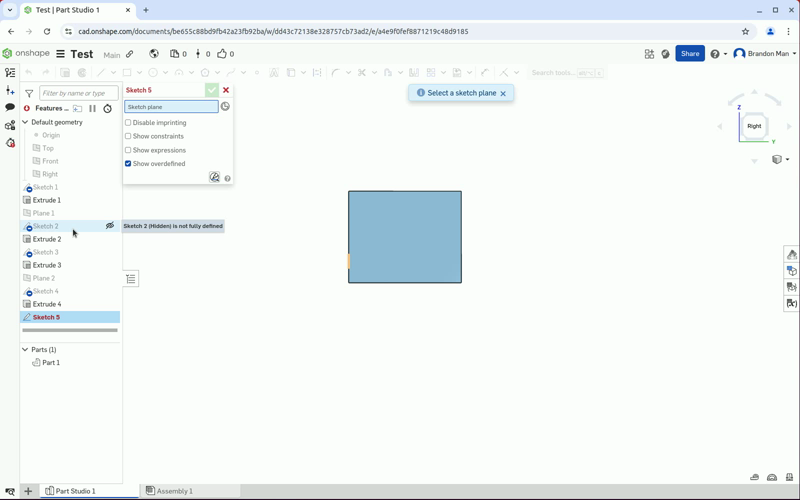
scroll(3)
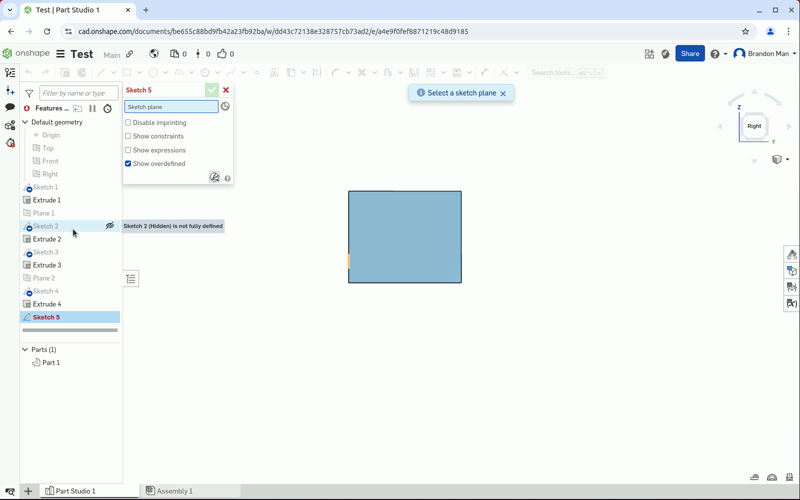
mouse_move(73, 176)
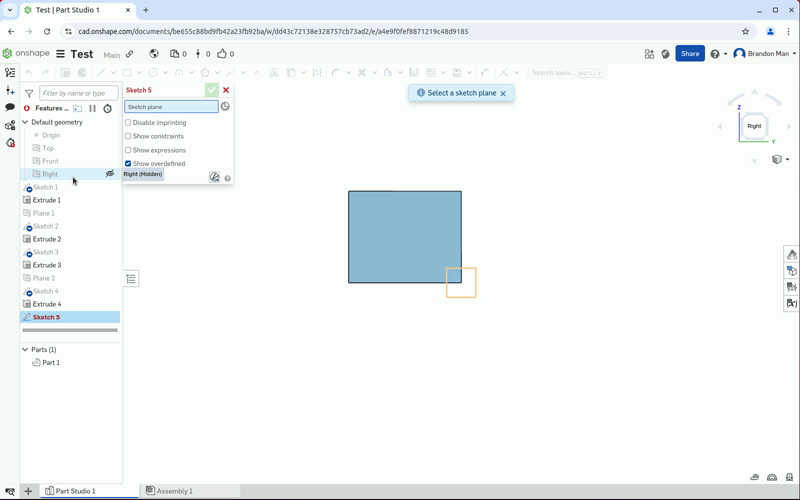
click(73, 176)
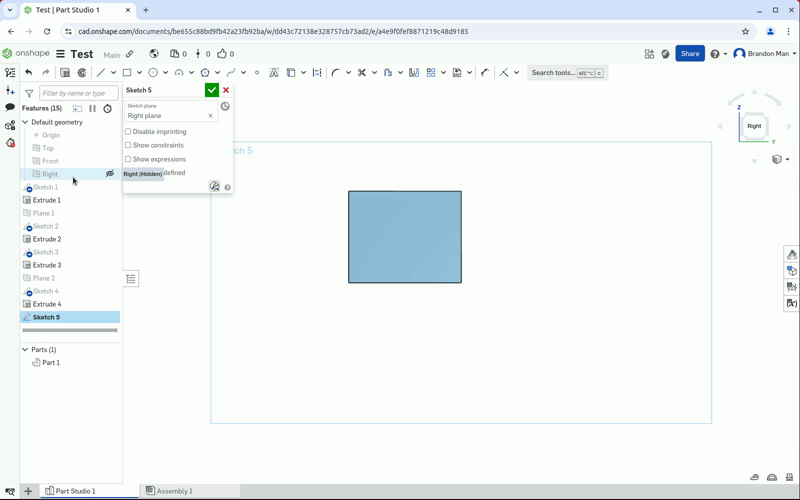
mouse_move(73, 352)
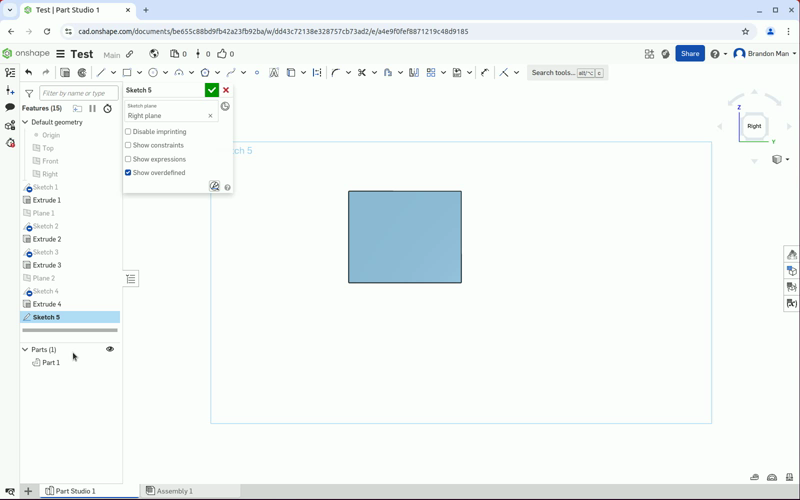
key(y)
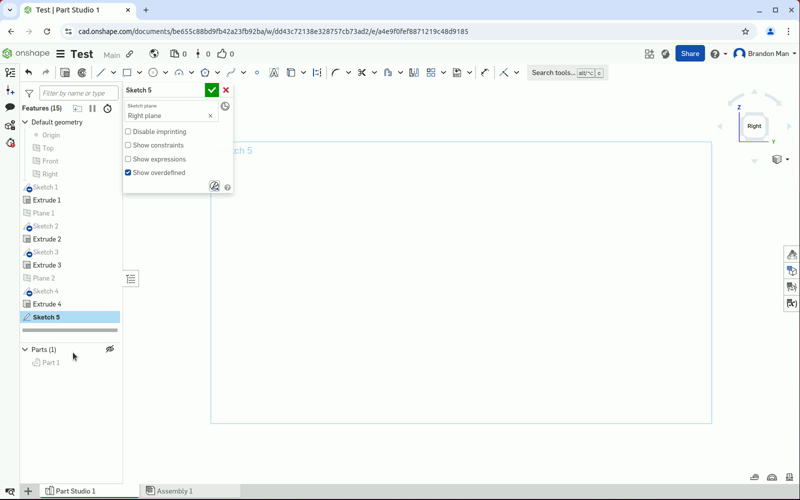
key(l)
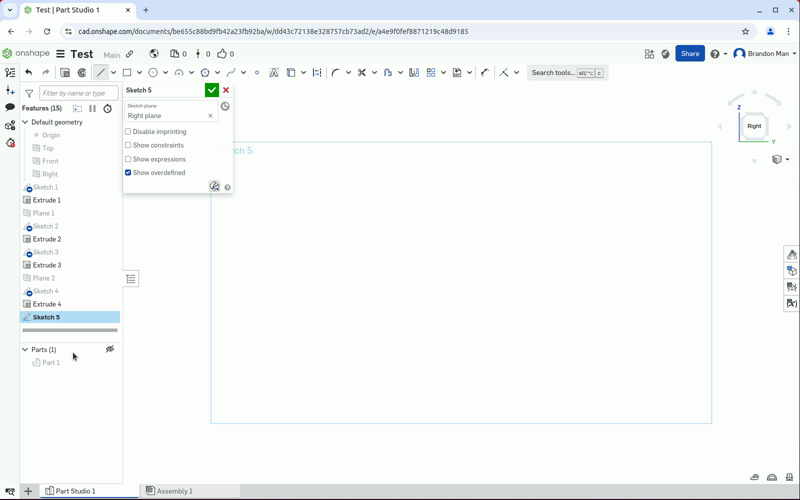
key_down(shift)
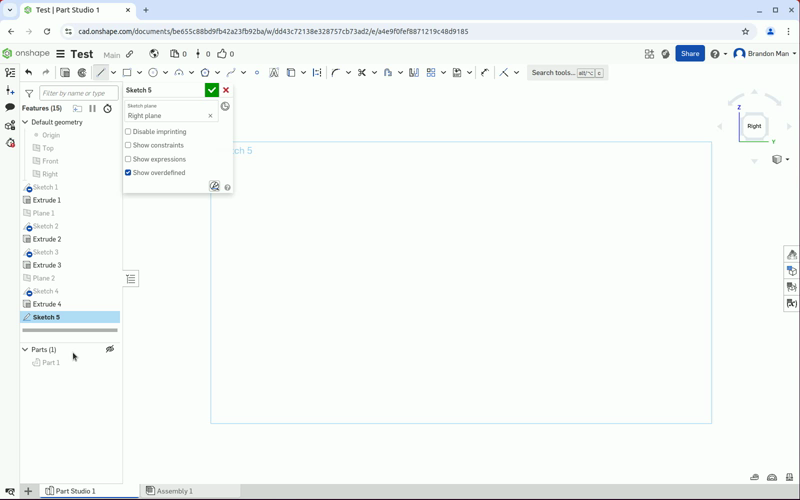
mouse_move(392, 268)
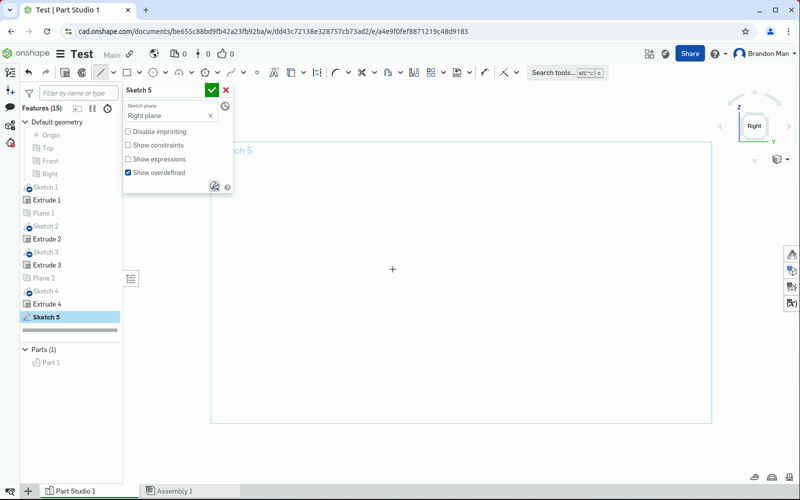
click(392, 268)
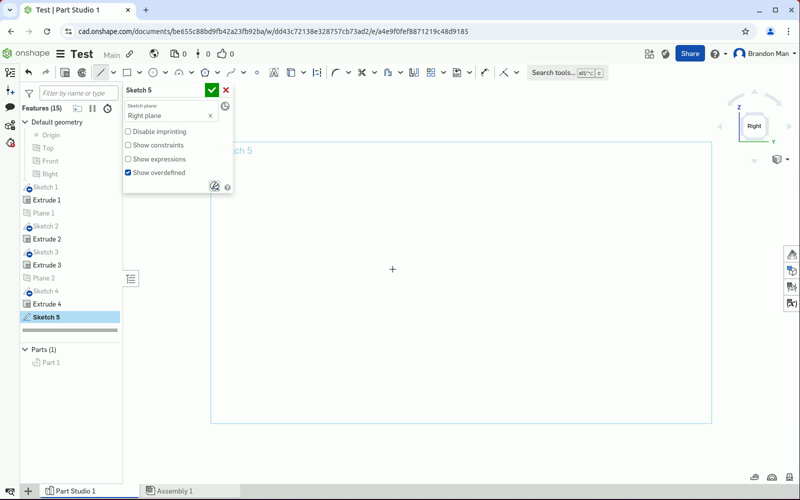
key_up(shift)
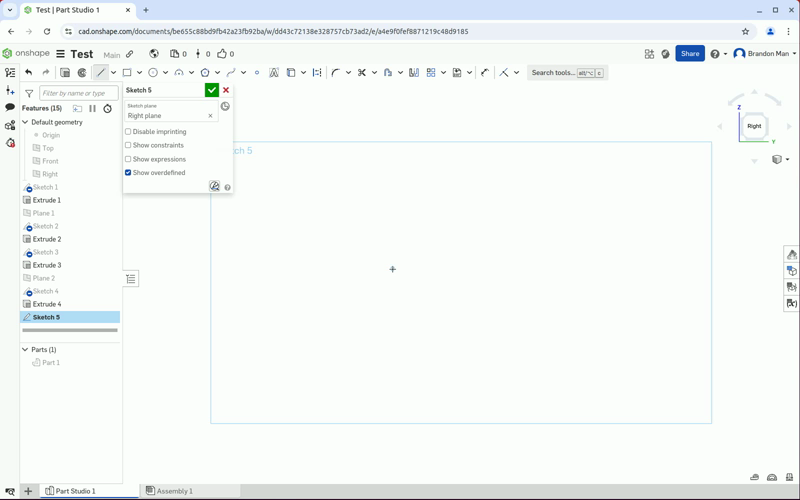
key_down(shift)
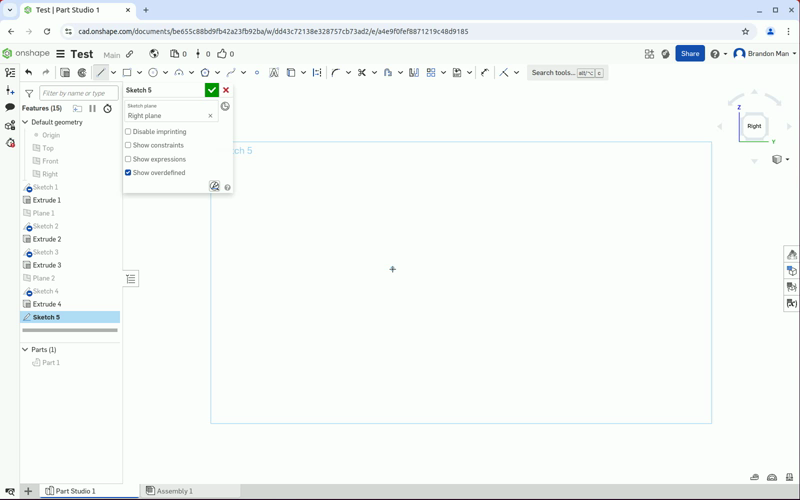
mouse_move(422, 268)
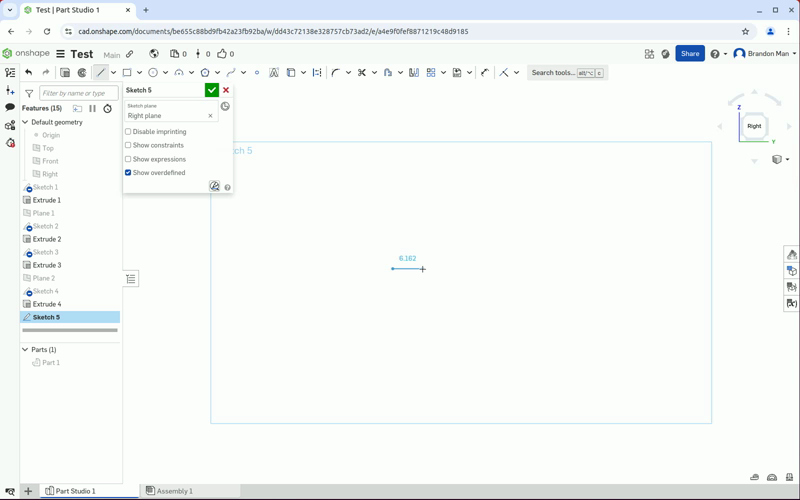
mouse_move(434, 268)
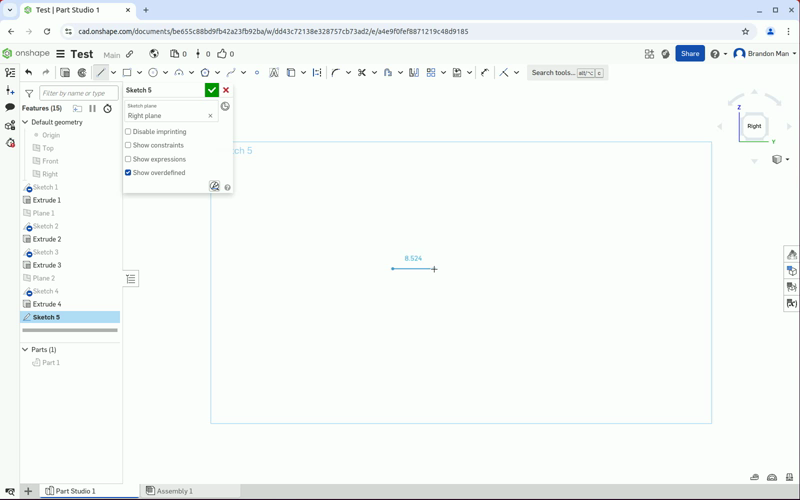
click(434, 268)
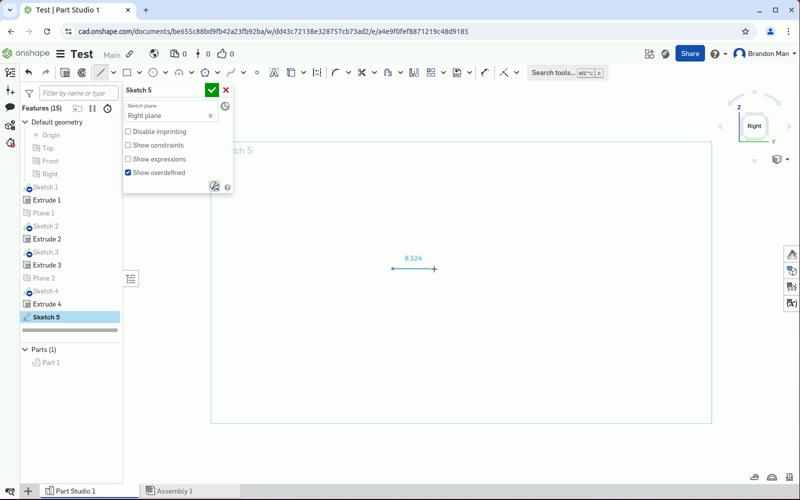
key_up(shift)
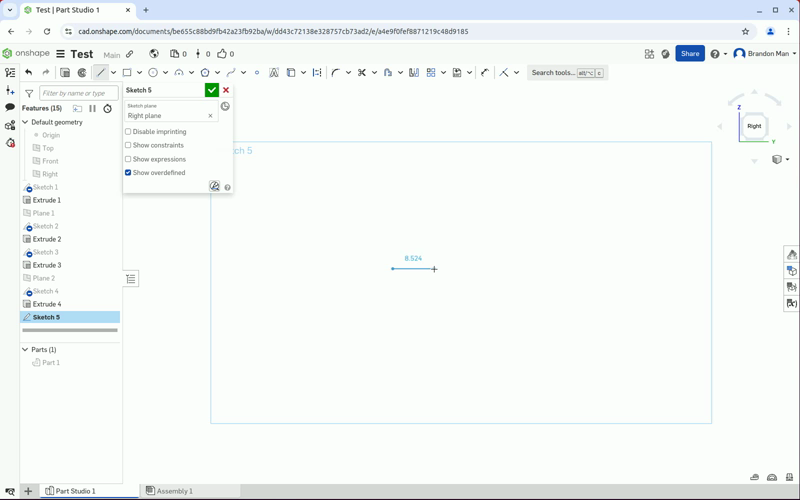
key_down(shift)
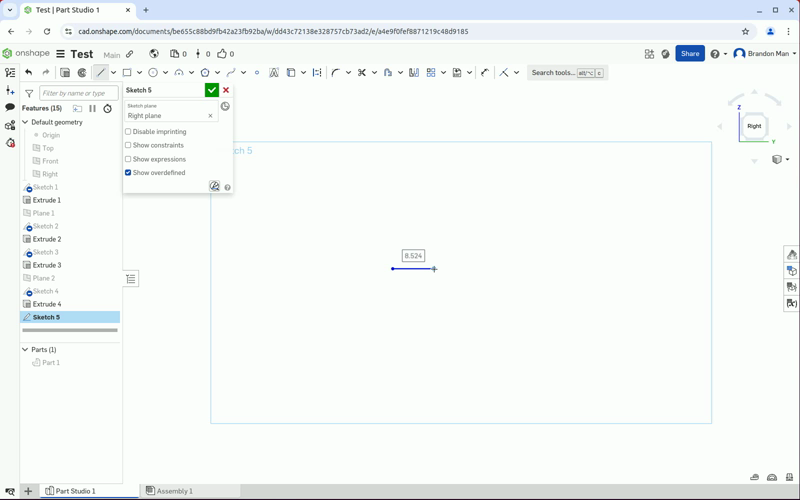
mouse_move(464, 268)
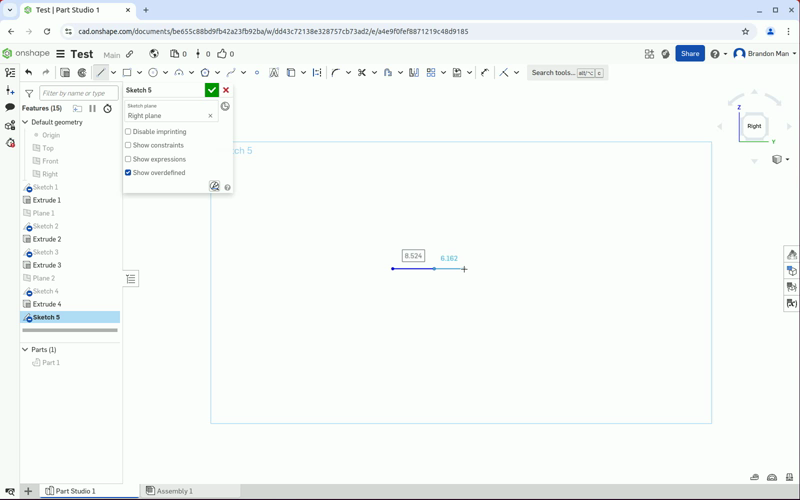
mouse_move(434, 253)
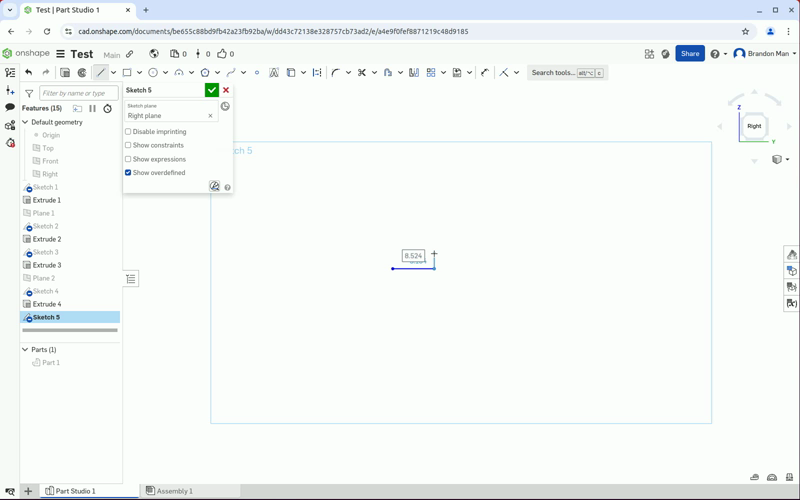
click(434, 253)
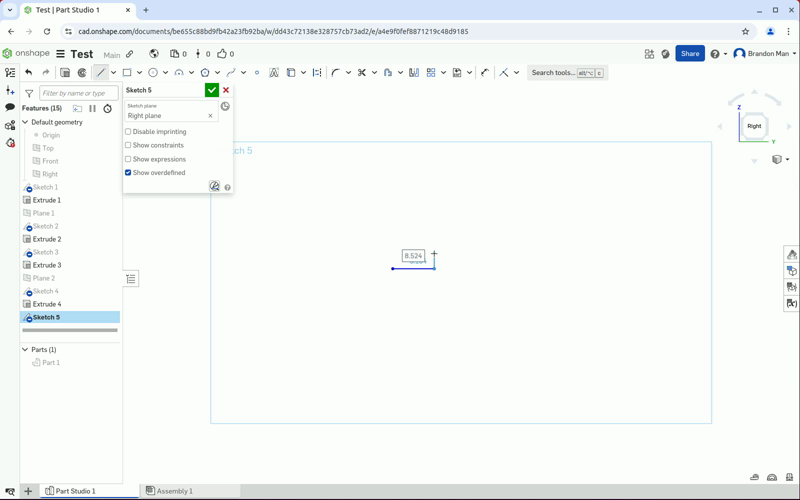
key_up(shift)
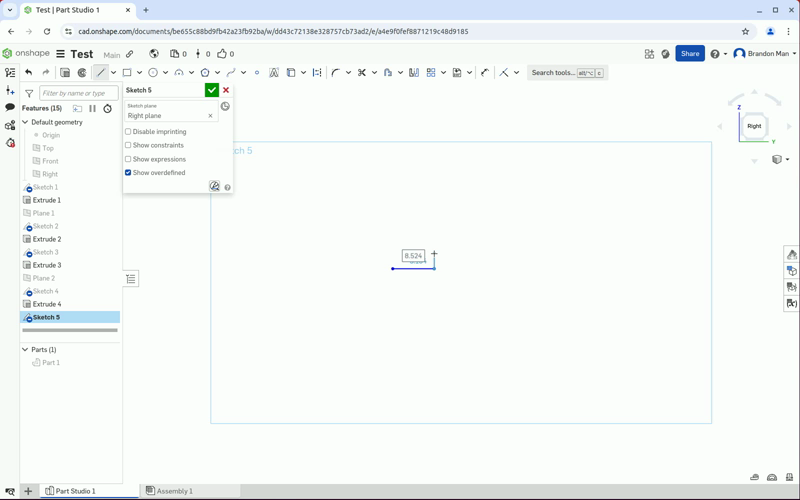
key_down(shift)
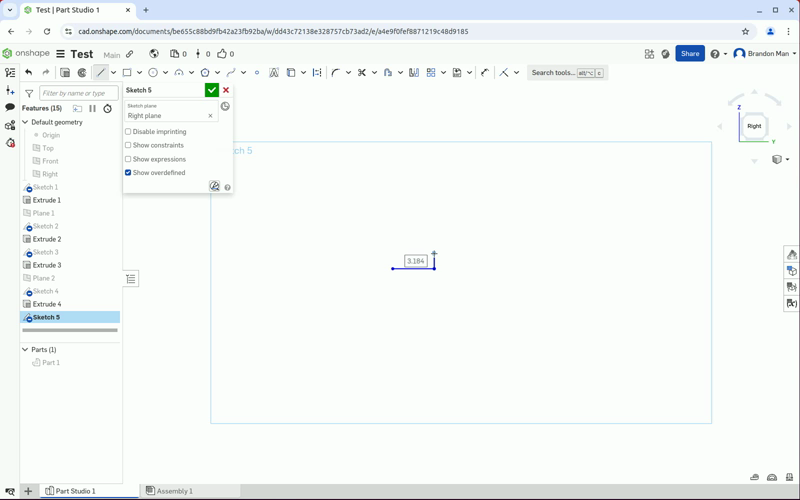
mouse_move(392, 207)
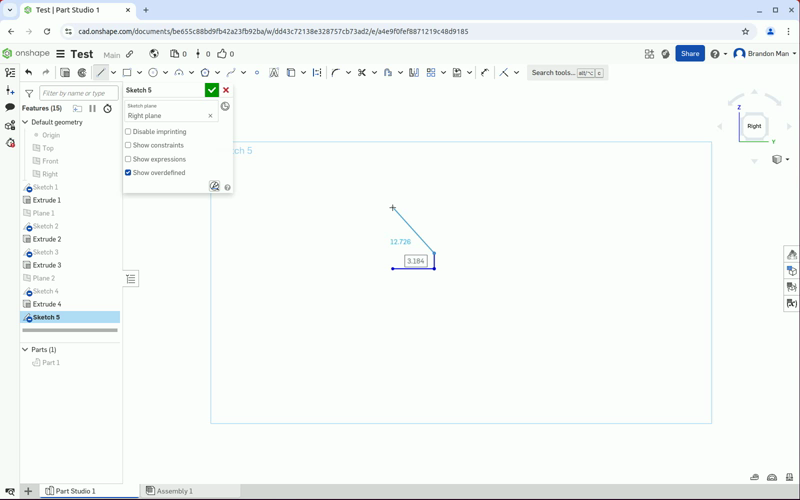
click(392, 207)
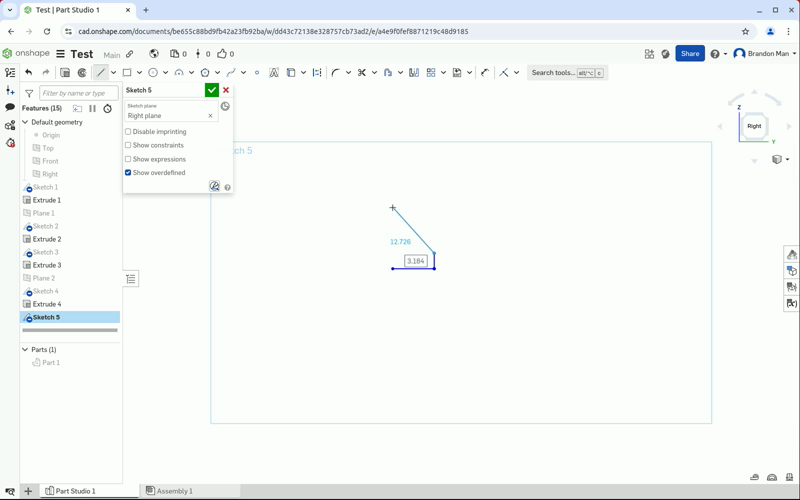
key_up(shift)
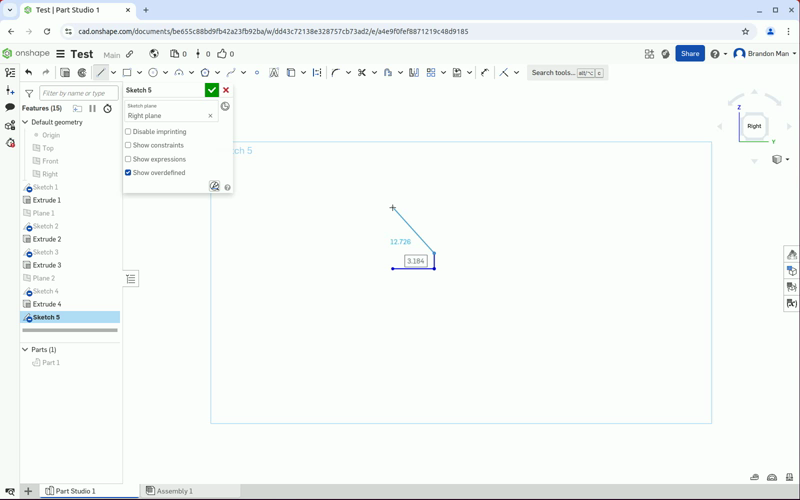
key_down(shift)
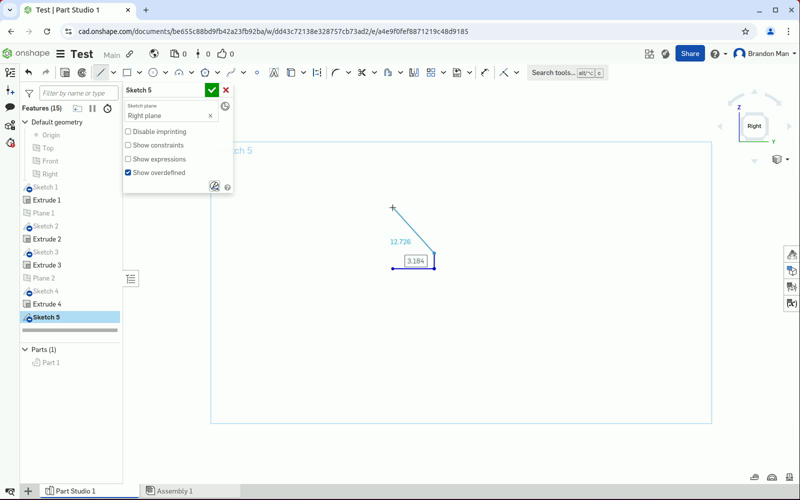
mouse_move(392, 268)
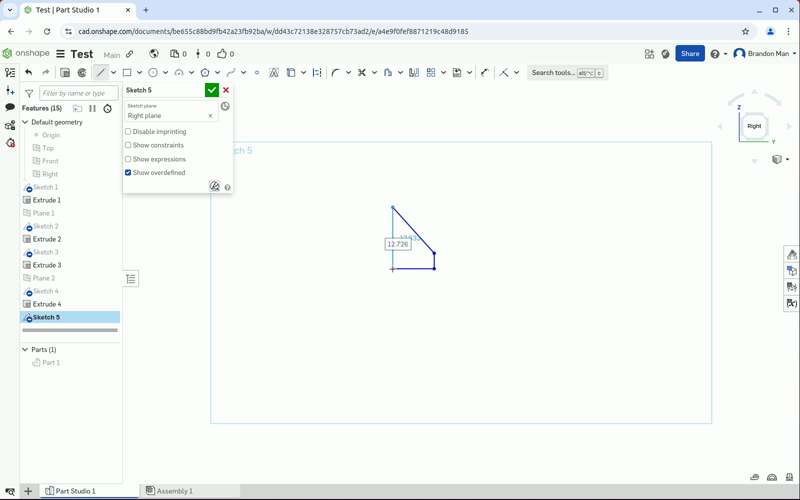
key_up(shift)
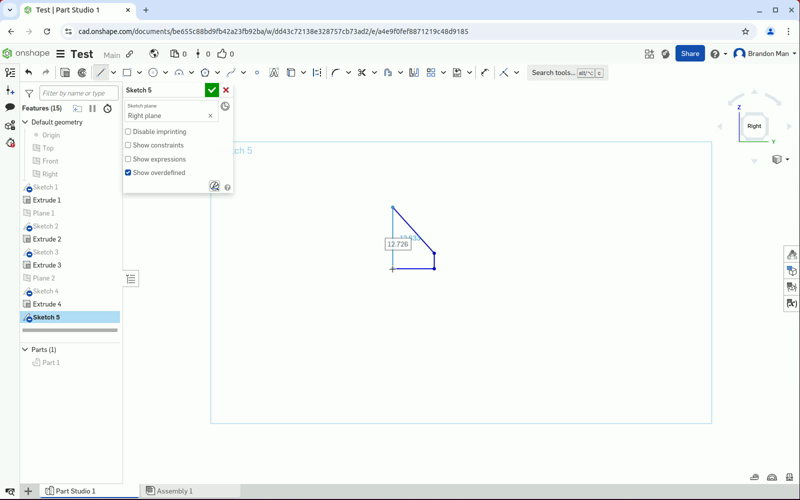
click(392, 268)
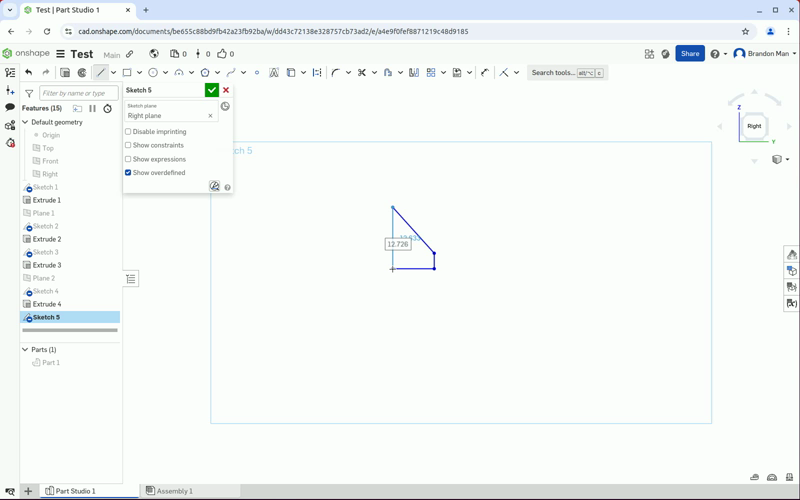
key(esc)
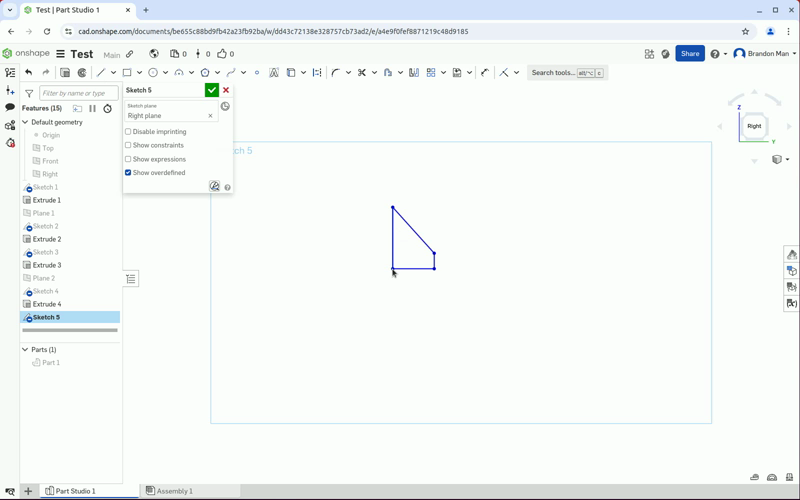
mouse_move(395, 244)
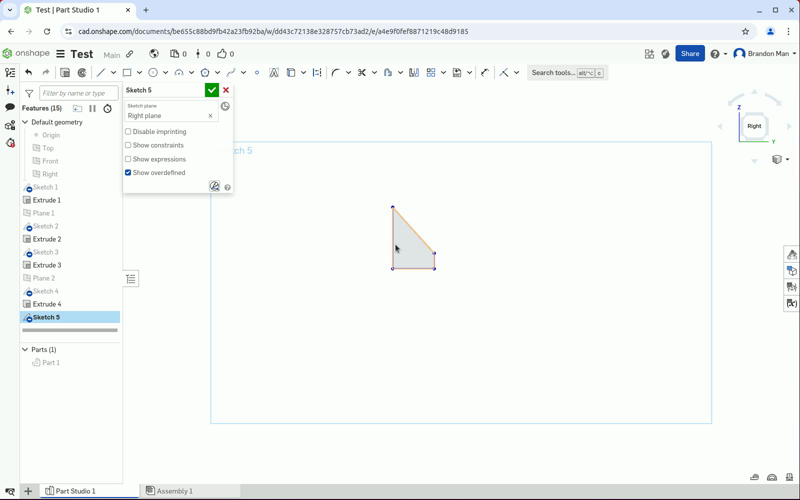
scroll(6)
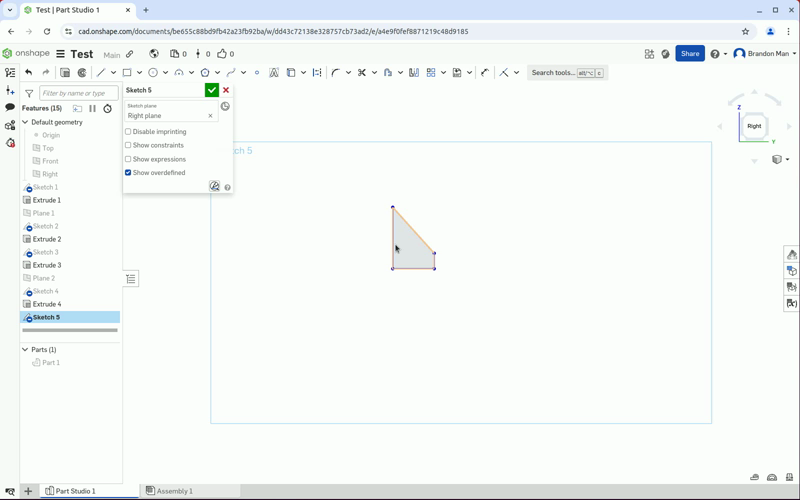
scroll(6)
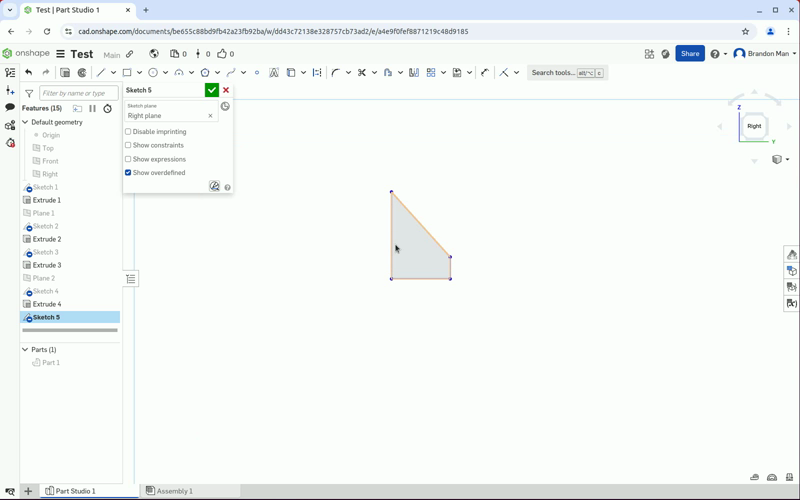
scroll(6)
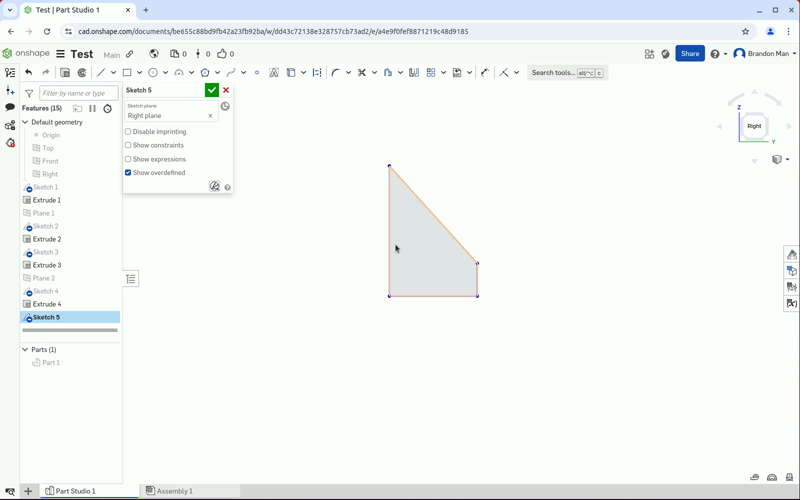
scroll(6)
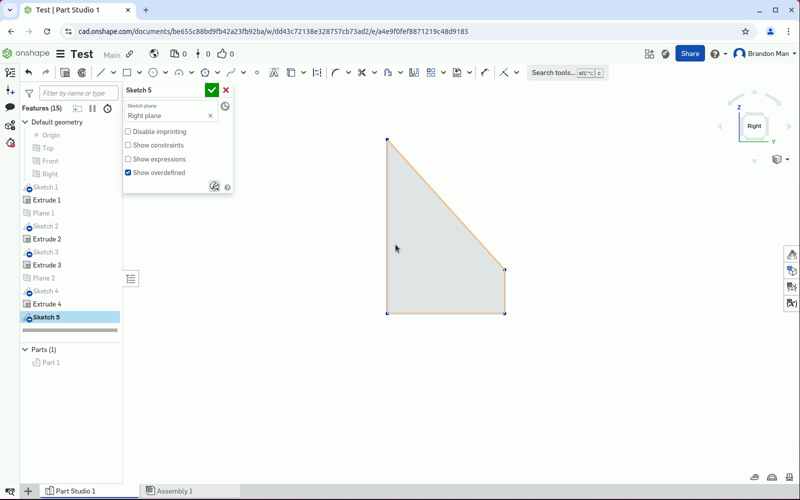
scroll(6)
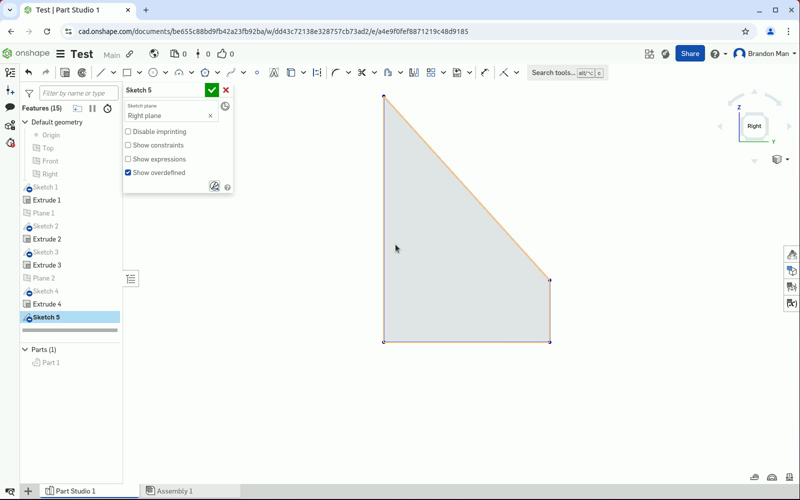
scroll(6)
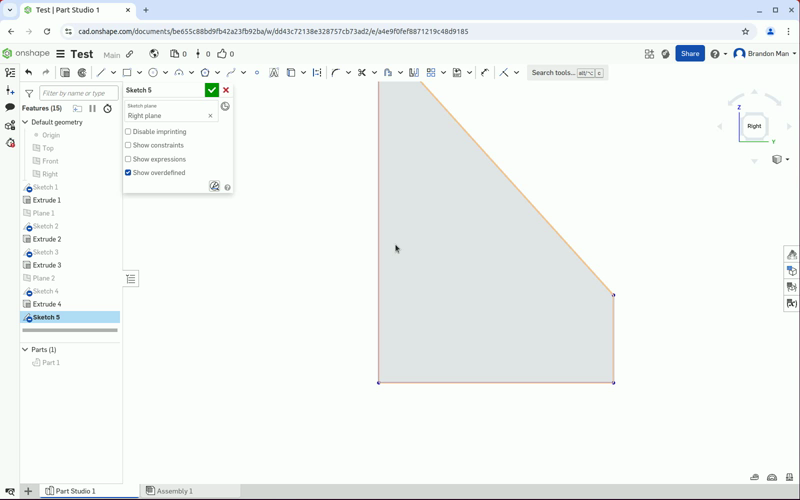
scroll(6)
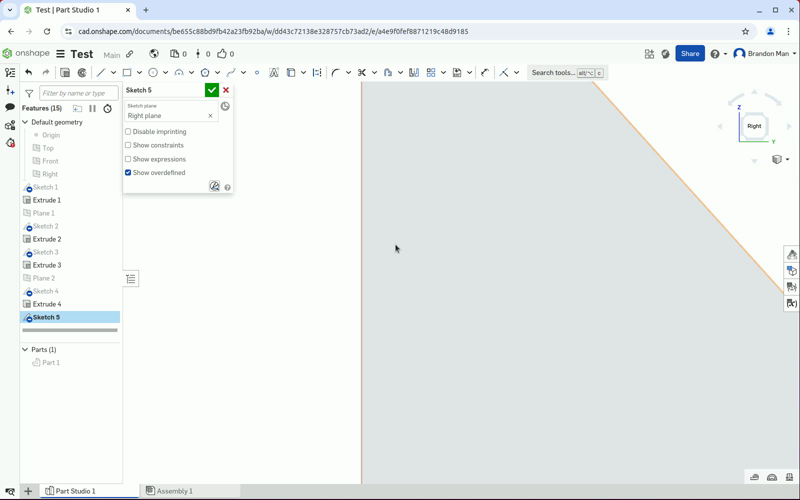
click(395, 244)
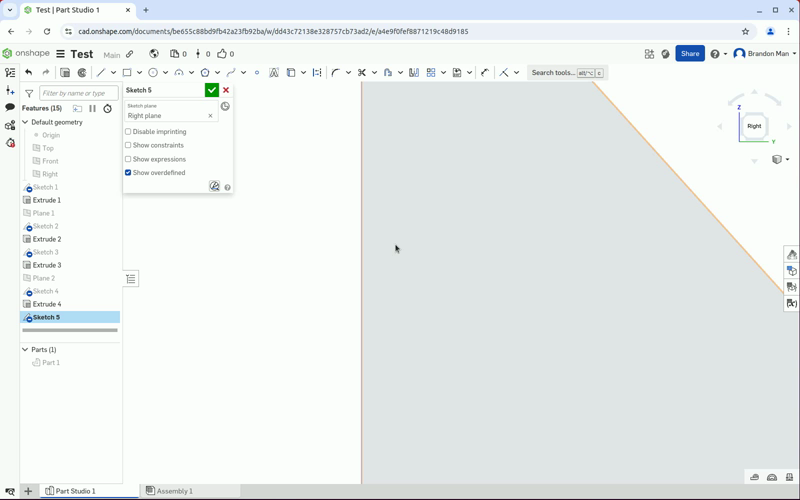
scroll(-6)
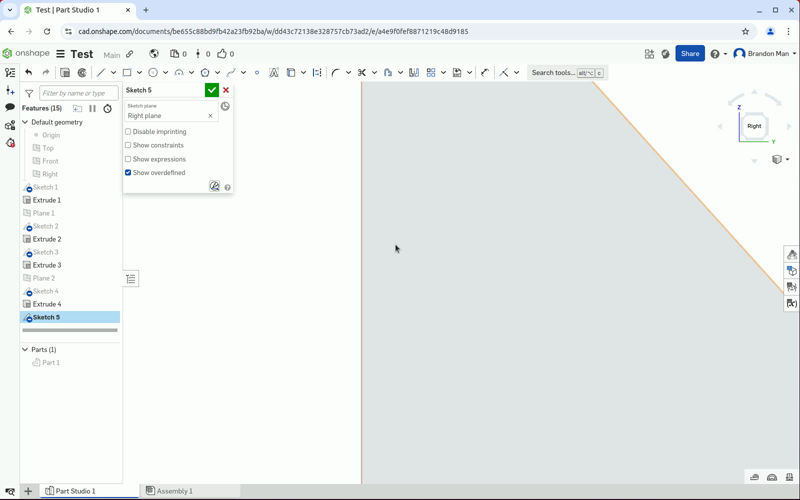
scroll(-6)
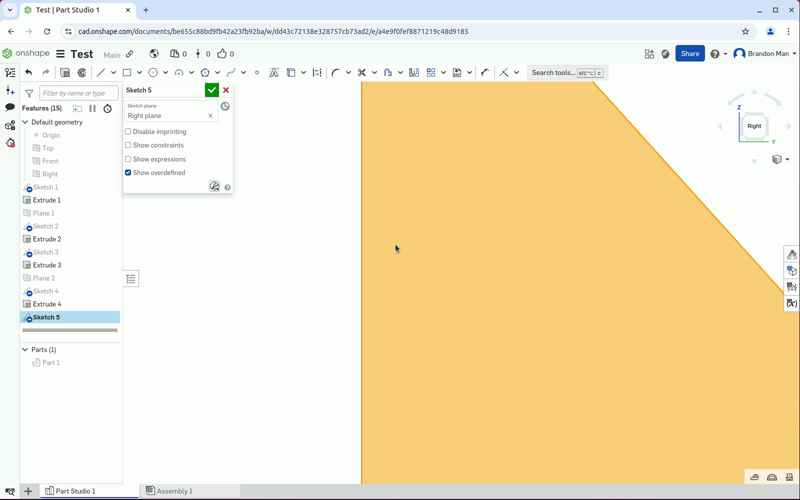
scroll(-6)
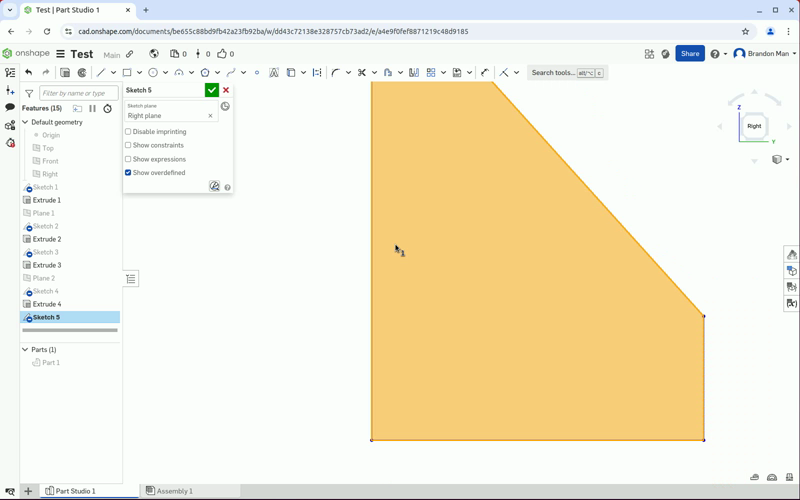
scroll(-6)
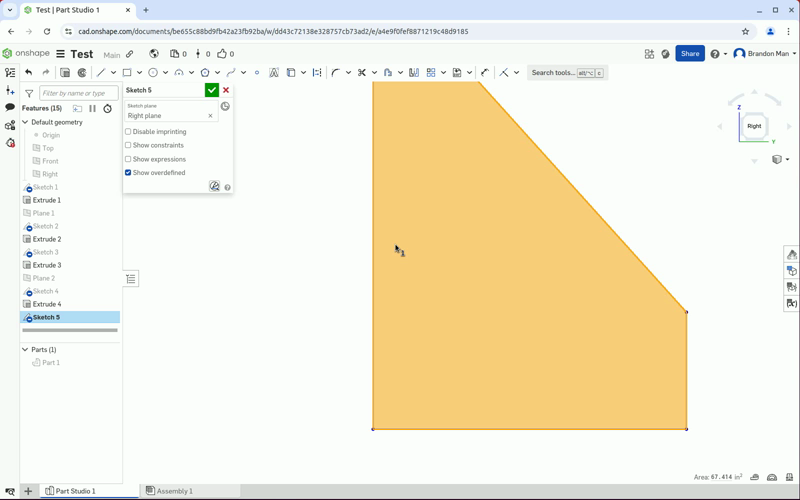
scroll(-6)
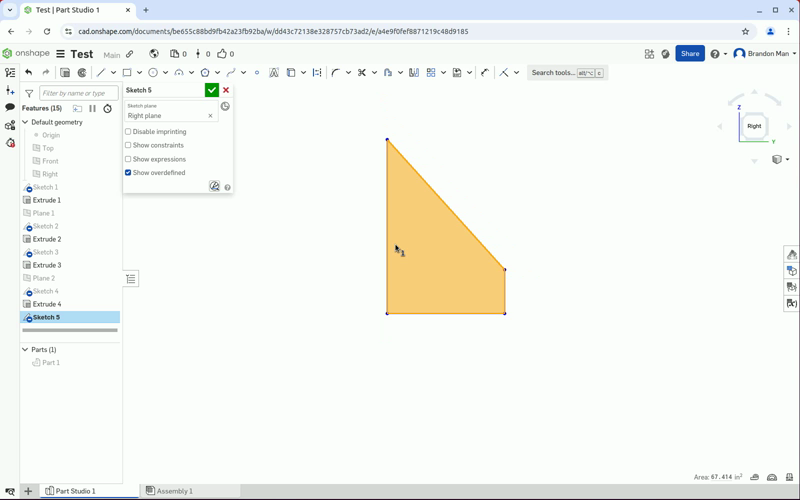
scroll(-6)
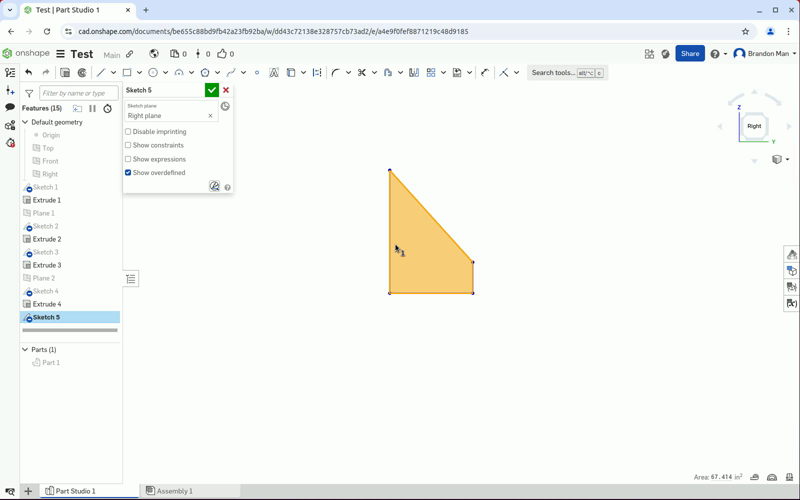
scroll(-6)
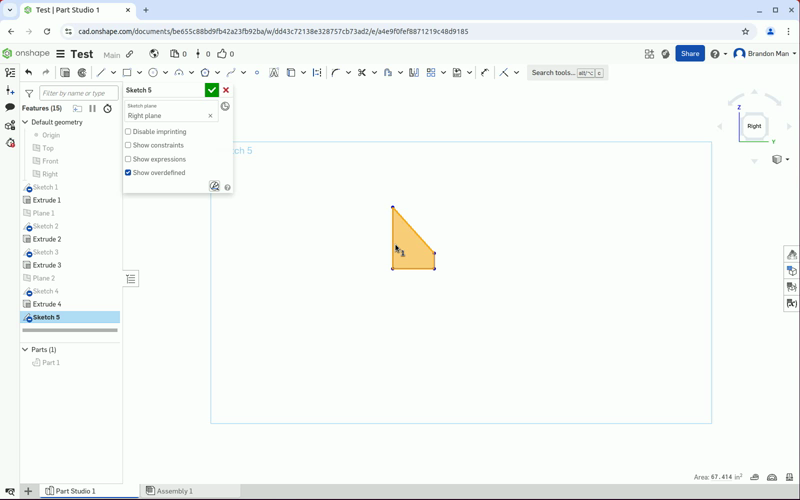
mouse_move(73, 352)
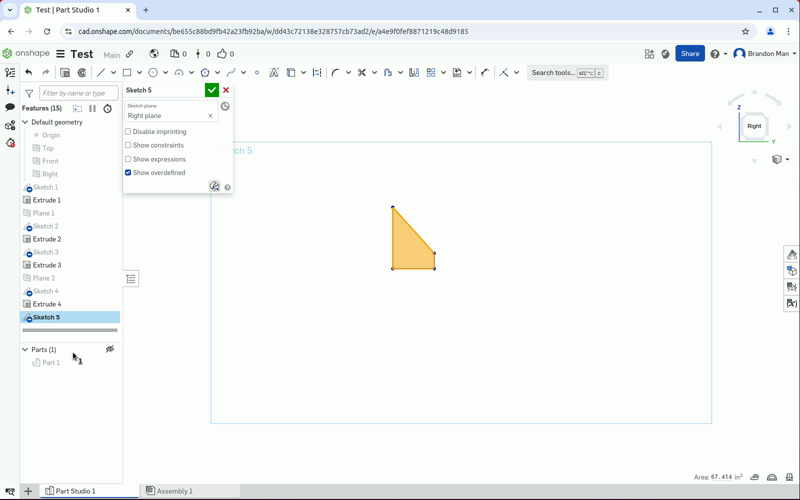
key(shift+y)
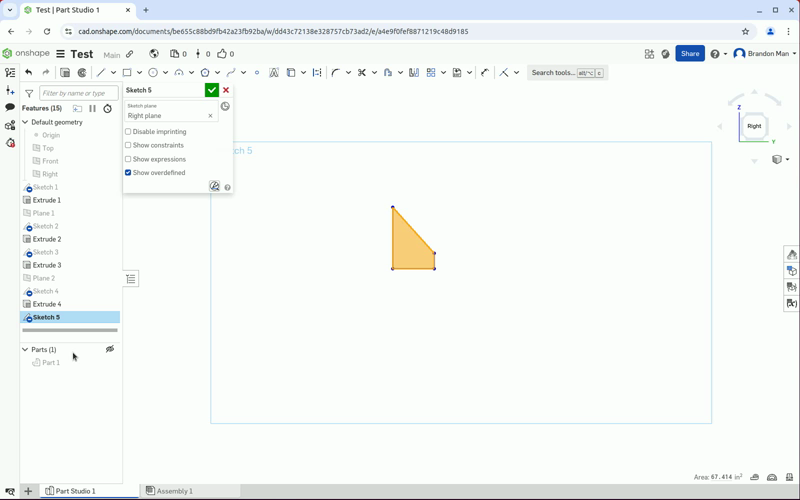
key(shift+e)
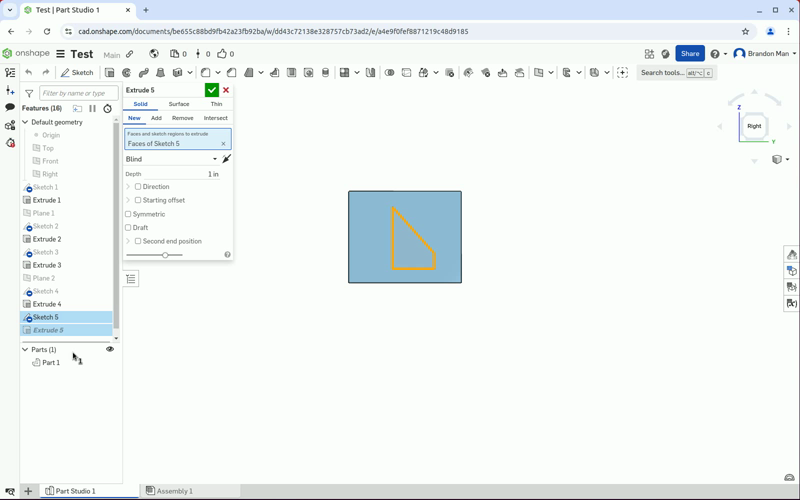
mouse_move(143, 106)
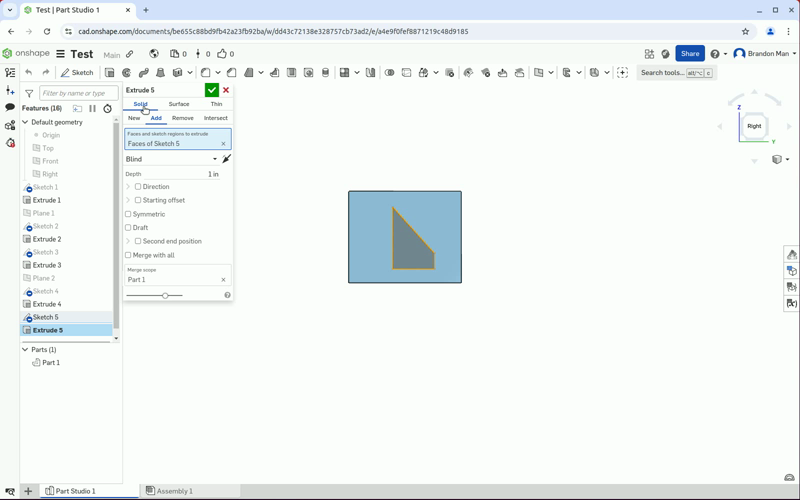
click(143, 106)
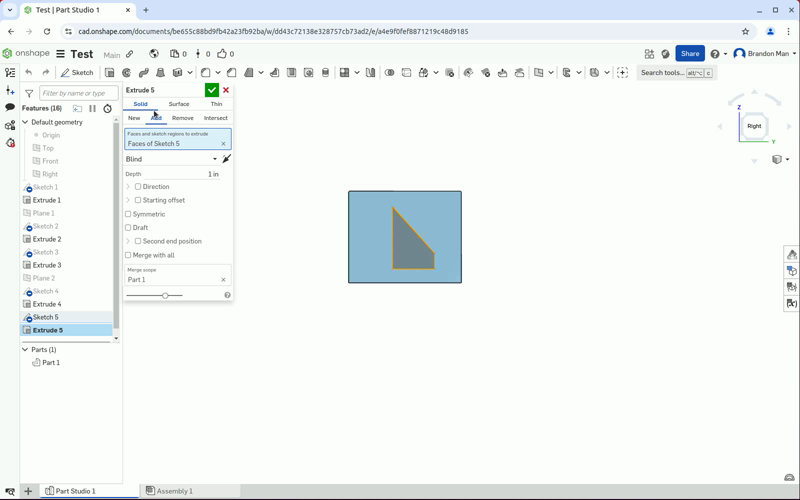
mouse_move(186, 120)
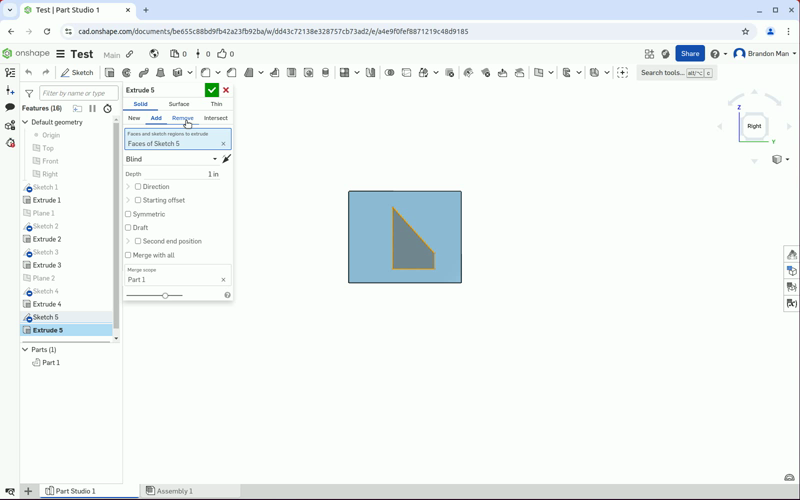
click(186, 120)
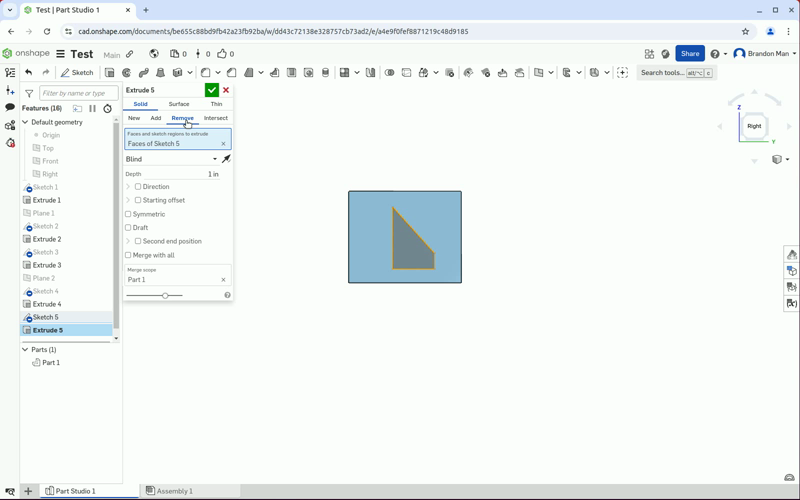
key(tab, 4)
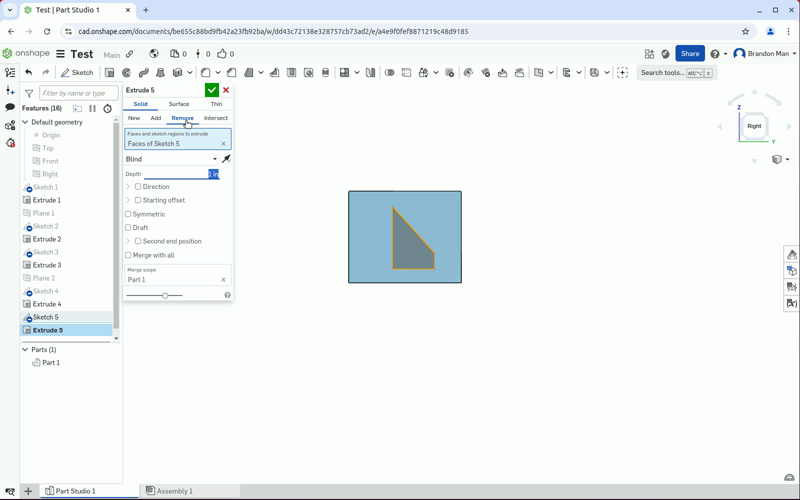
text(9.148)
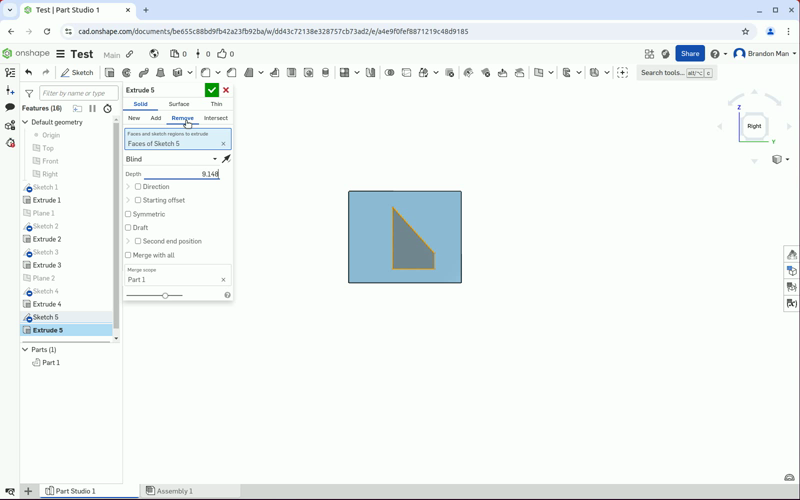
key(tab, 3)
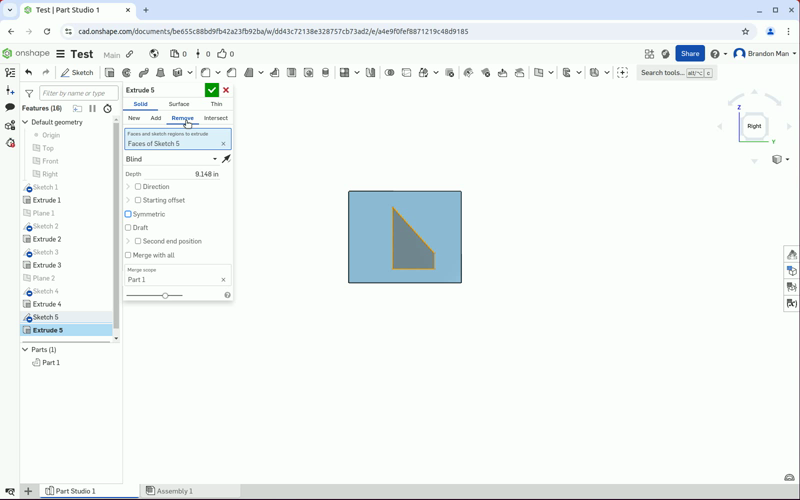
key(space)
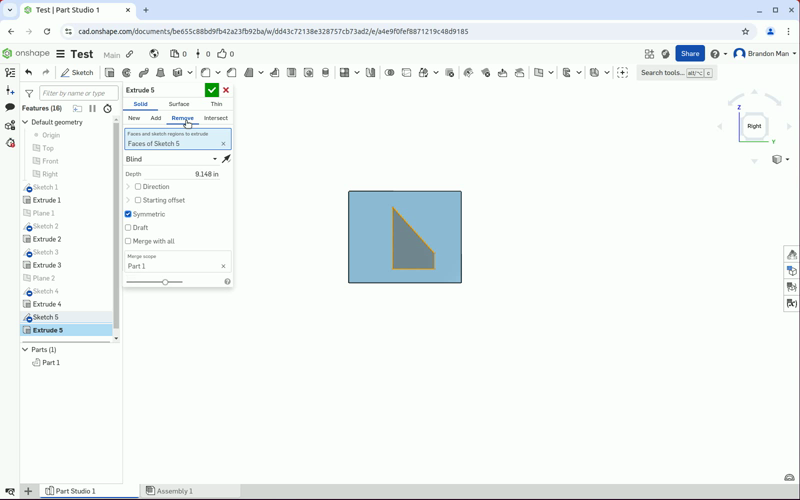
key(tab, 2)
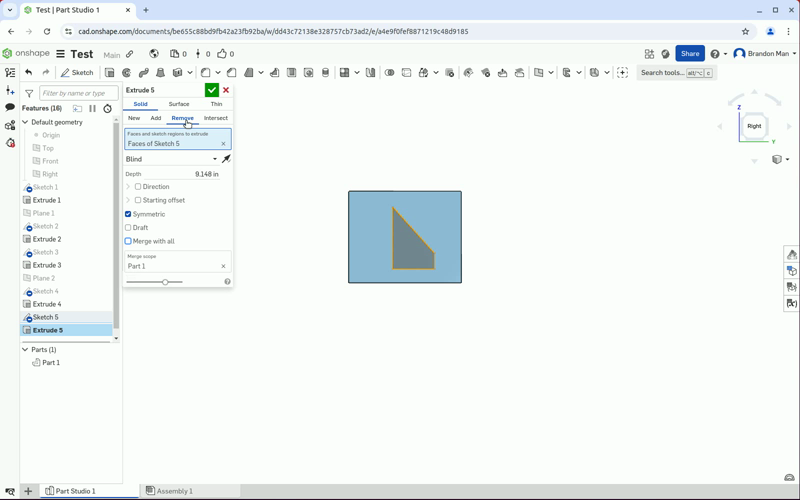
key(space)
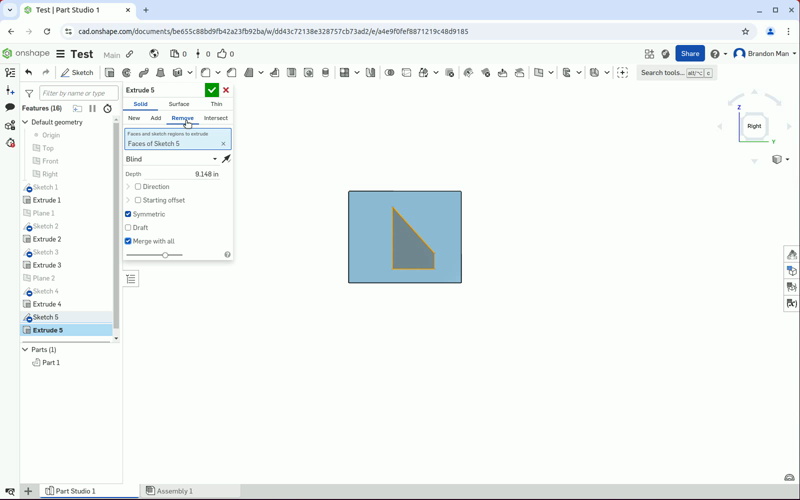
key(enter)
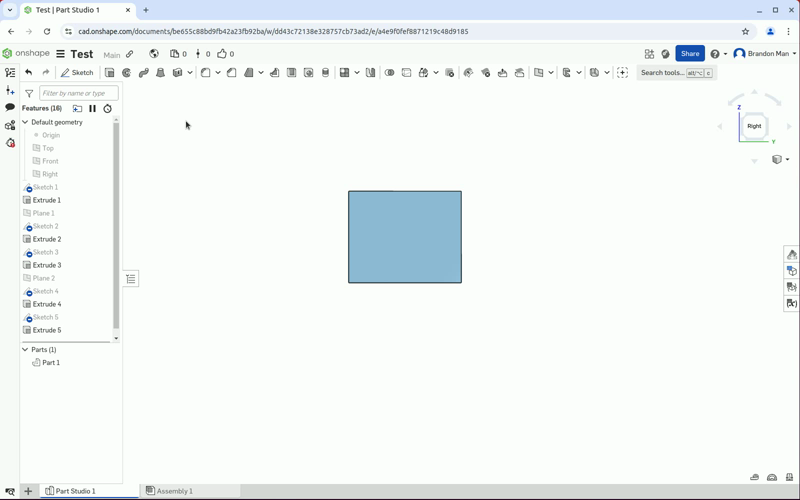
key(shift+h)
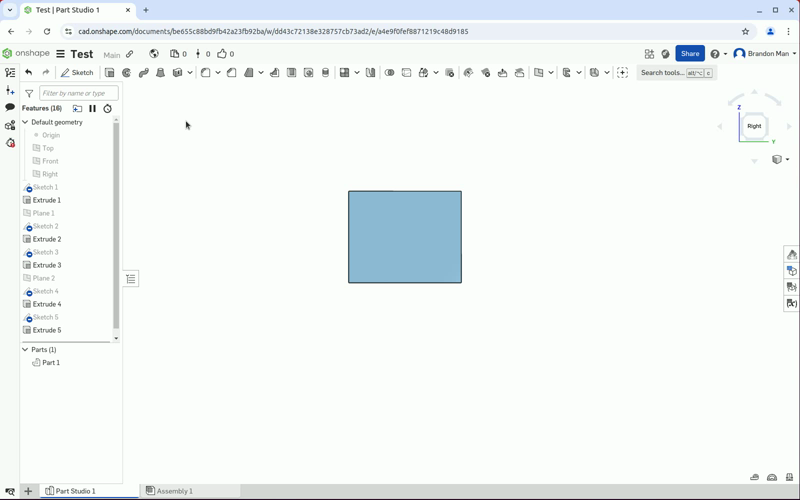
key(shift+h)
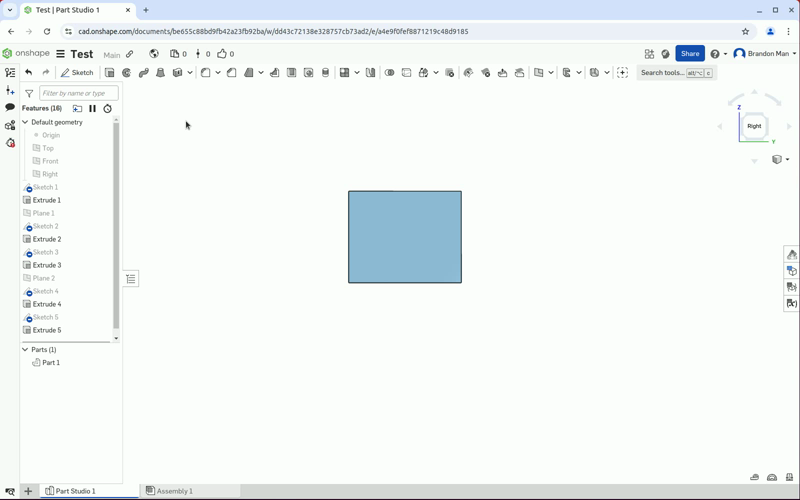
key(shift+7)
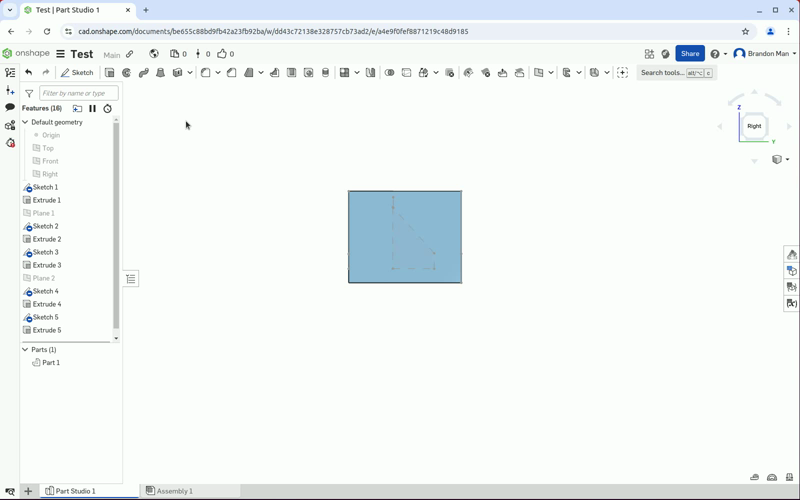
key(right, 2)
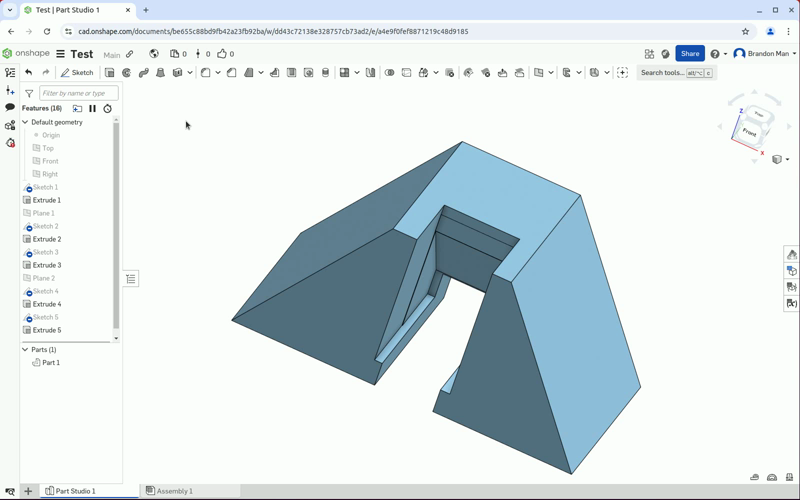
key(down, 2)
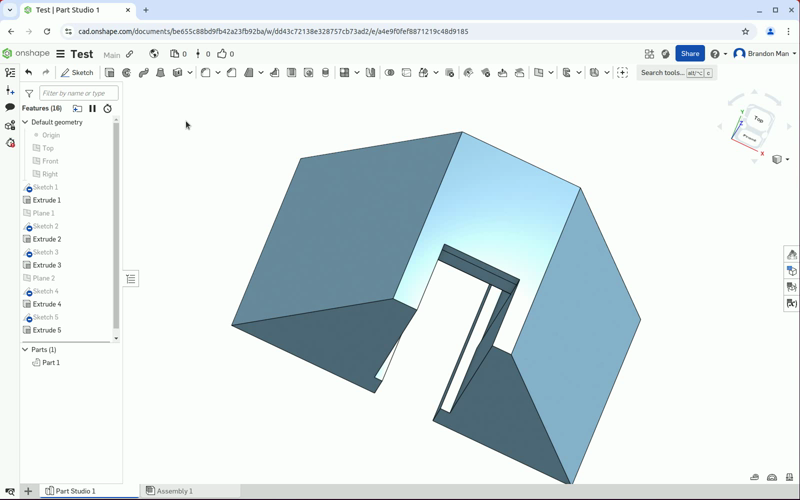
key(up, 2)
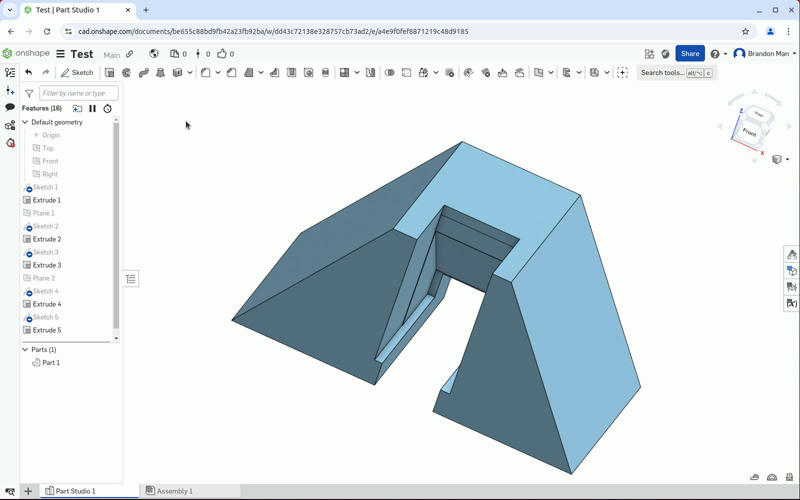
key(left, 2)
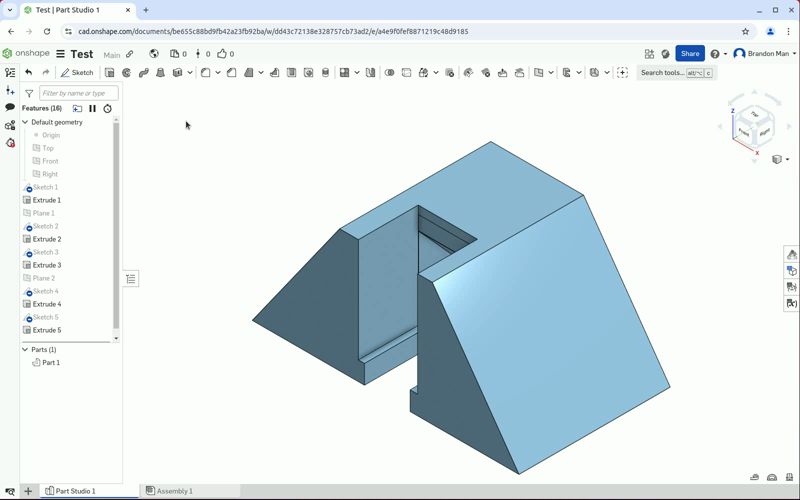
mouse_move(69, 189)
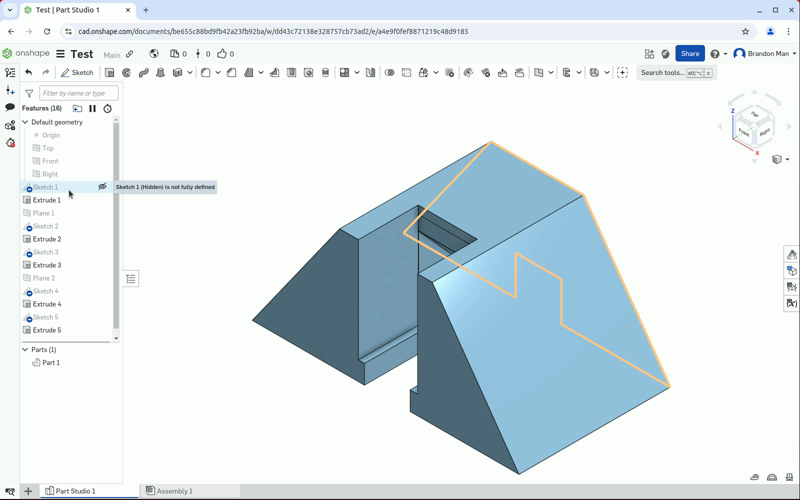
click(69, 189)